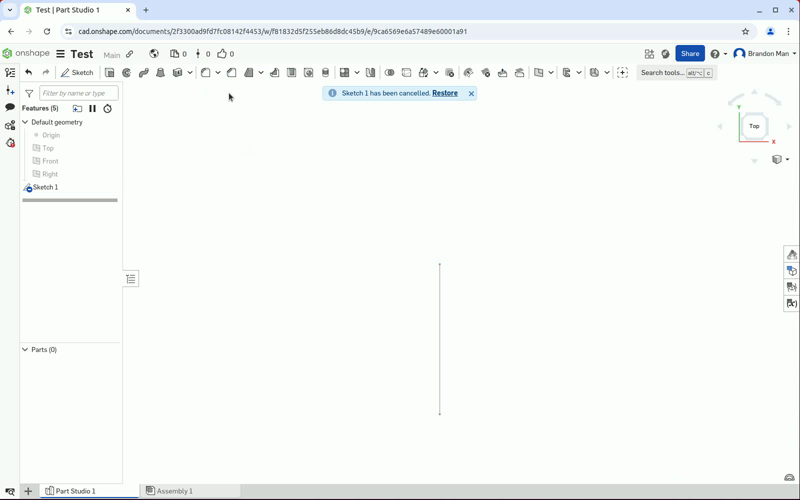
key(shift+h)
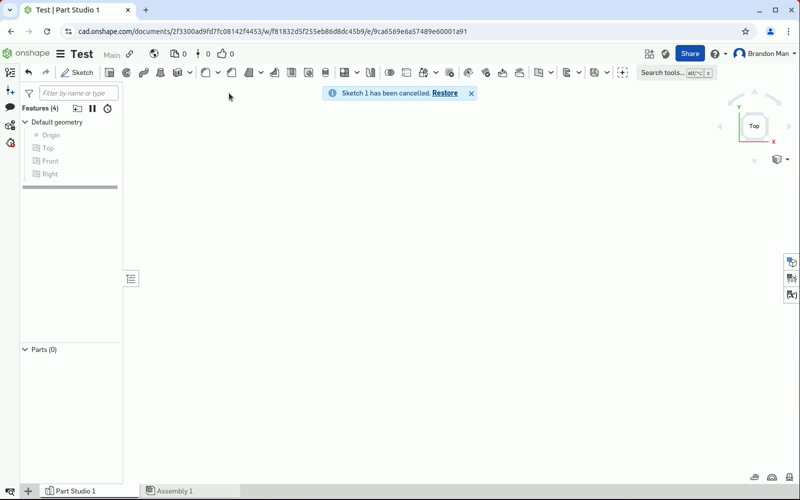
mouse_move(73, 352)
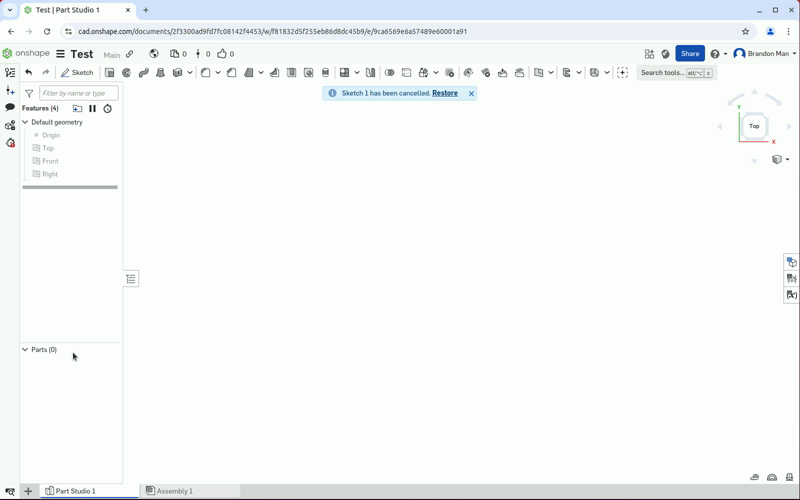
key(y)
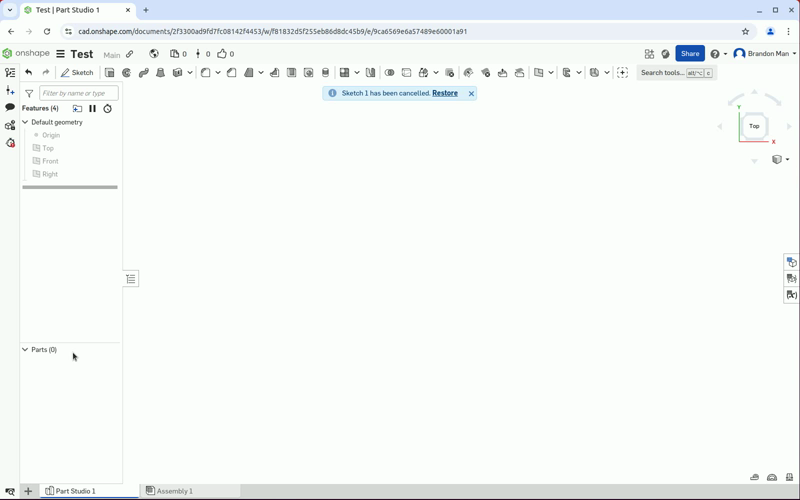
key(shift+p)
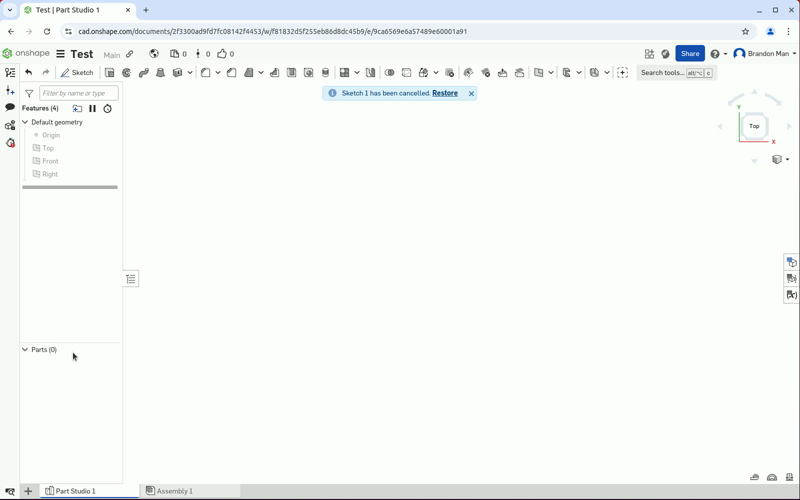
key(space)
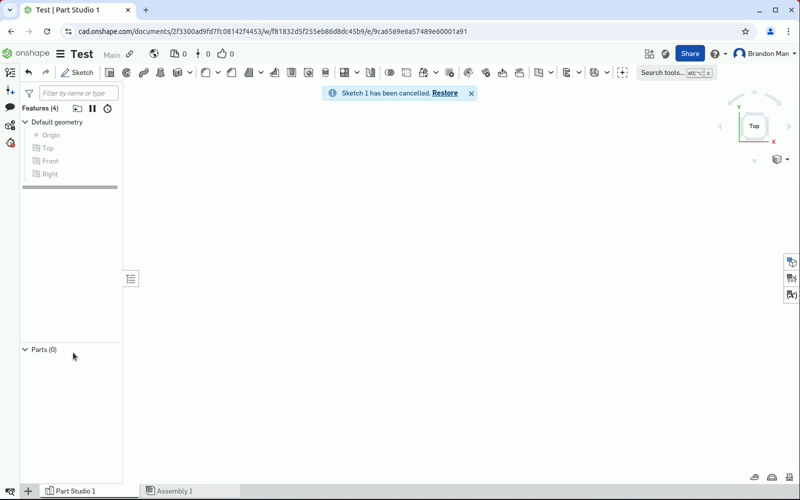
key_down(shift)
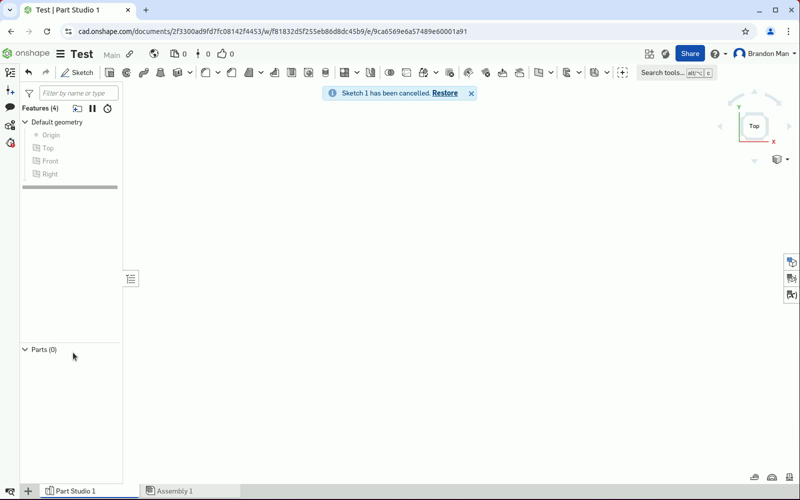
key(up)
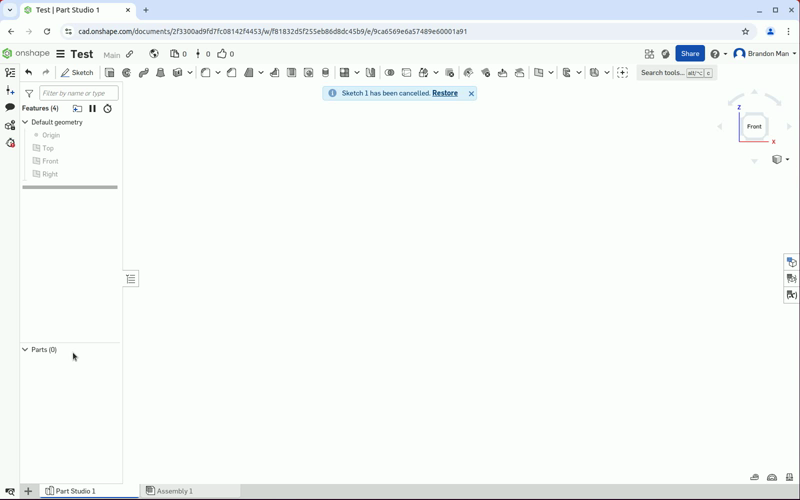
key_up(shift)
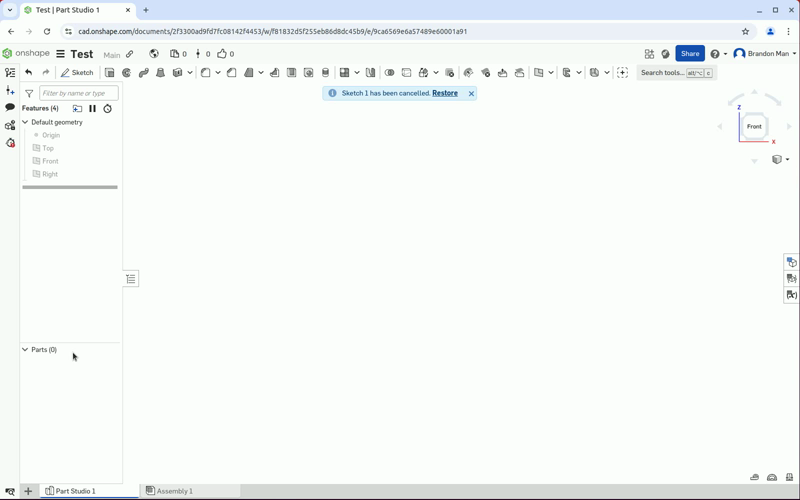
mouse_move(73, 352)
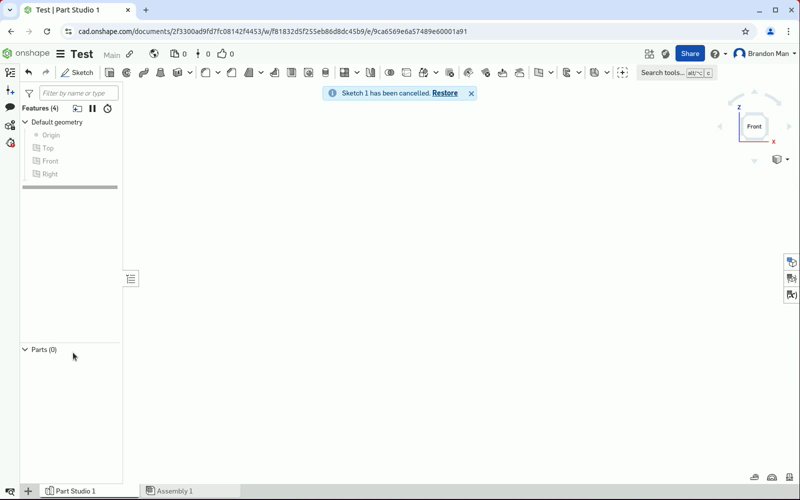
key(shift+y)
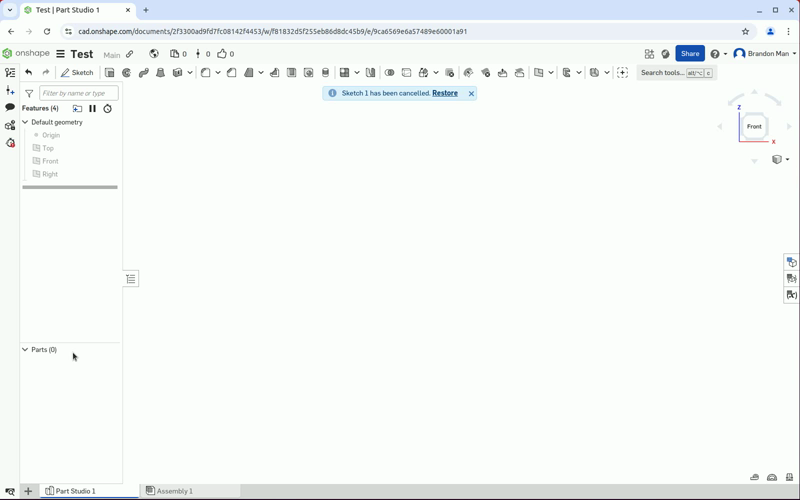
key(shift+s)
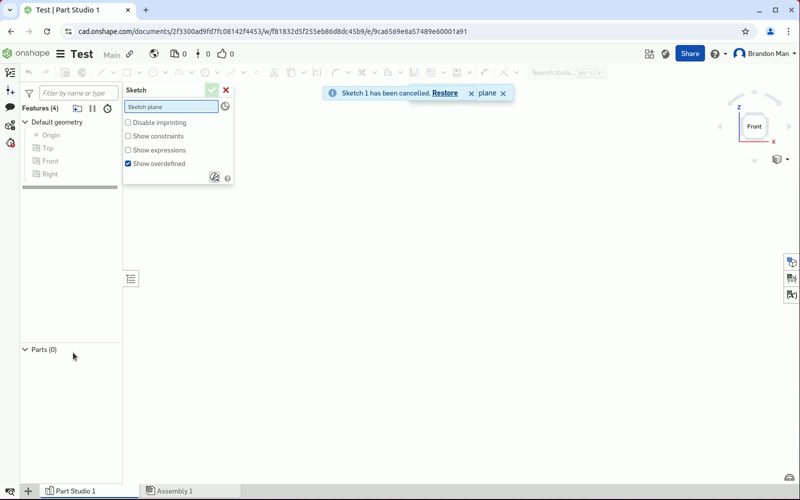
mouse_move(73, 163)
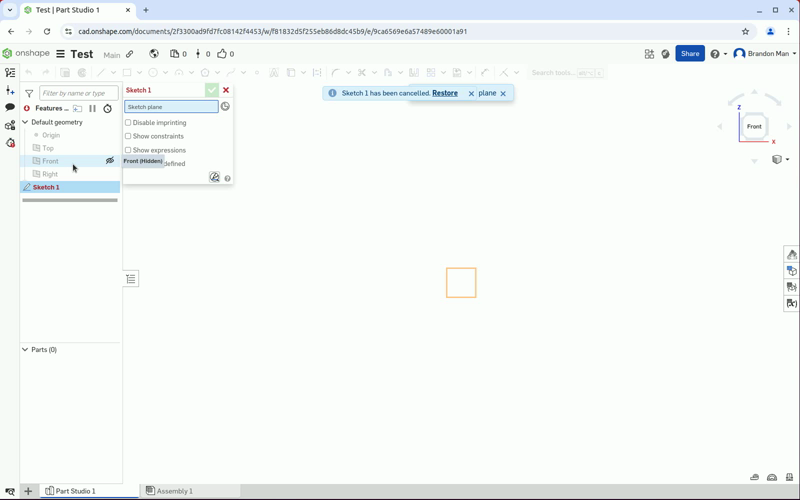
click(73, 163)
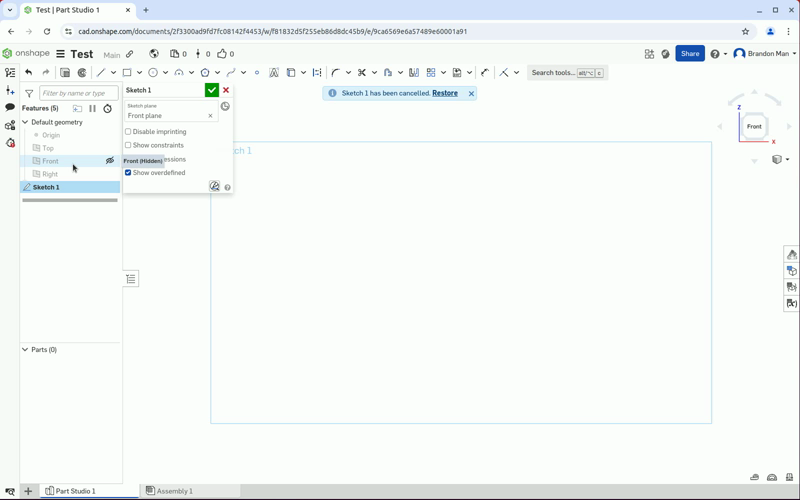
mouse_move(73, 352)
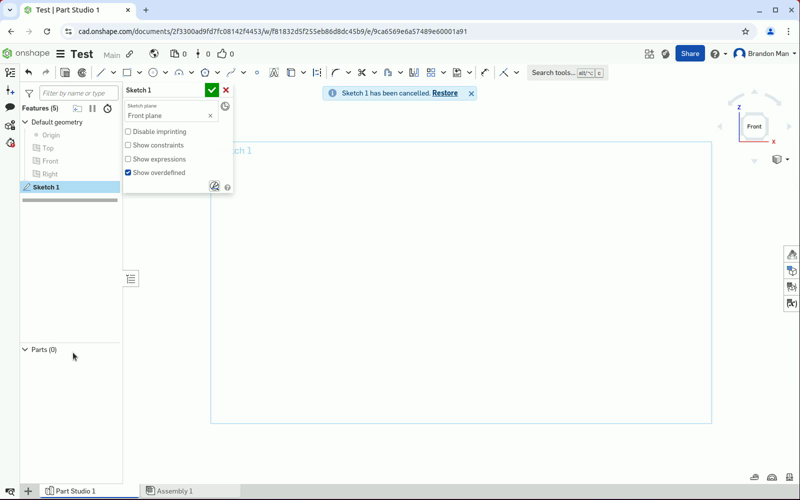
key(y)
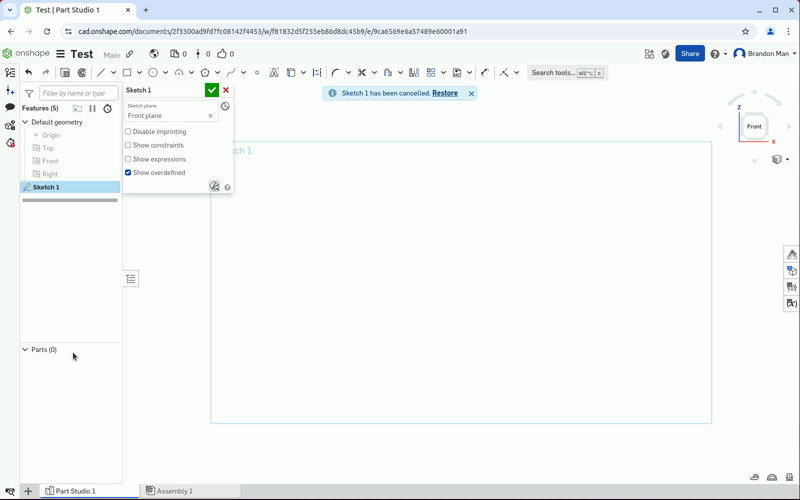
key(l)
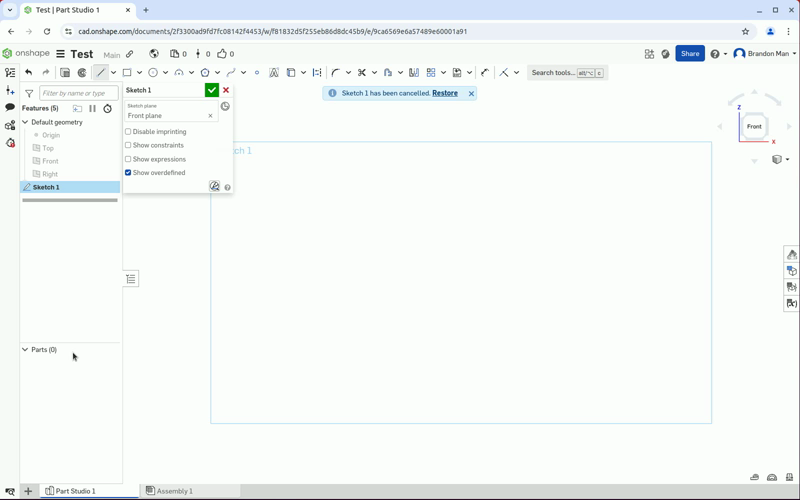
key_down(shift)
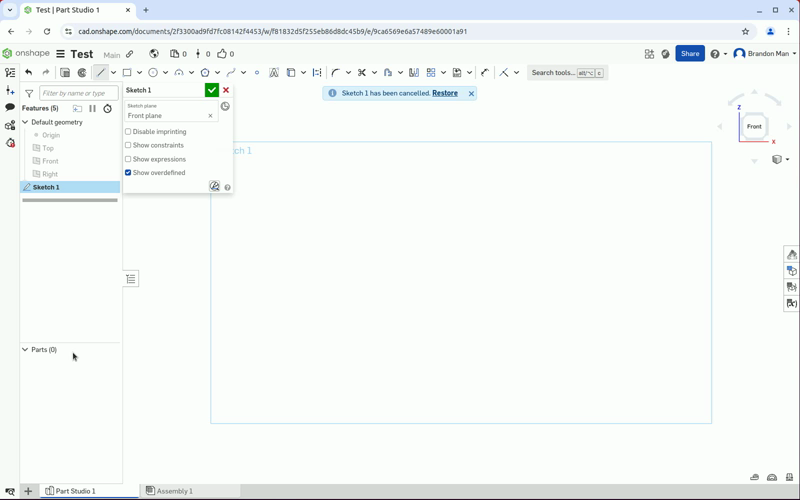
mouse_move(438, 282)
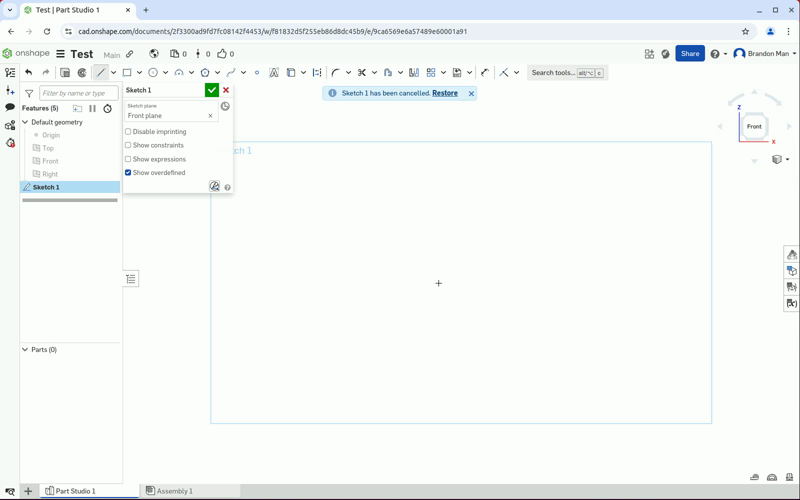
click(438, 282)
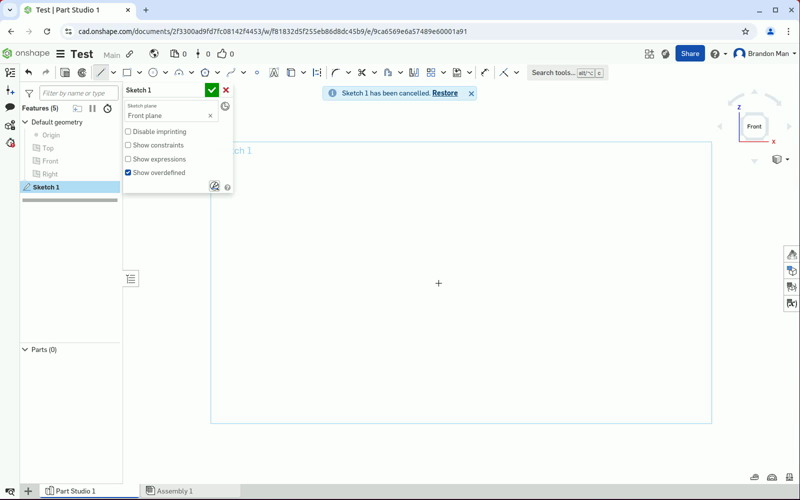
key_up(shift)
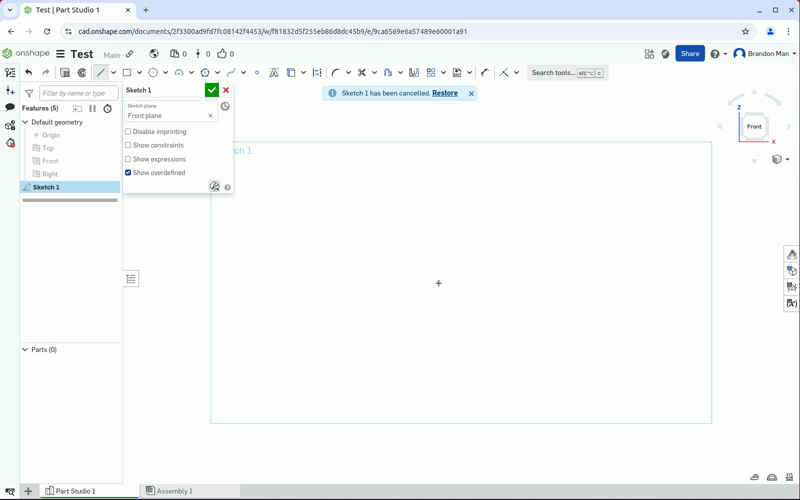
key_down(shift)
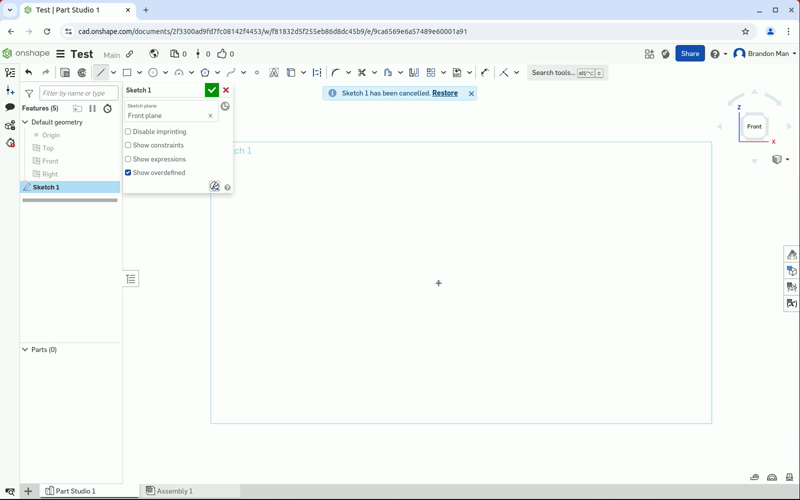
mouse_move(468, 282)
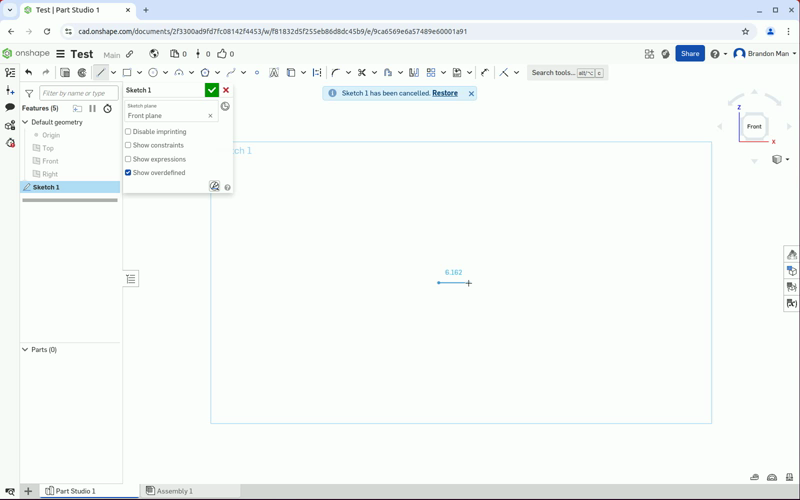
mouse_move(483, 282)
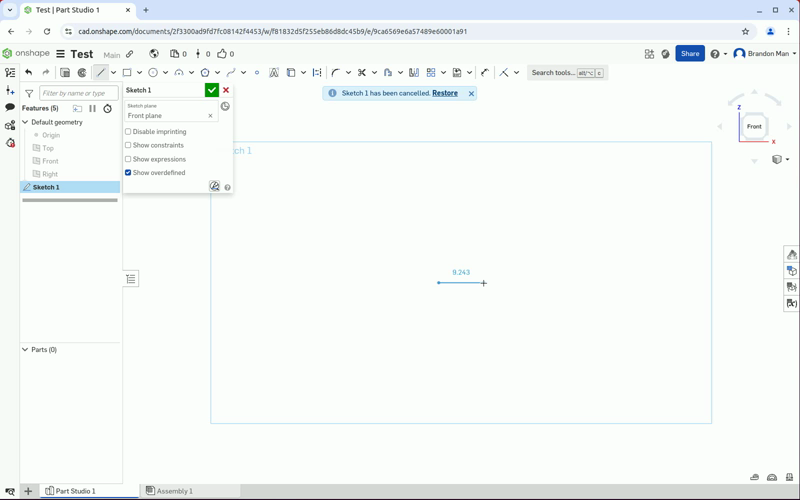
click(483, 282)
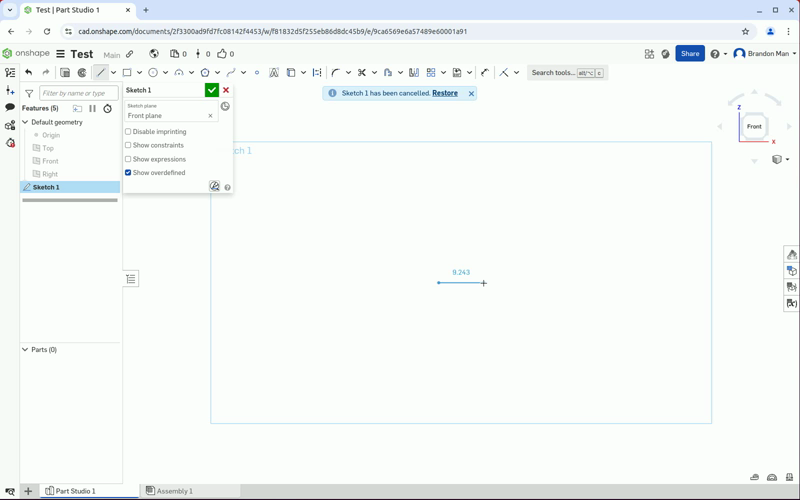
key_up(shift)
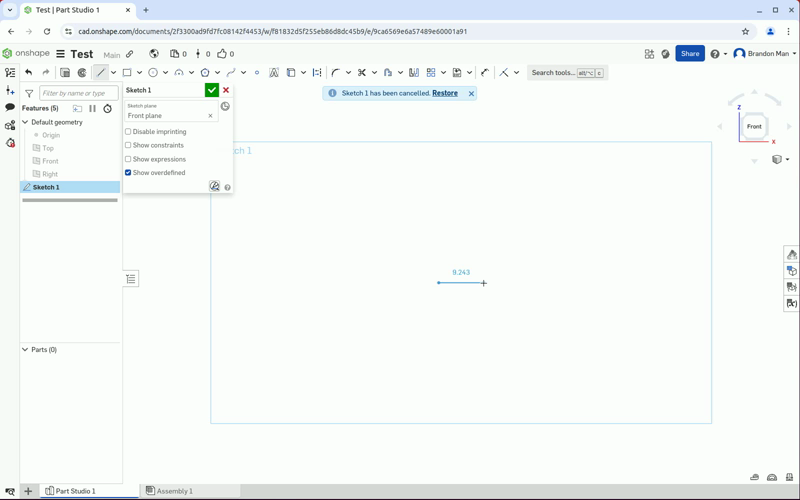
key_down(shift)
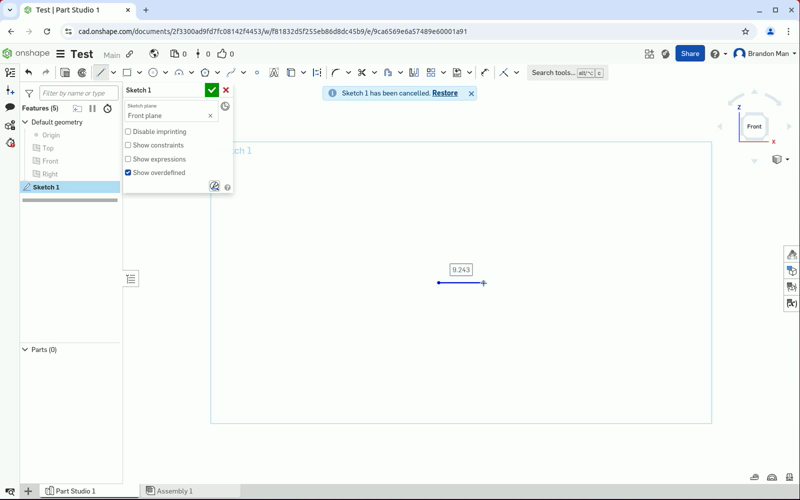
mouse_move(483, 170)
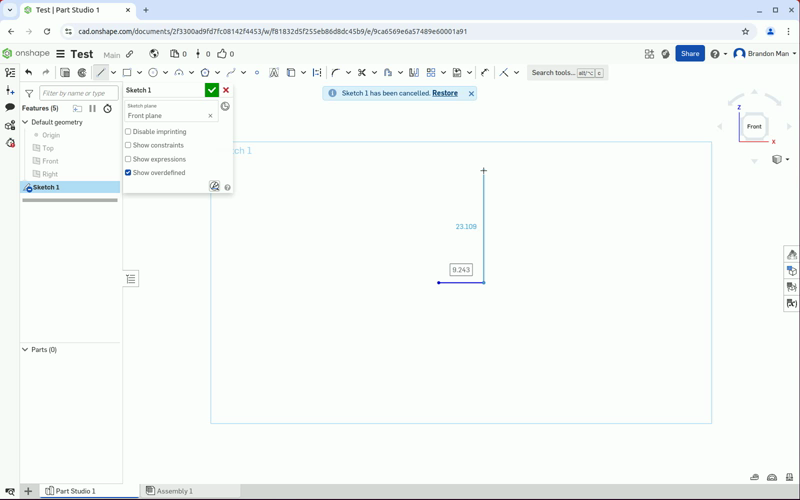
click(483, 170)
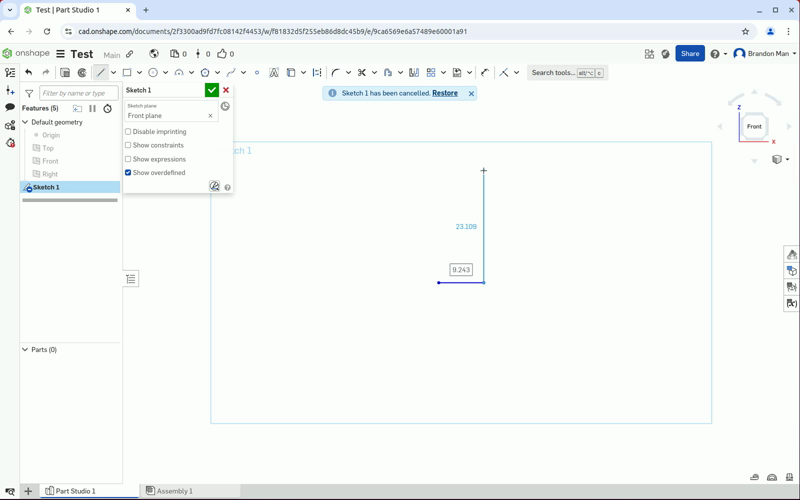
key_up(shift)
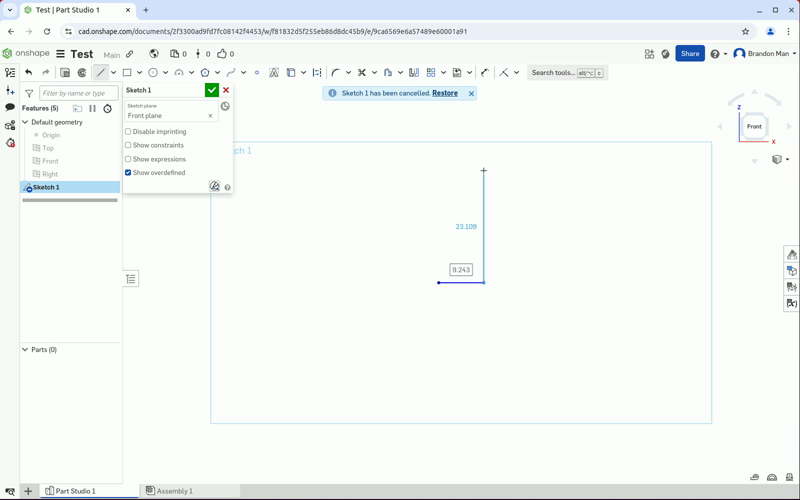
key_down(shift)
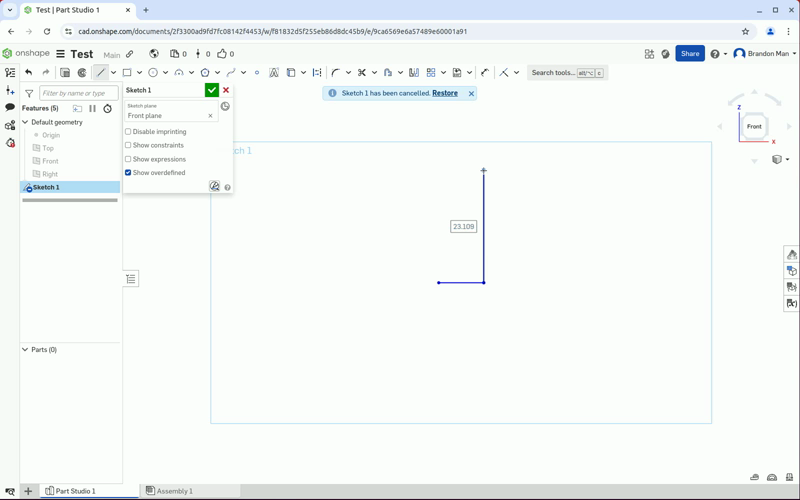
mouse_move(513, 170)
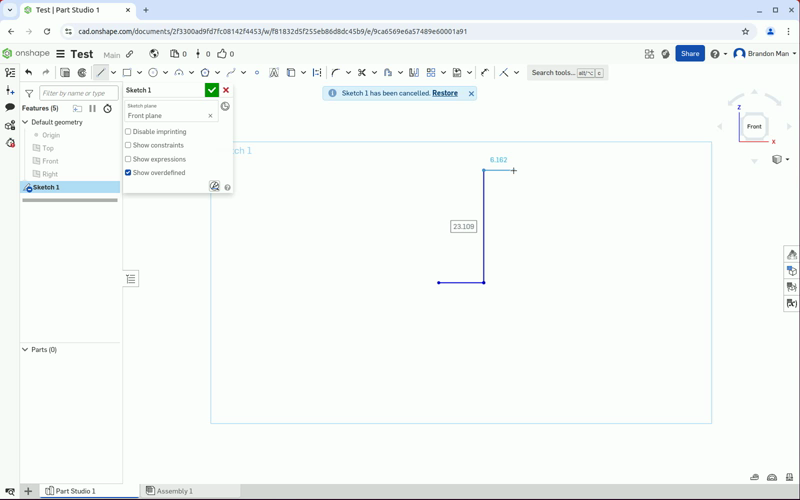
mouse_move(438, 170)
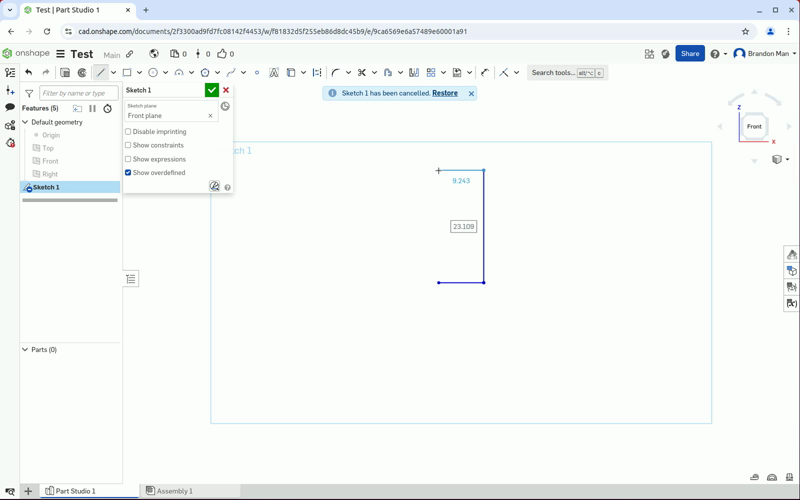
click(438, 170)
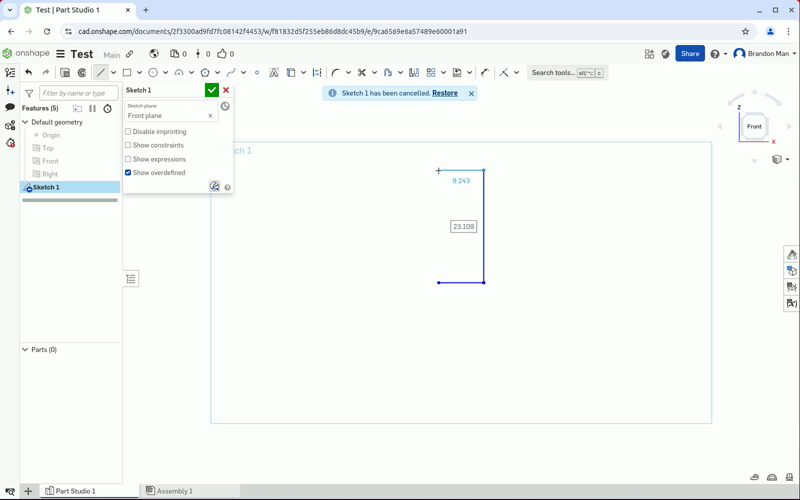
key_up(shift)
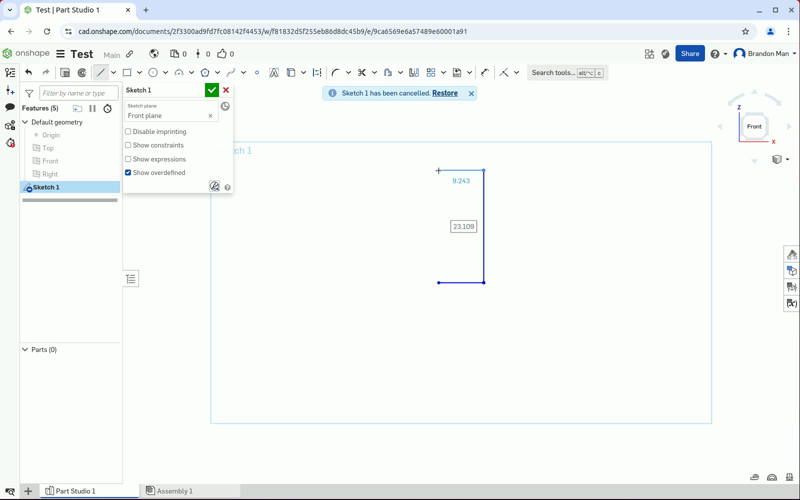
key_down(shift)
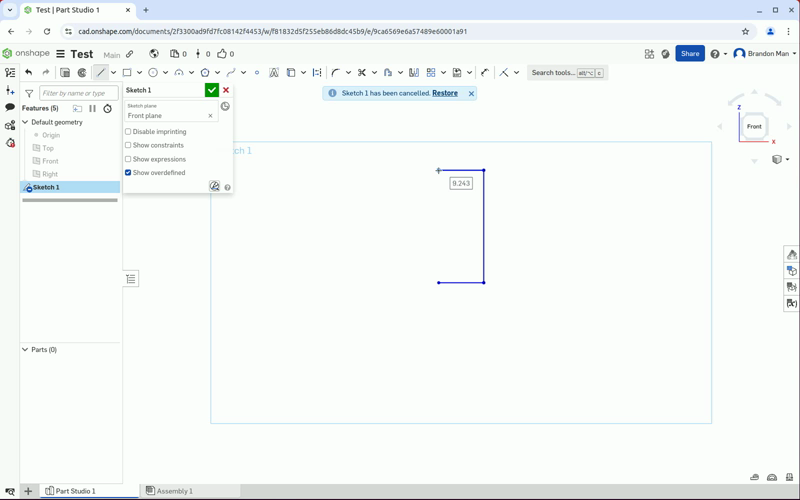
mouse_move(438, 282)
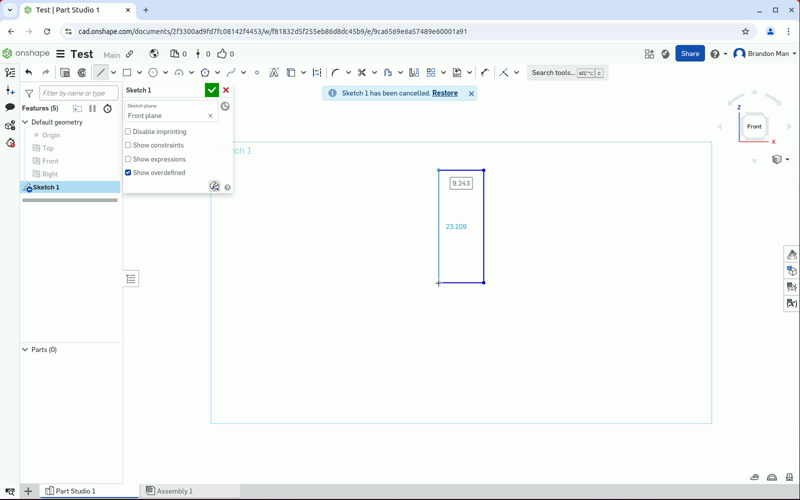
key_up(shift)
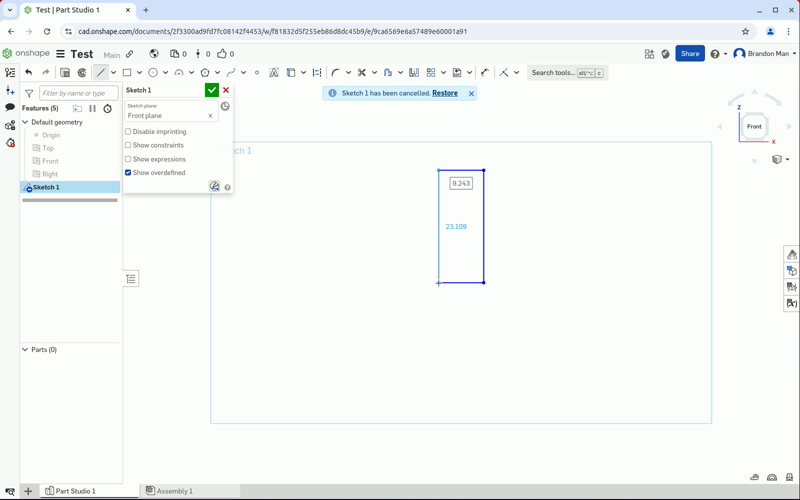
click(438, 282)
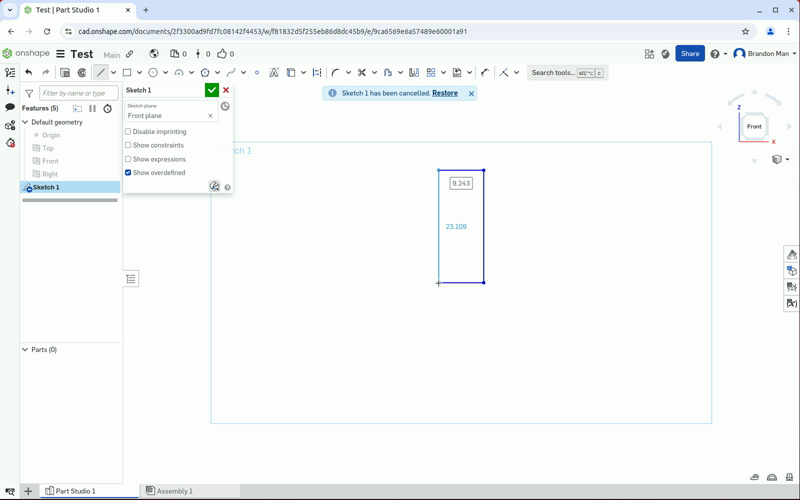
key(esc)
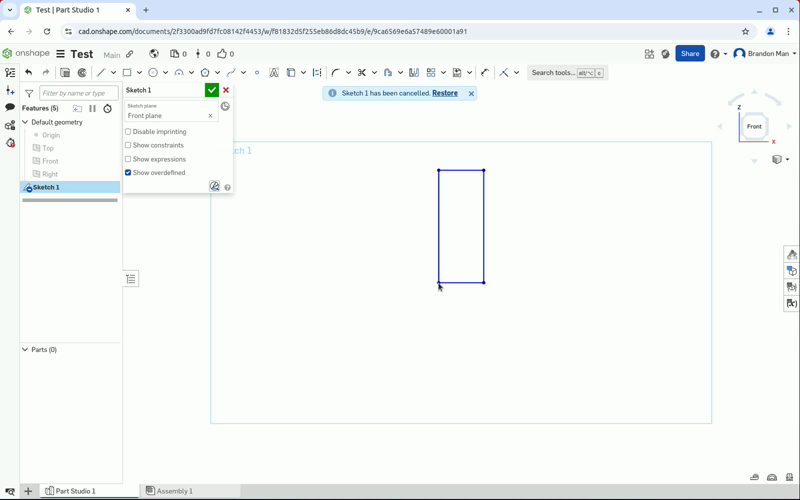
mouse_move(449, 211)
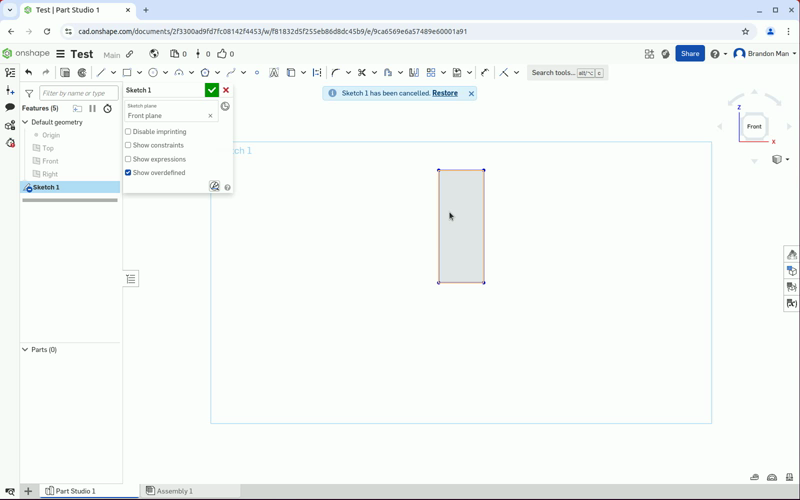
click(449, 211)
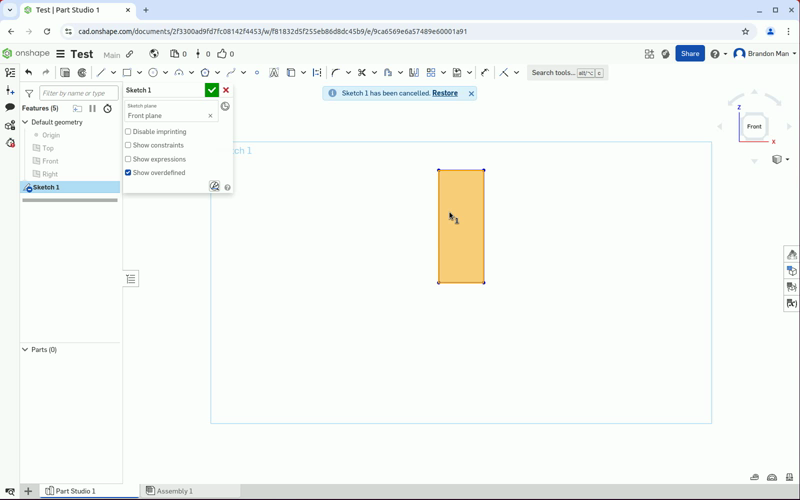
mouse_move(73, 352)
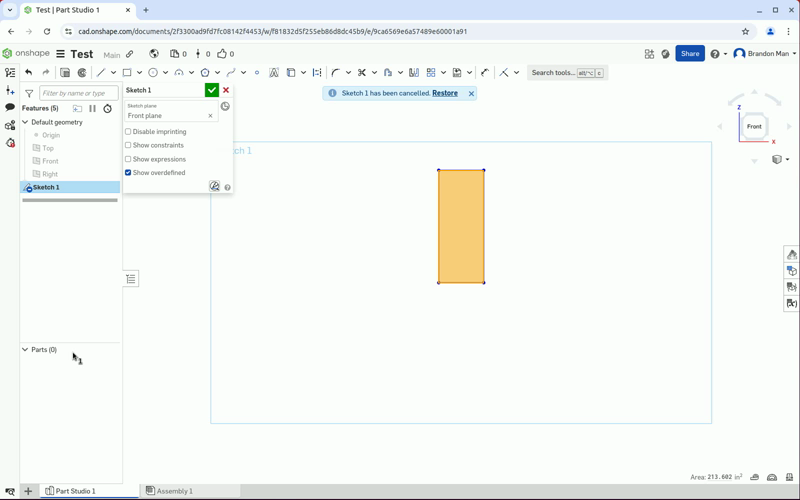
key(shift+y)
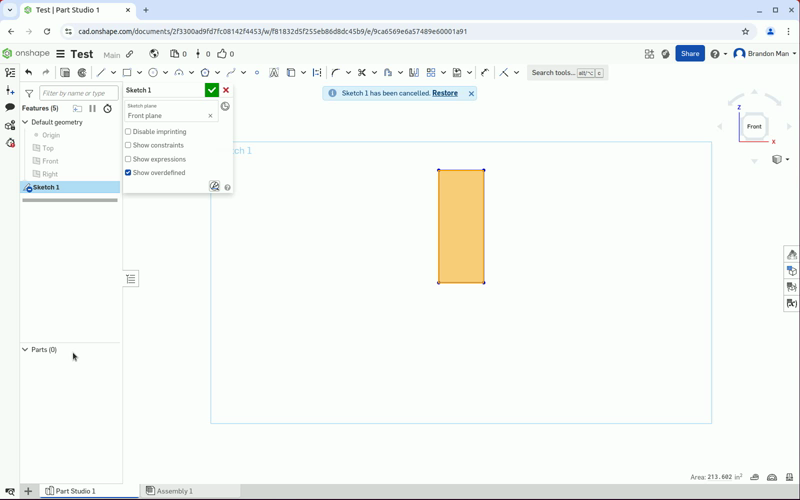
key(shift+e)
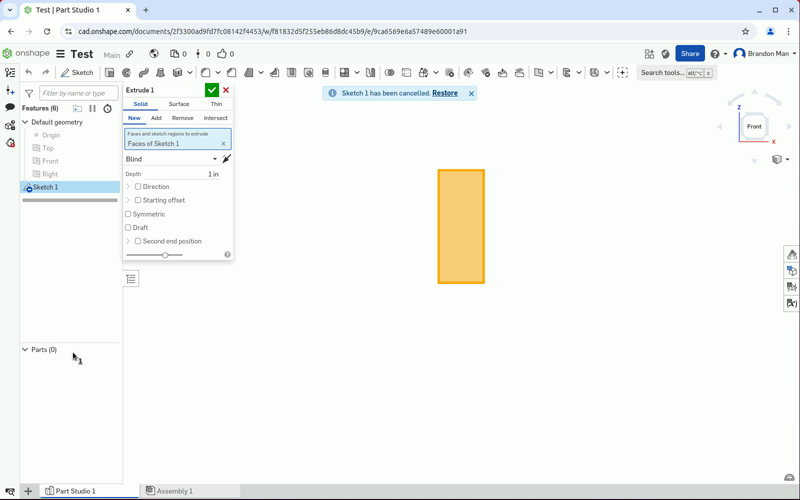
mouse_move(143, 106)
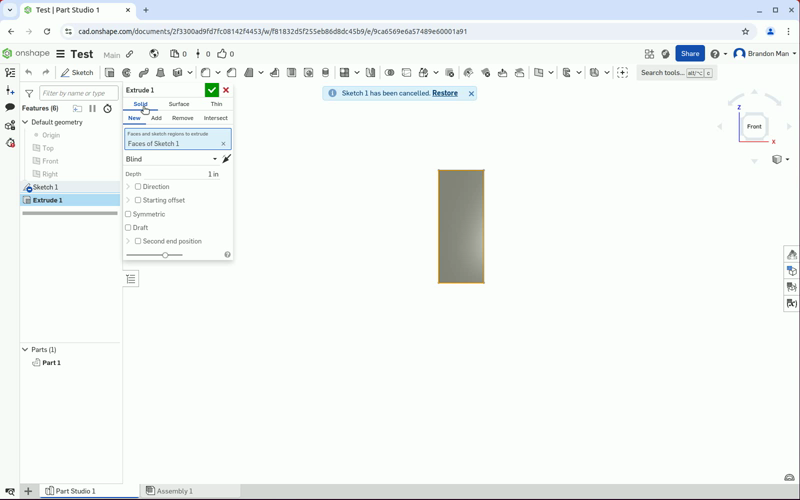
click(143, 106)
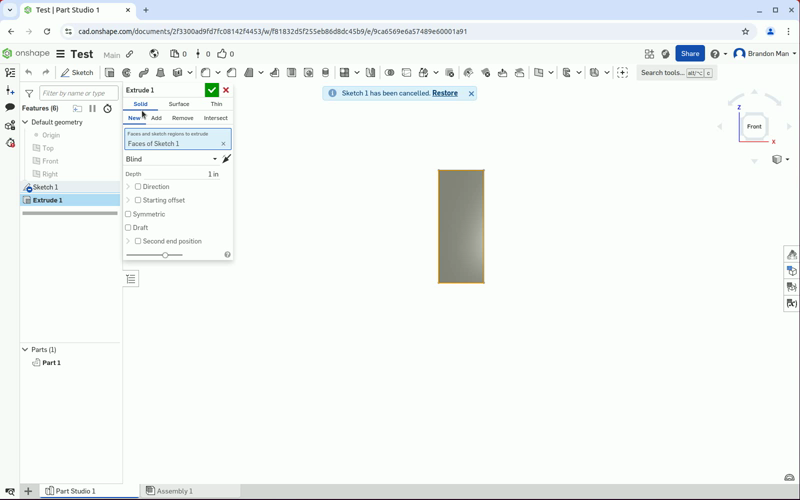
mouse_move(137, 120)
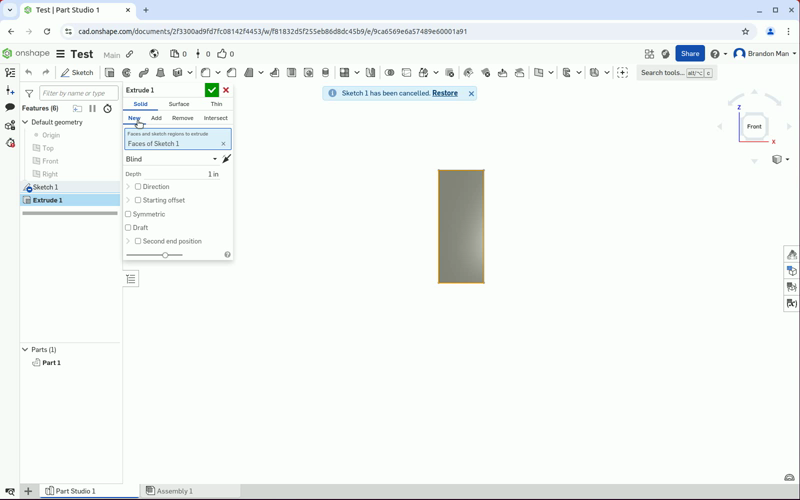
click(137, 120)
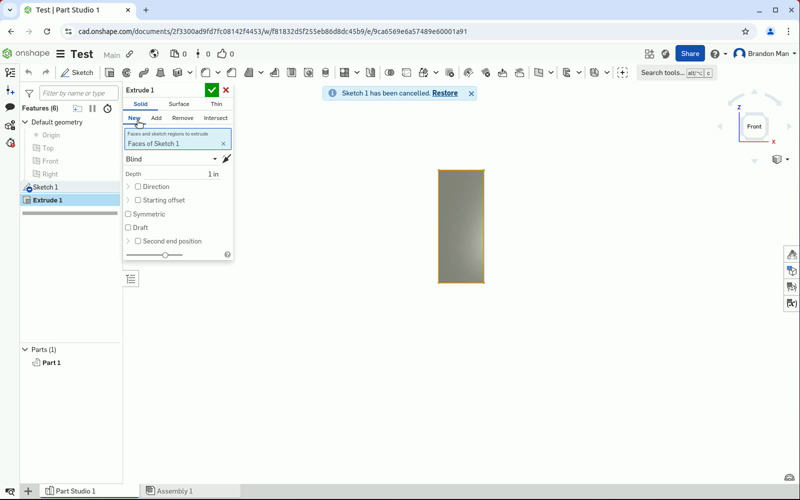
key(tab, 4)
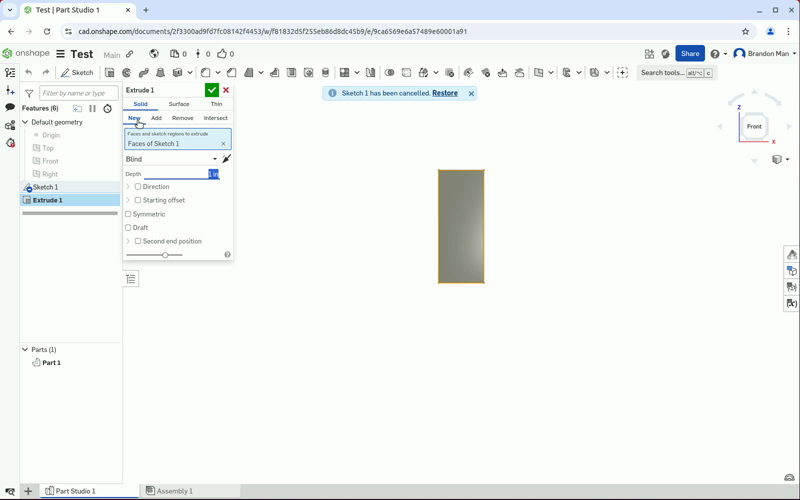
text(-0.241)
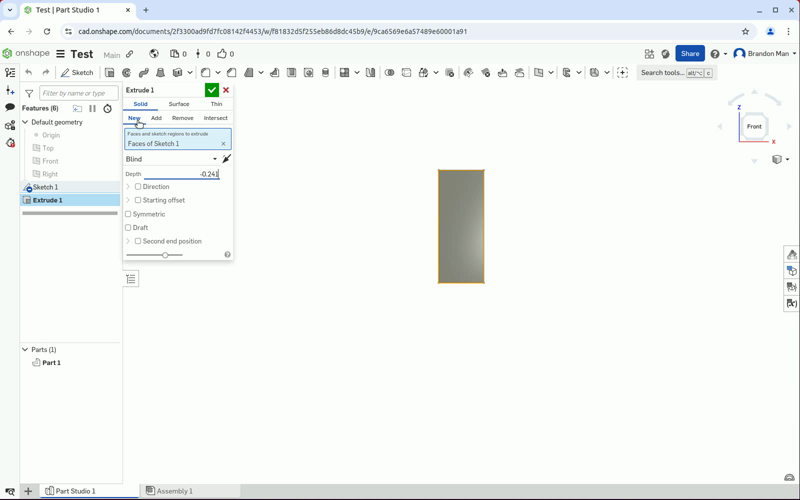
key(enter)
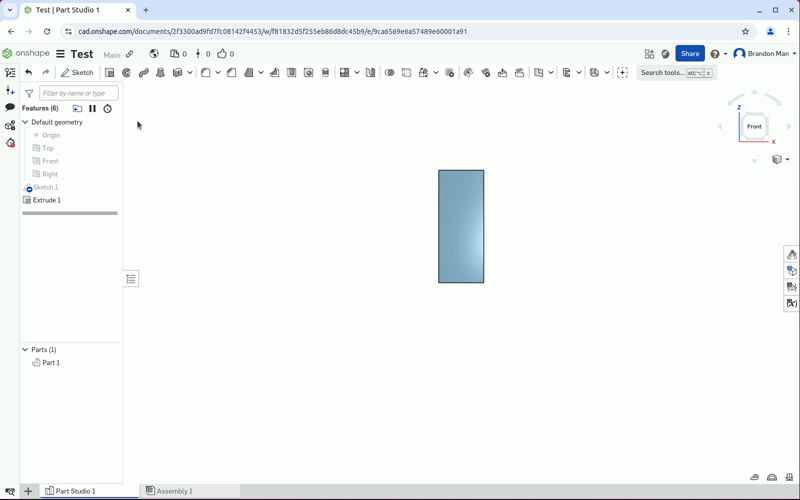
key(shift+h)
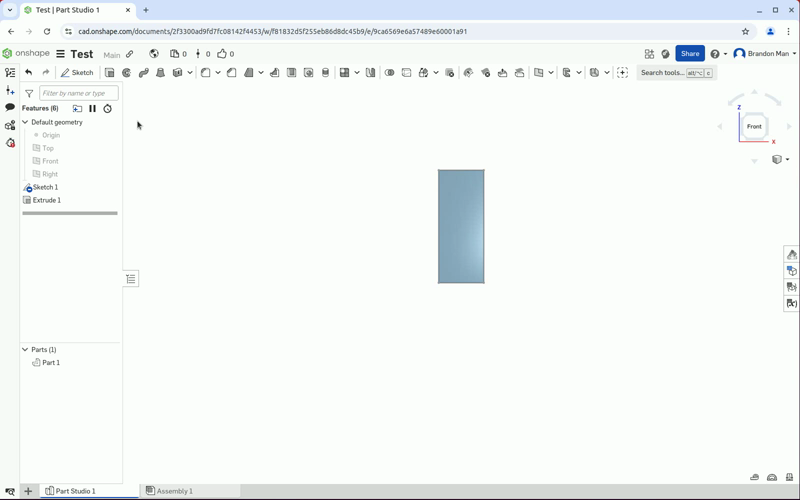
key(shift+h)
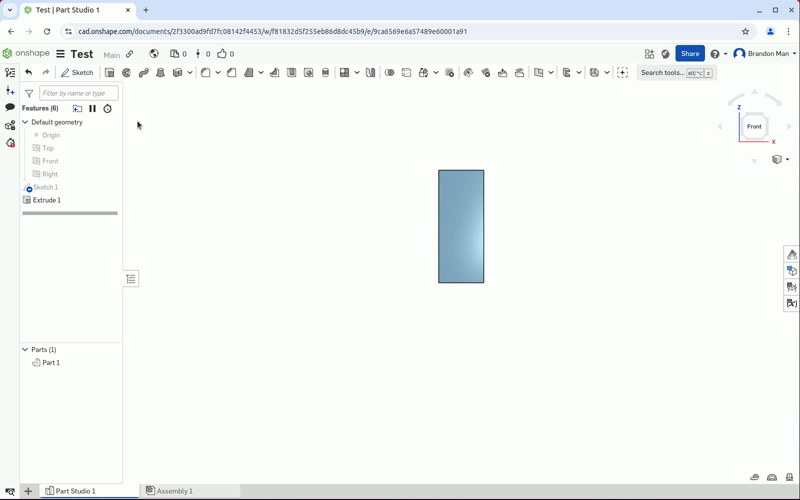
mouse_move(73, 189)
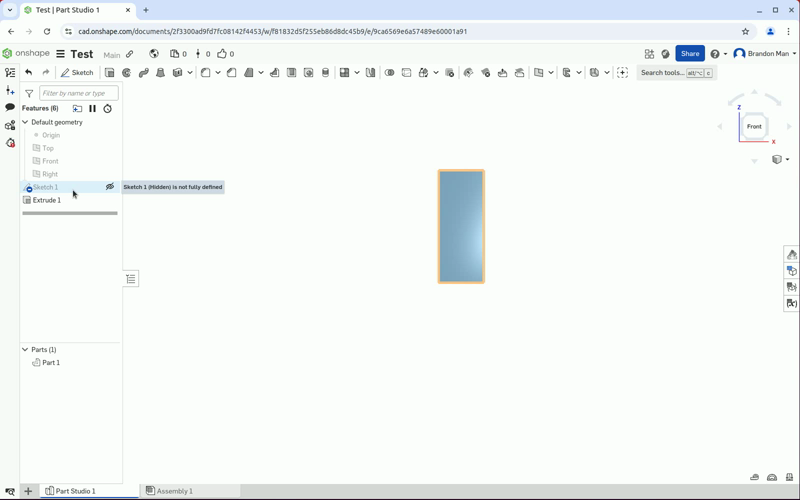
click(73, 189)
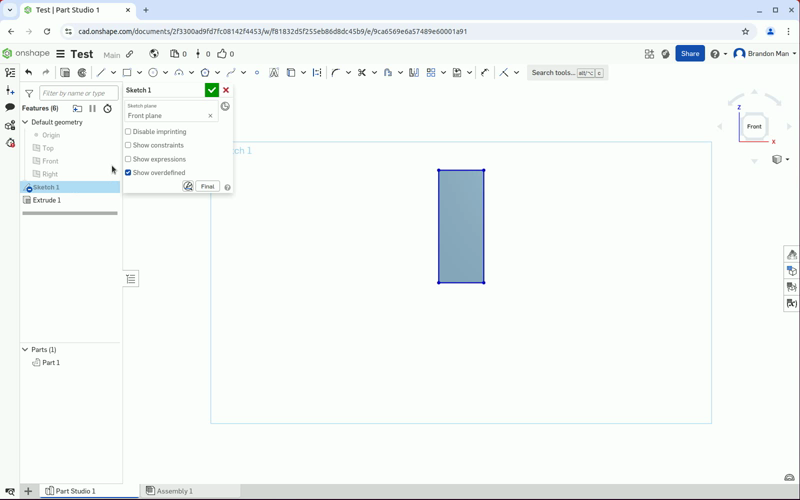
mouse_move(229, 92)
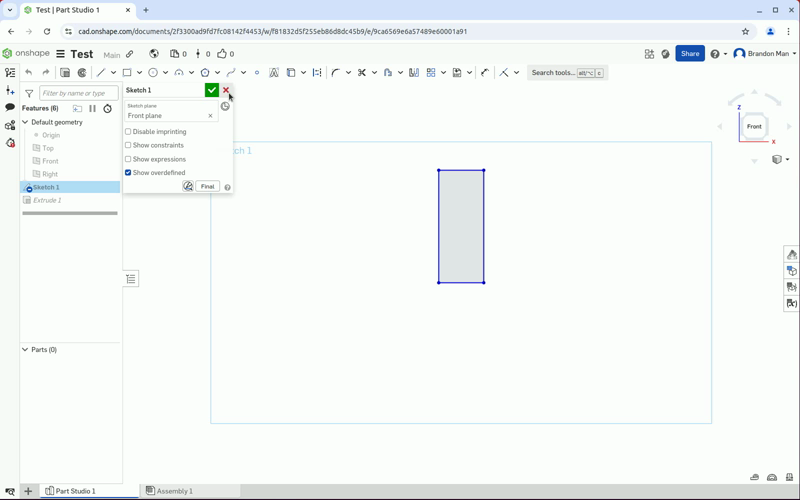
click(229, 92)
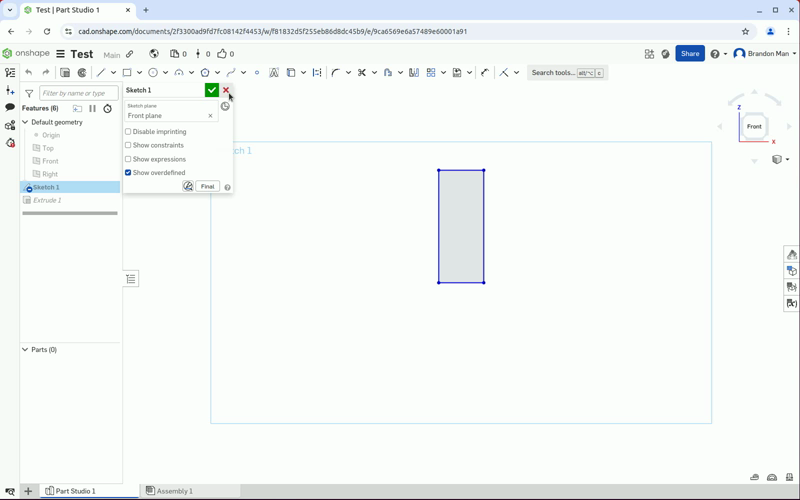
key(shift+s)
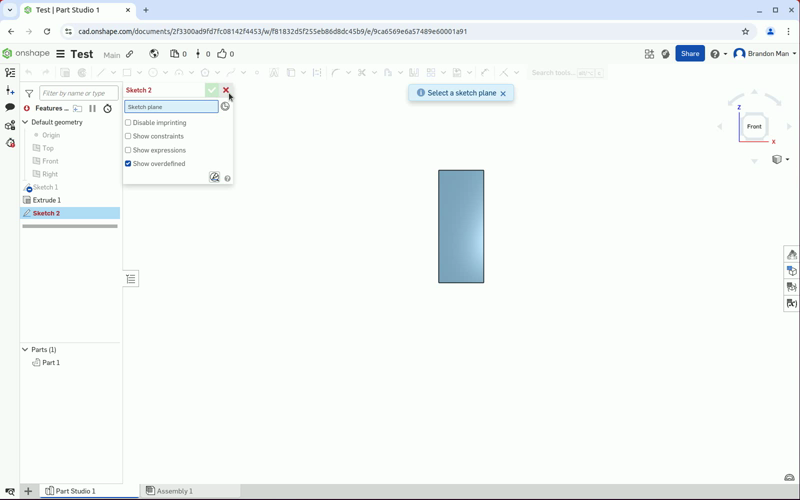
mouse_move(73, 163)
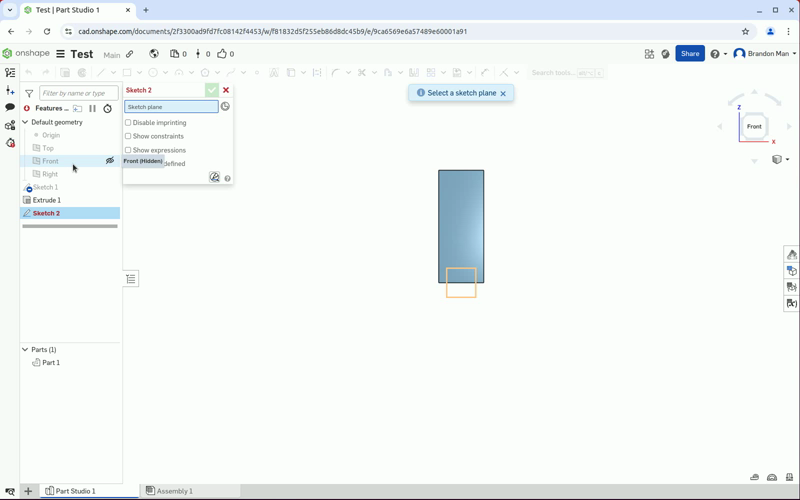
click(73, 163)
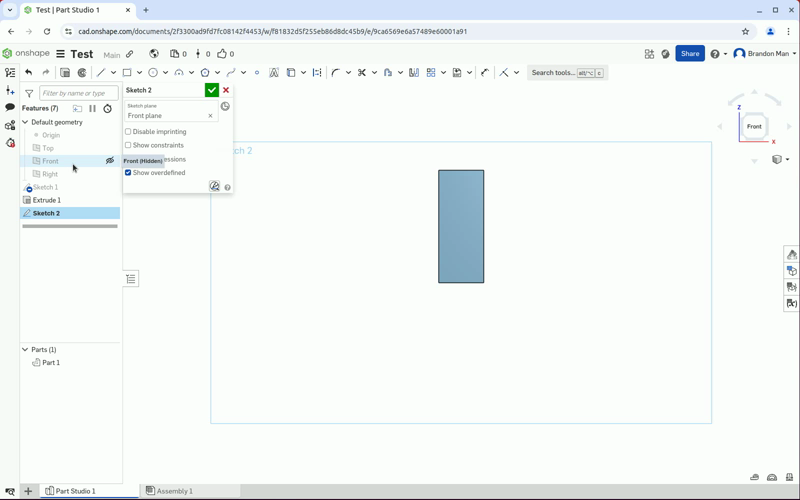
mouse_move(73, 352)
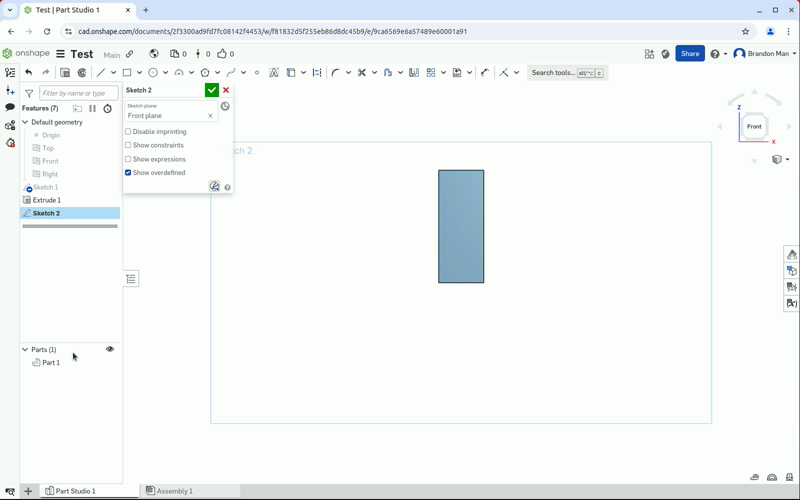
key(y)
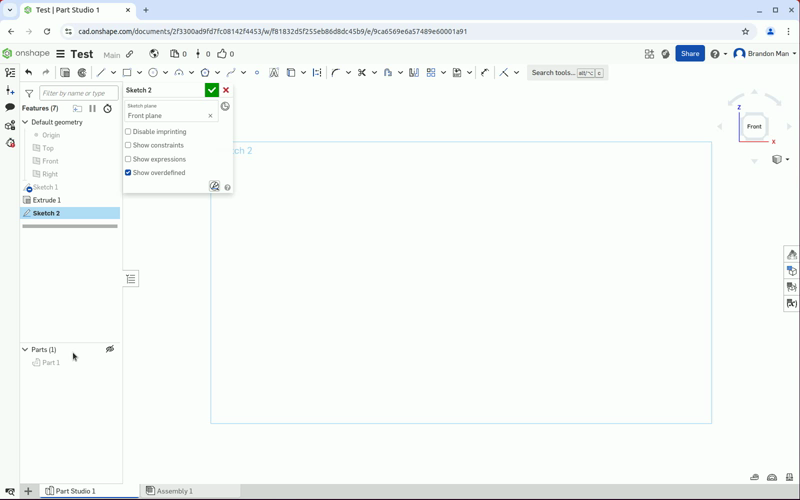
key(l)
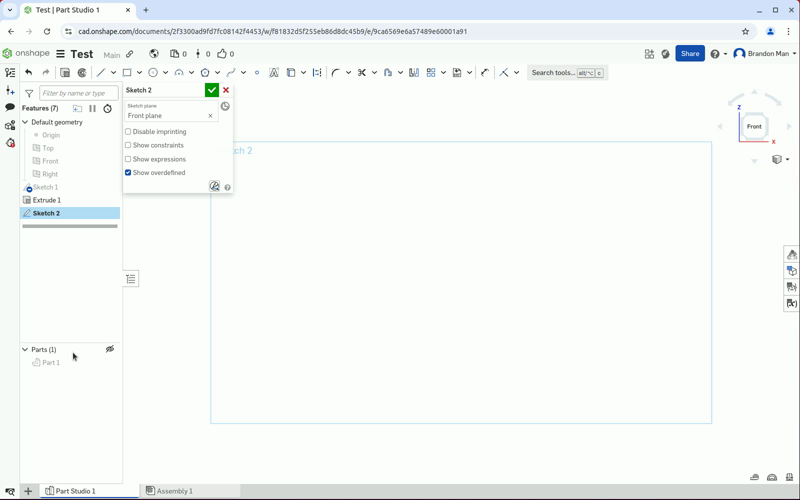
key_down(shift)
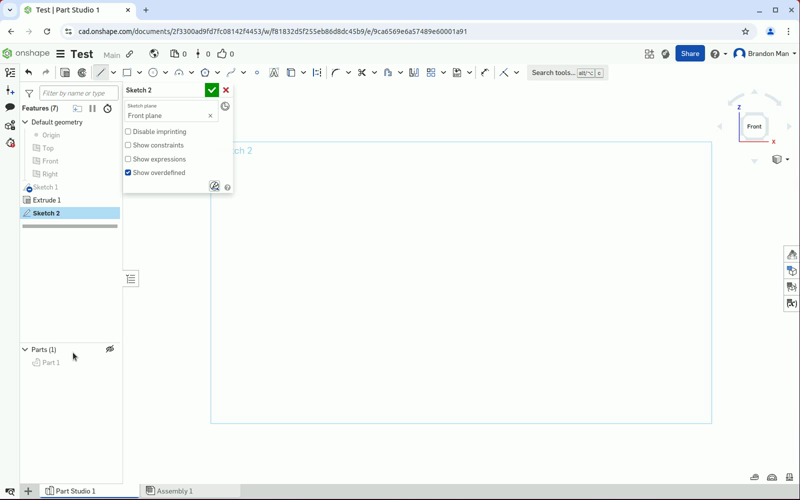
mouse_move(438, 275)
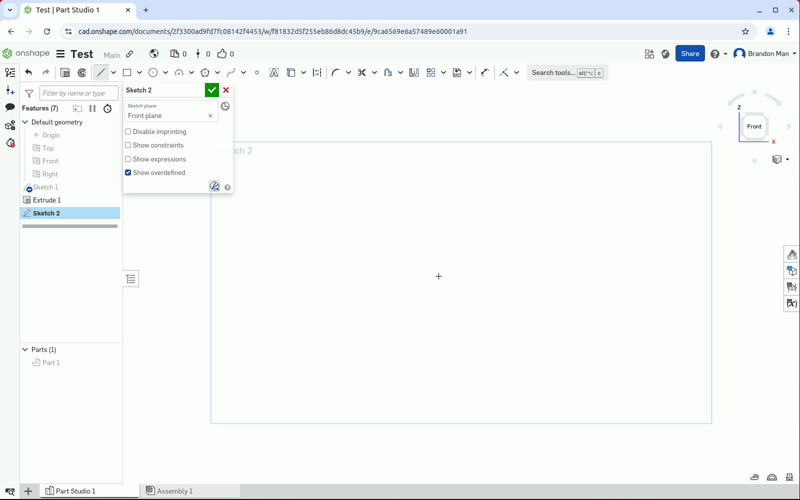
click(438, 275)
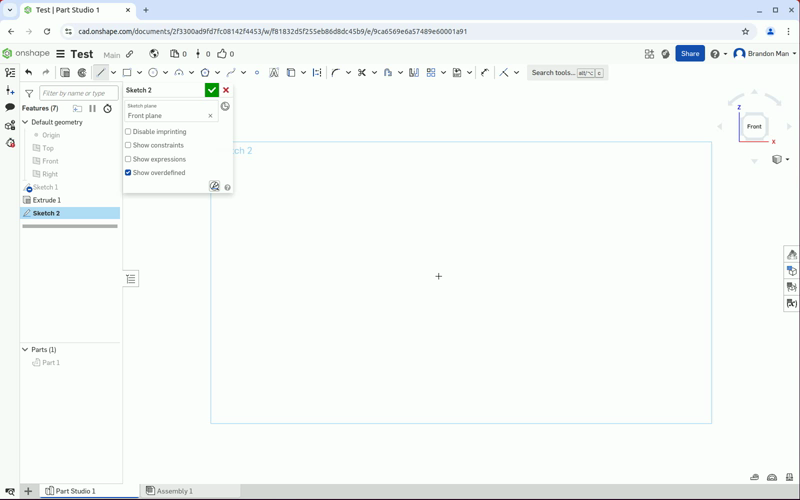
key_up(shift)
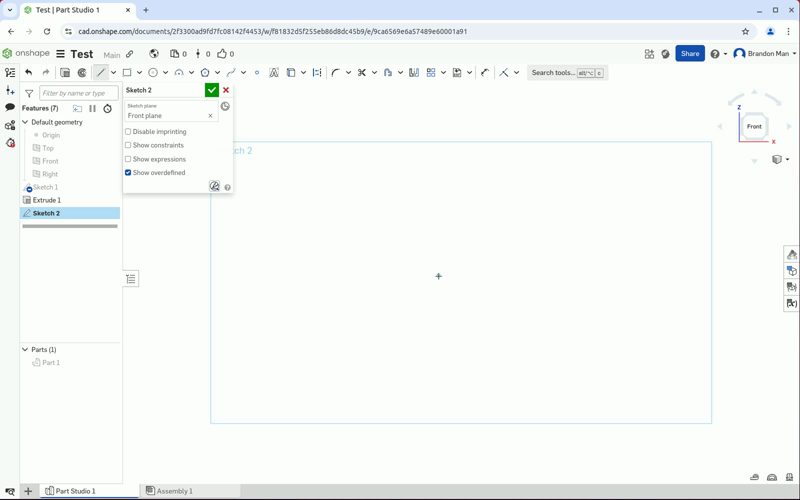
key_down(shift)
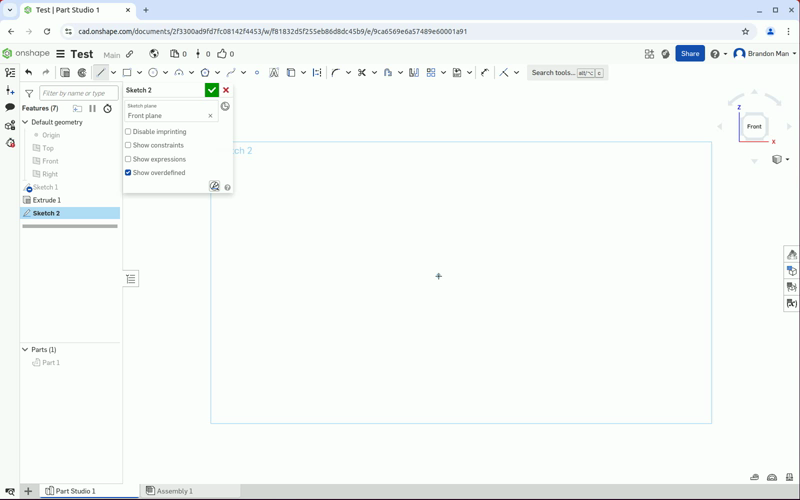
mouse_move(468, 275)
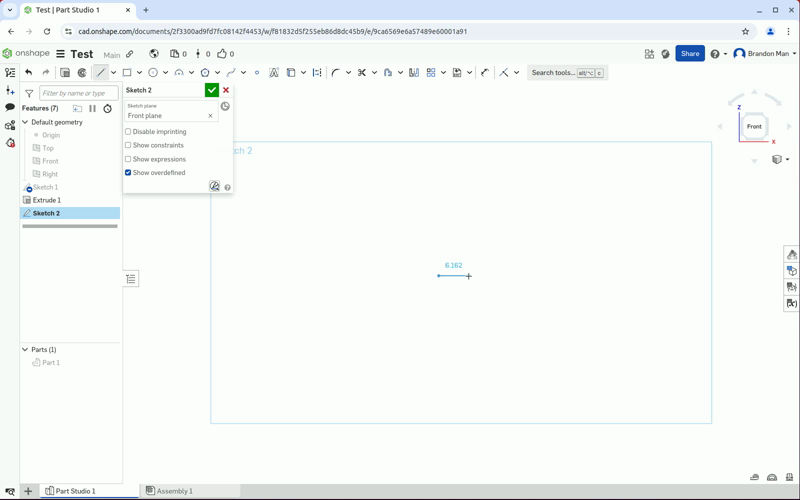
mouse_move(459, 275)
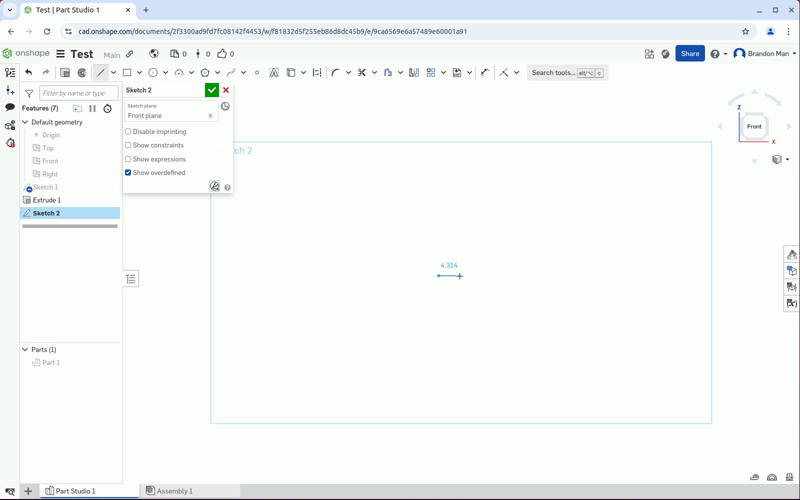
click(459, 275)
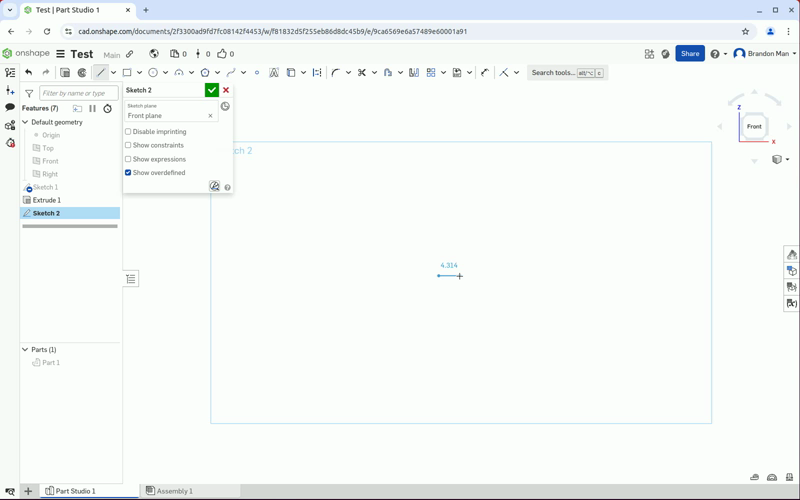
key_up(shift)
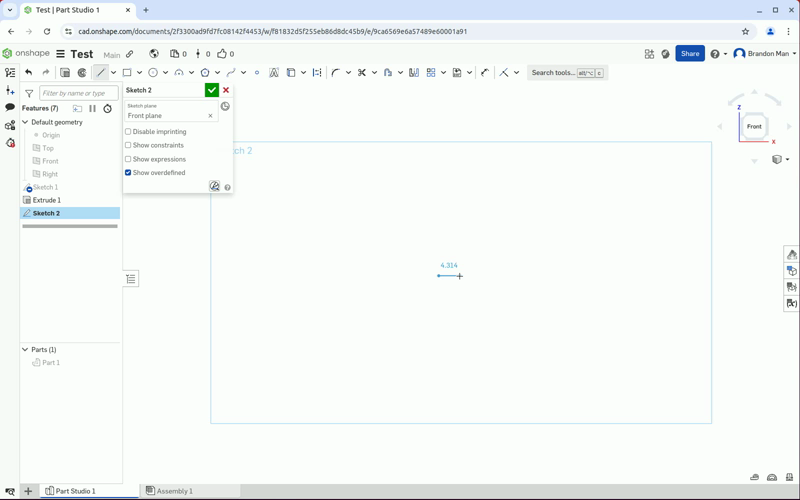
key_down(shift)
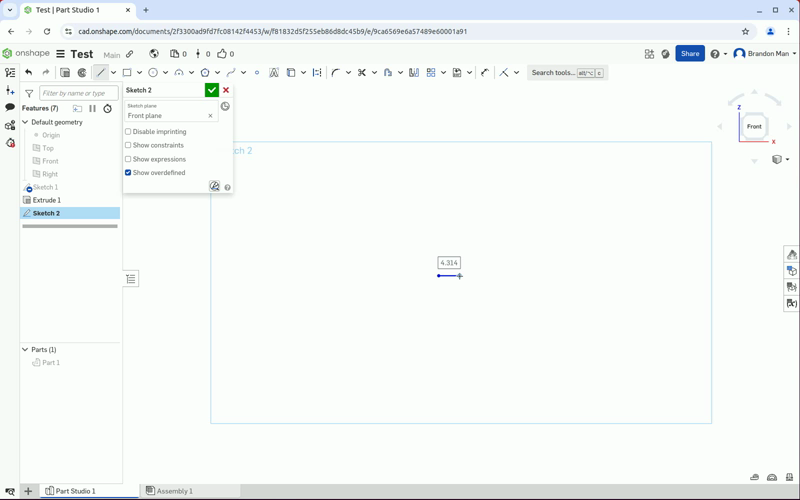
mouse_move(459, 170)
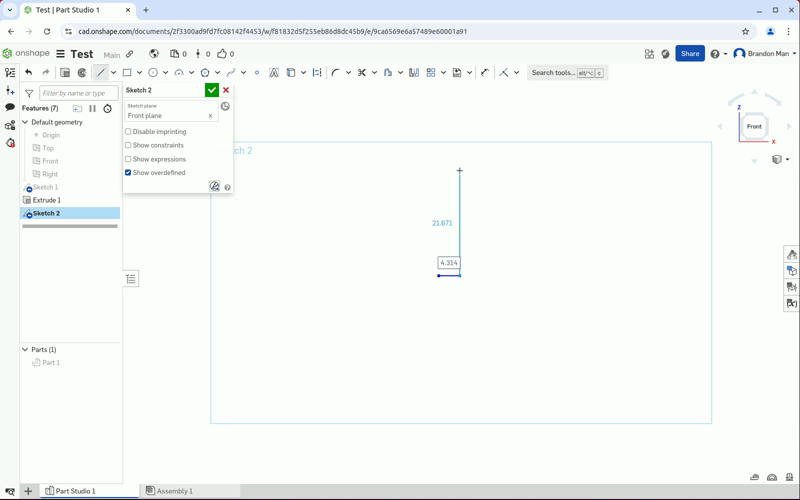
click(459, 170)
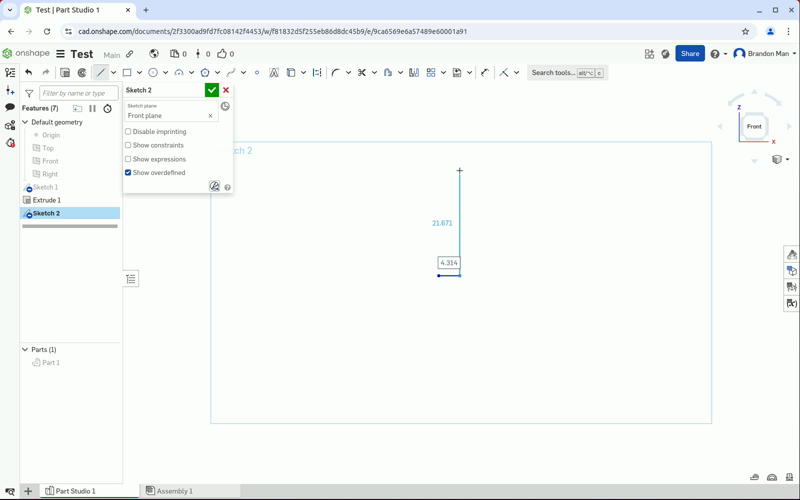
key_up(shift)
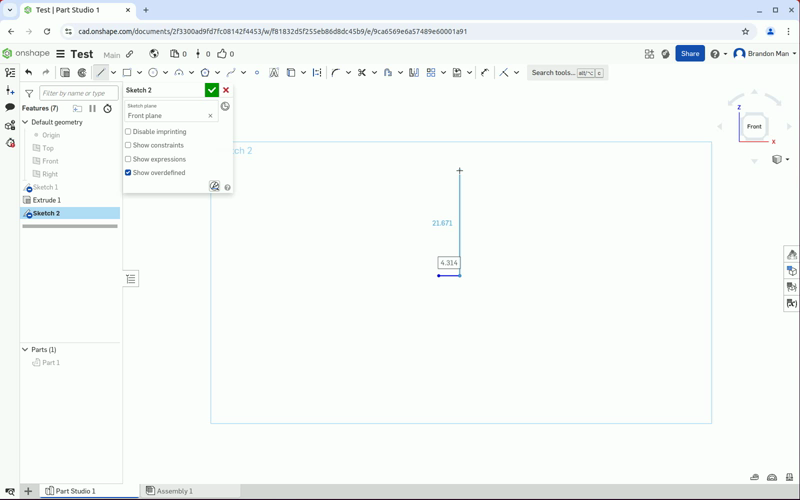
key_down(shift)
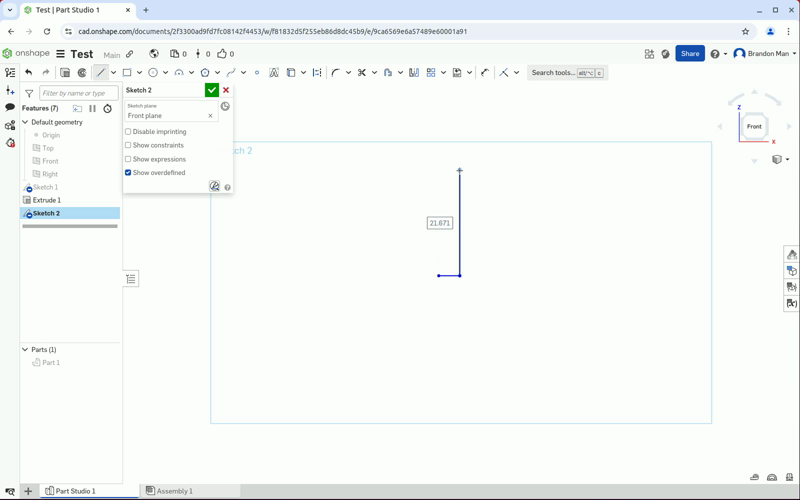
mouse_move(489, 170)
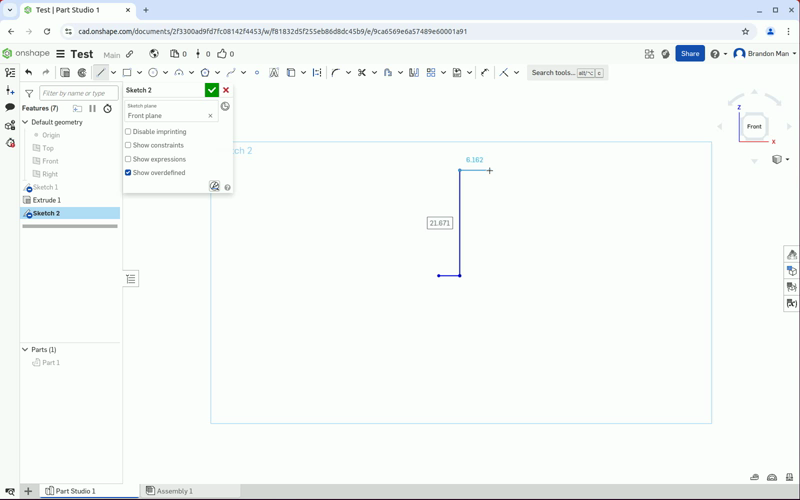
mouse_move(438, 170)
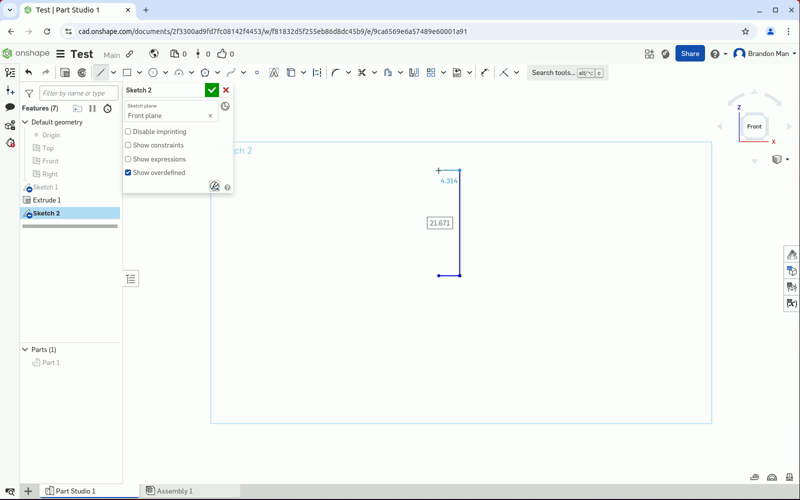
click(438, 170)
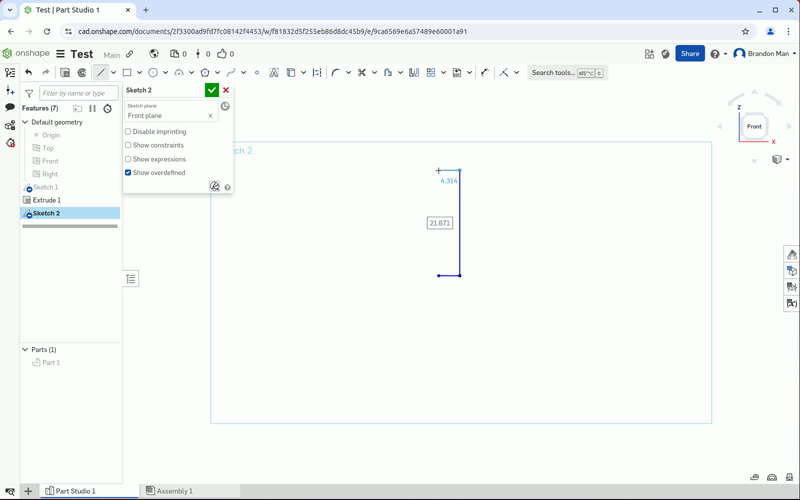
key_up(shift)
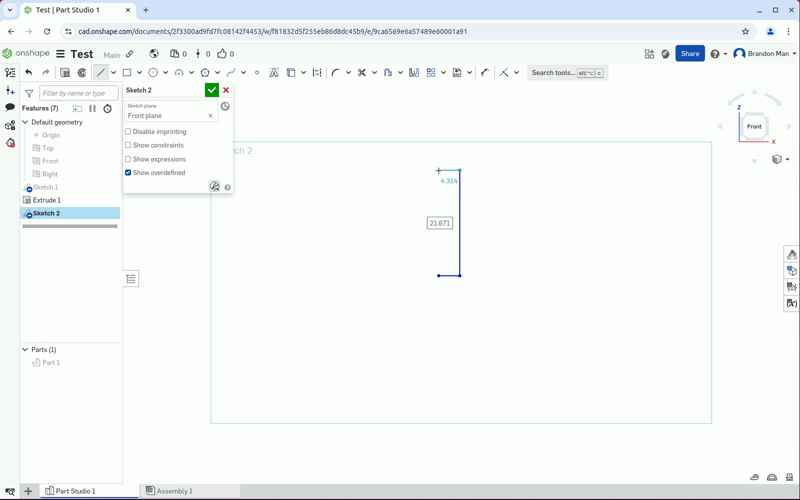
key_down(shift)
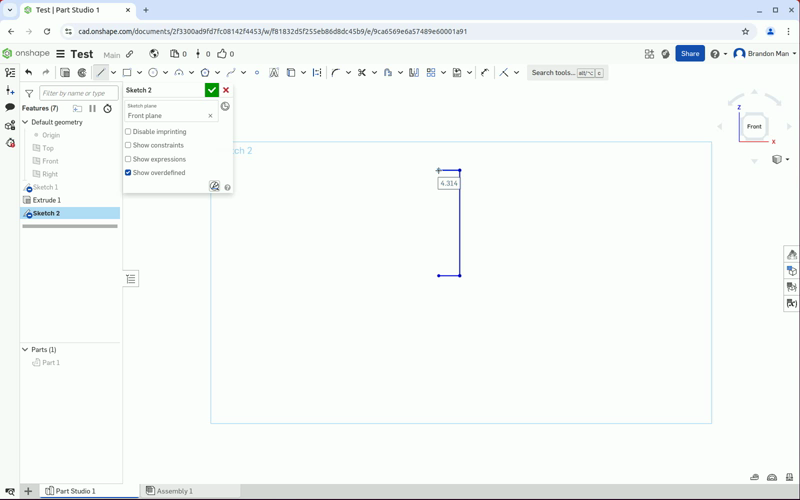
mouse_move(438, 275)
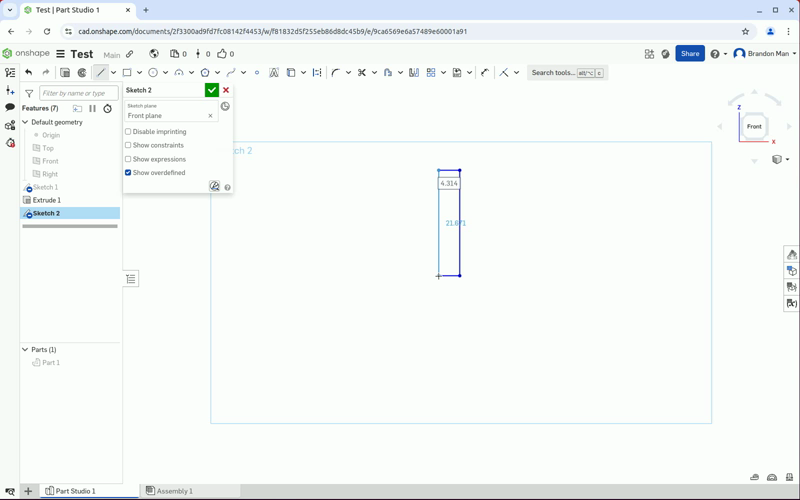
key_up(shift)
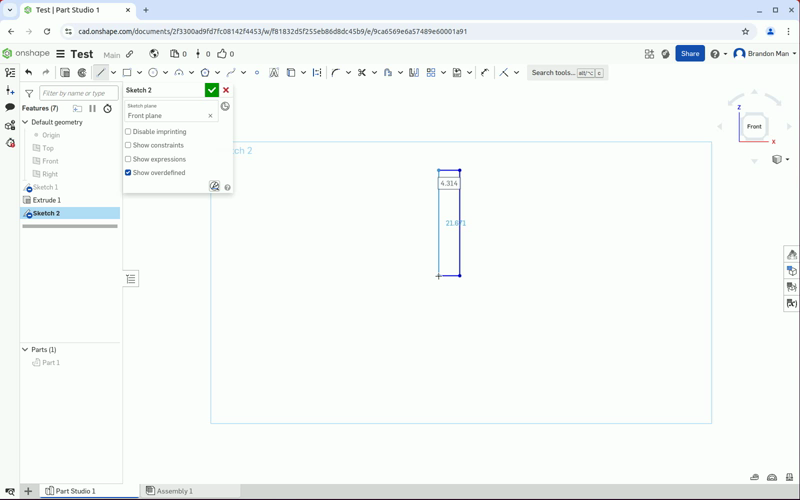
click(438, 275)
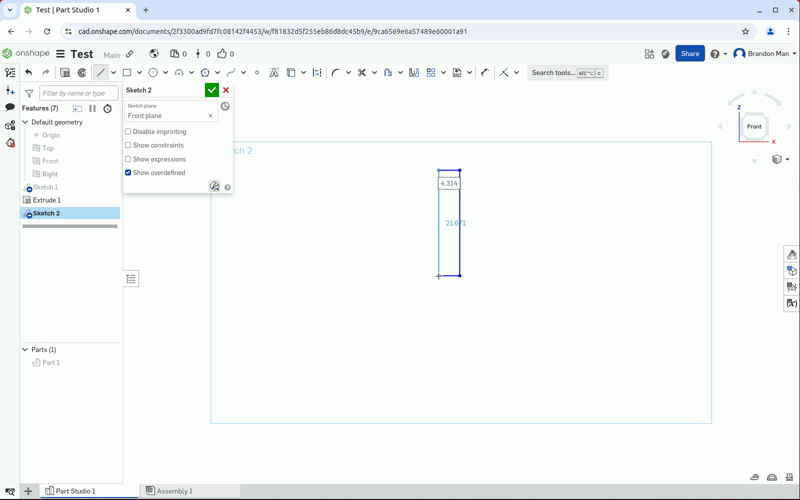
key(esc)
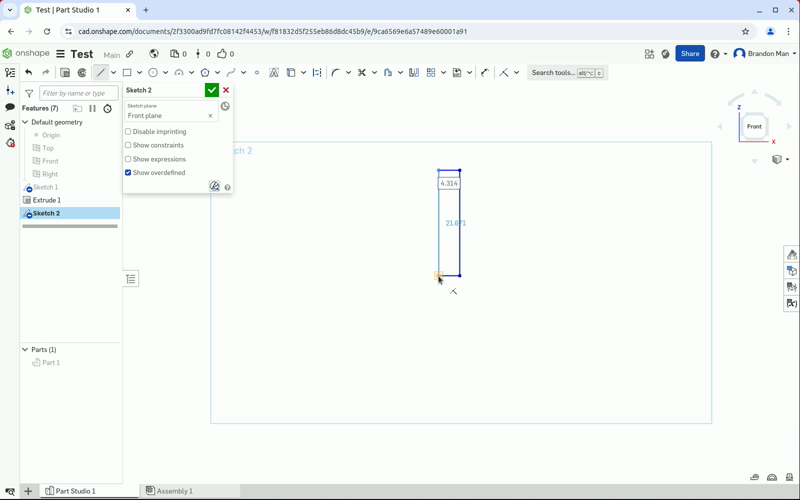
mouse_move(444, 254)
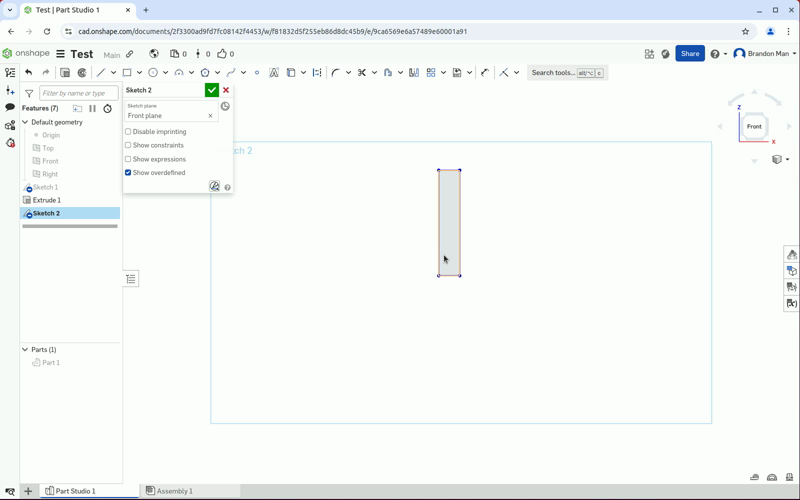
click(444, 254)
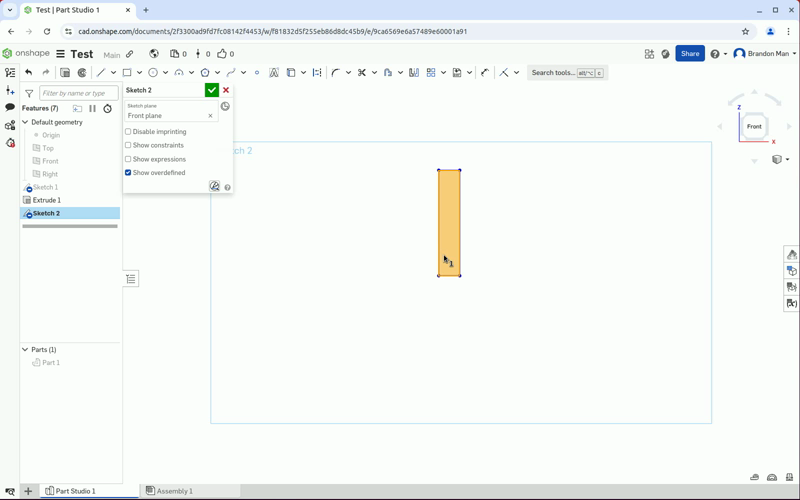
mouse_move(73, 352)
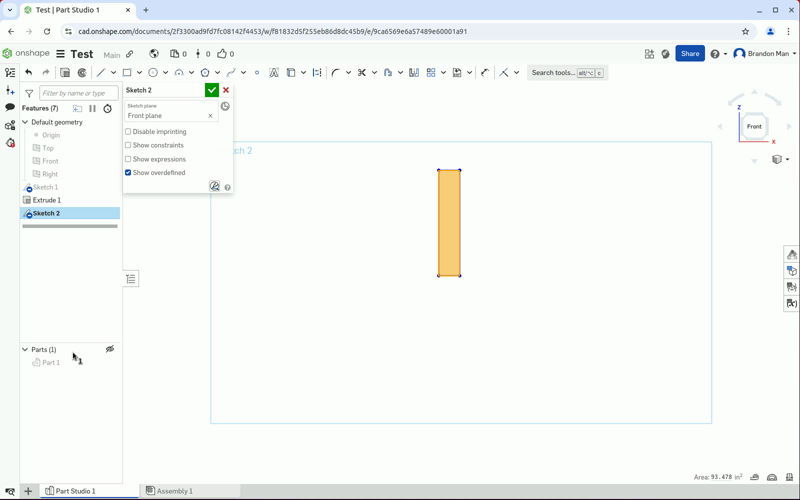
key(shift+y)
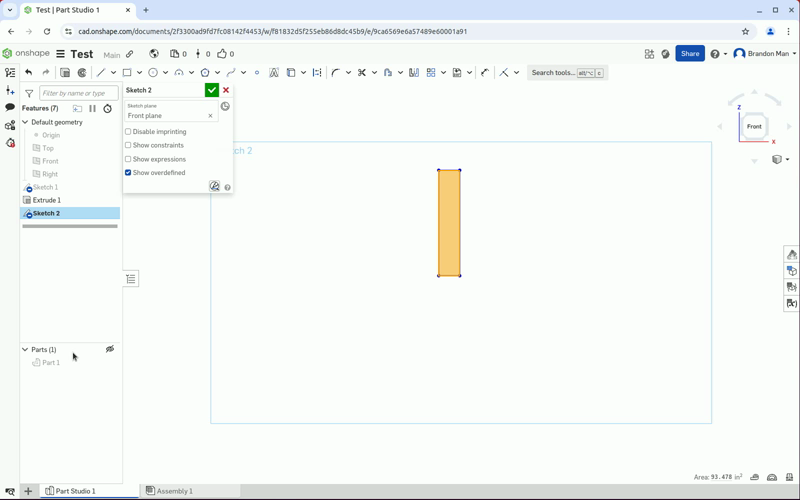
key(shift+e)
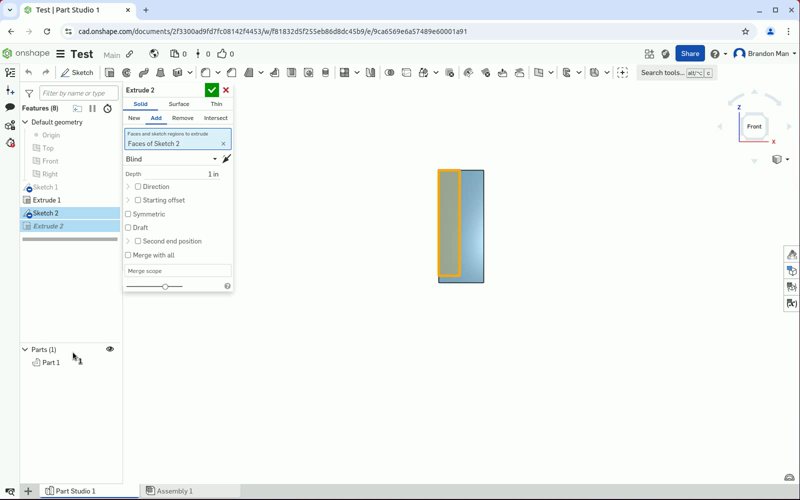
mouse_move(143, 106)
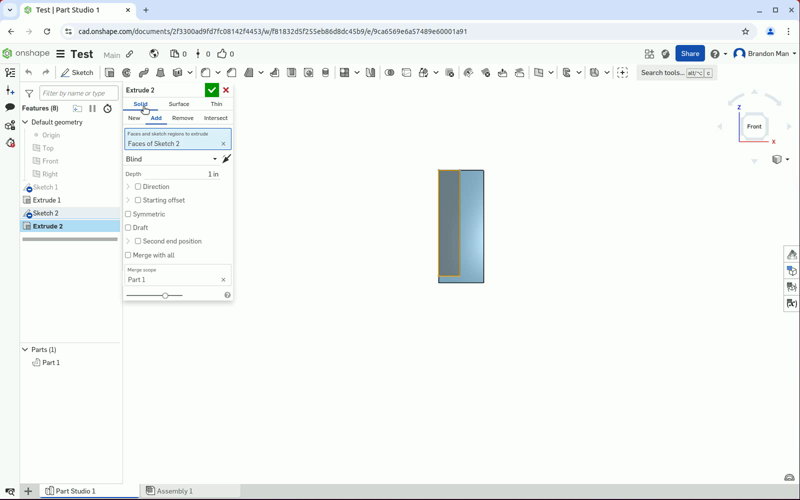
click(143, 106)
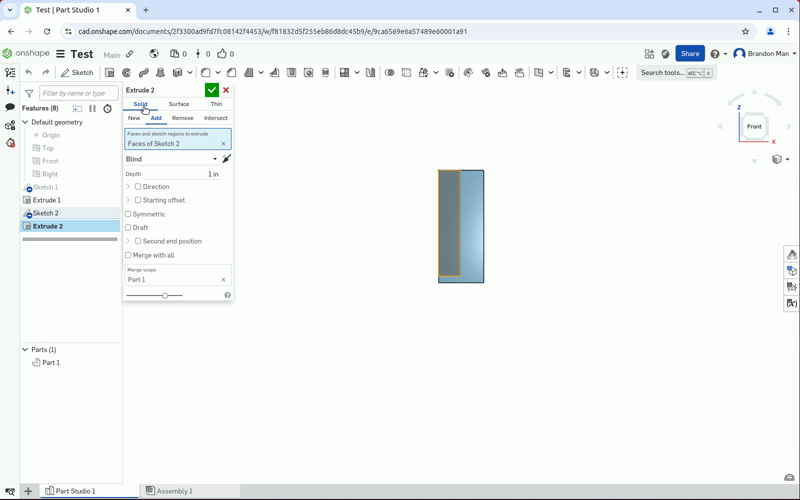
mouse_move(137, 120)
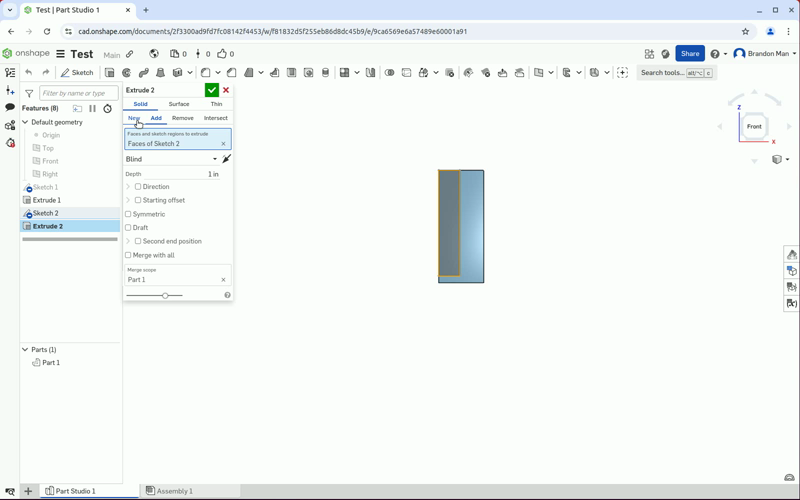
click(137, 120)
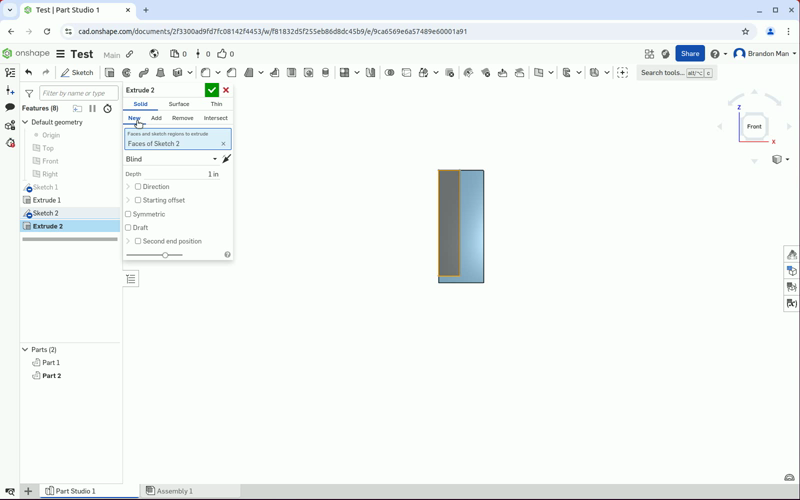
key(tab, 4)
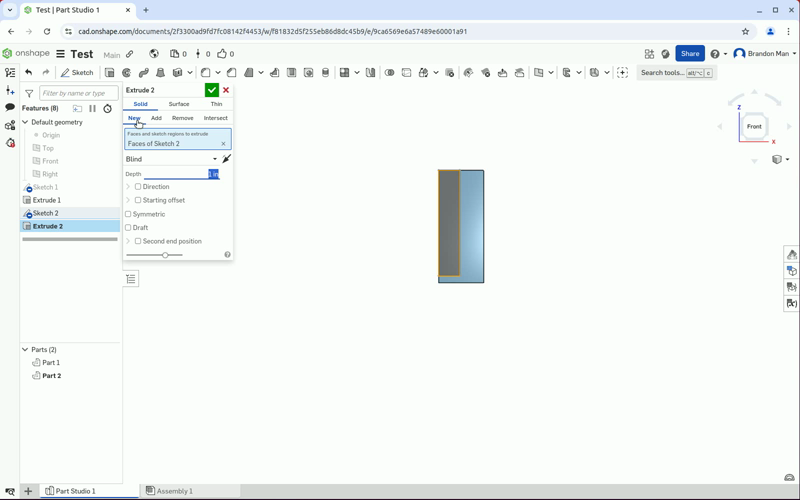
text(-0.241)
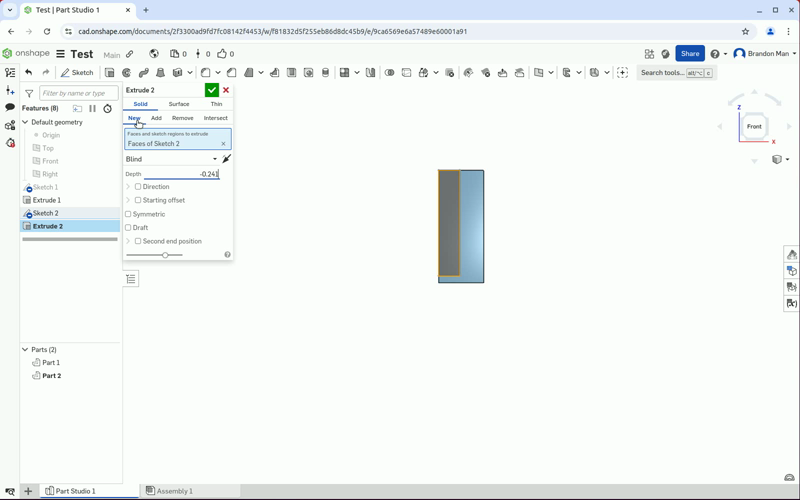
key(enter)
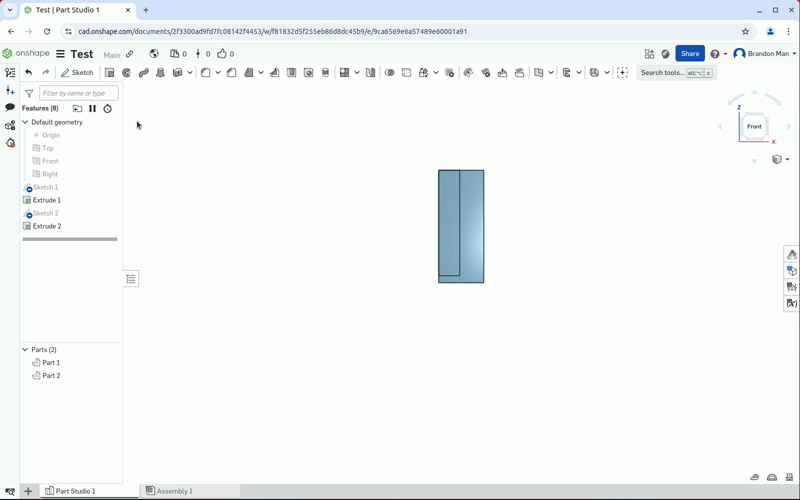
key(shift+h)
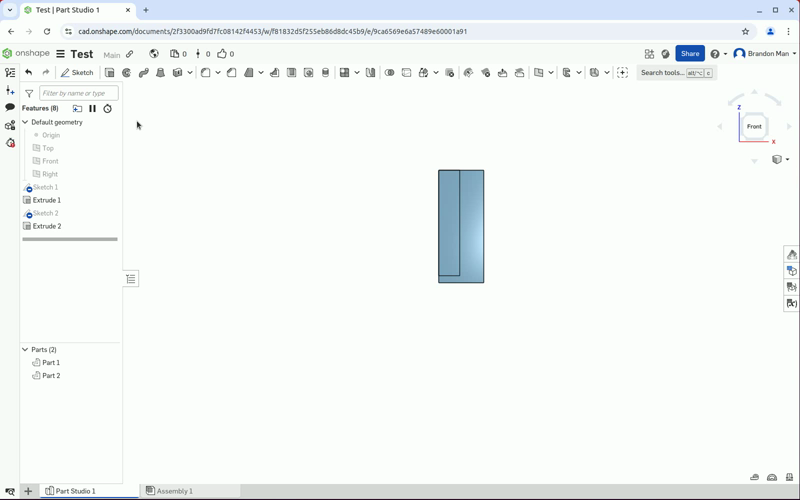
key(shift+h)
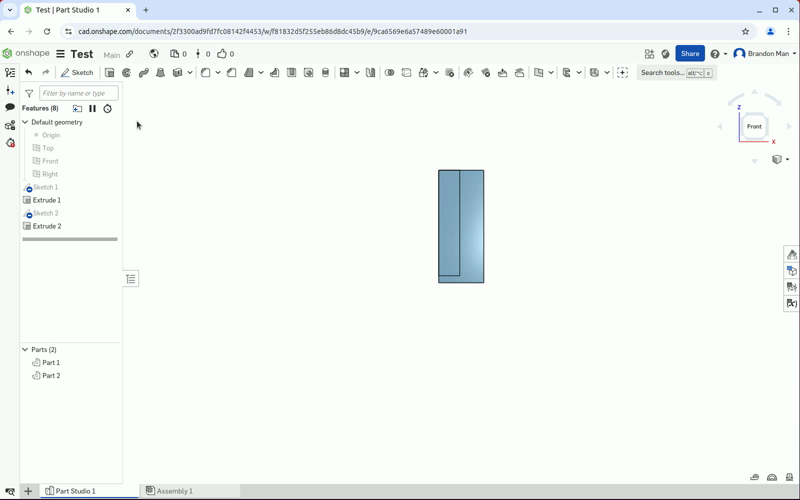
mouse_move(73, 189)
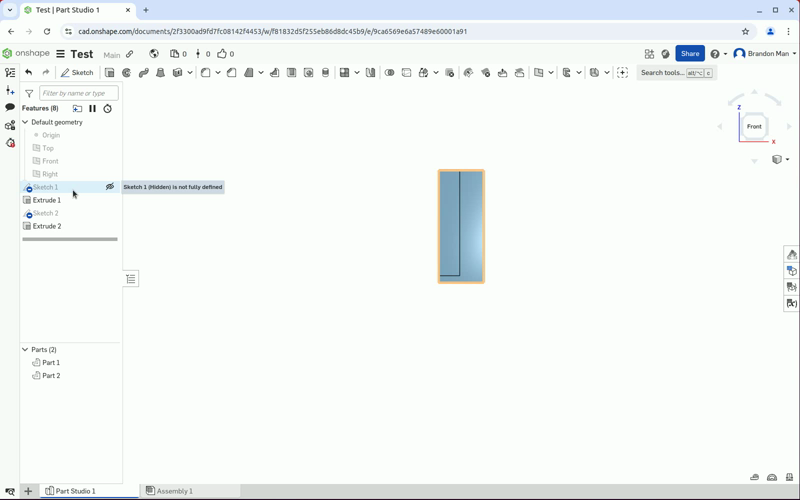
click(73, 189)
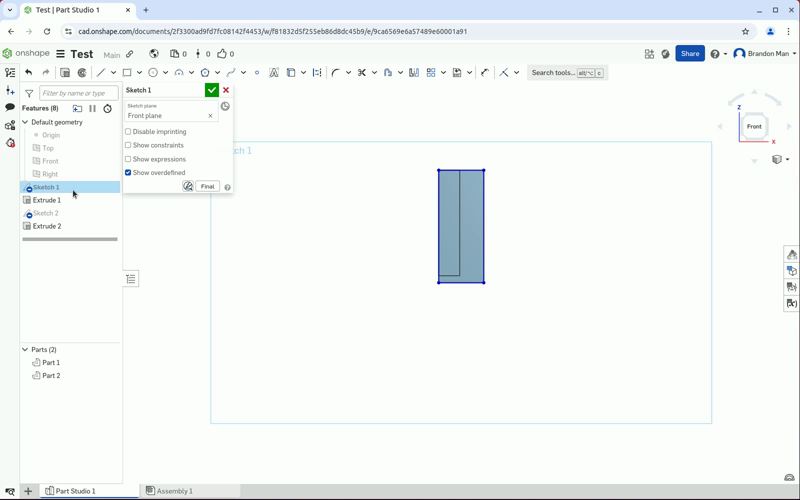
mouse_move(229, 92)
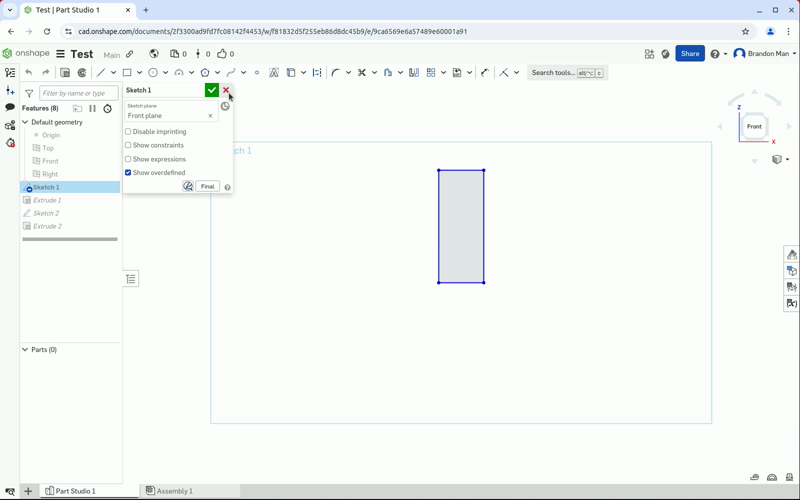
click(229, 92)
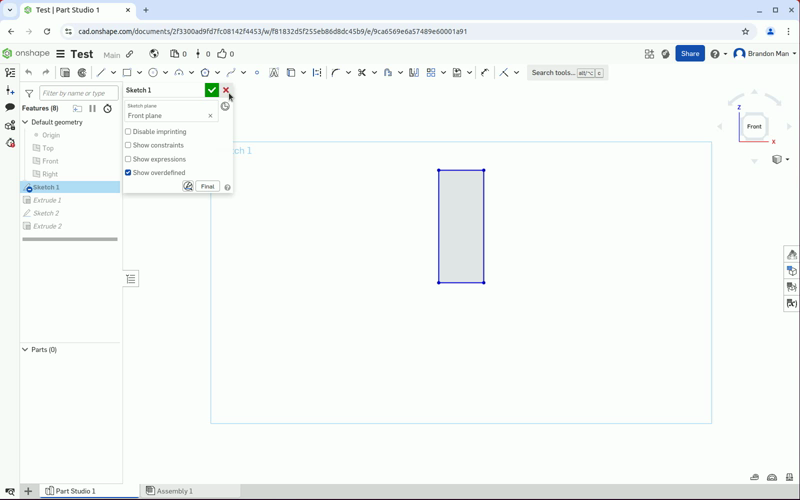
key(shift+s)
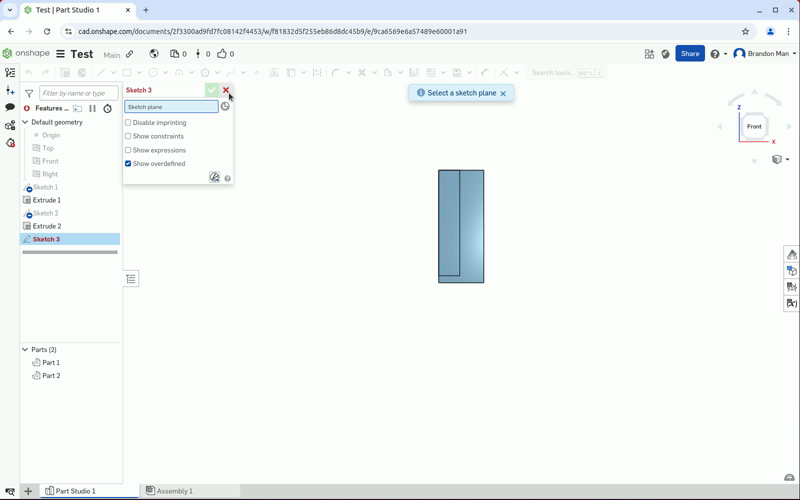
mouse_move(73, 163)
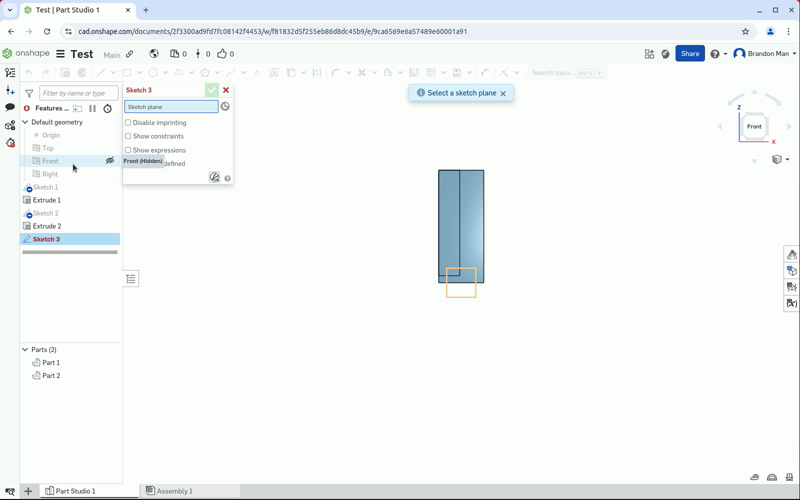
click(73, 163)
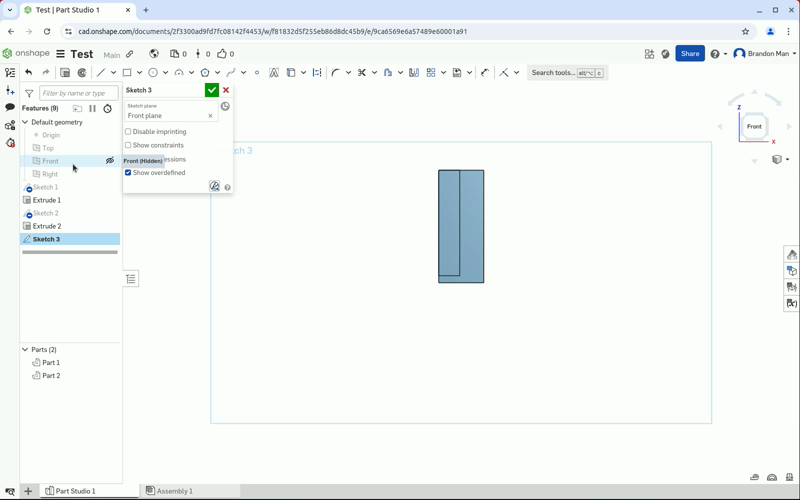
mouse_move(73, 352)
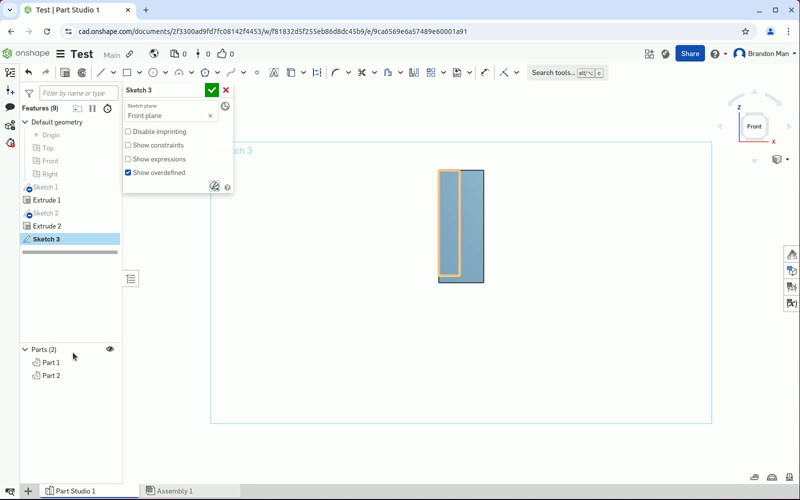
key(y)
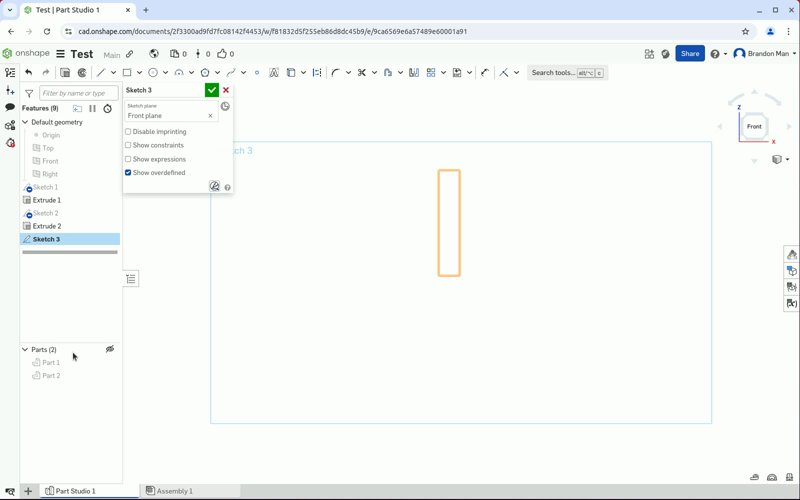
key(l)
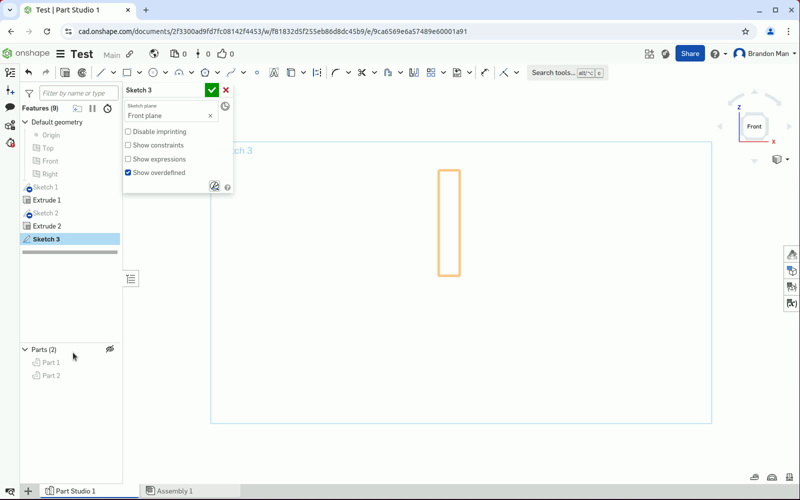
key_down(shift)
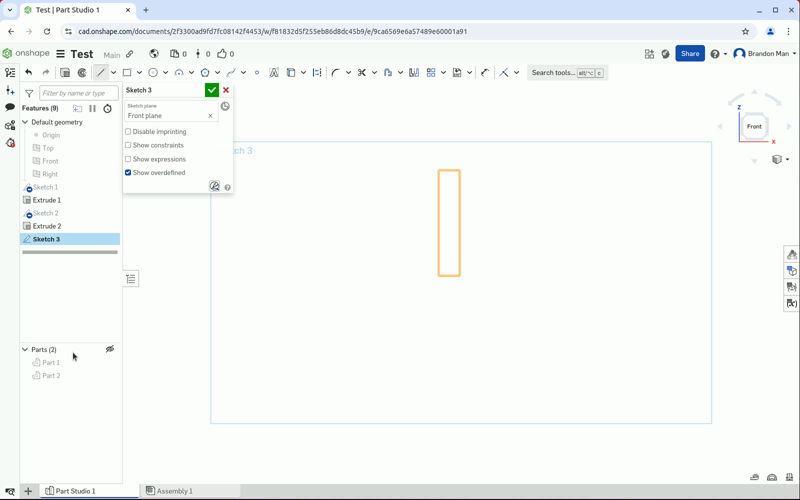
mouse_move(464, 282)
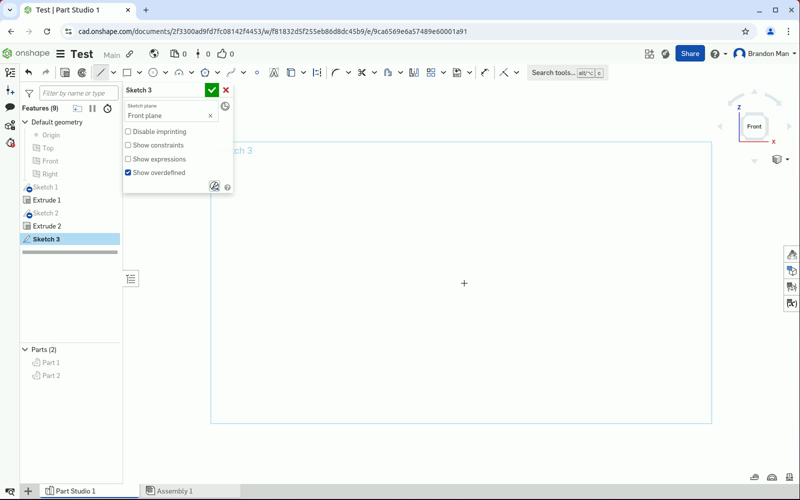
click(464, 282)
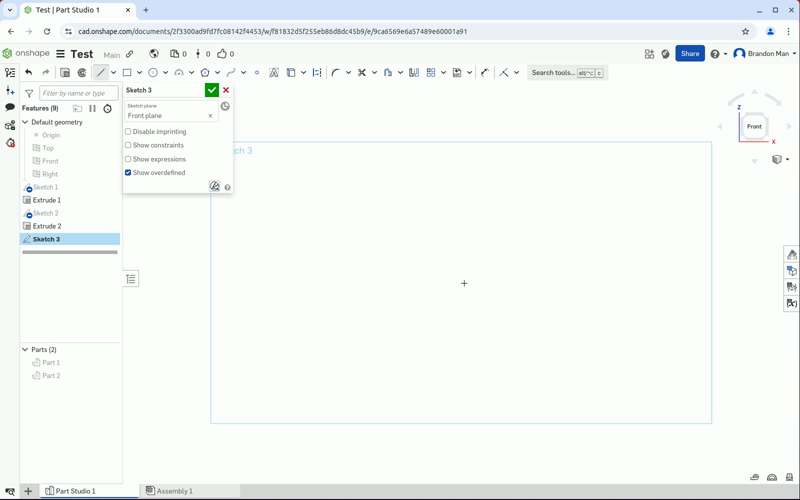
key_up(shift)
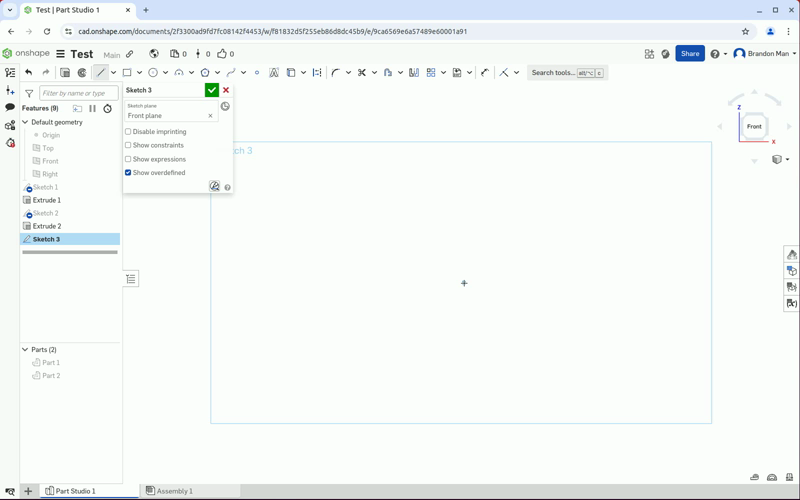
key_down(shift)
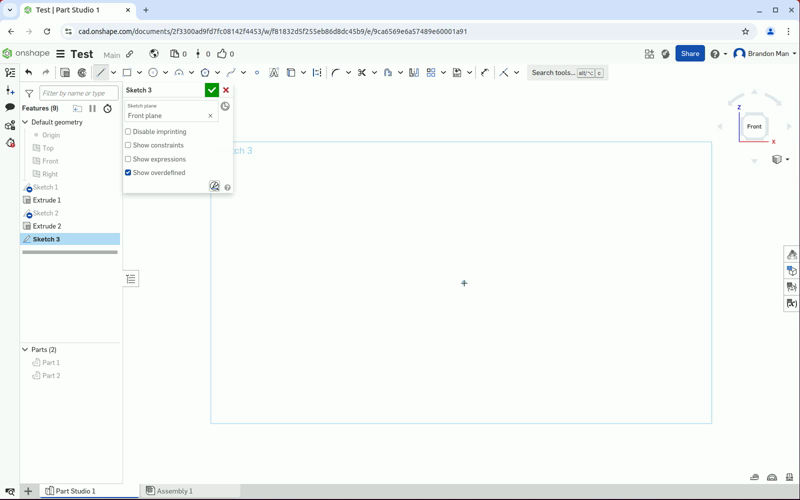
mouse_move(494, 282)
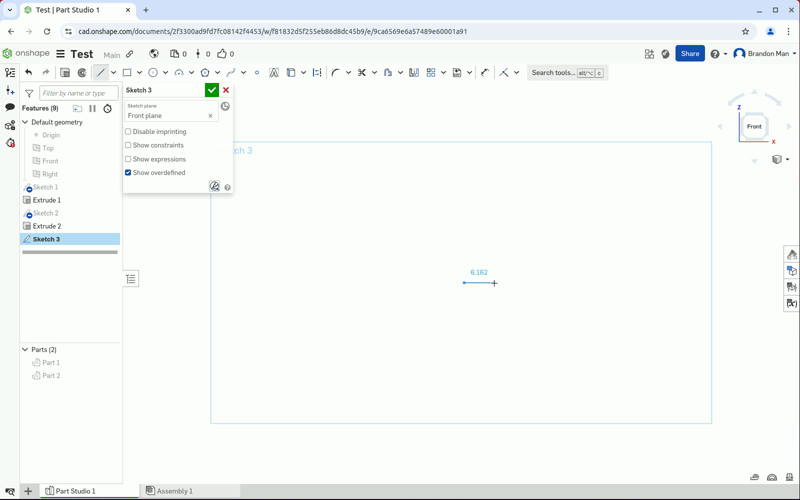
mouse_move(483, 282)
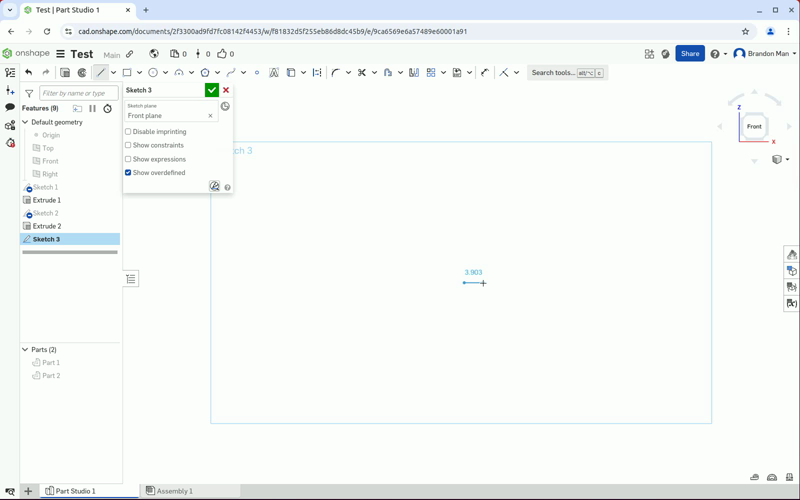
click(483, 282)
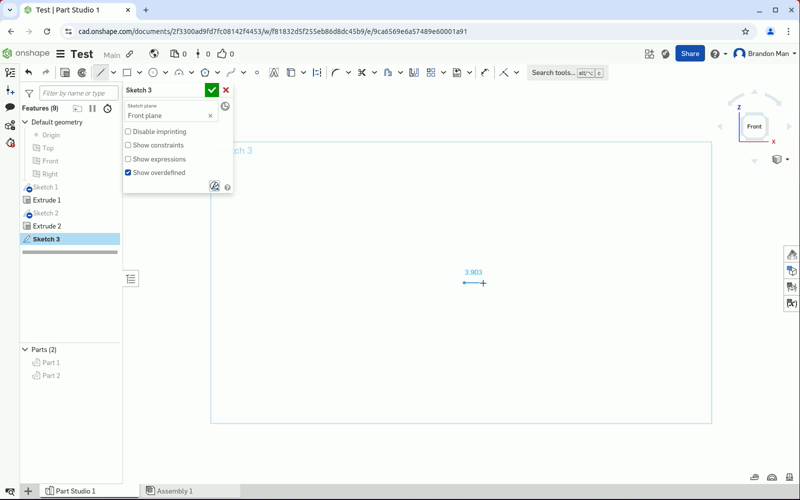
key_up(shift)
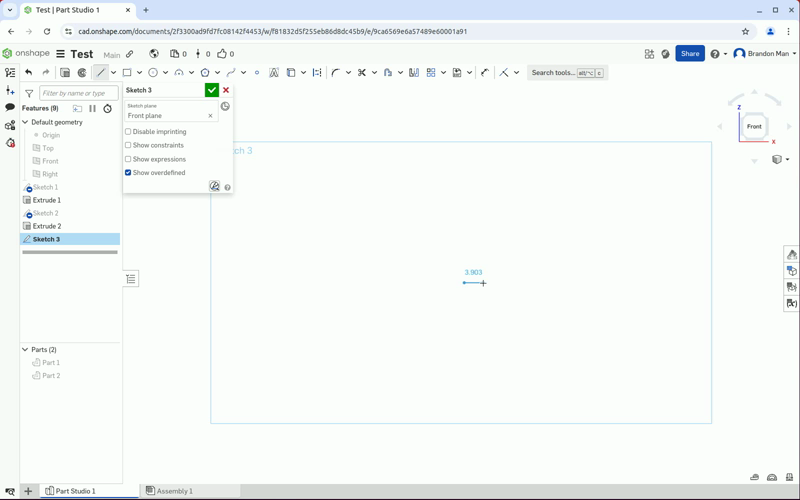
key_down(shift)
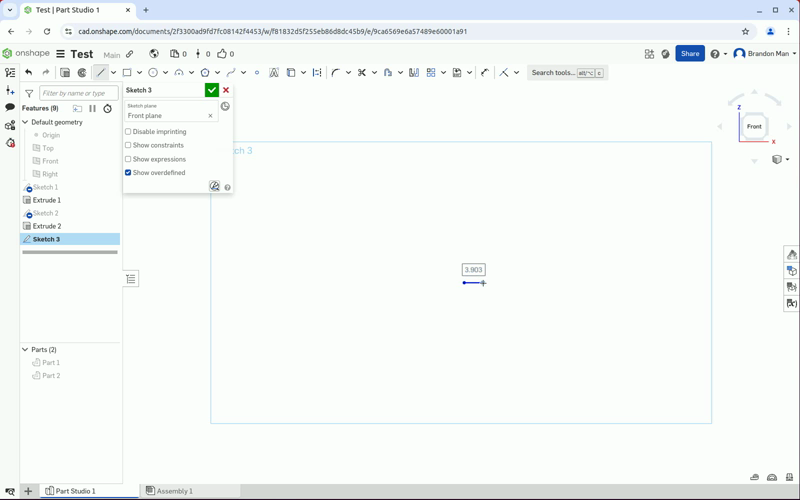
mouse_move(483, 170)
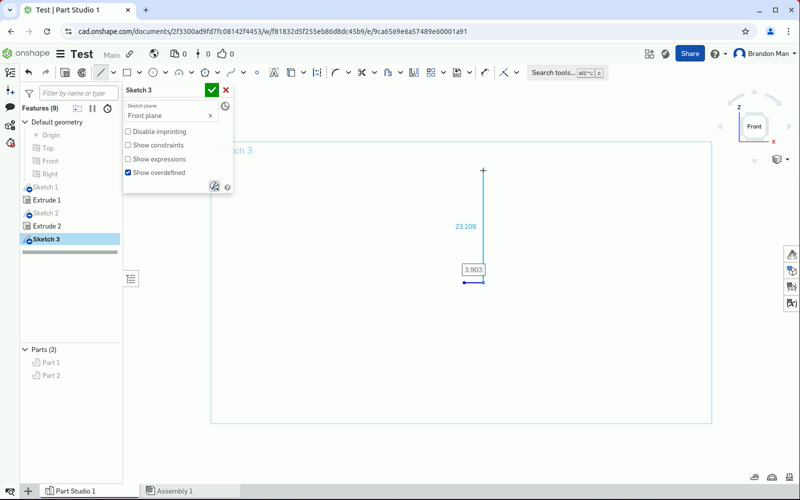
click(483, 170)
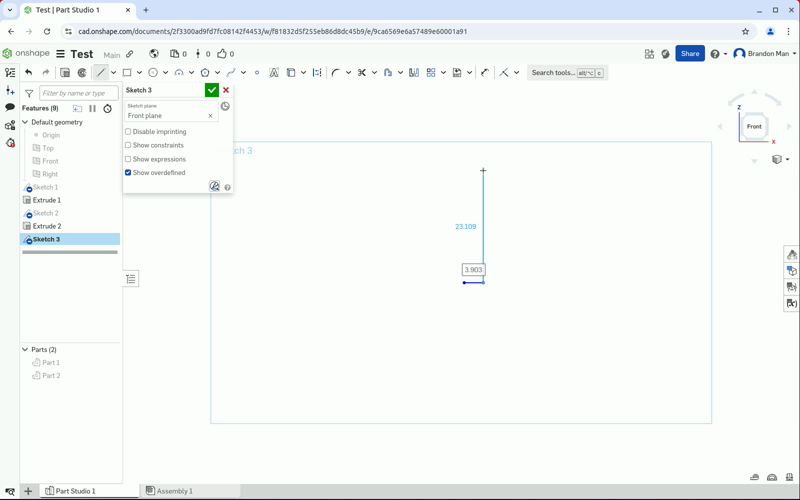
key_up(shift)
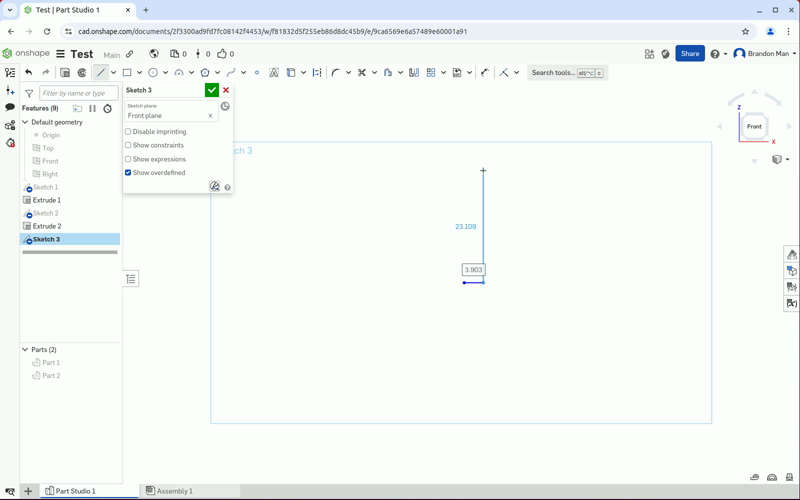
key_down(shift)
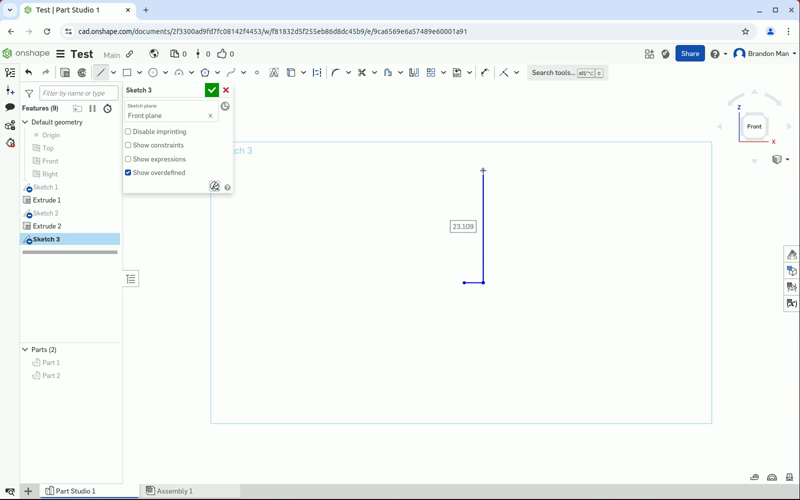
mouse_move(513, 170)
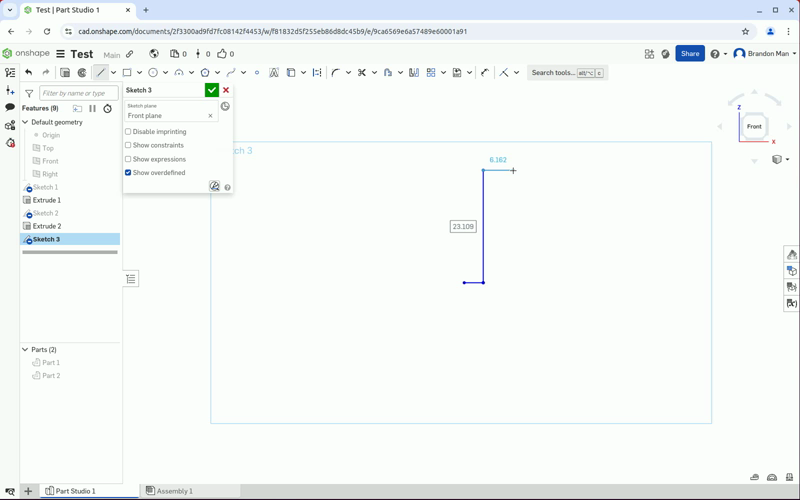
mouse_move(464, 170)
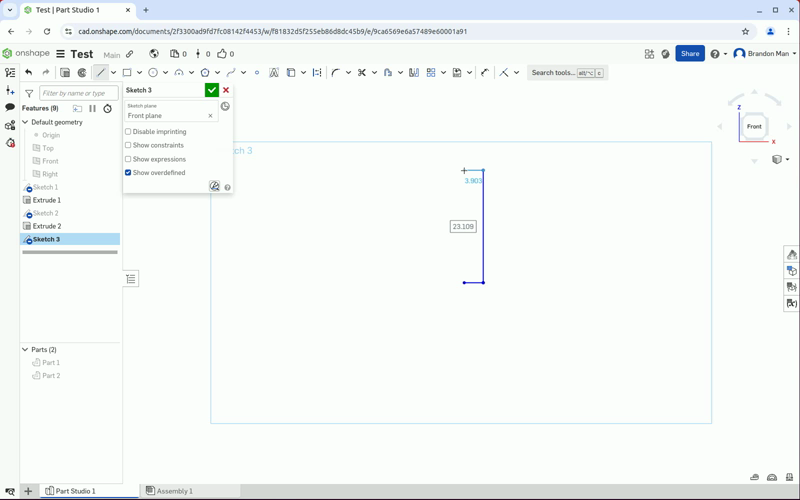
click(464, 170)
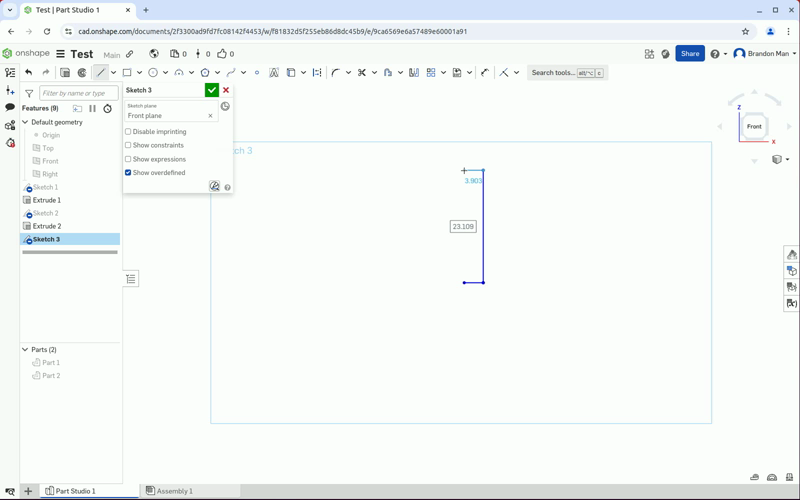
key_up(shift)
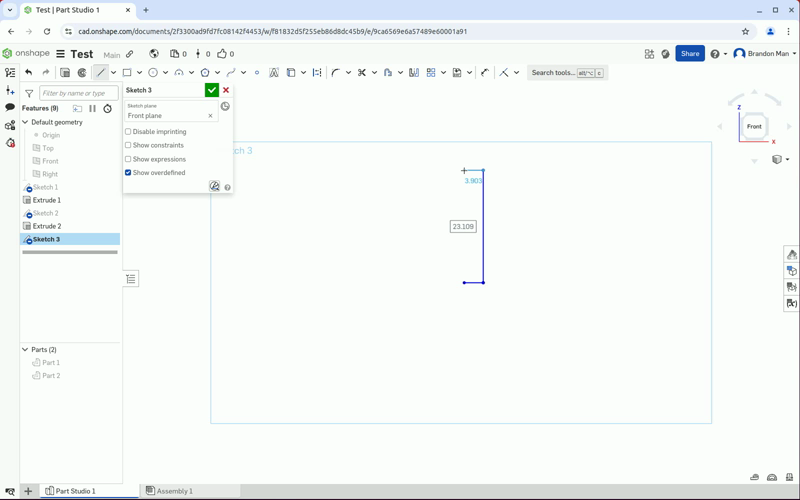
key_down(shift)
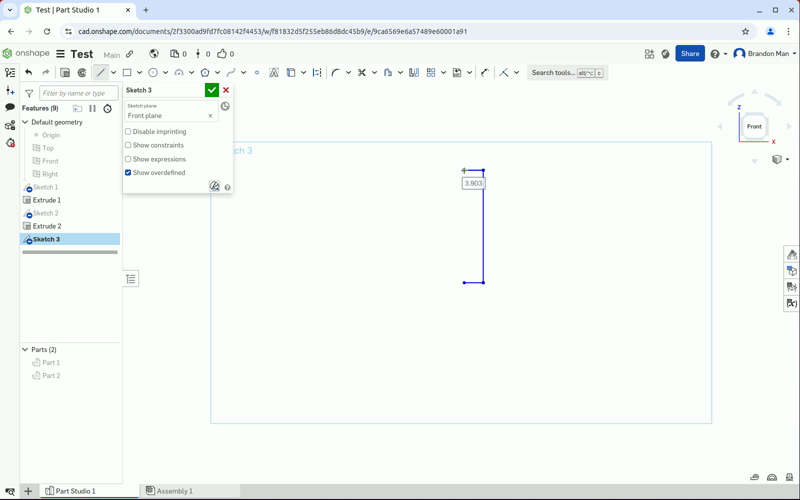
mouse_move(464, 282)
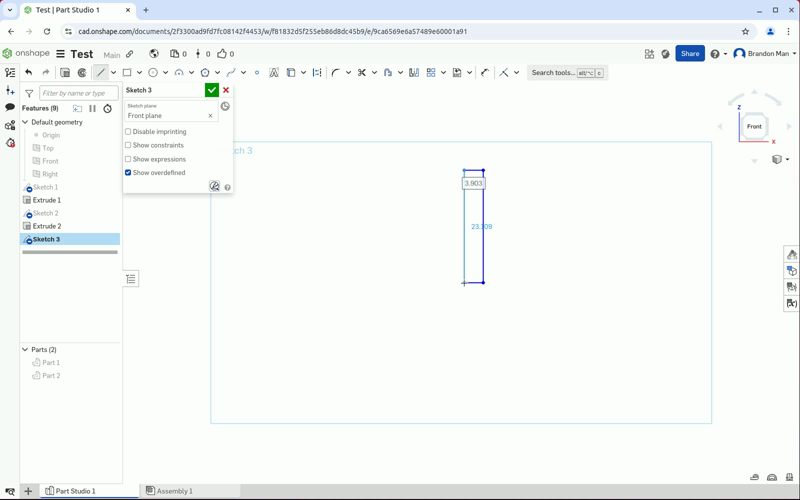
key_up(shift)
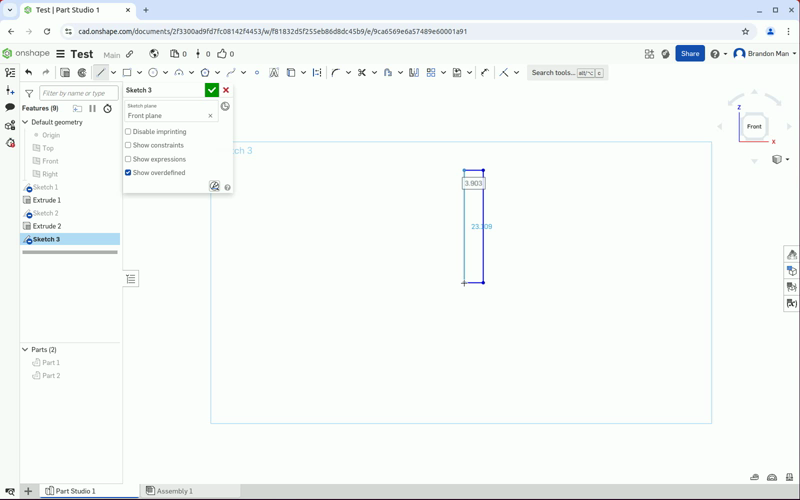
click(464, 282)
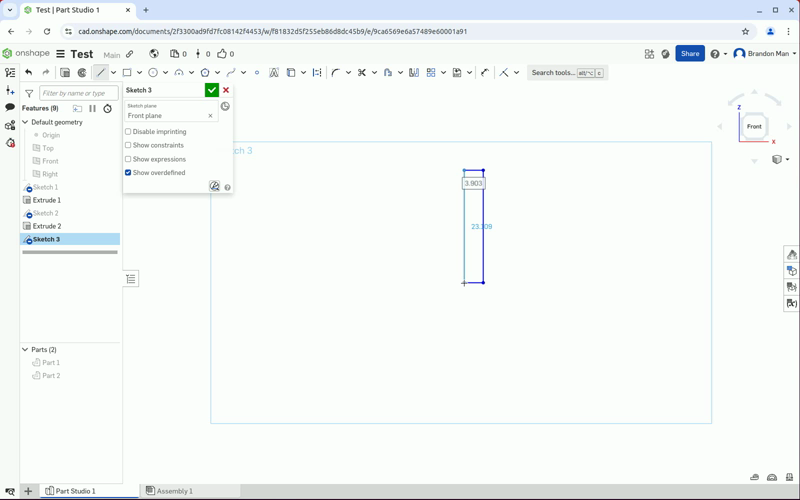
key(esc)
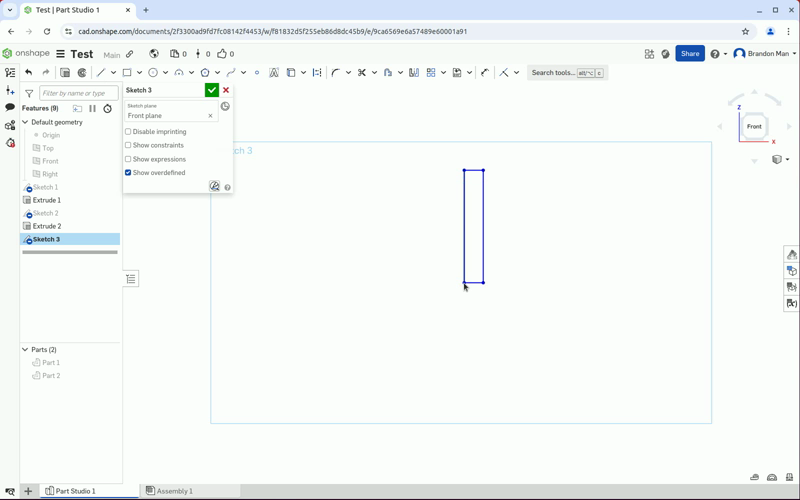
mouse_move(477, 242)
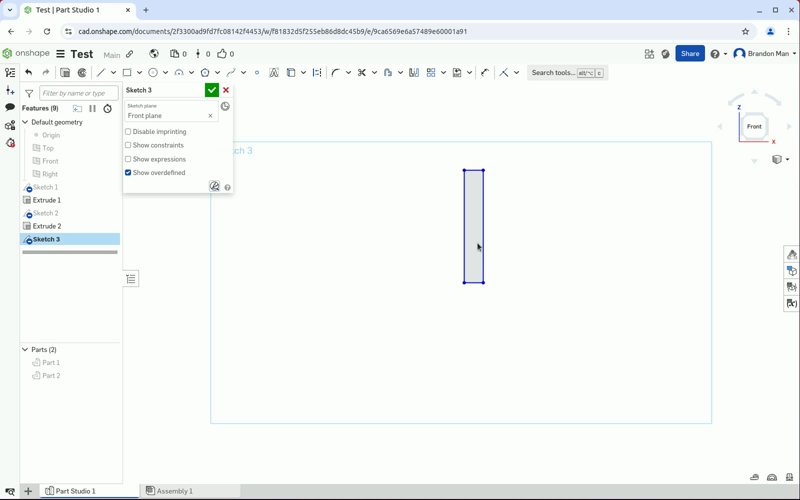
click(477, 242)
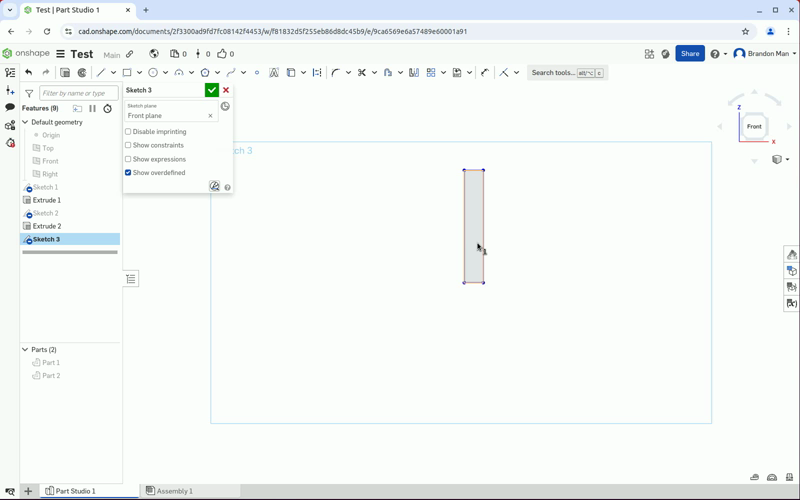
mouse_move(73, 352)
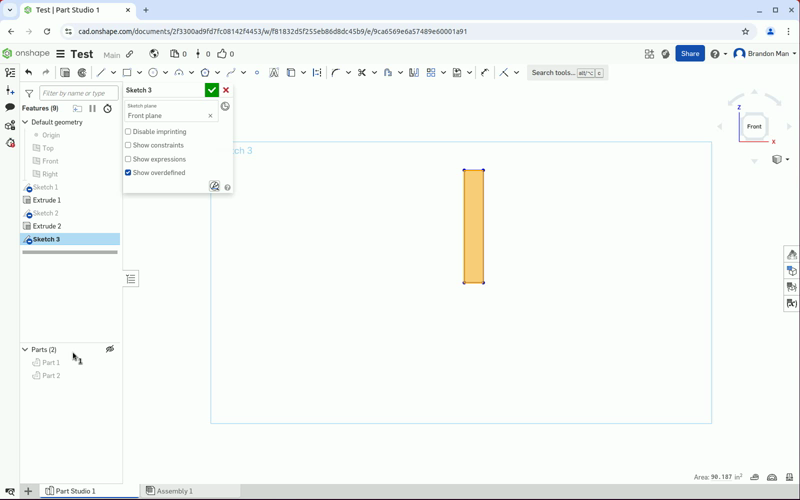
key(shift+y)
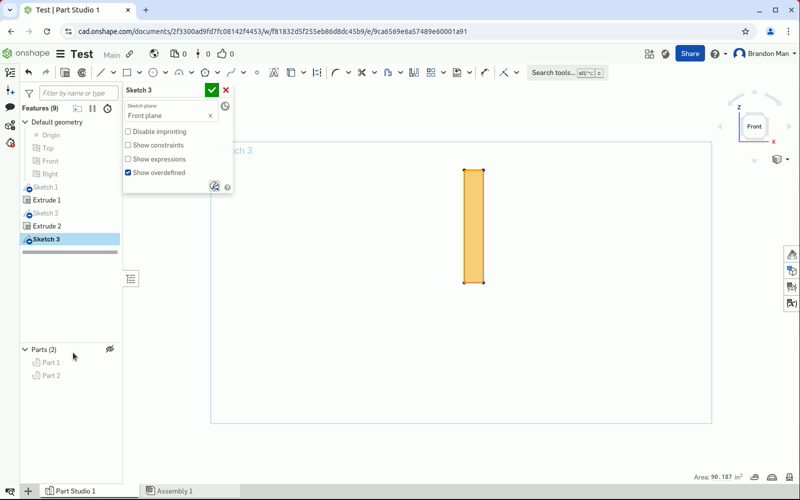
key(shift+e)
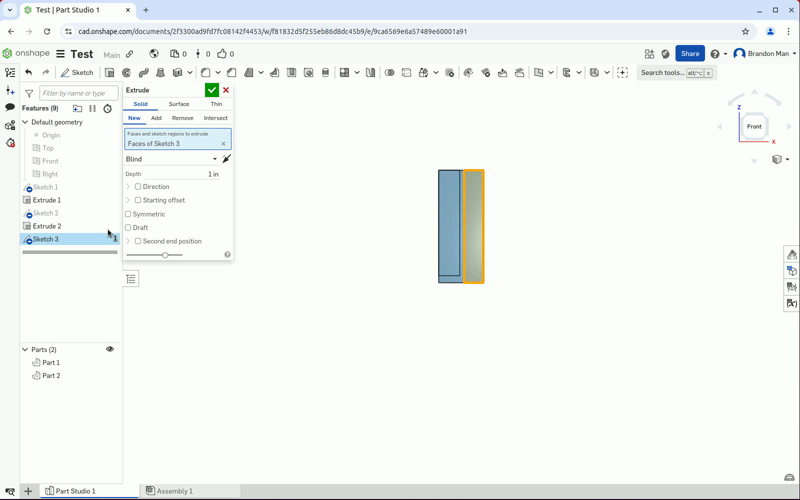
mouse_move(143, 106)
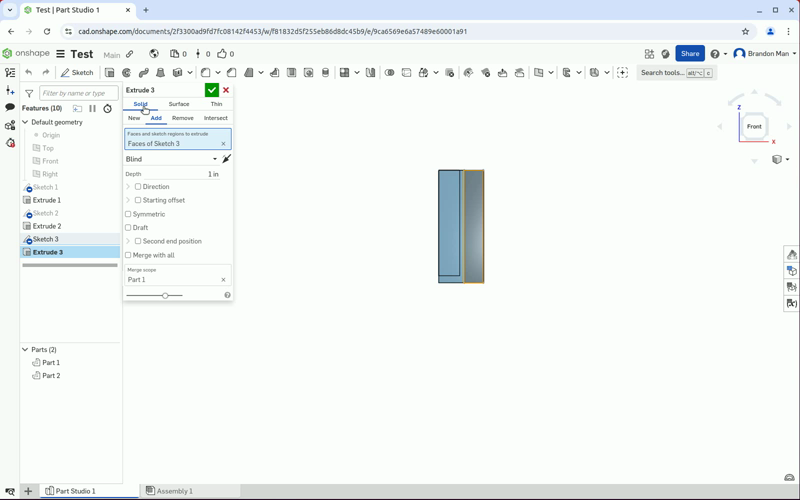
click(143, 106)
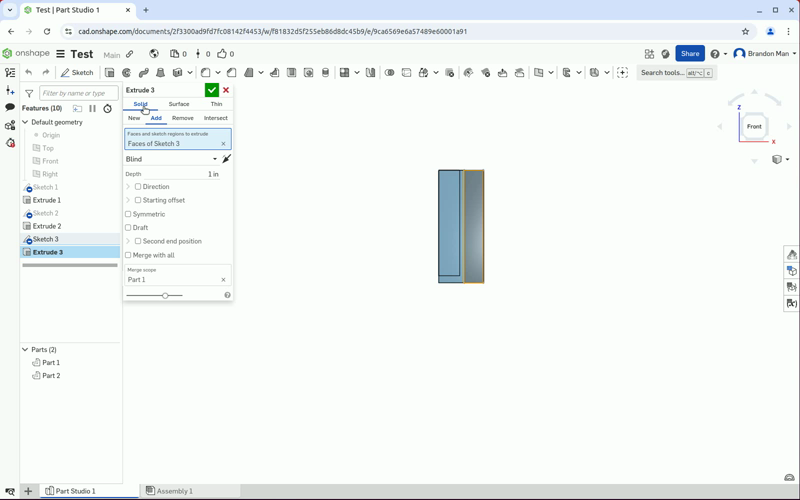
mouse_move(137, 120)
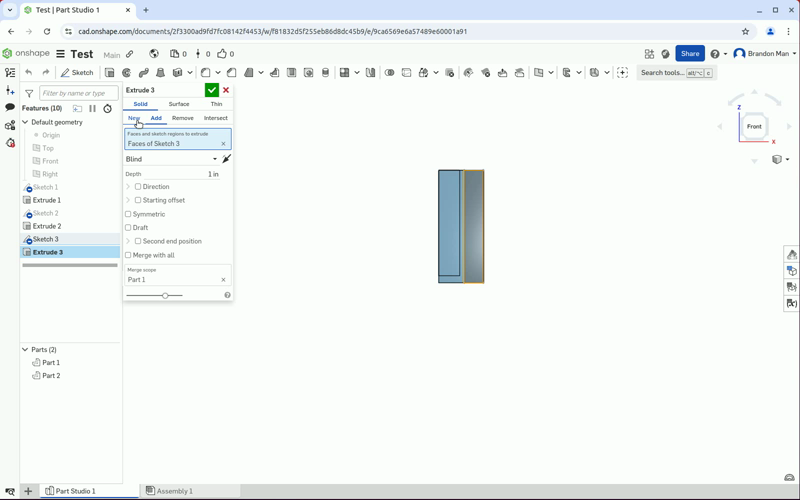
click(137, 120)
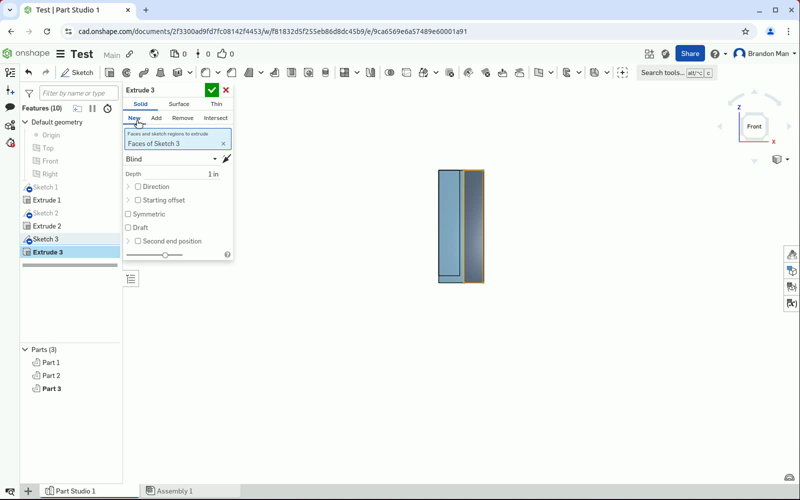
key(tab, 4)
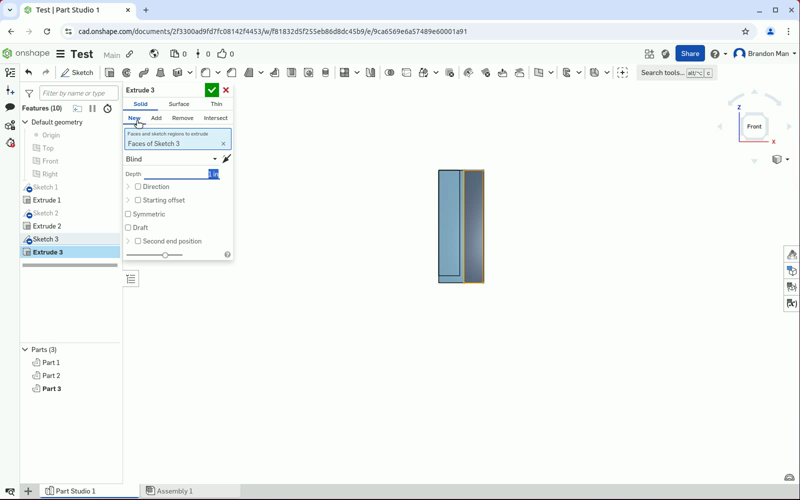
text(-0.241)
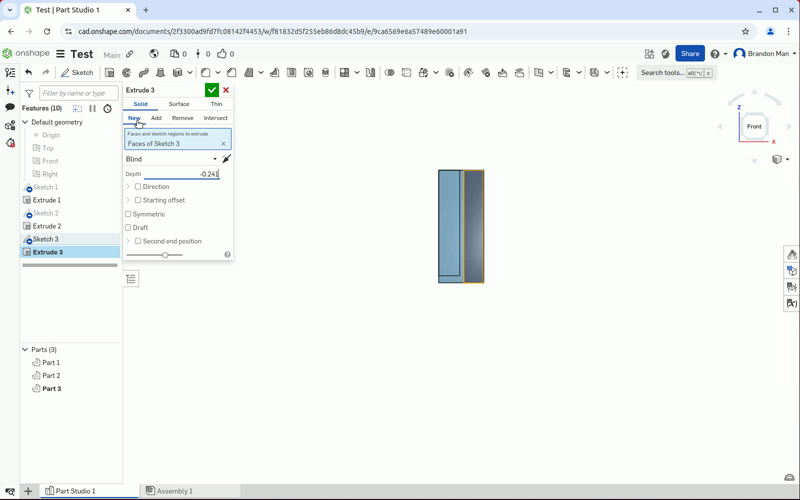
key(enter)
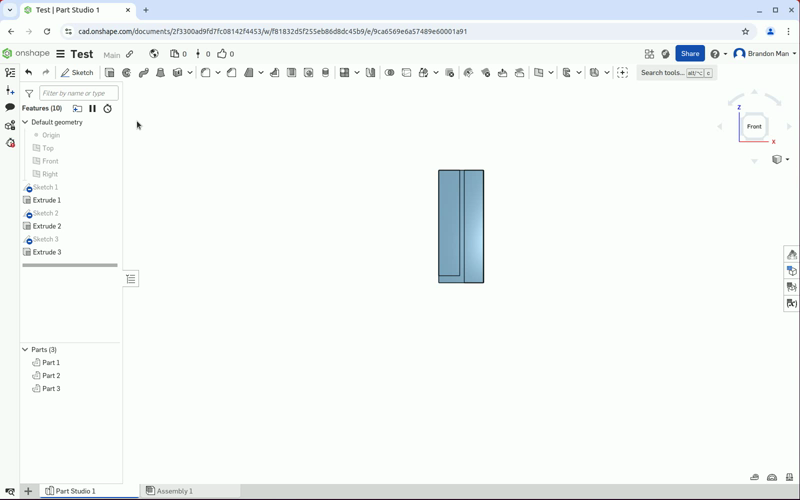
key(shift+h)
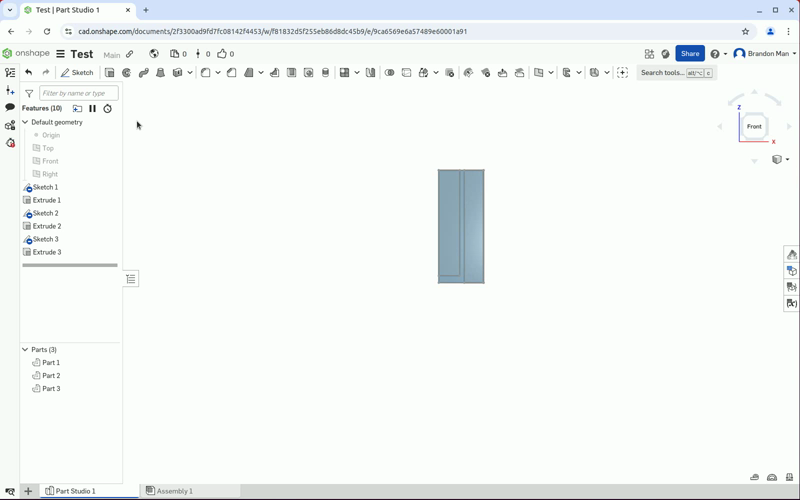
key(shift+h)
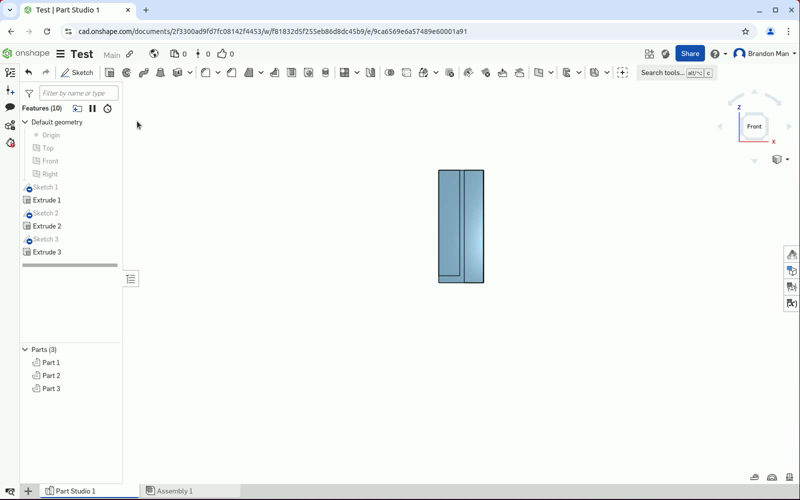
mouse_move(73, 189)
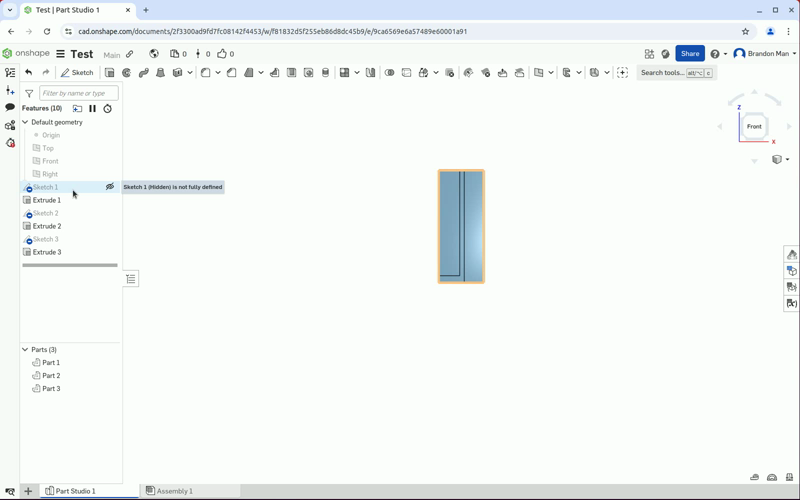
click(73, 189)
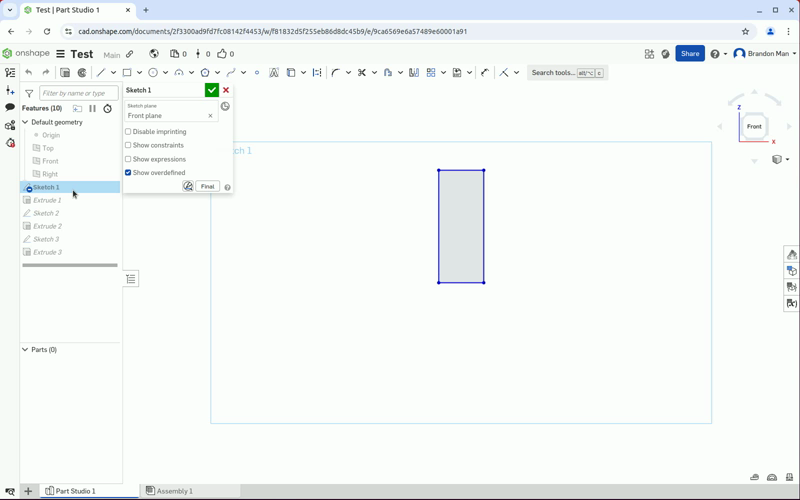
mouse_move(229, 92)
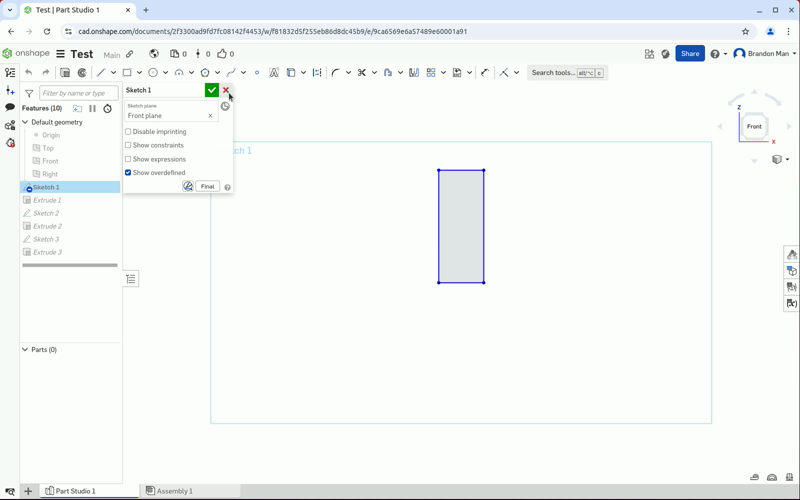
click(229, 92)
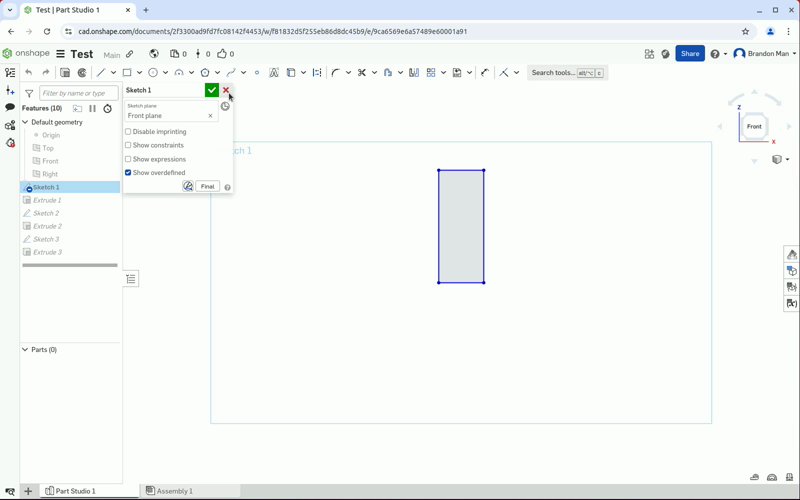
key(shift+s)
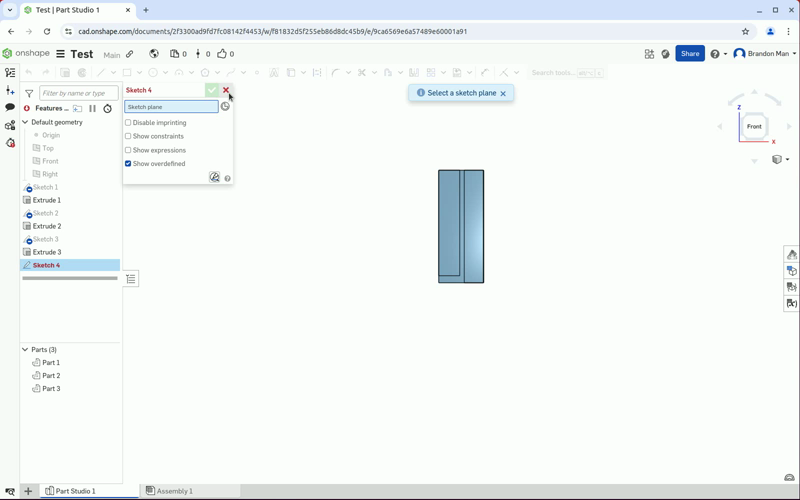
mouse_move(73, 163)
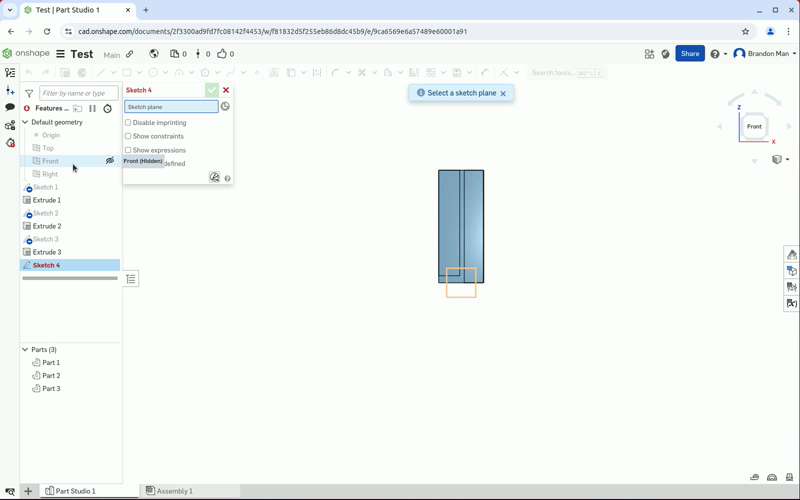
click(73, 163)
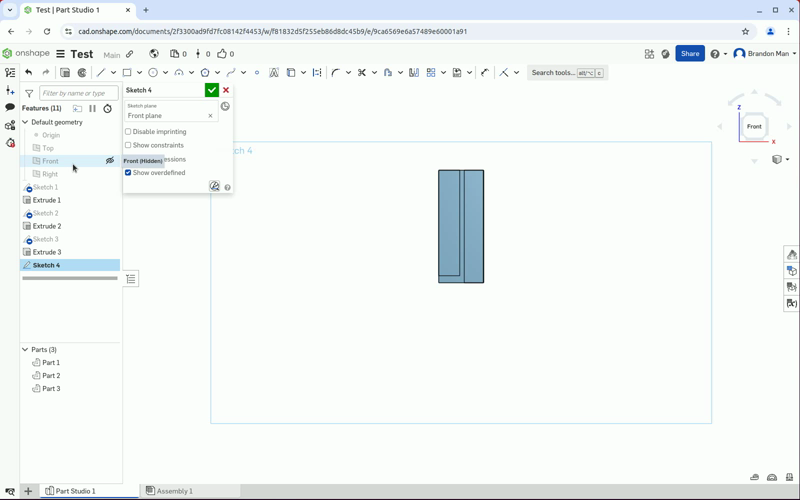
mouse_move(73, 352)
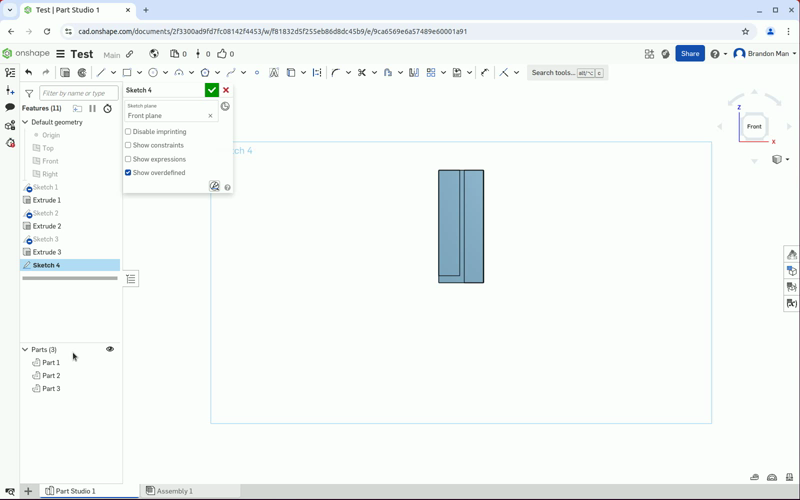
key(y)
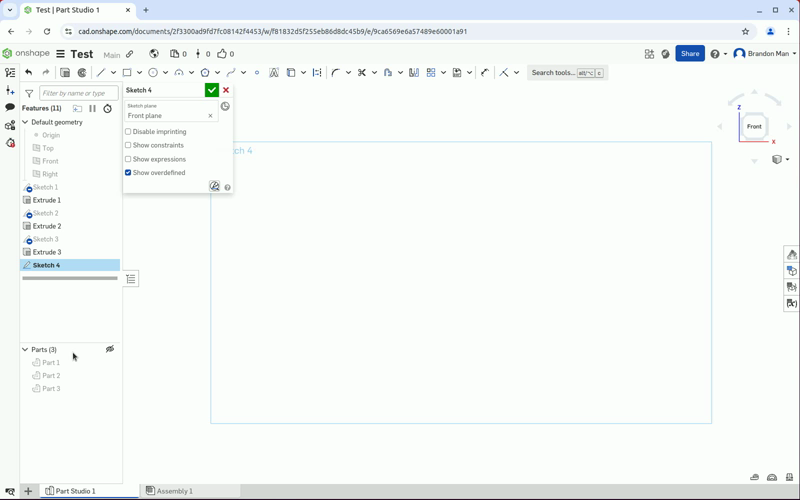
key(l)
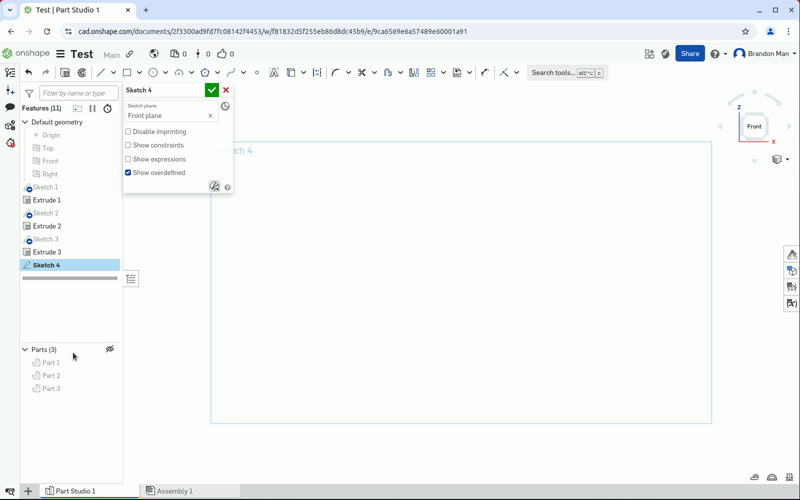
key_down(shift)
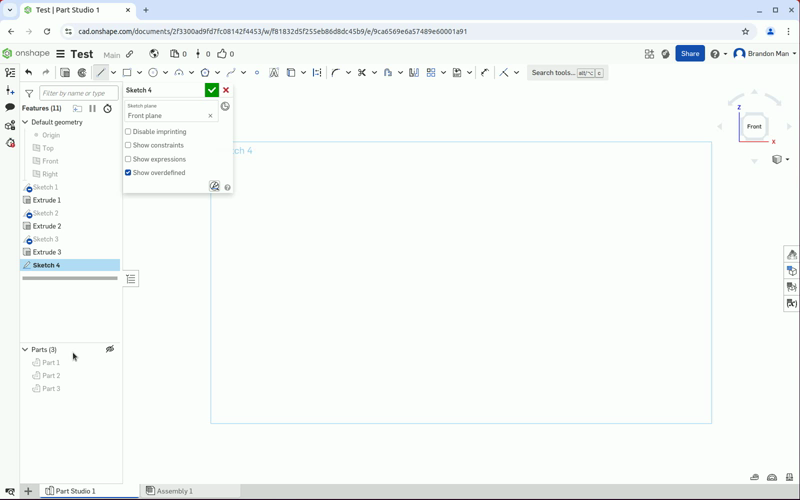
mouse_move(465, 282)
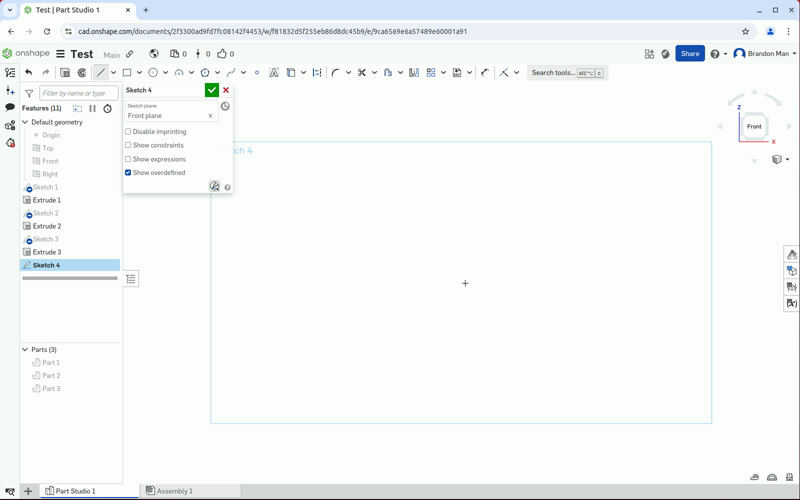
click(465, 282)
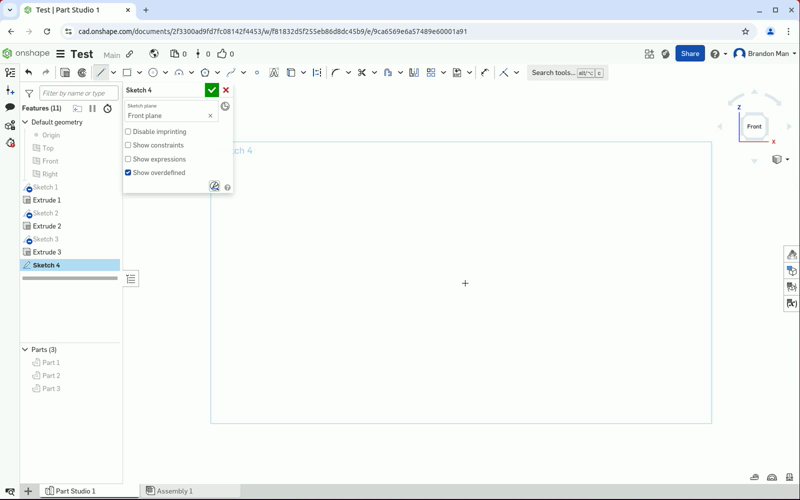
key_up(shift)
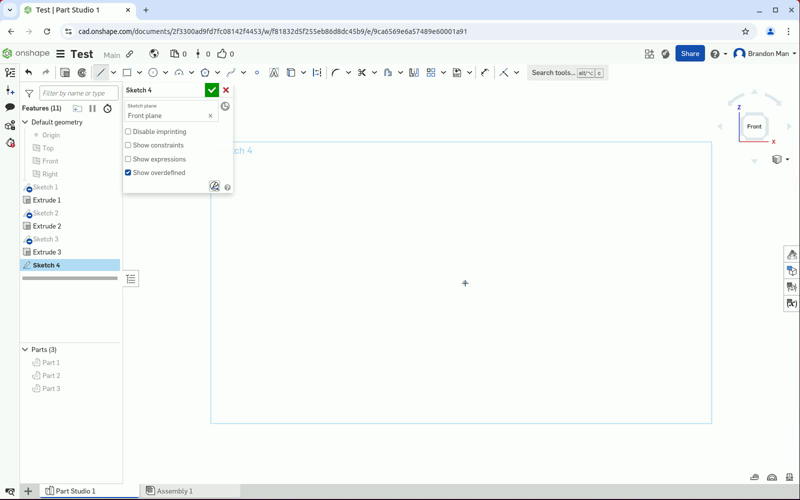
key_down(shift)
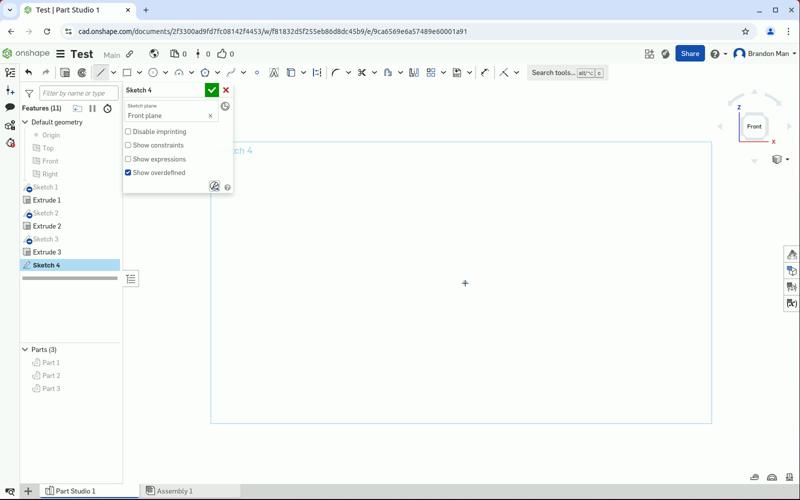
mouse_move(495, 282)
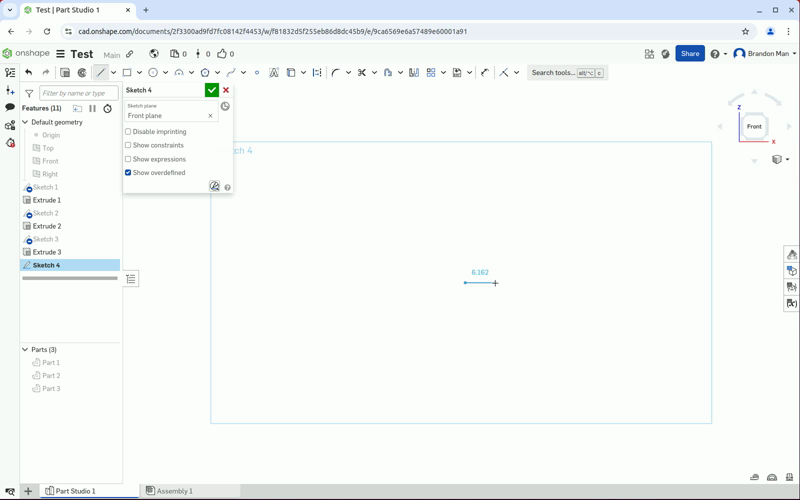
mouse_move(473, 282)
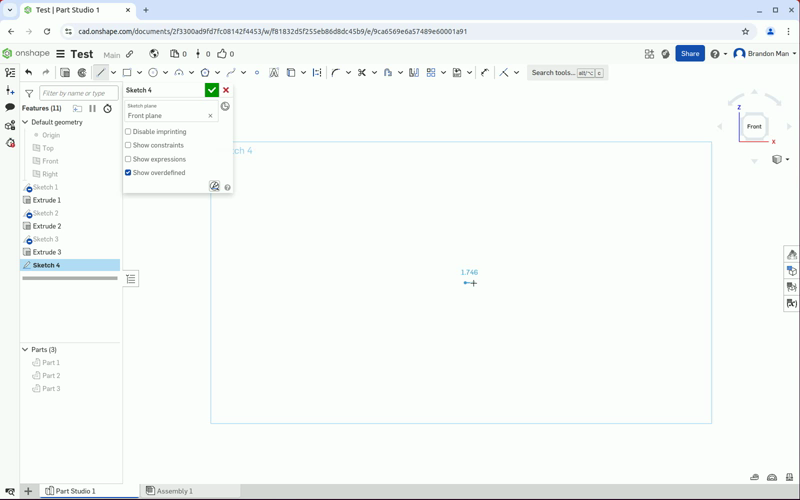
click(473, 282)
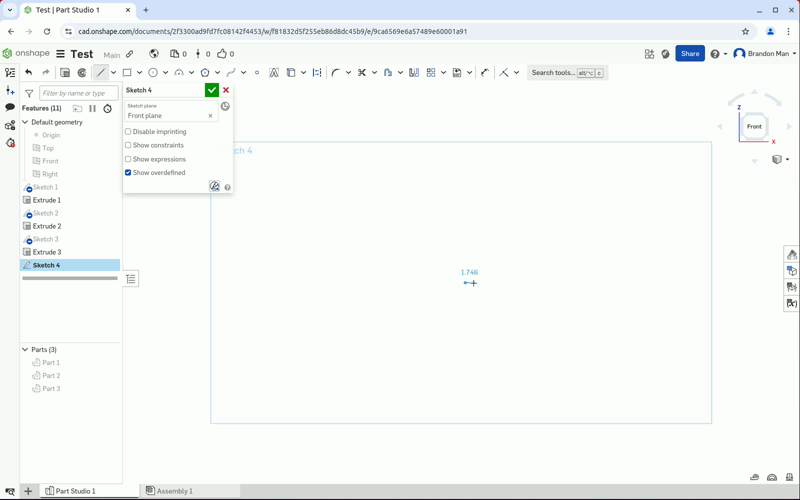
key_up(shift)
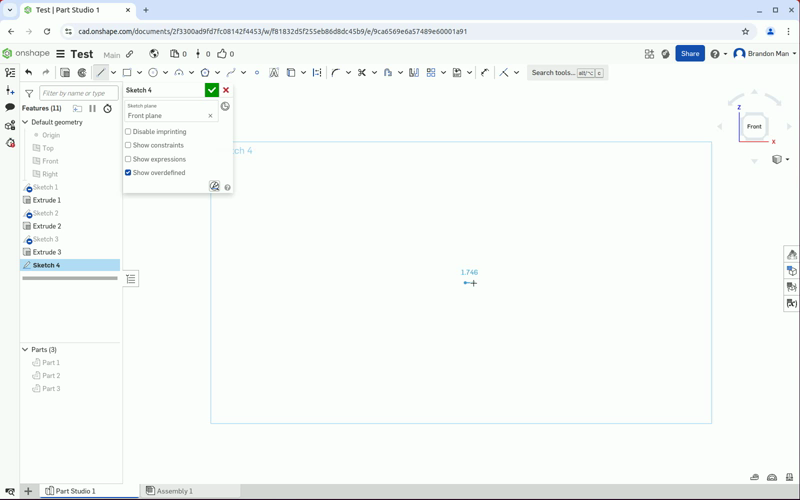
key_down(shift)
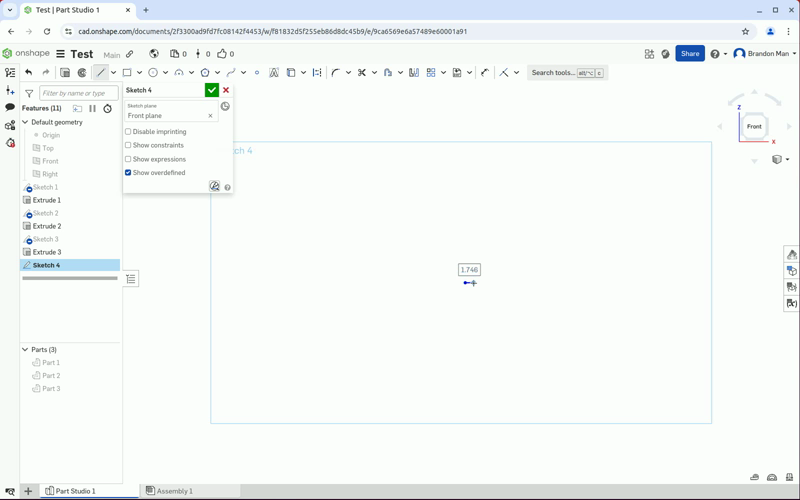
mouse_move(503, 282)
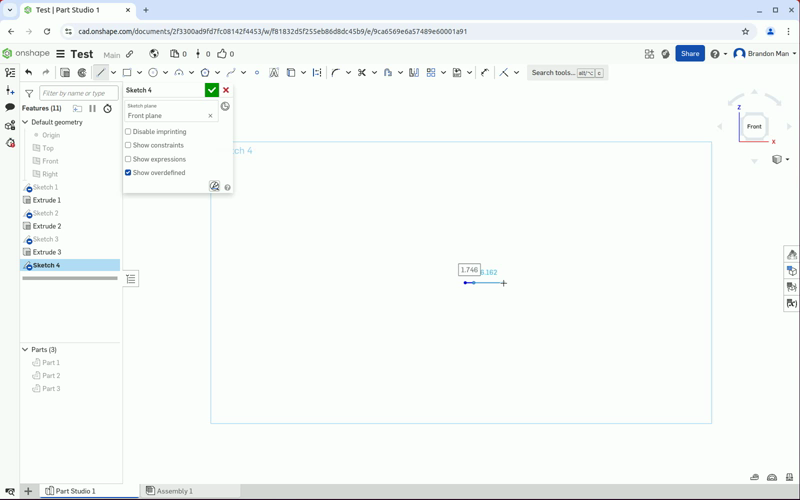
mouse_move(473, 280)
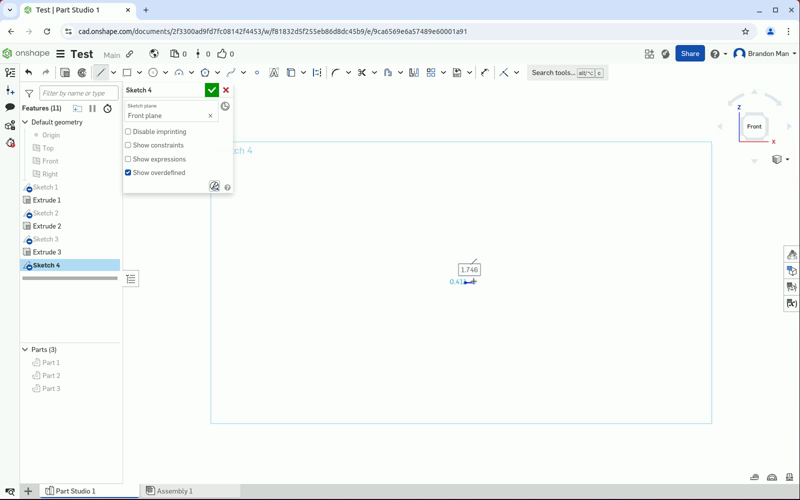
scroll(6)
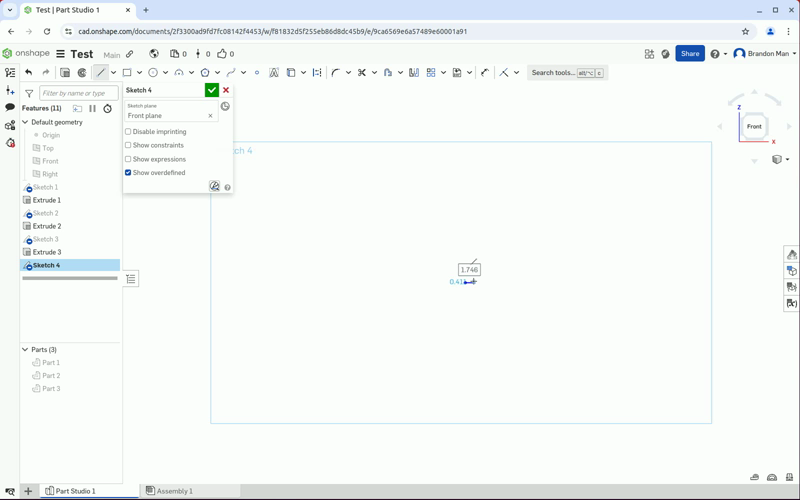
scroll(6)
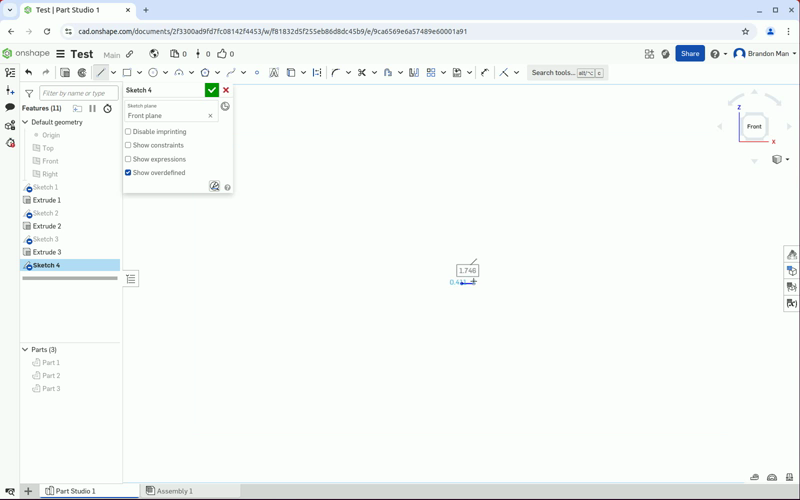
scroll(6)
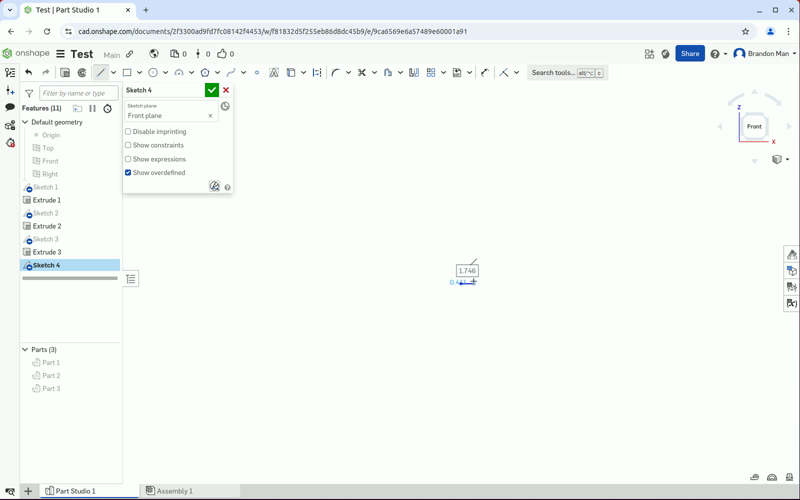
scroll(6)
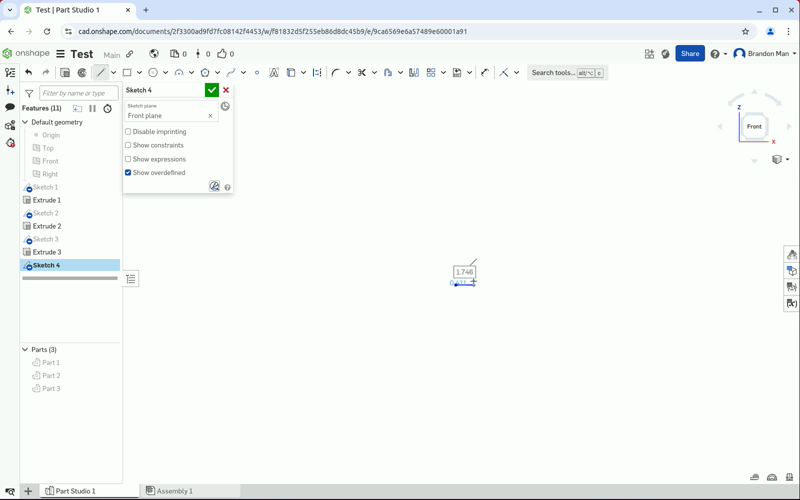
scroll(6)
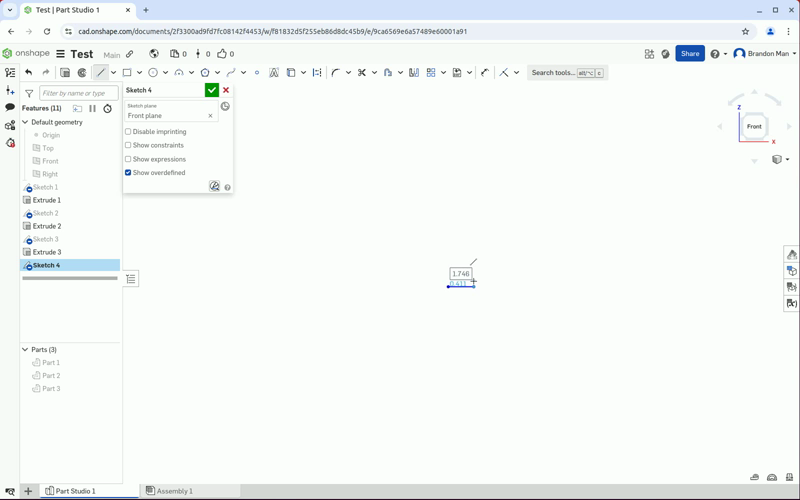
scroll(6)
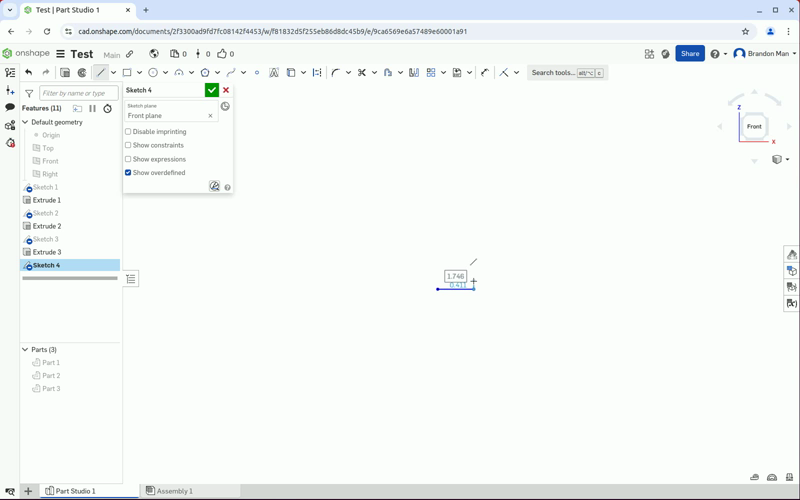
scroll(6)
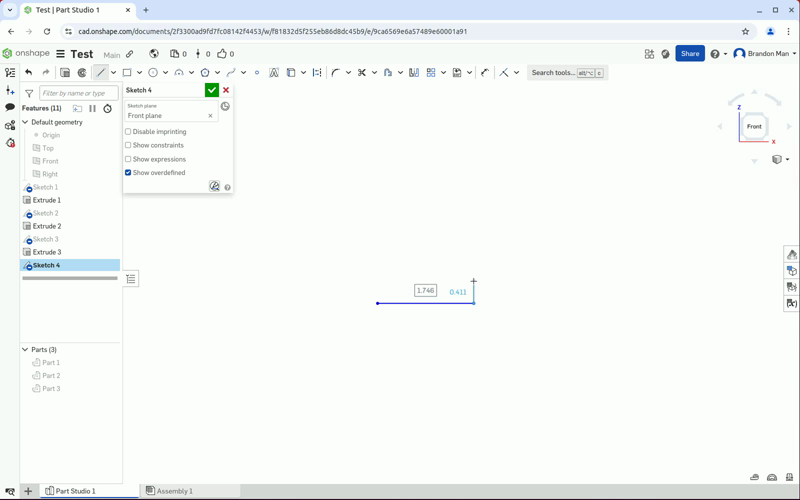
click(473, 280)
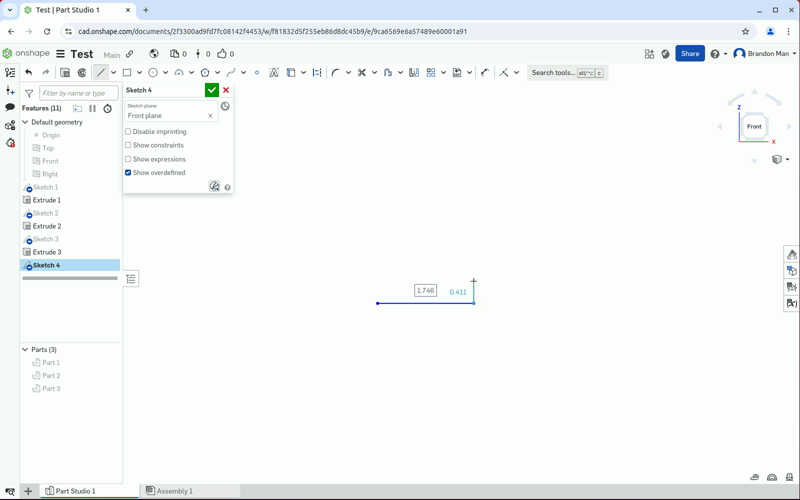
scroll(-6)
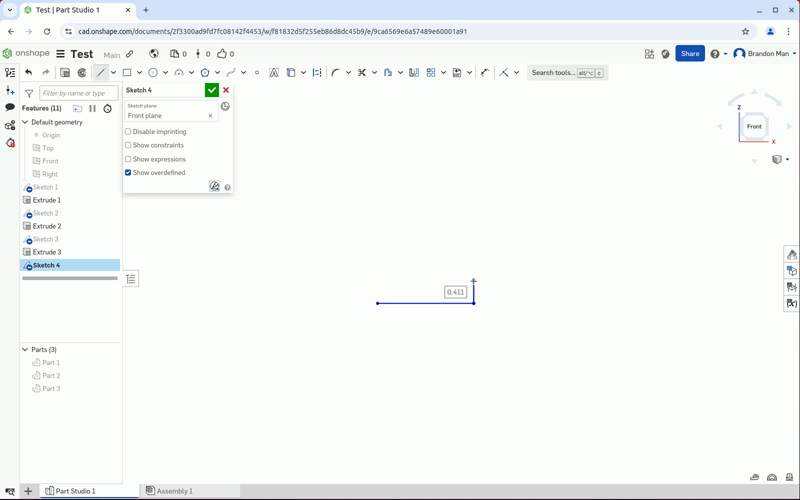
scroll(-6)
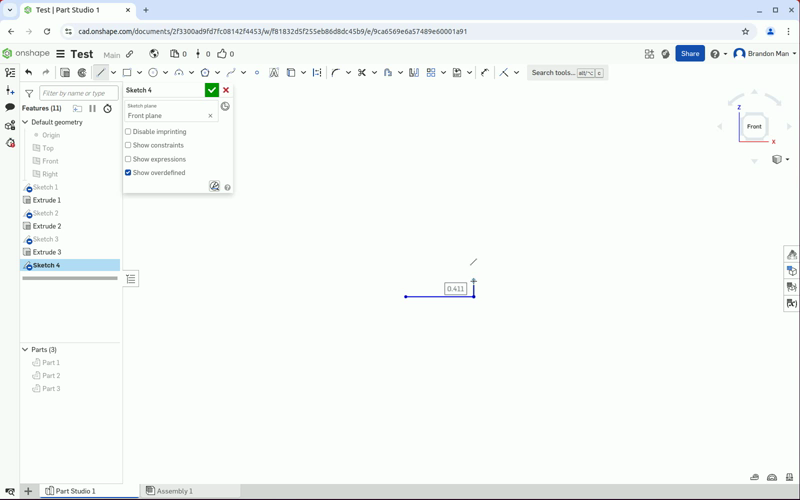
scroll(-6)
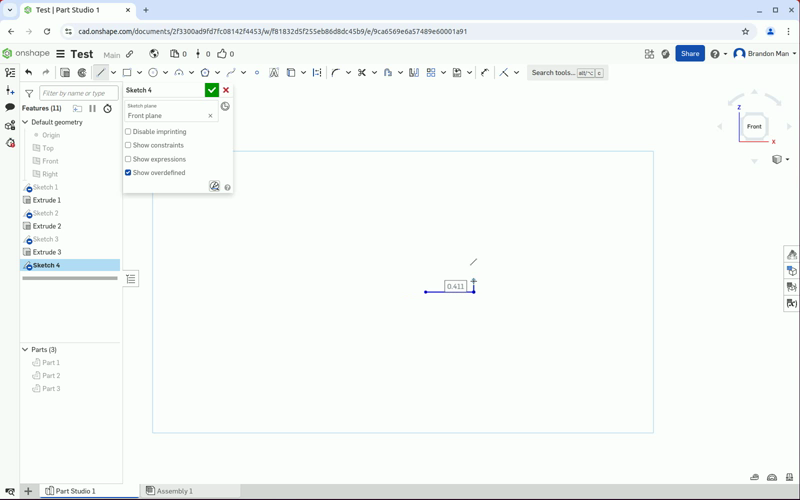
scroll(-6)
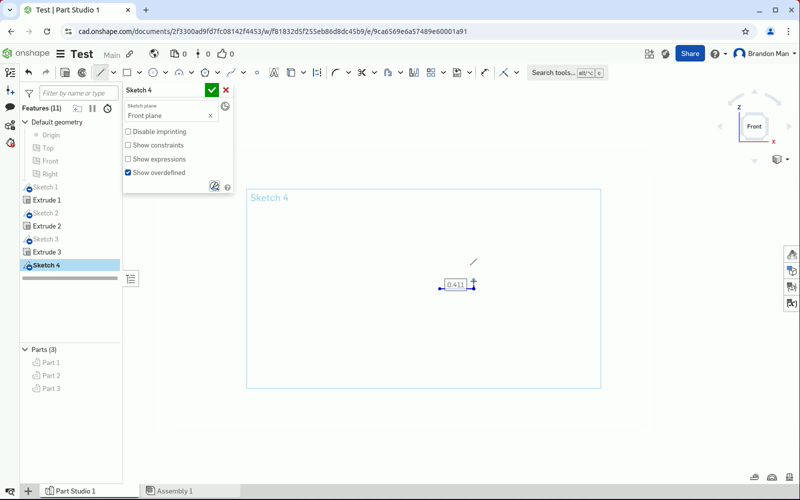
scroll(-6)
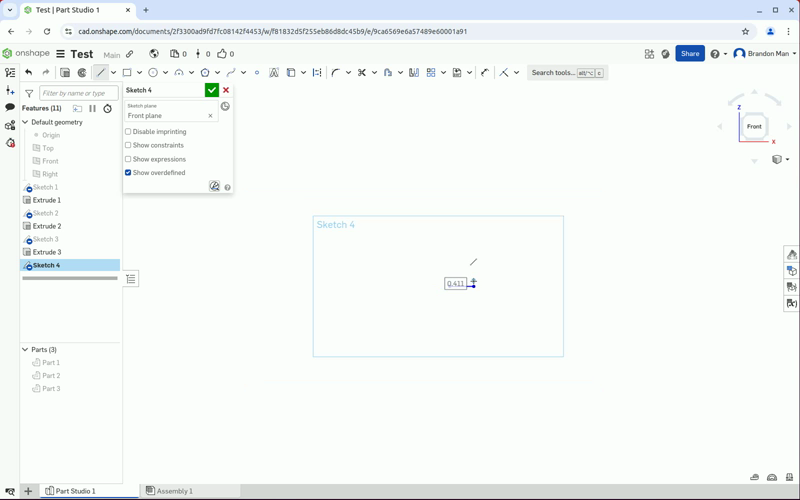
scroll(-6)
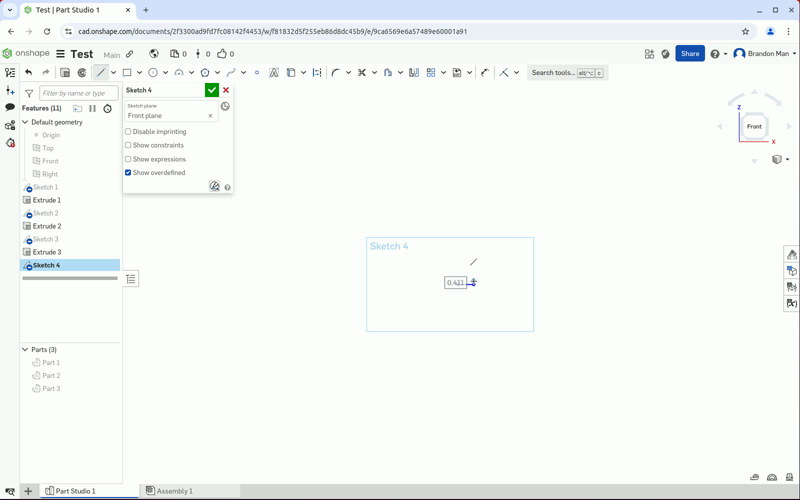
scroll(-6)
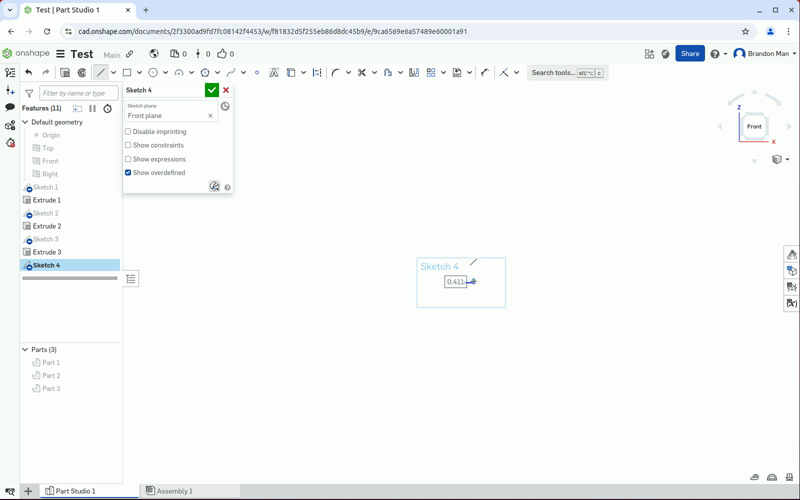
key_up(shift)
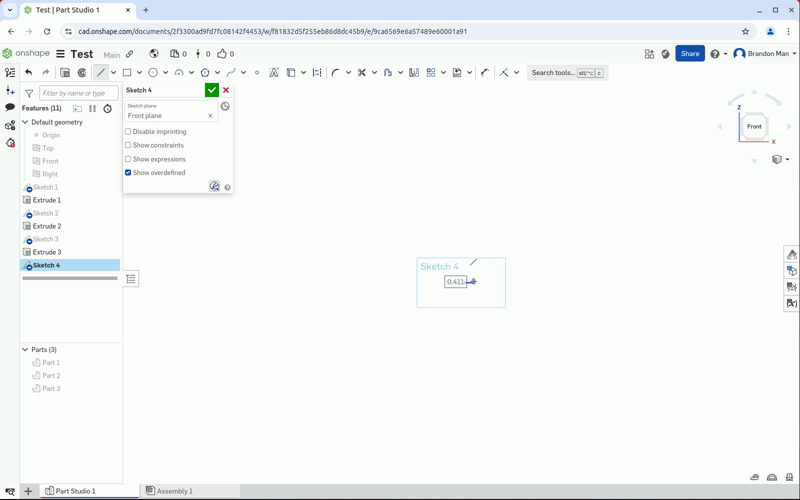
key_down(shift)
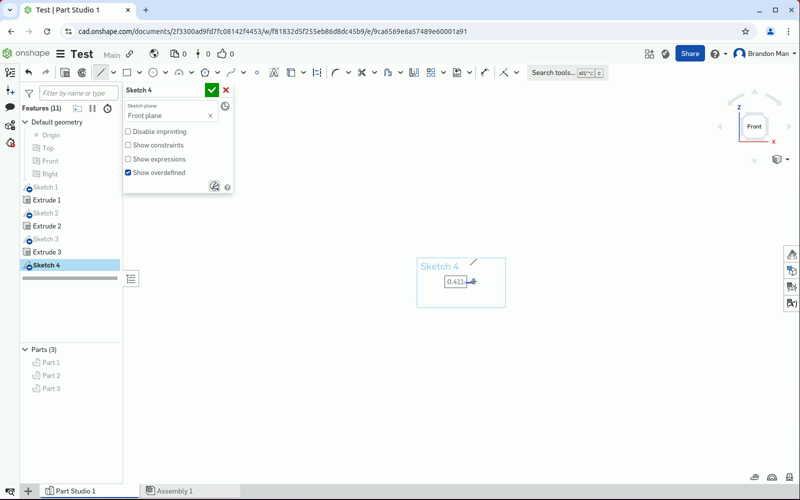
mouse_move(503, 280)
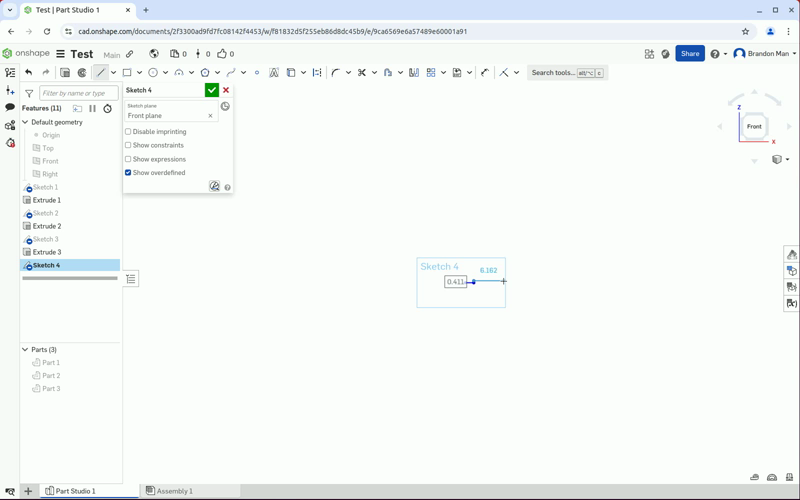
mouse_move(465, 280)
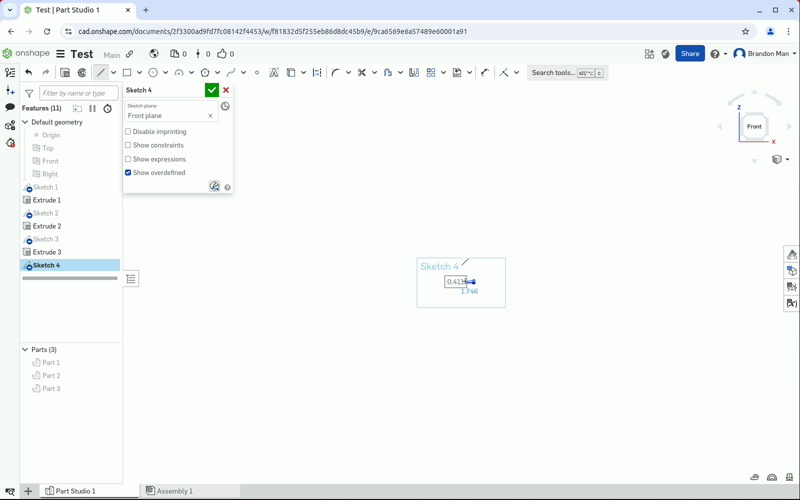
scroll(6)
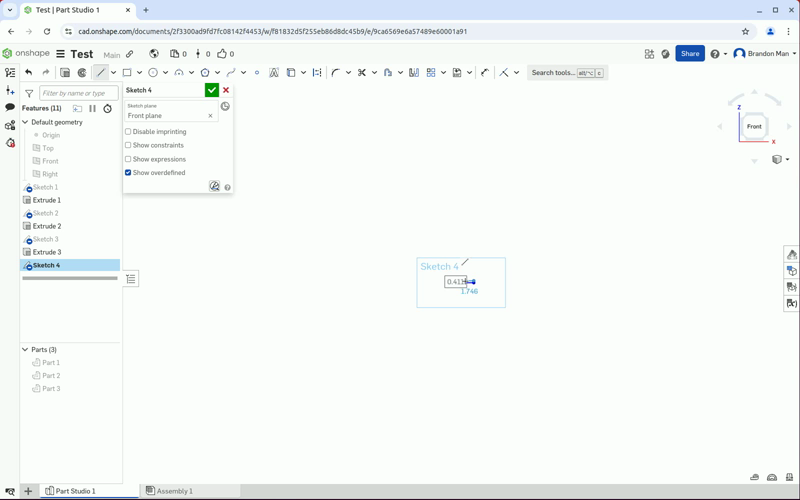
scroll(6)
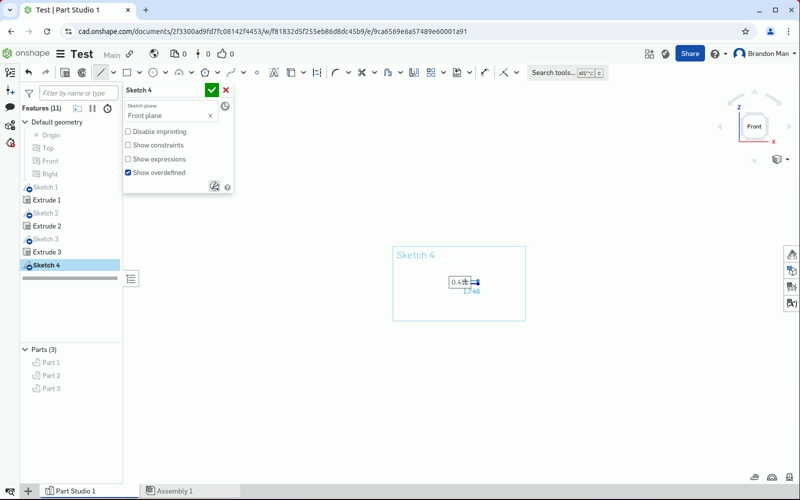
scroll(6)
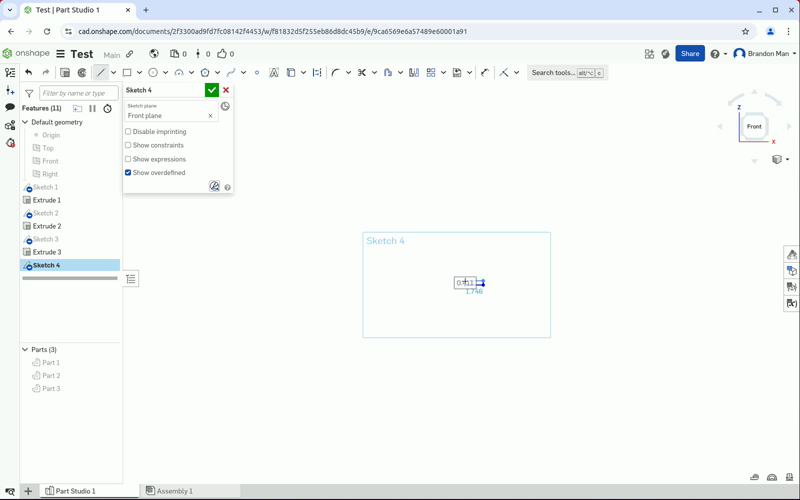
scroll(6)
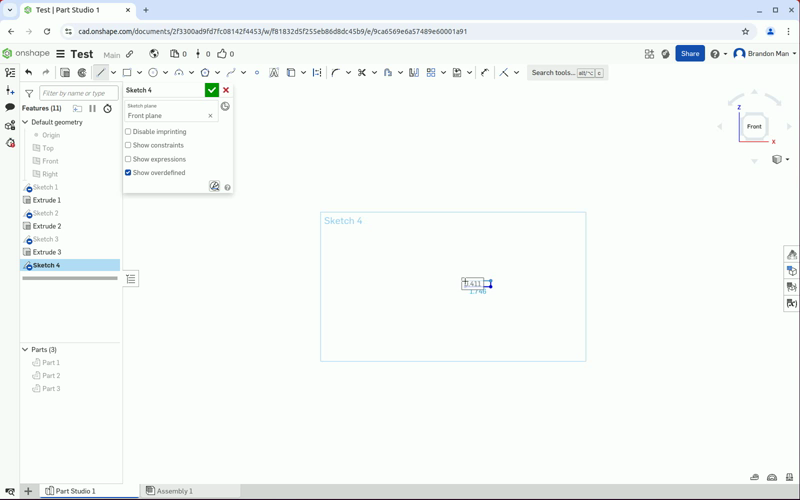
scroll(6)
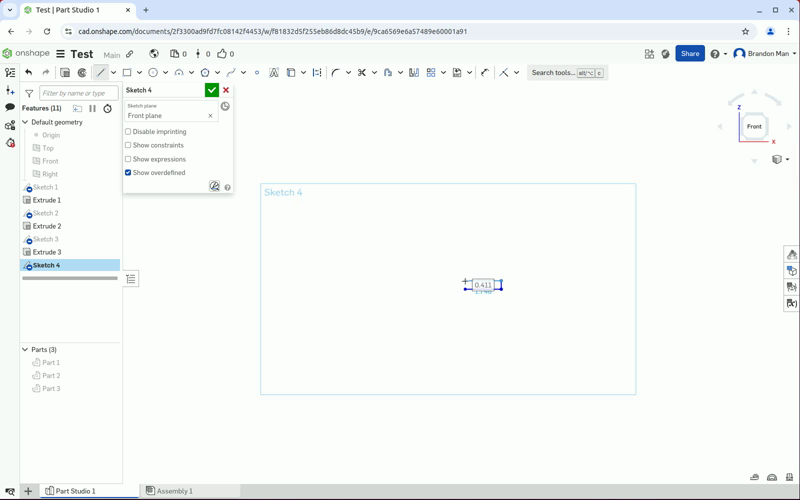
scroll(6)
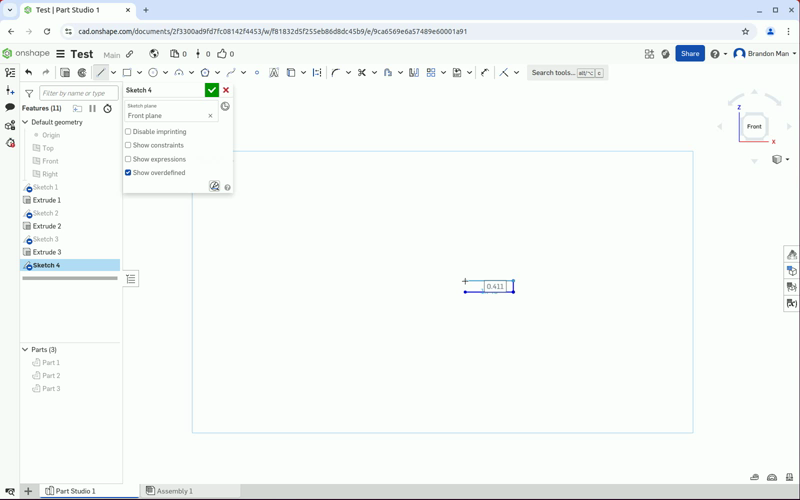
scroll(6)
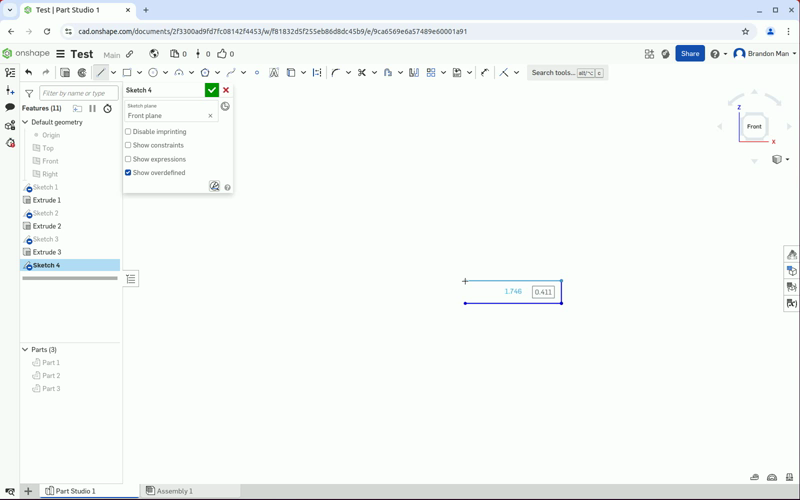
click(465, 280)
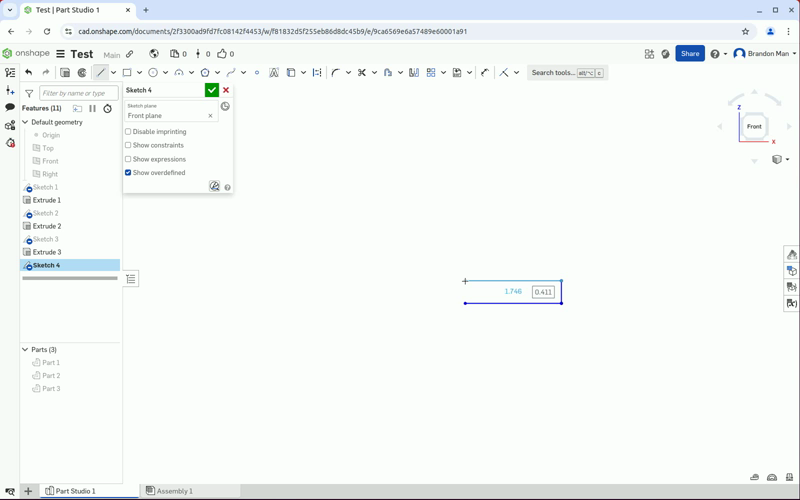
scroll(-6)
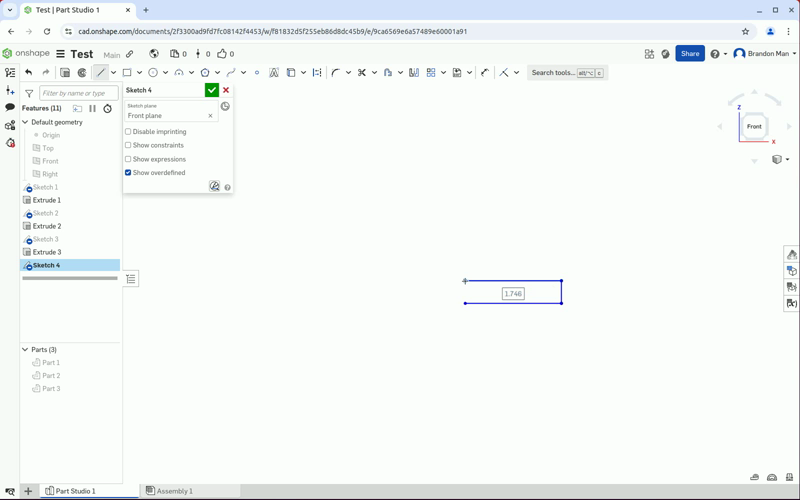
scroll(-6)
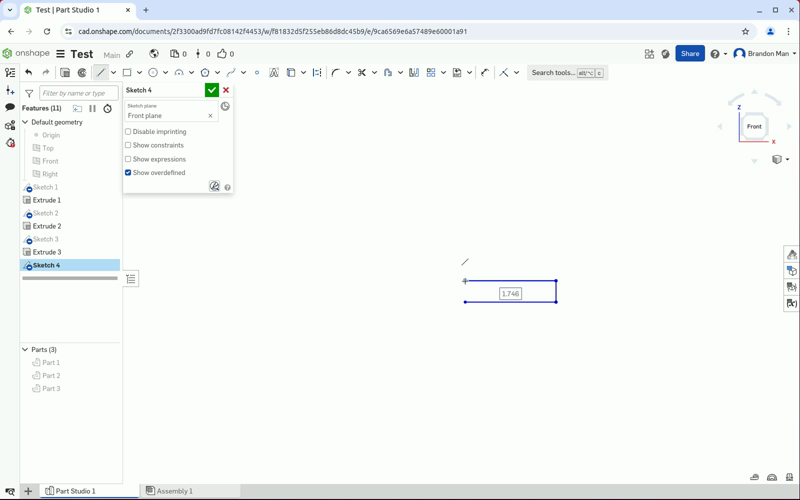
scroll(-6)
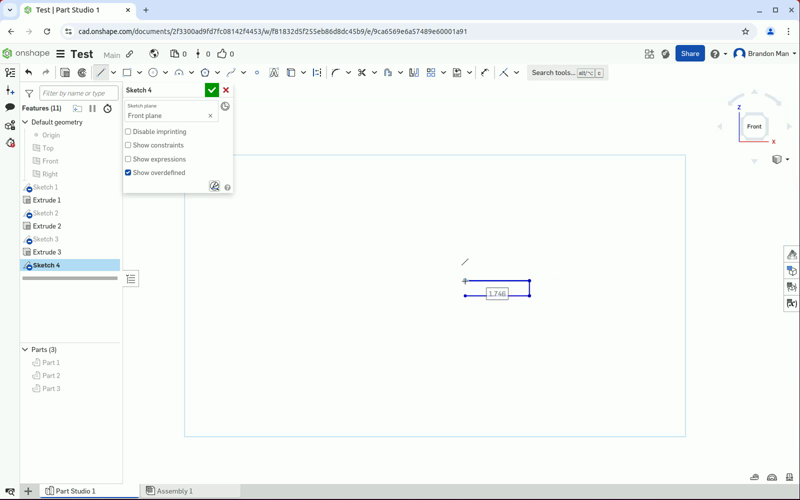
scroll(-6)
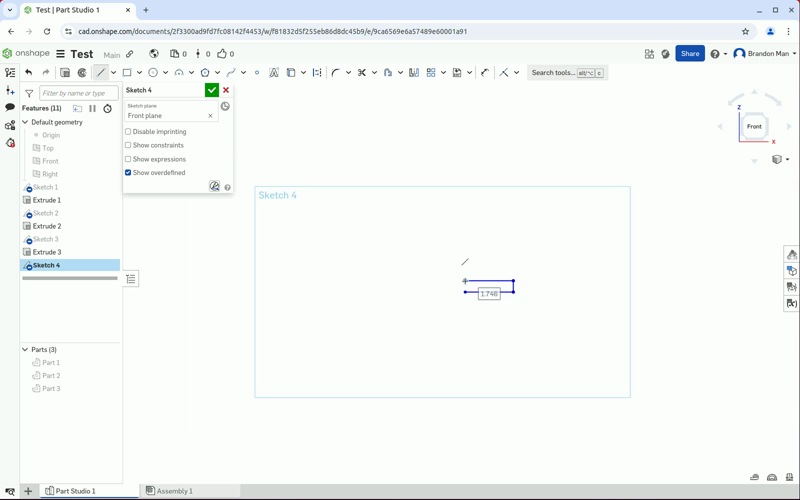
scroll(-6)
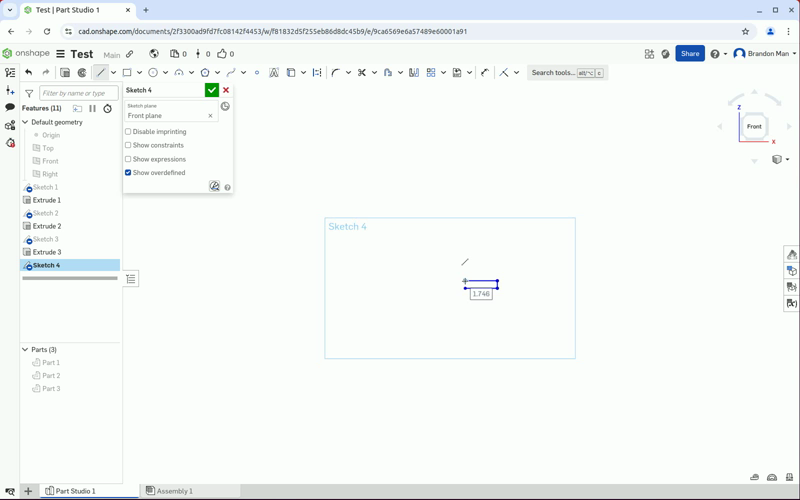
scroll(-6)
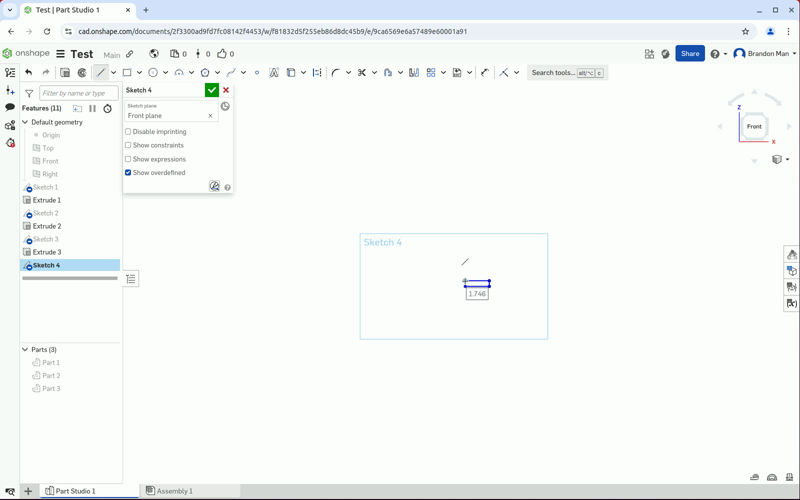
scroll(-6)
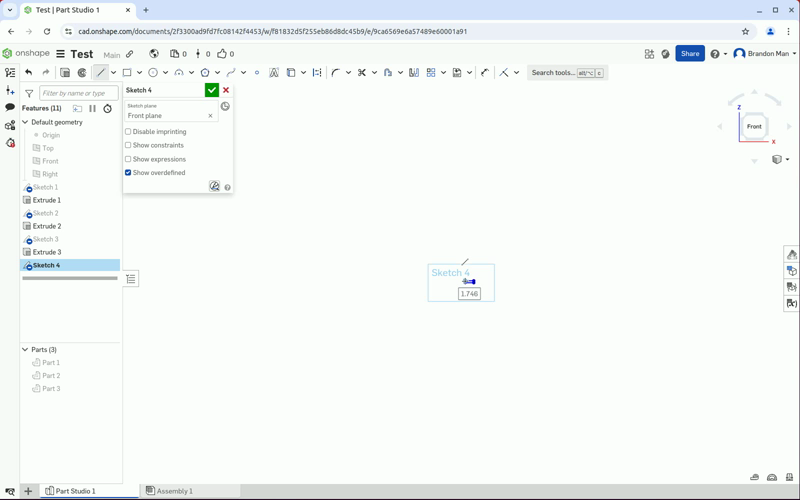
key_up(shift)
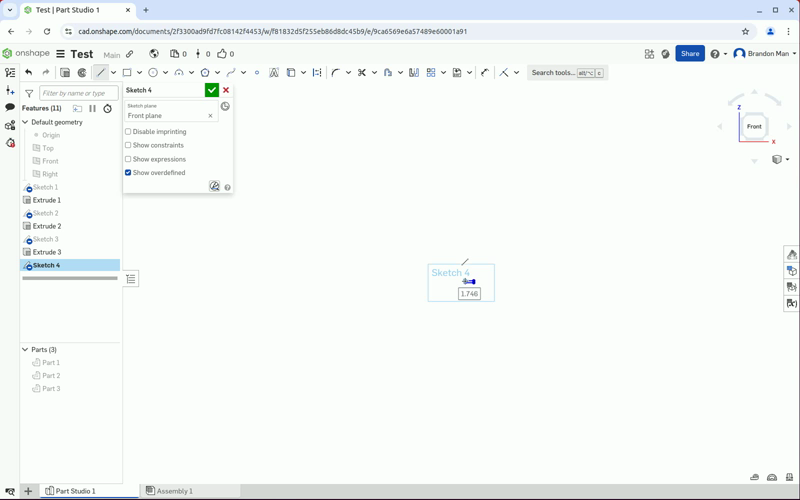
mouse_move(495, 280)
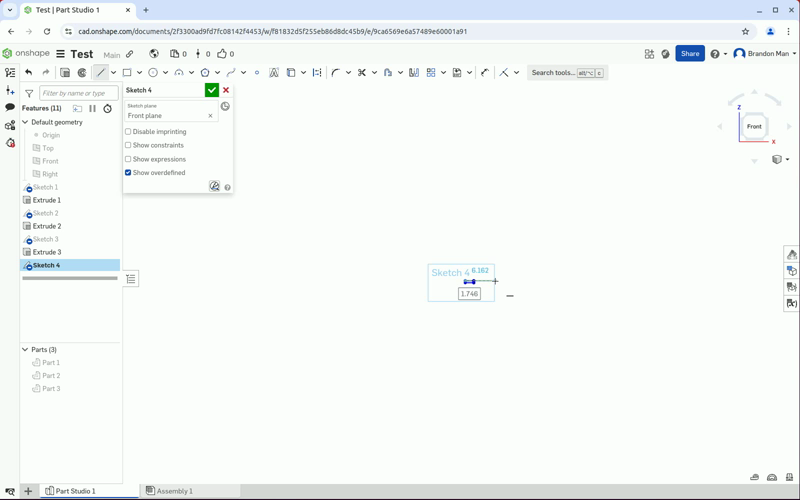
key_down(shift)
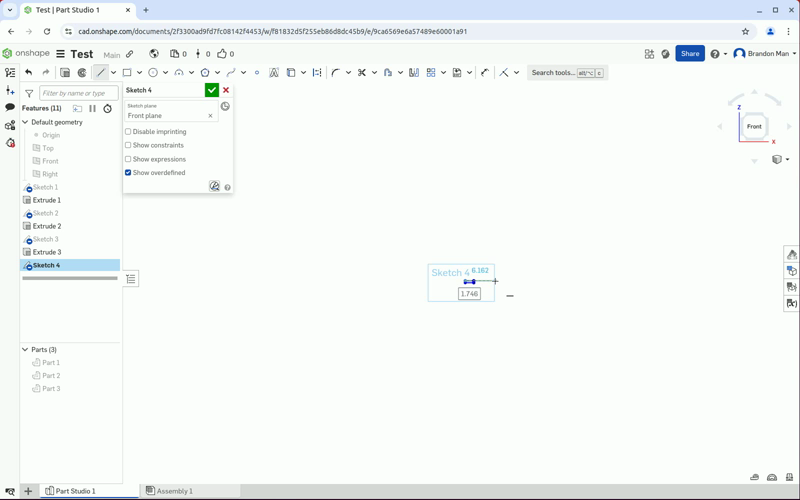
mouse_move(465, 282)
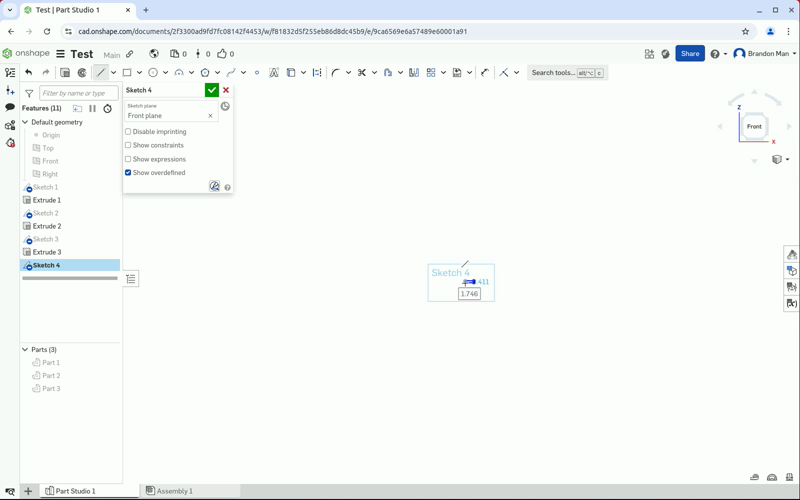
scroll(6)
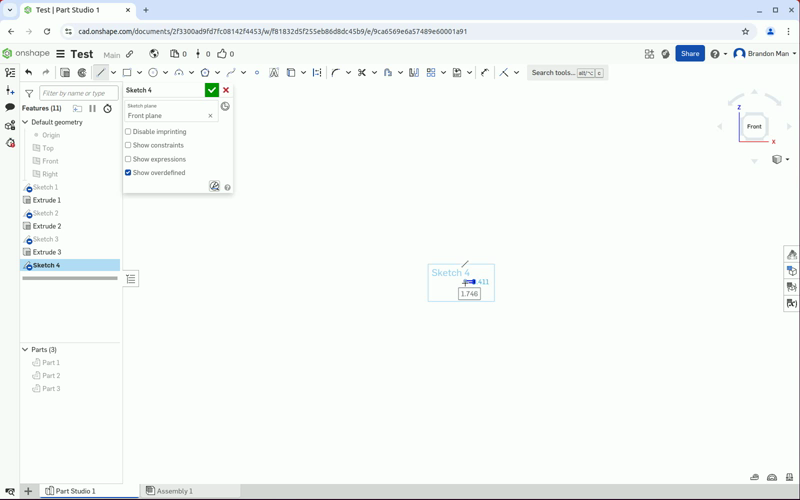
scroll(6)
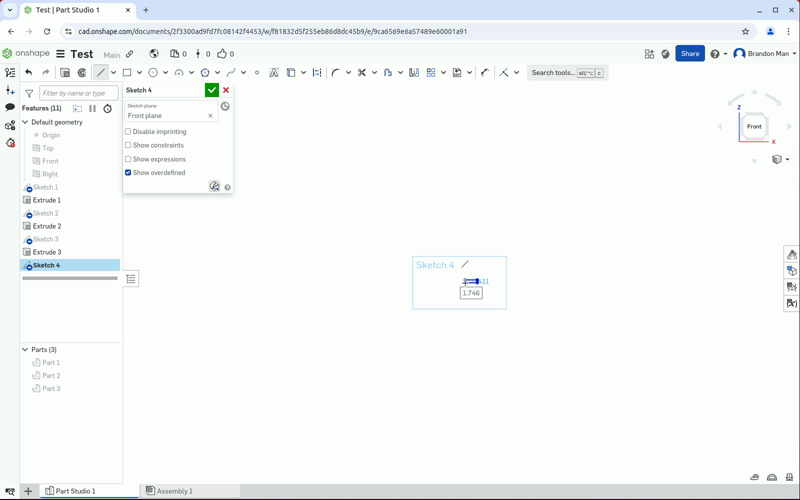
scroll(6)
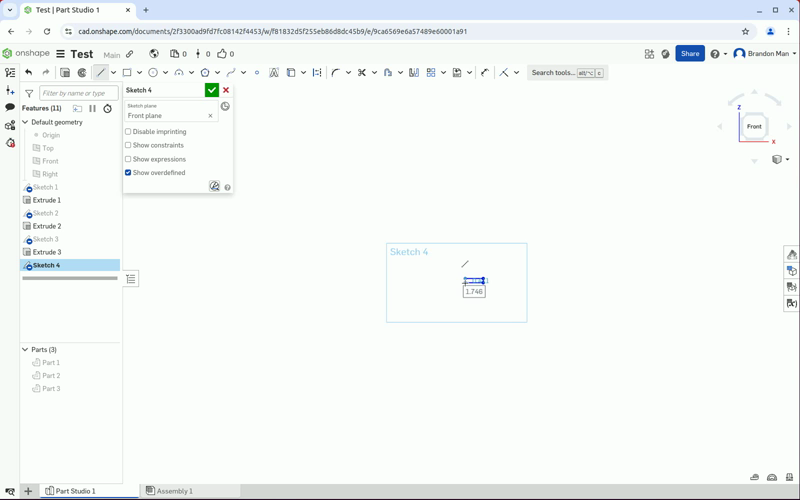
scroll(6)
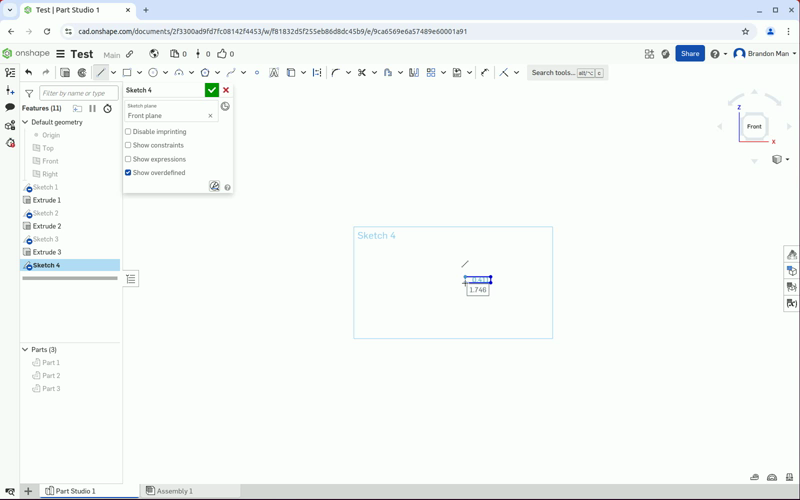
scroll(6)
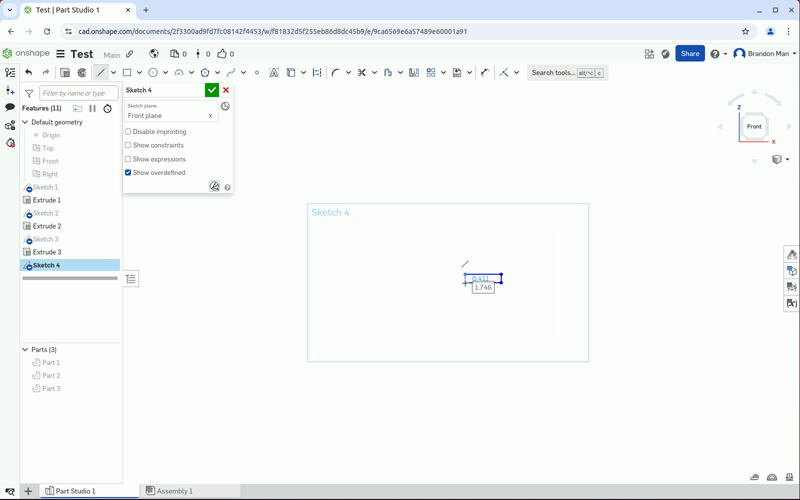
scroll(6)
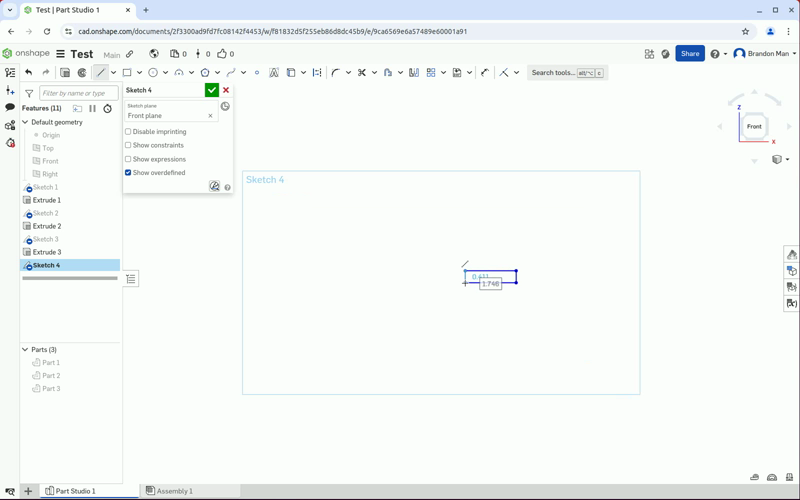
scroll(6)
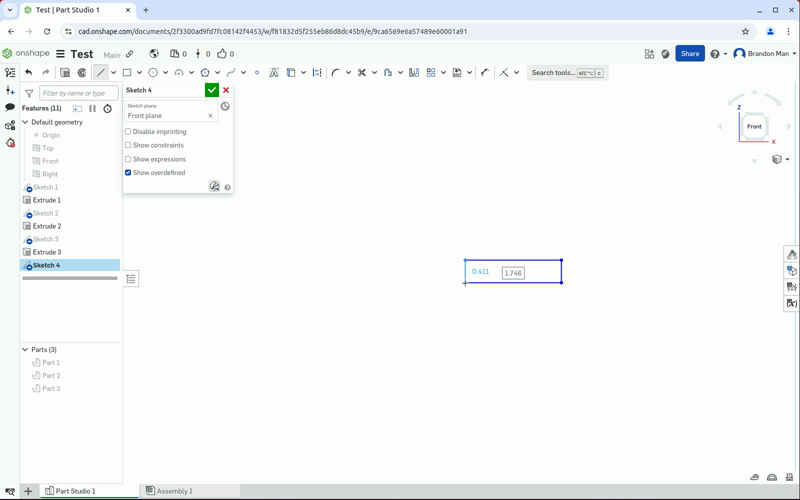
key_up(shift)
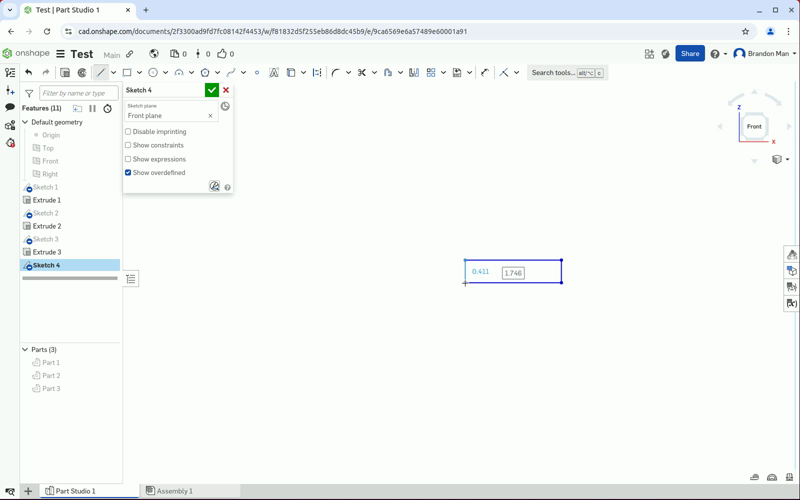
click(465, 282)
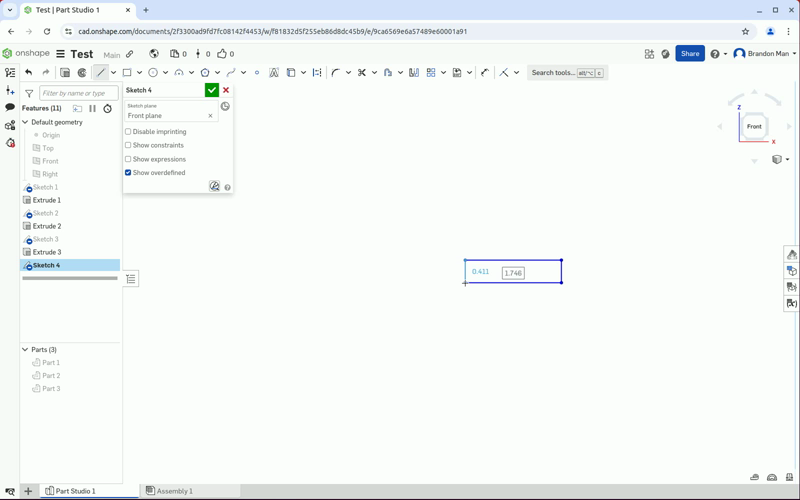
scroll(-6)
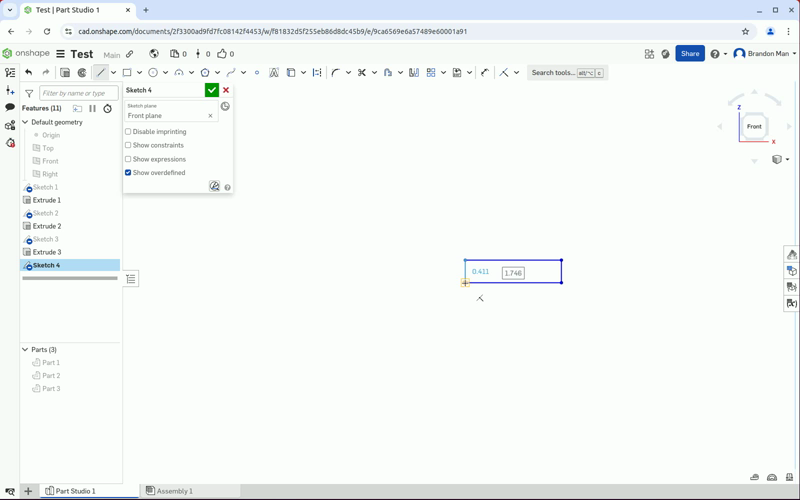
scroll(-6)
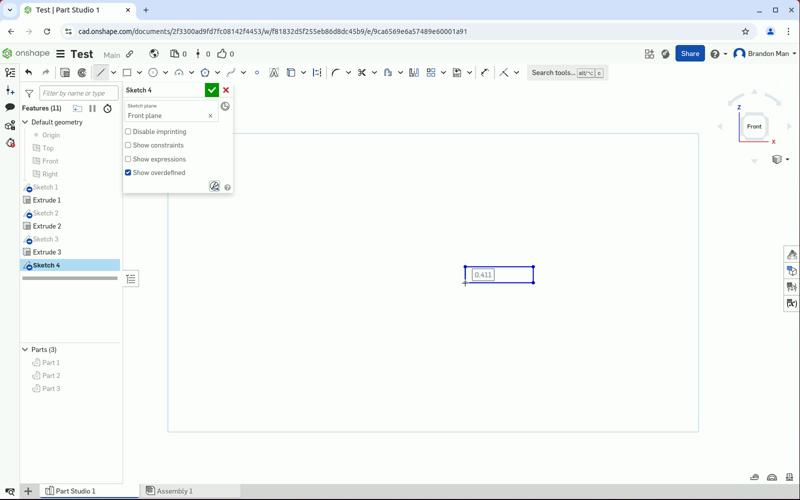
scroll(-6)
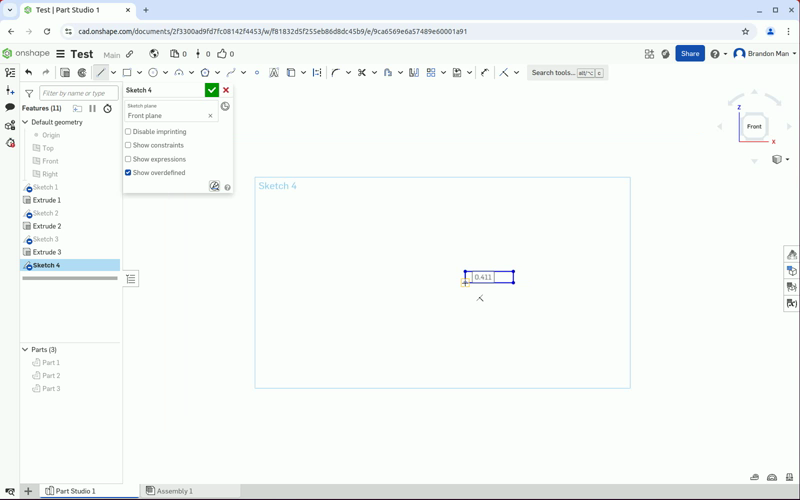
scroll(-6)
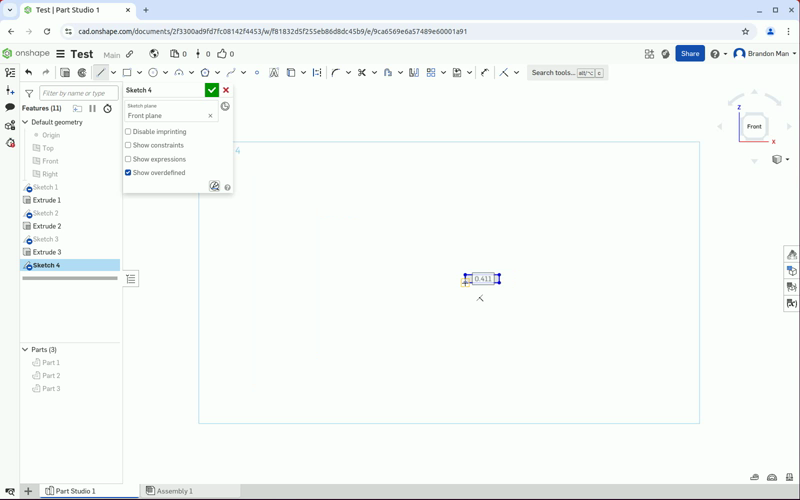
scroll(-6)
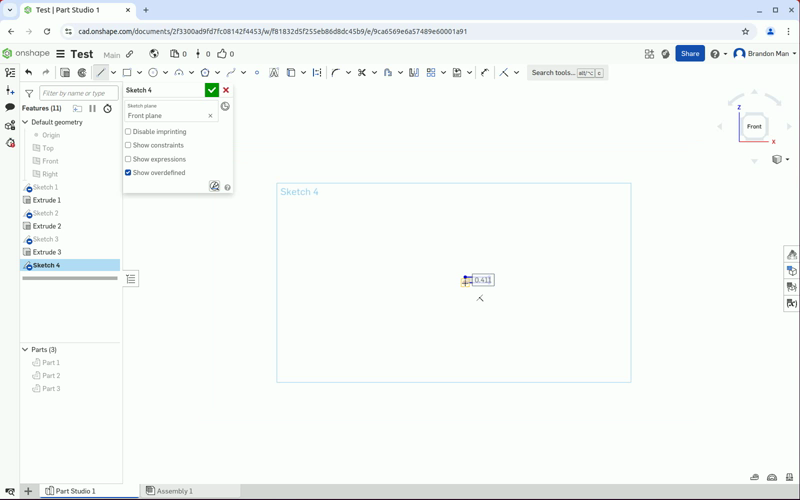
scroll(-6)
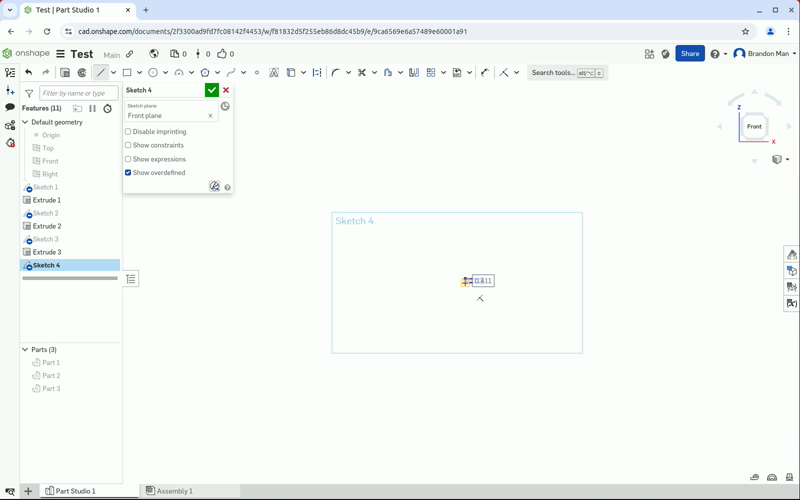
scroll(-6)
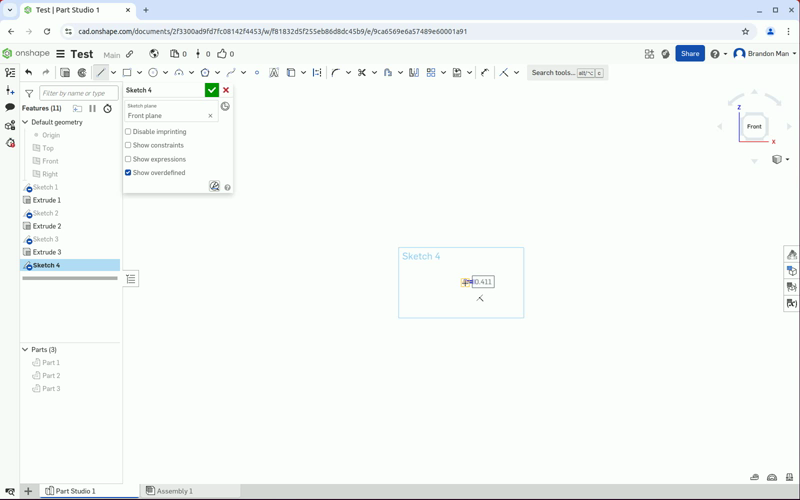
key(esc)
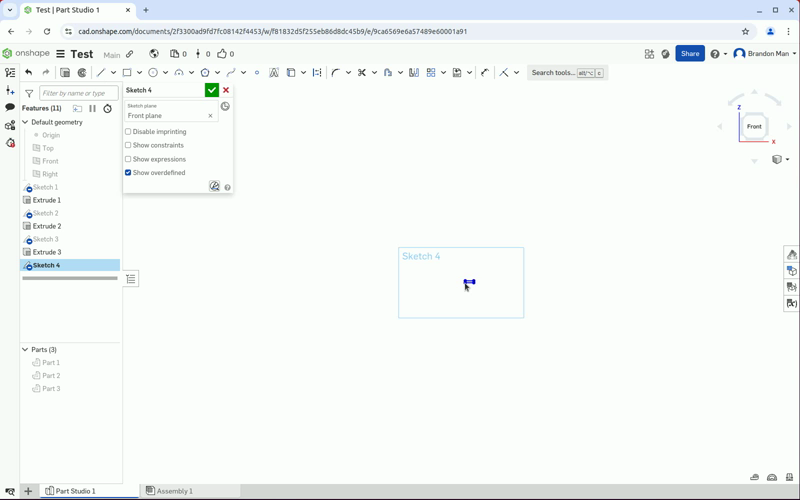
mouse_move(470, 282)
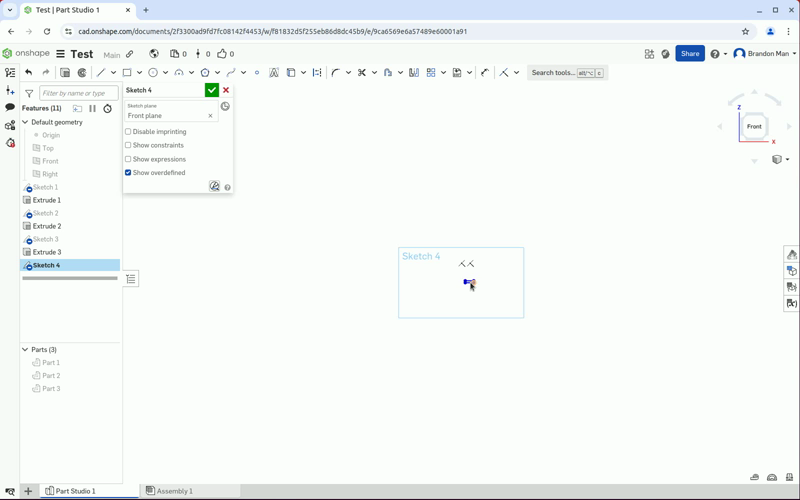
scroll(6)
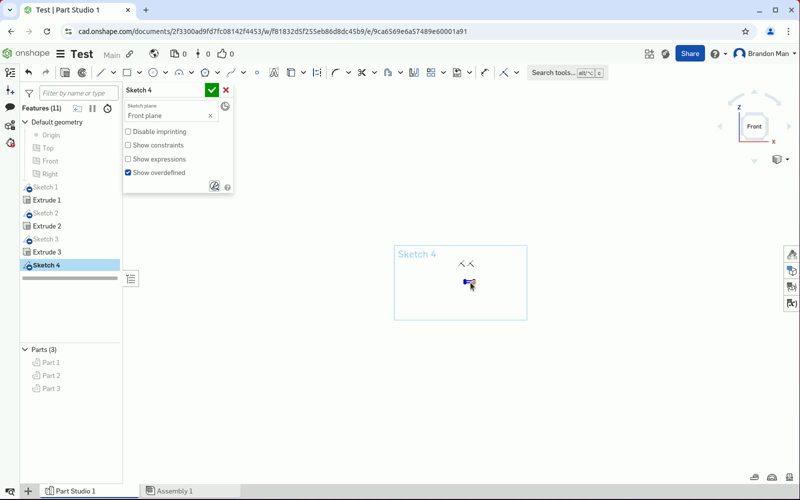
scroll(6)
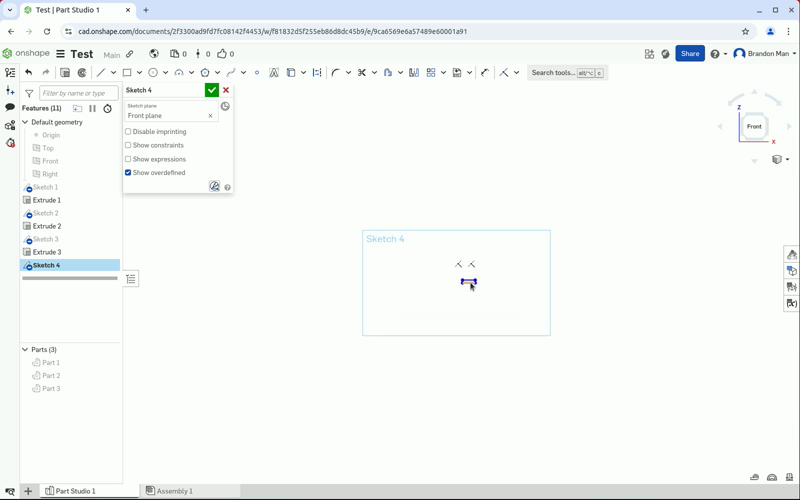
scroll(6)
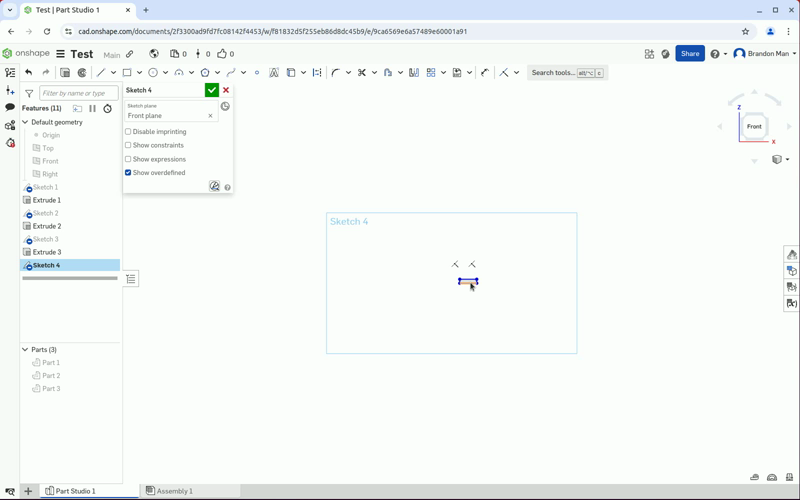
scroll(6)
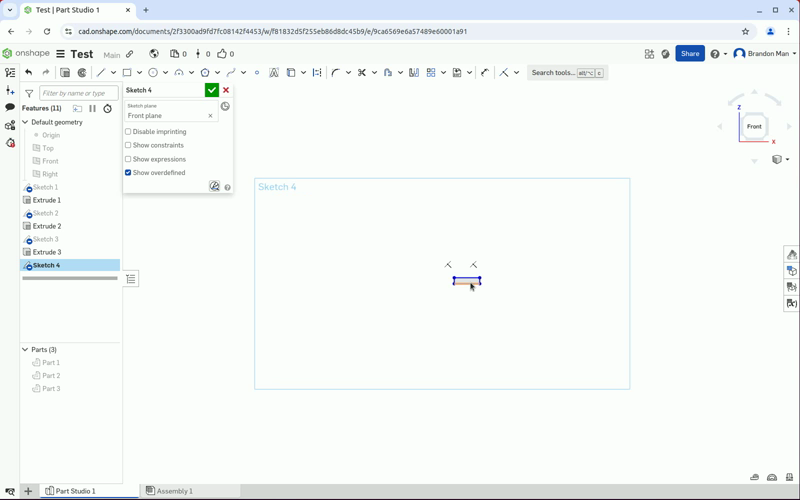
scroll(6)
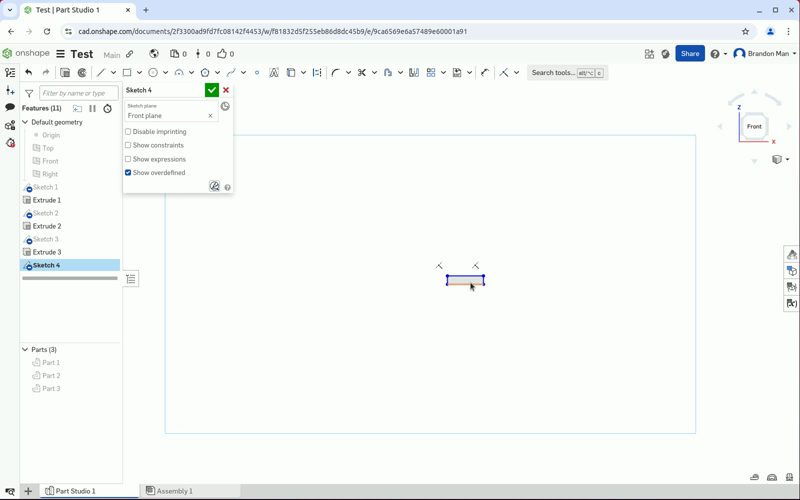
scroll(6)
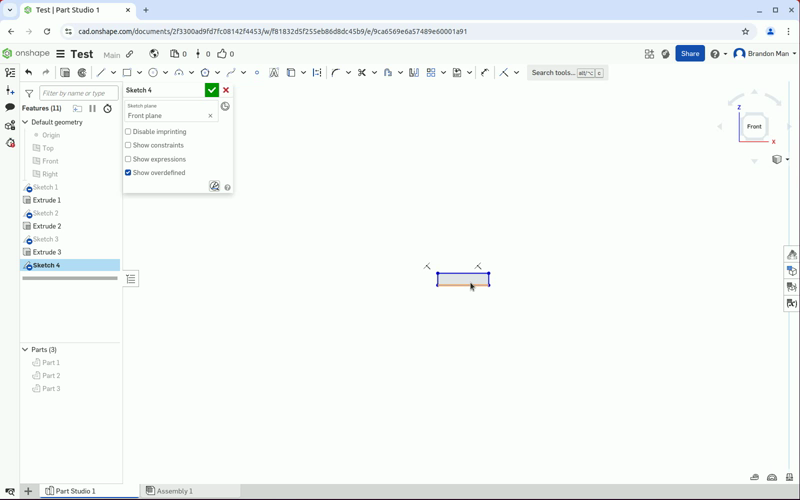
scroll(6)
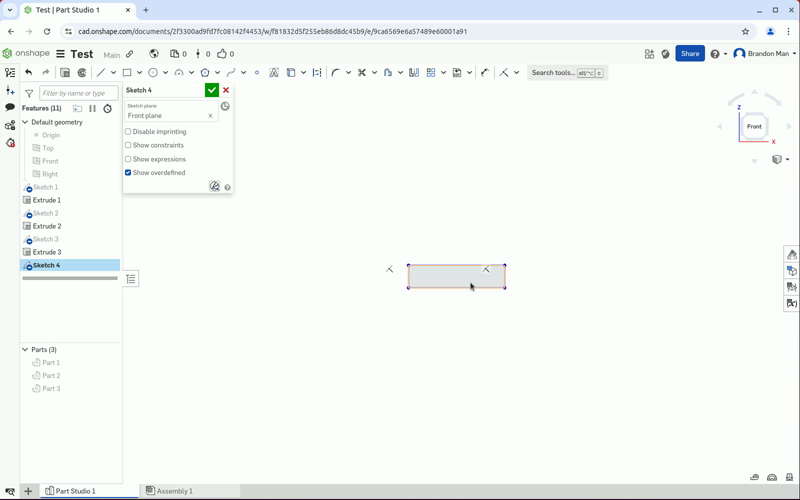
click(470, 282)
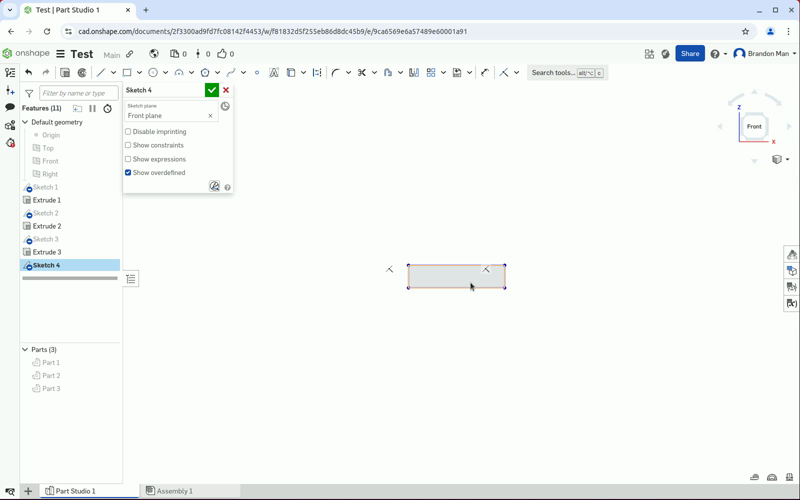
scroll(-6)
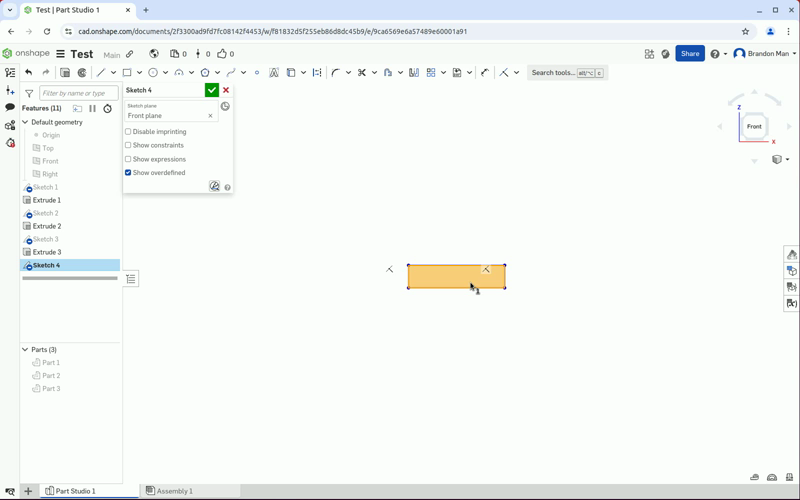
scroll(-6)
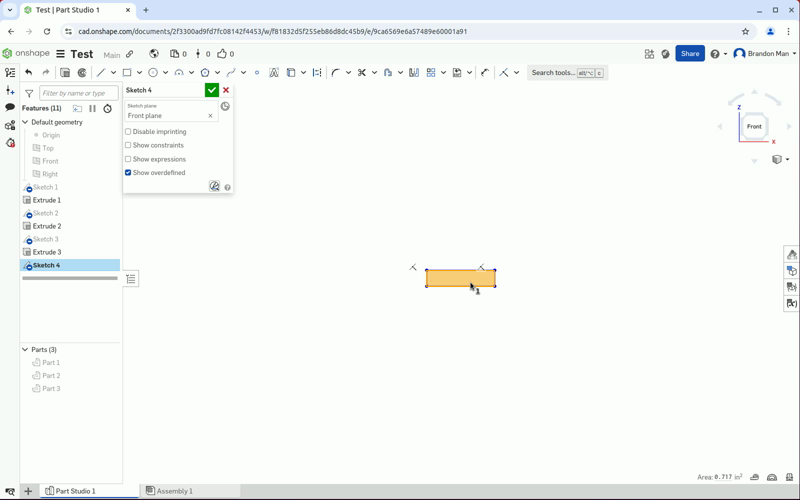
scroll(-6)
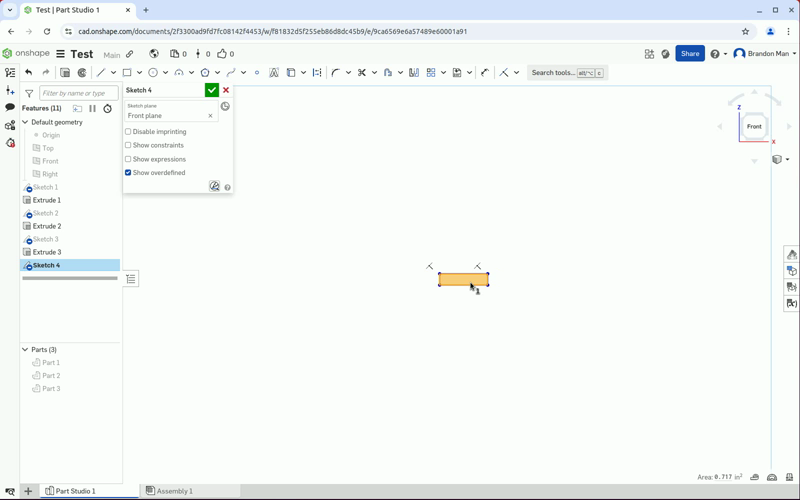
scroll(-6)
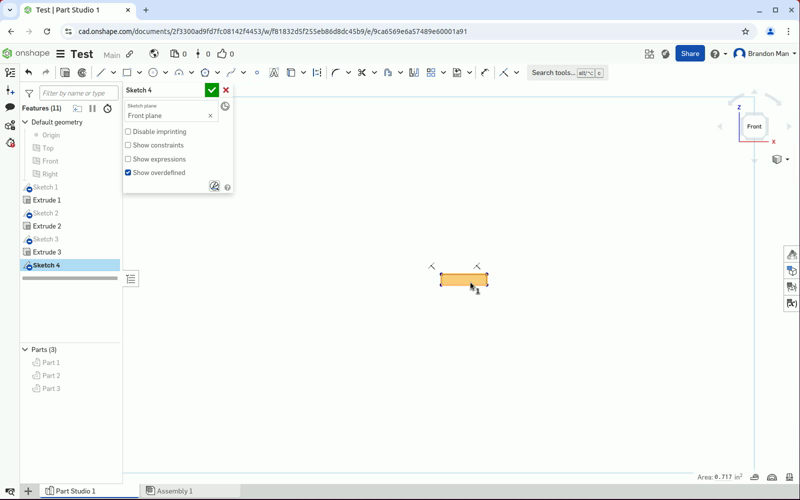
scroll(-6)
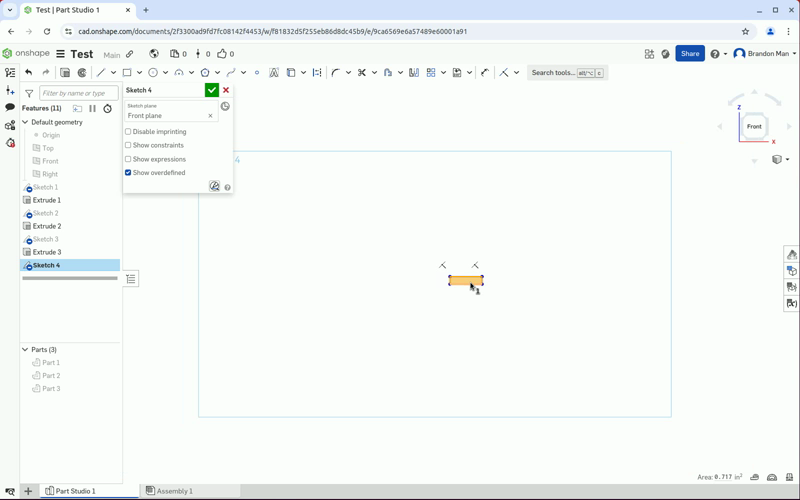
scroll(-6)
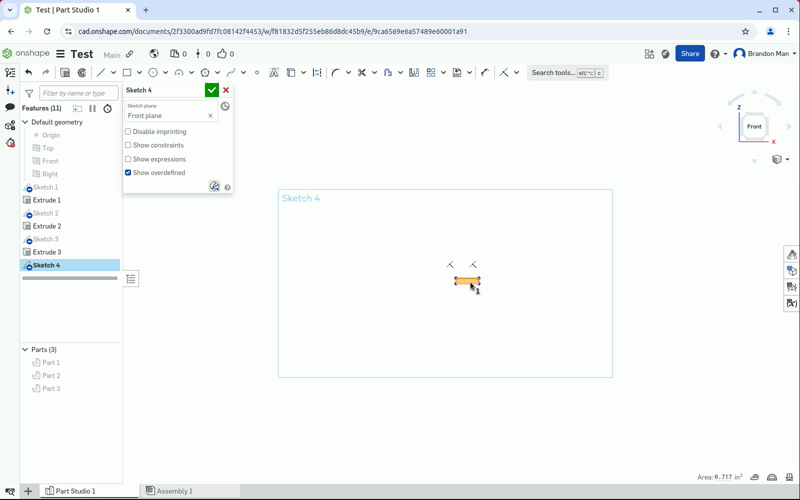
scroll(-6)
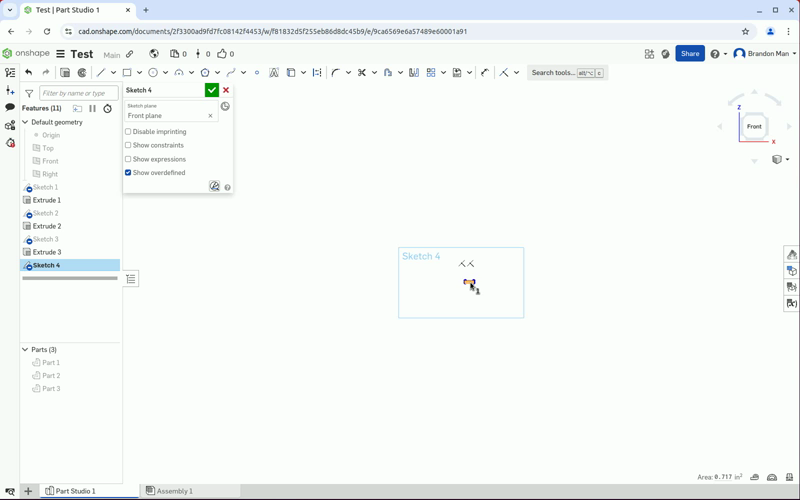
mouse_move(73, 352)
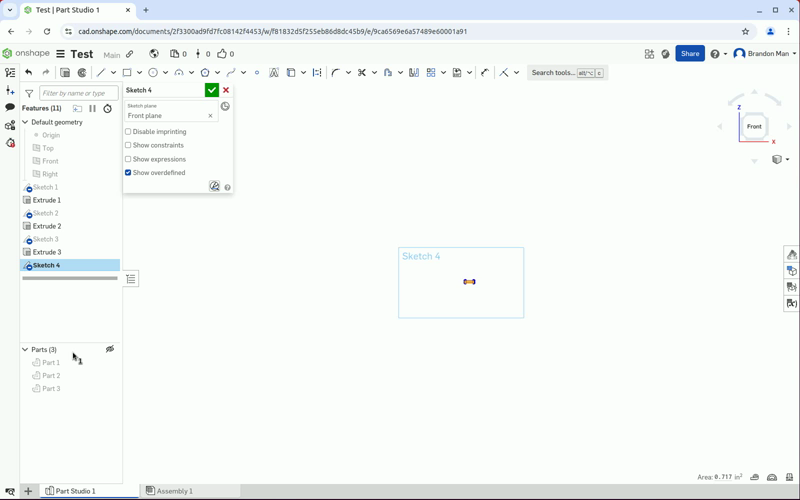
key(shift+y)
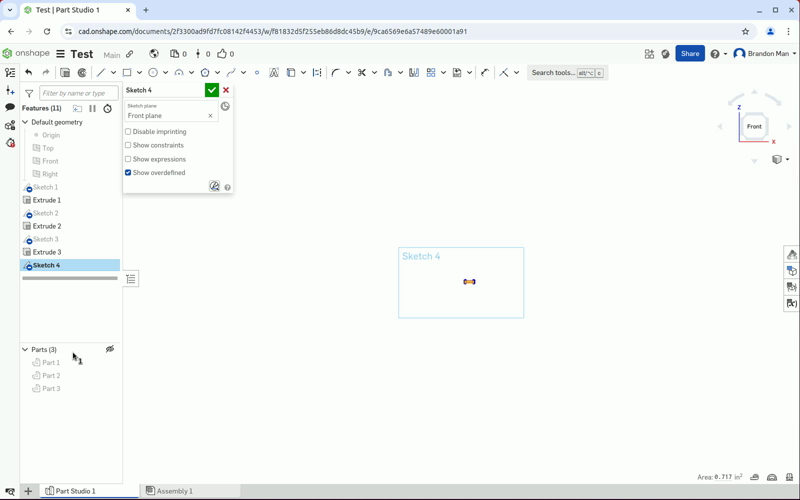
key(shift+e)
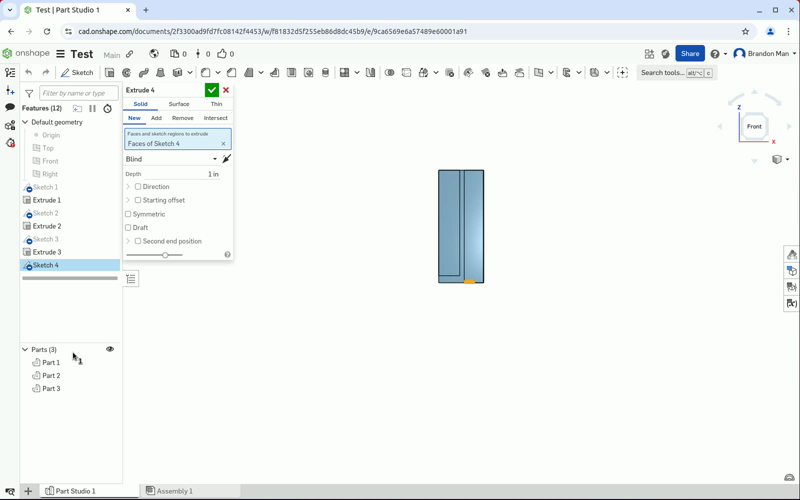
mouse_move(143, 106)
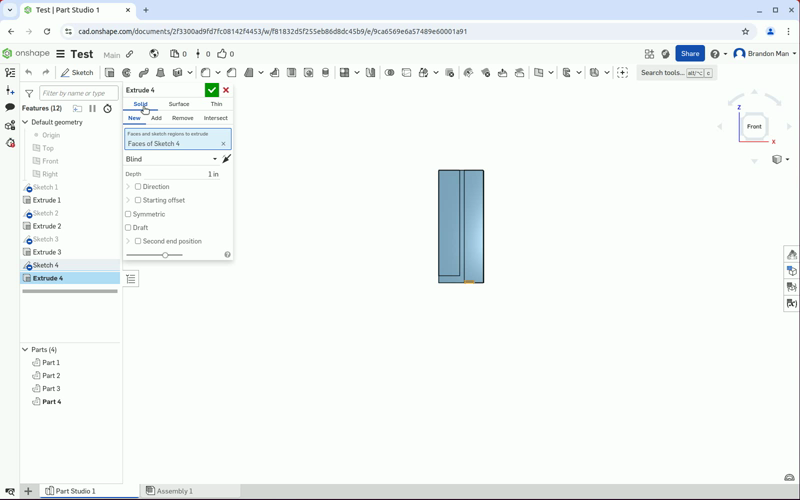
click(143, 106)
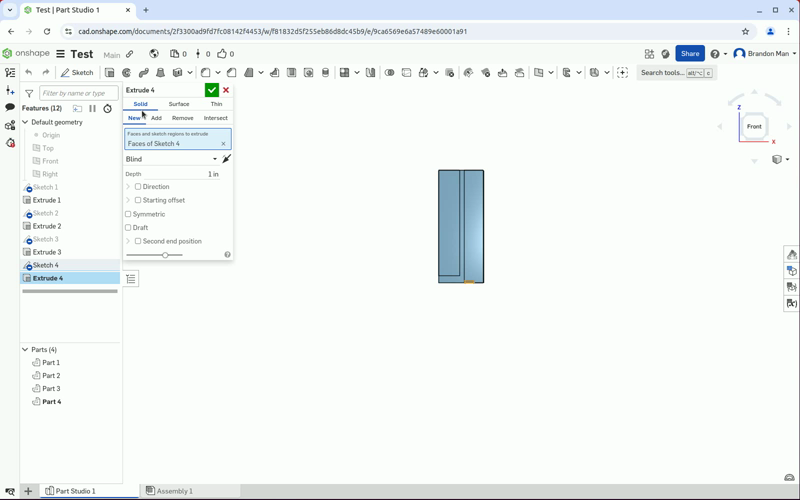
mouse_move(137, 120)
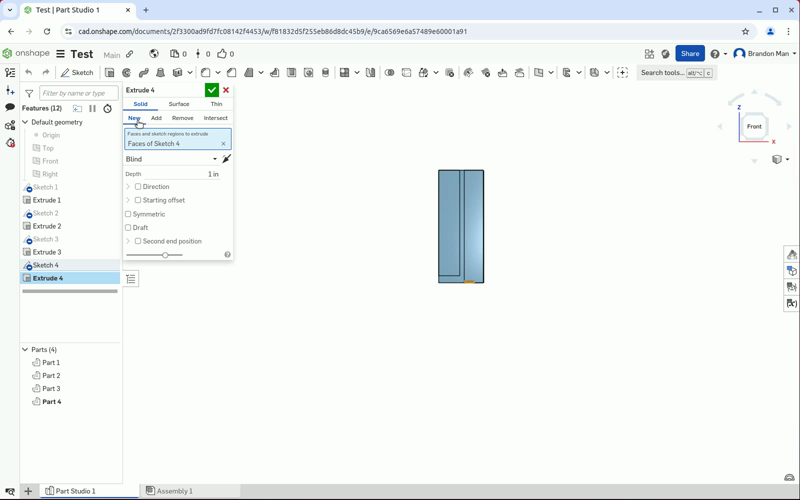
click(137, 120)
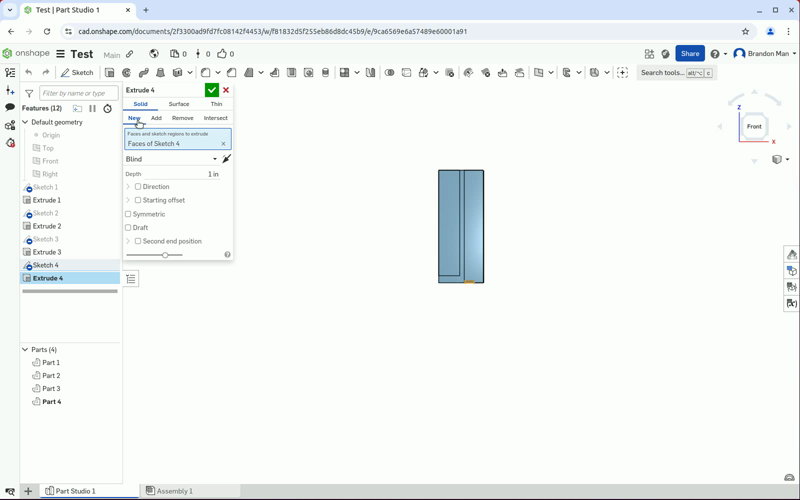
key(tab, 4)
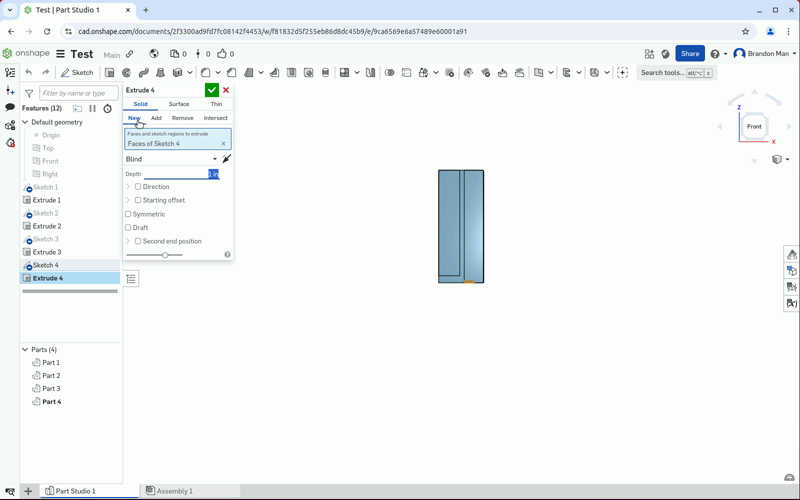
text(-0.241)
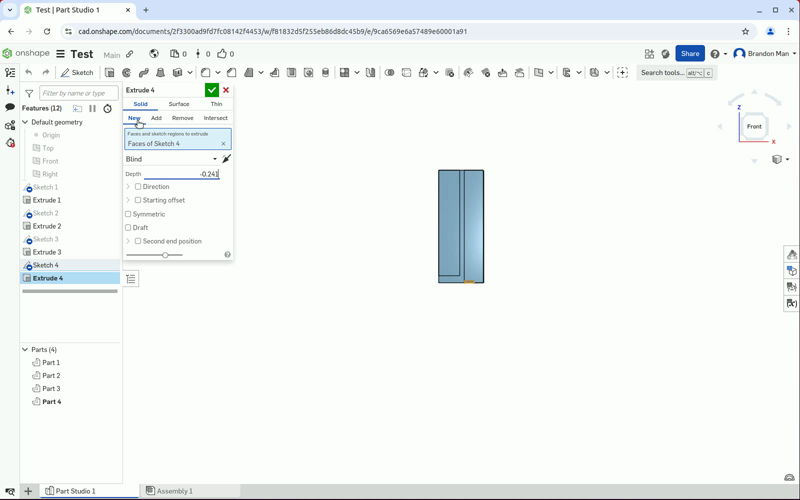
key(enter)
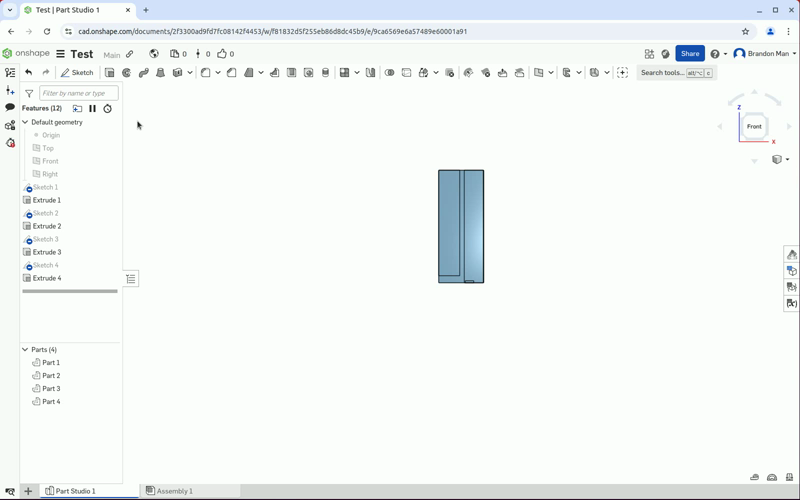
key(shift+h)
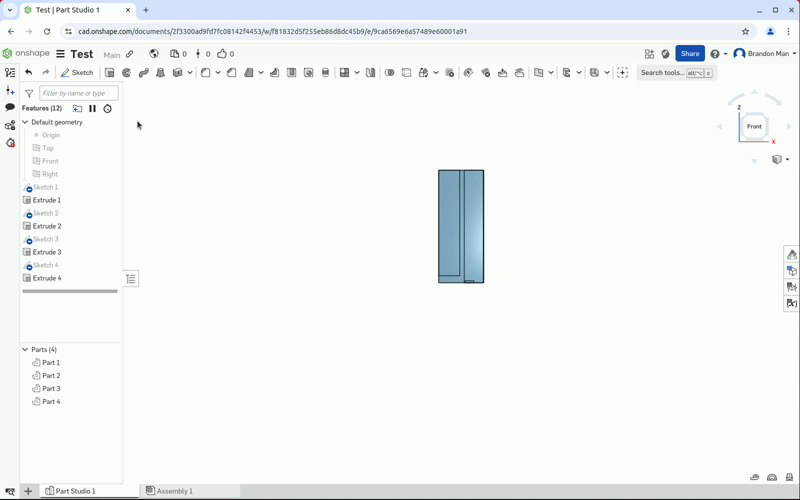
key(shift+h)
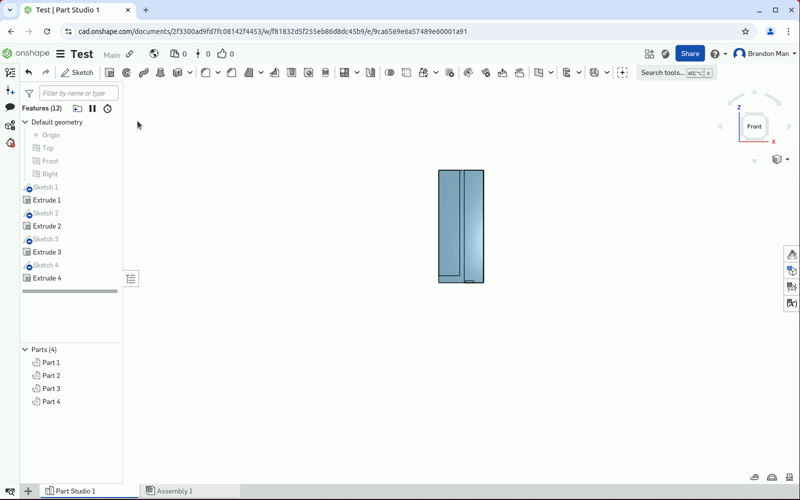
mouse_move(73, 189)
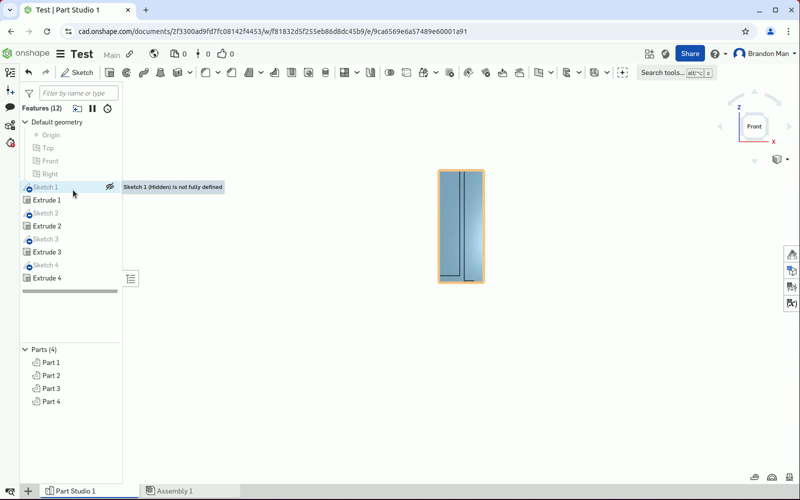
click(73, 189)
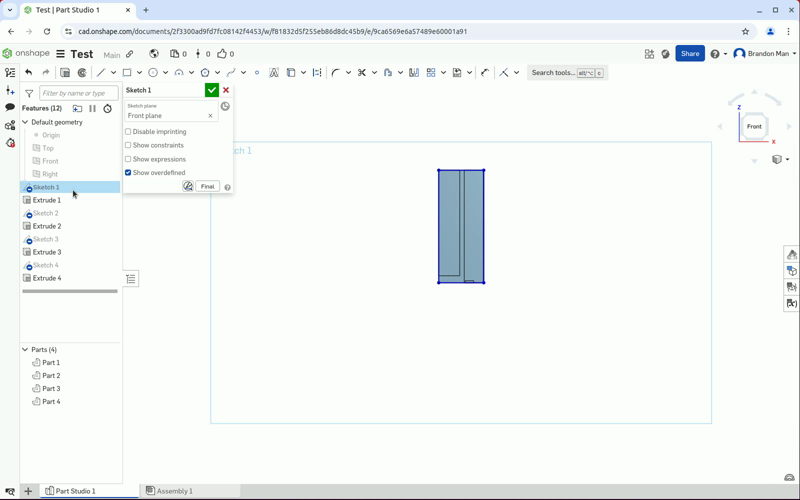
mouse_move(229, 92)
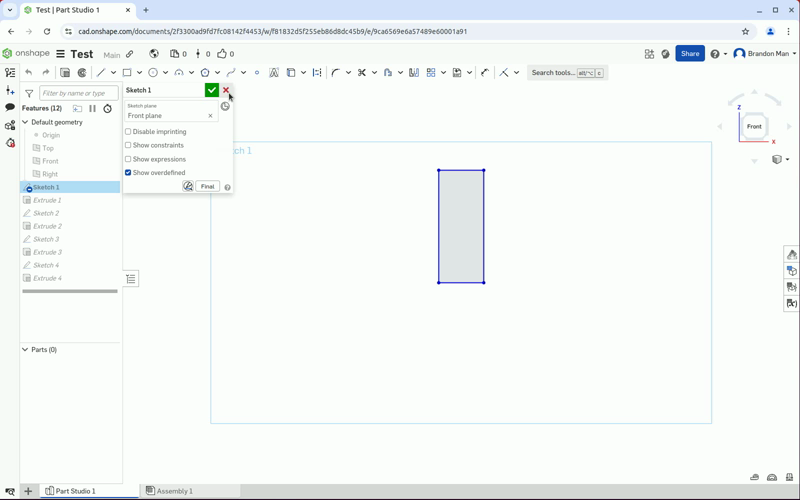
click(229, 92)
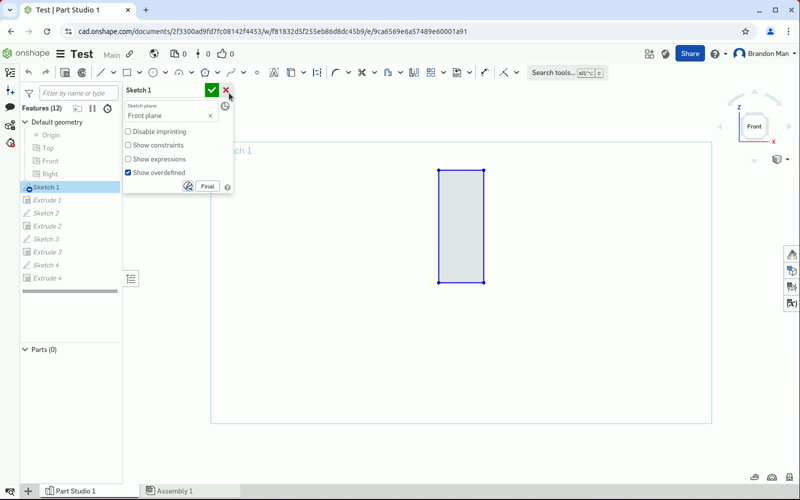
key(shift+s)
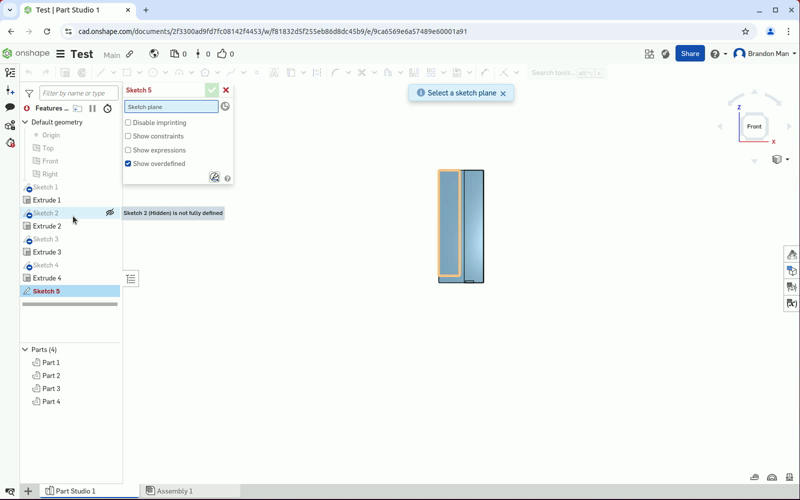
scroll(3)
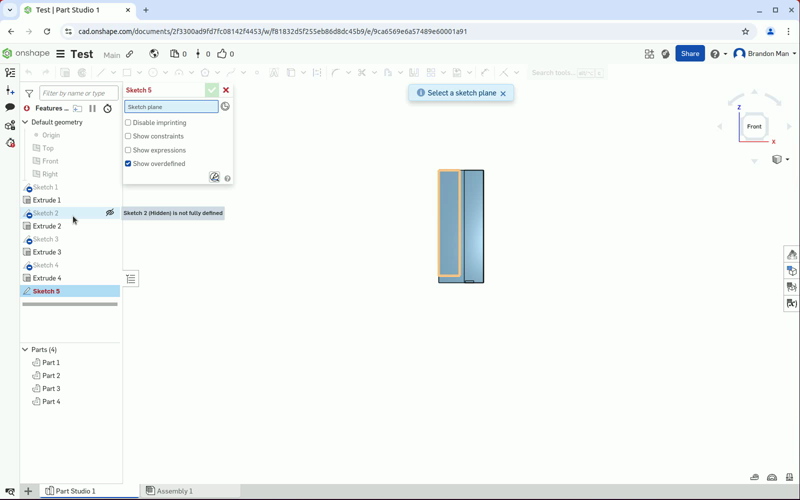
mouse_move(73, 163)
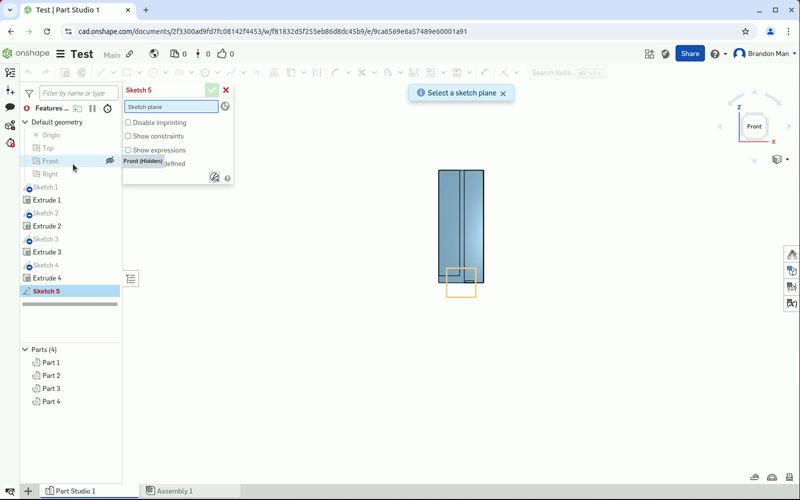
click(73, 163)
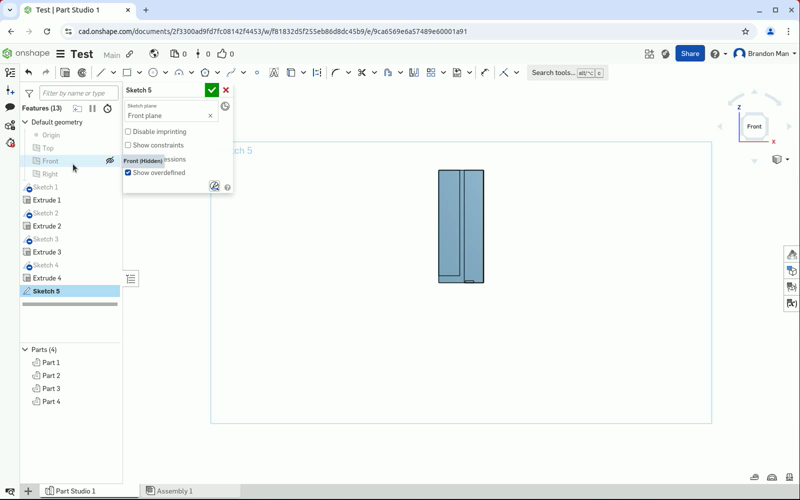
mouse_move(73, 352)
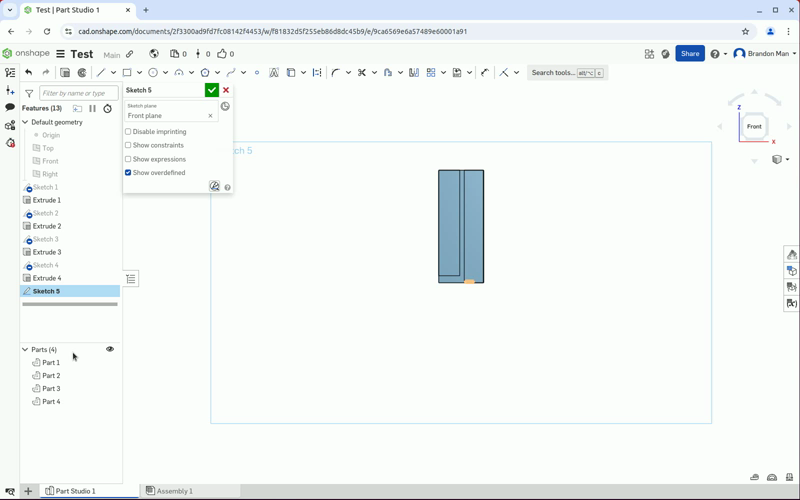
key(y)
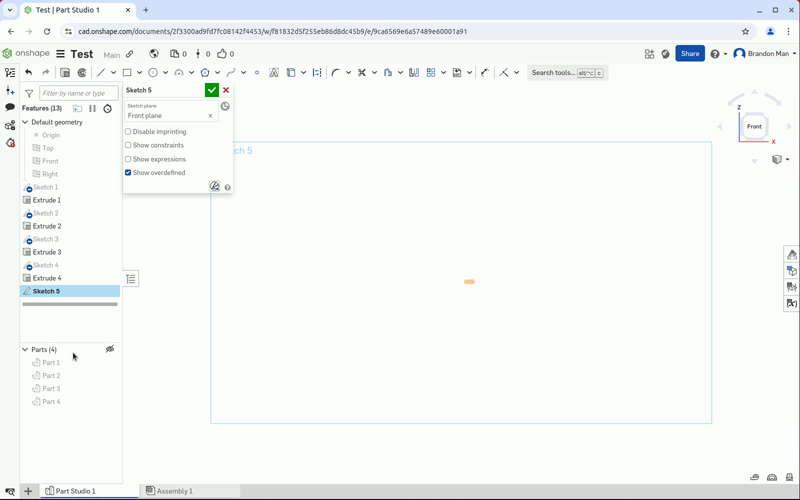
key(c)
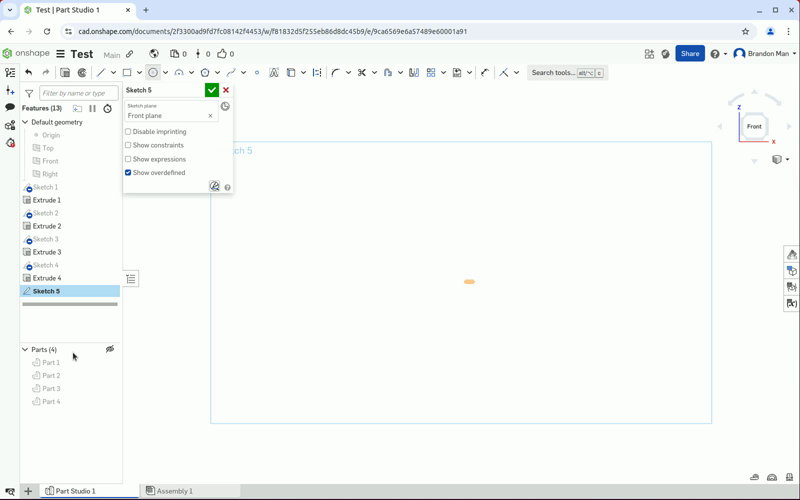
key_down(shift)
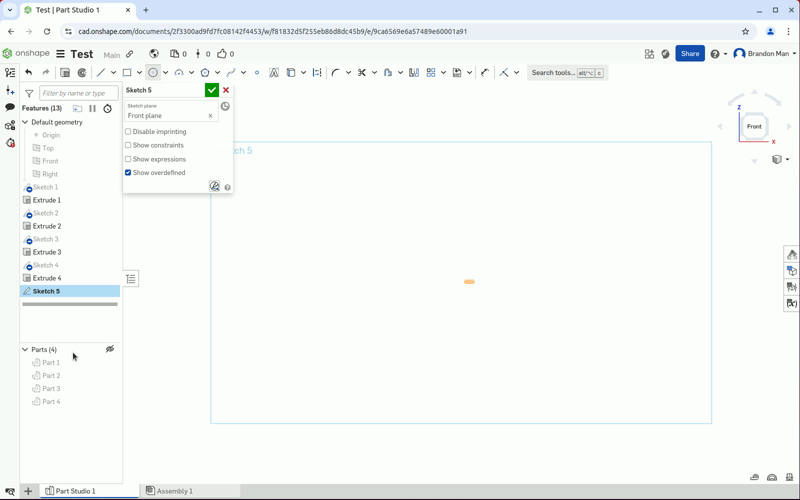
mouse_move(481, 281)
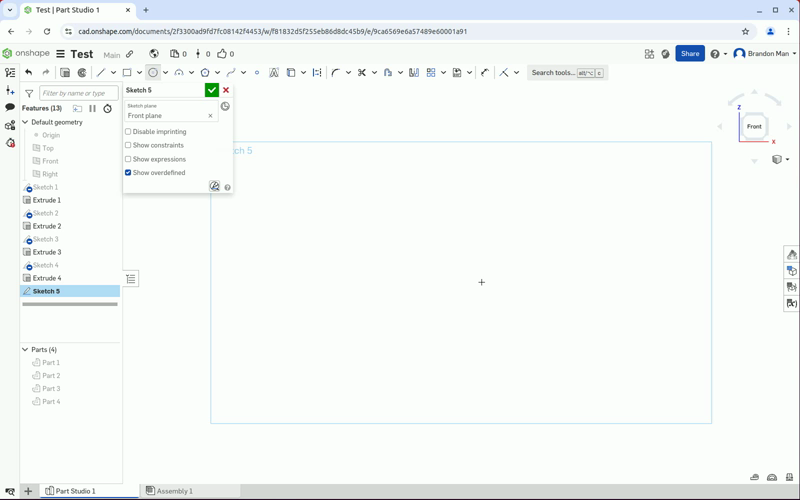
click(481, 281)
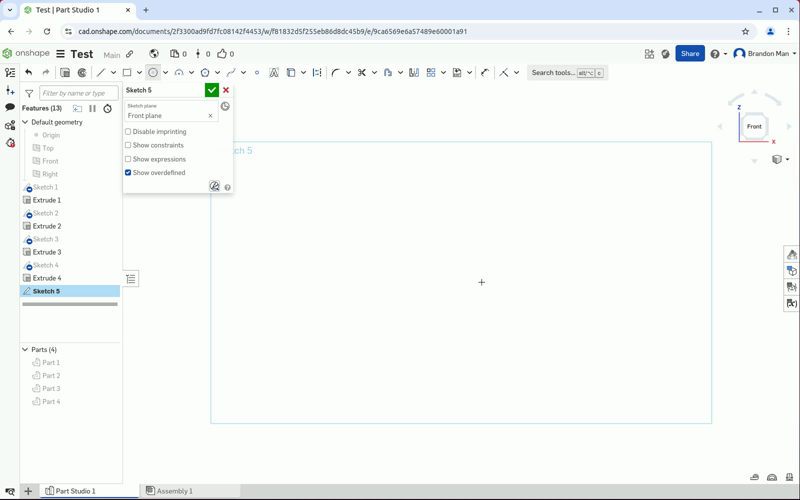
key_up(shift)
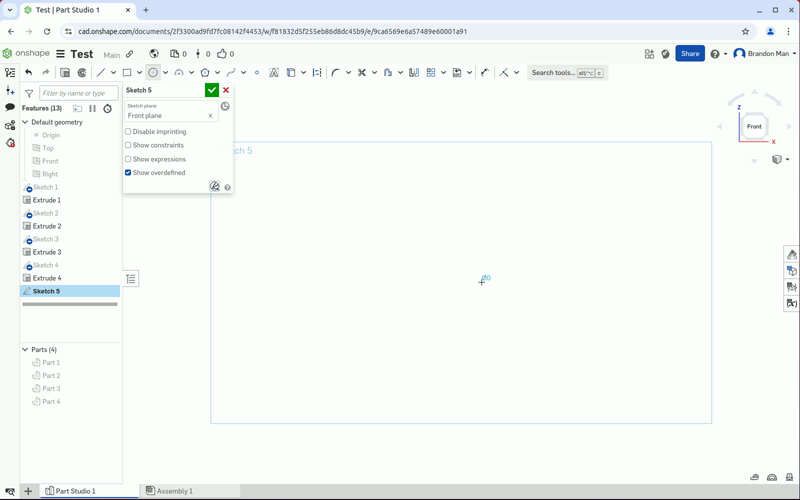
mouse_move(483, 281)
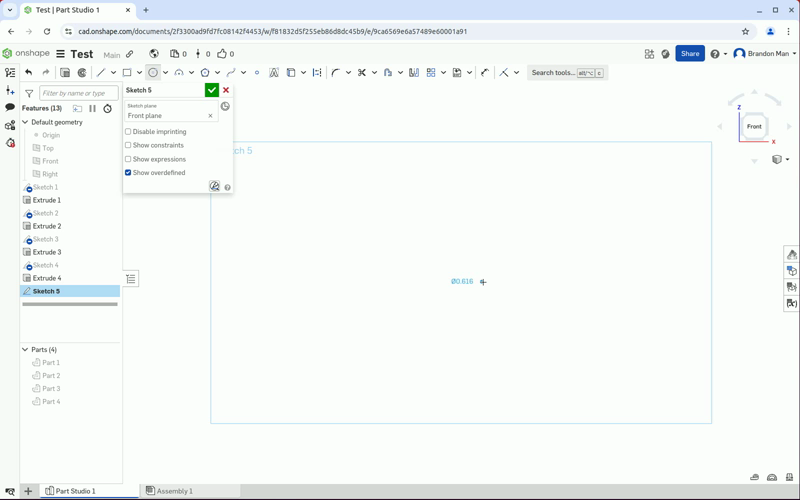
scroll(6)
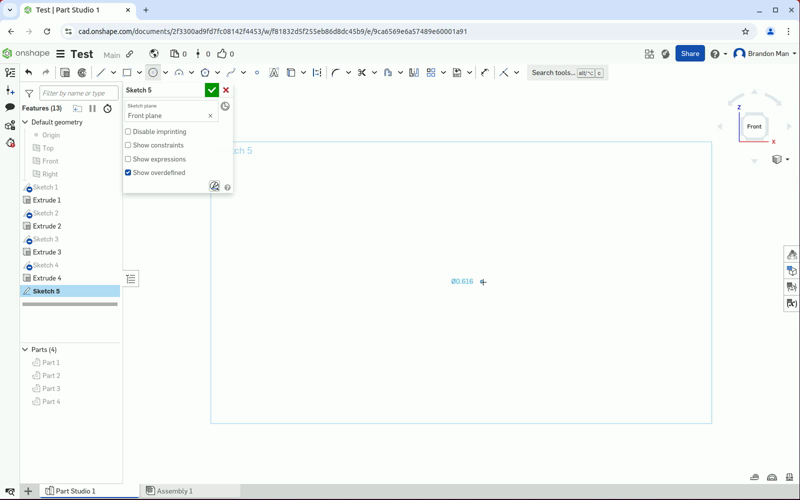
scroll(6)
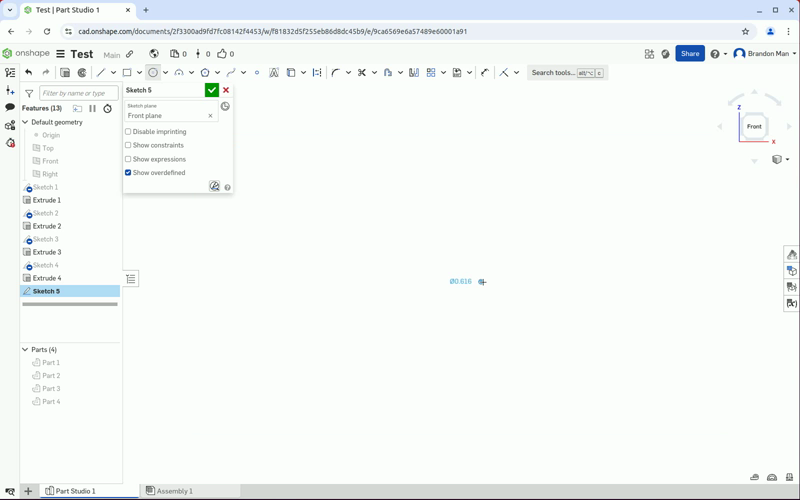
scroll(6)
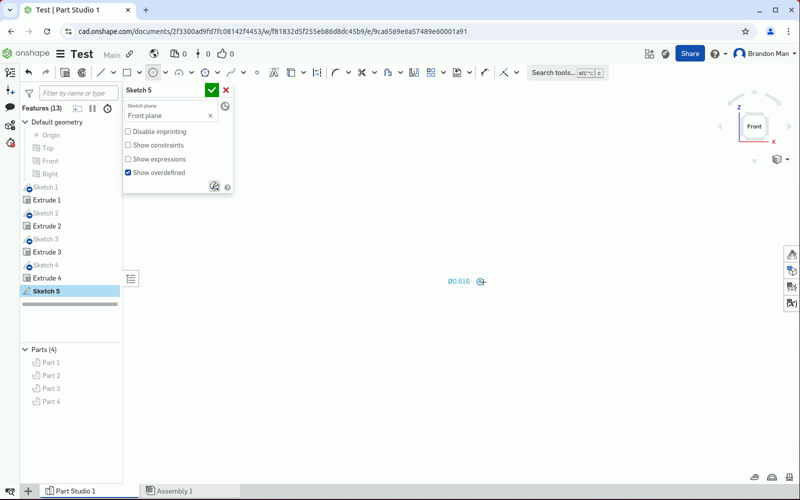
scroll(6)
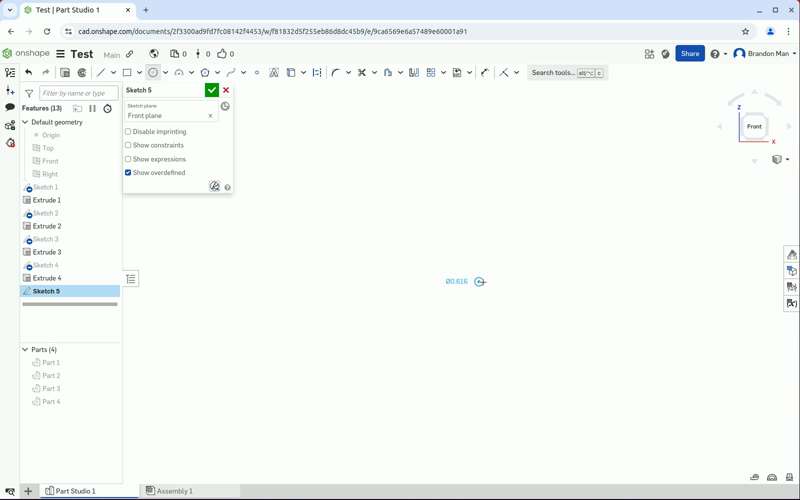
scroll(6)
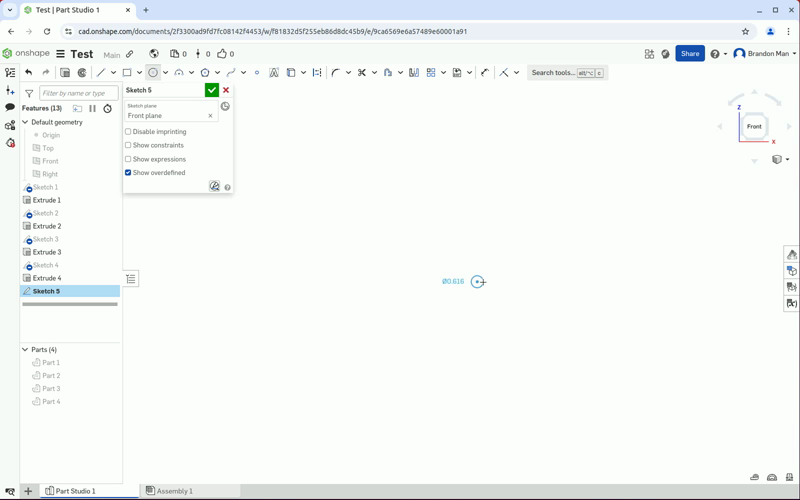
scroll(6)
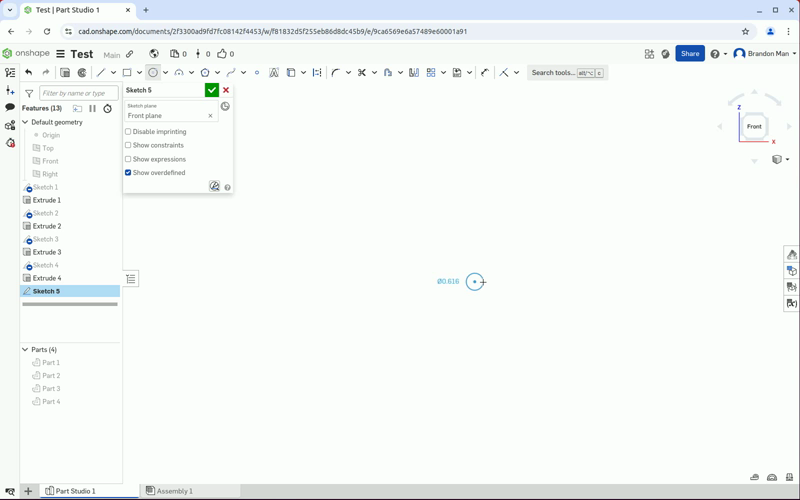
scroll(6)
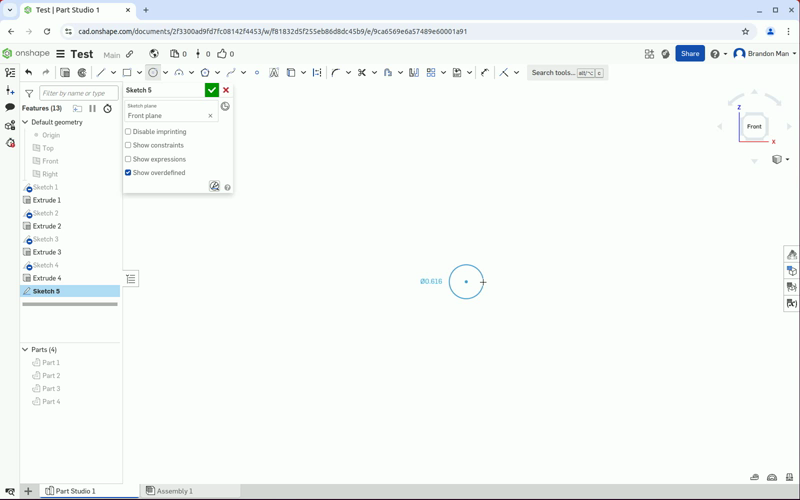
click(483, 281)
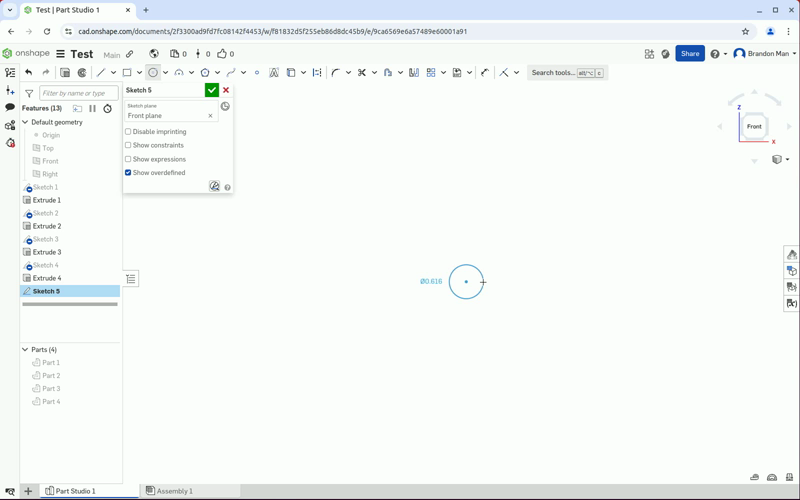
scroll(-6)
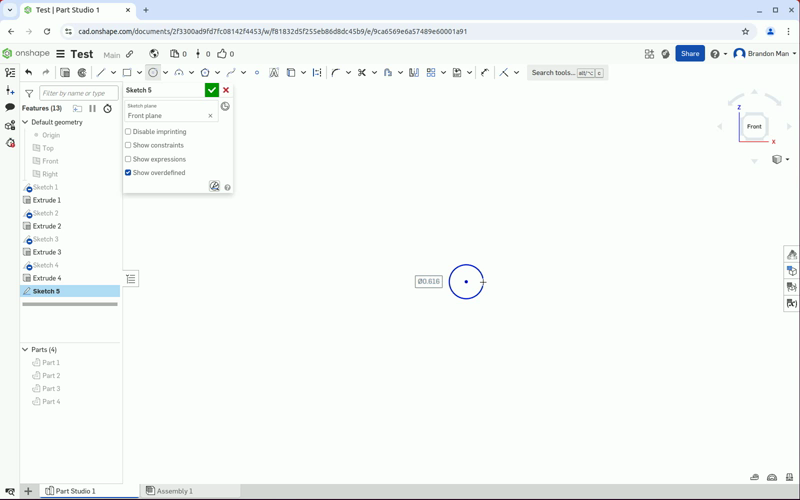
scroll(-6)
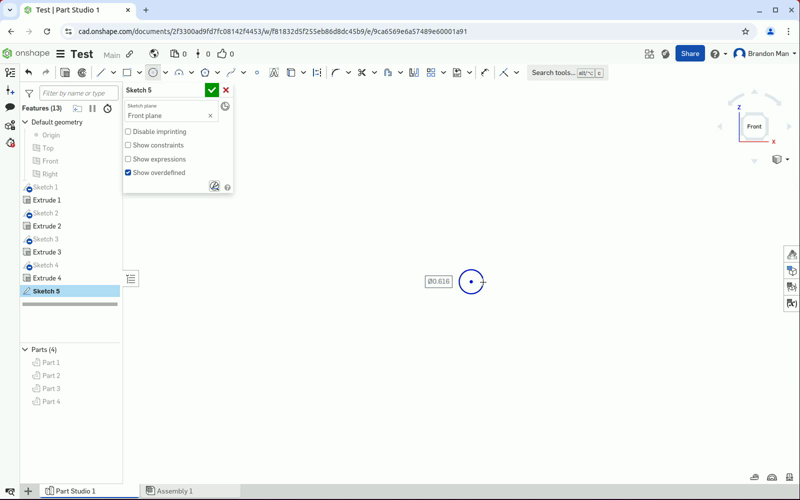
scroll(-6)
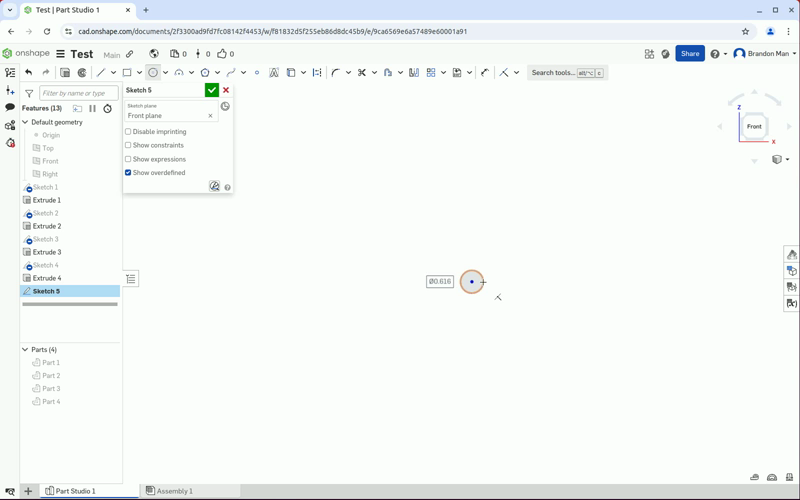
scroll(-6)
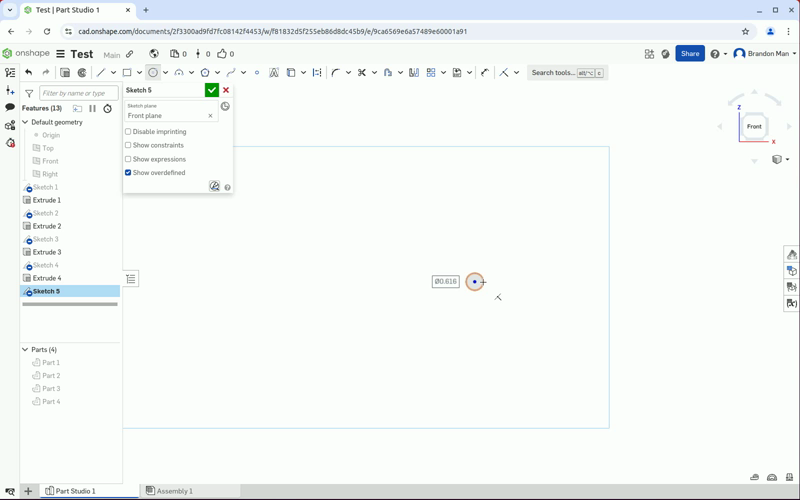
scroll(-6)
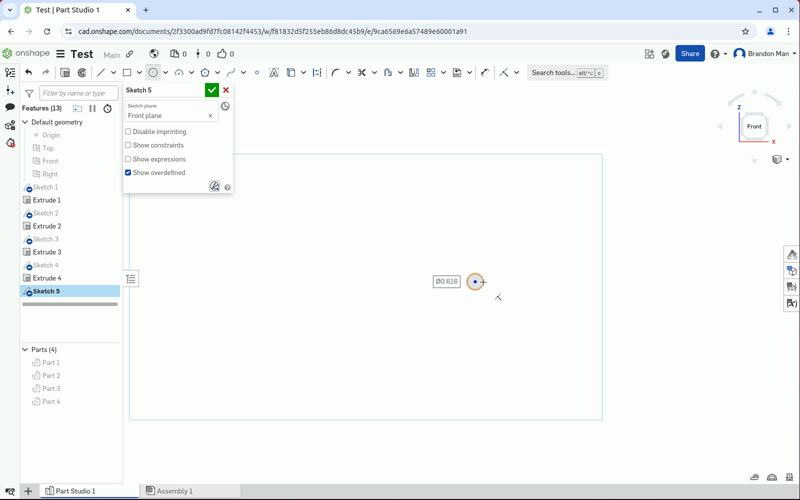
scroll(-6)
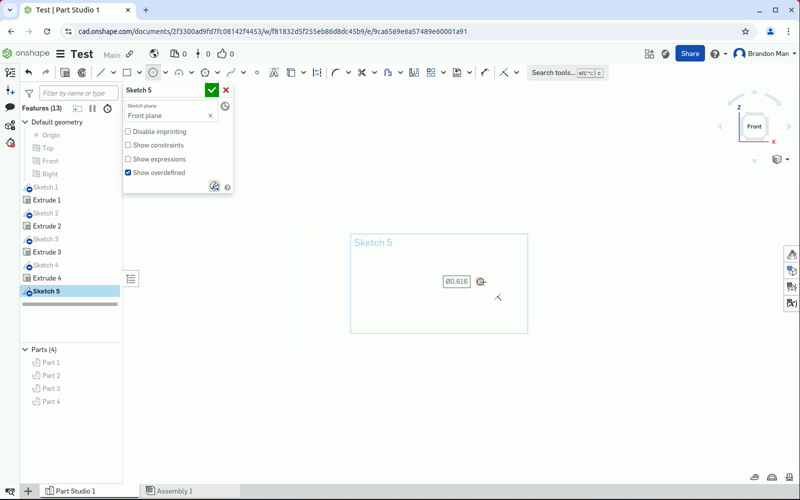
scroll(-6)
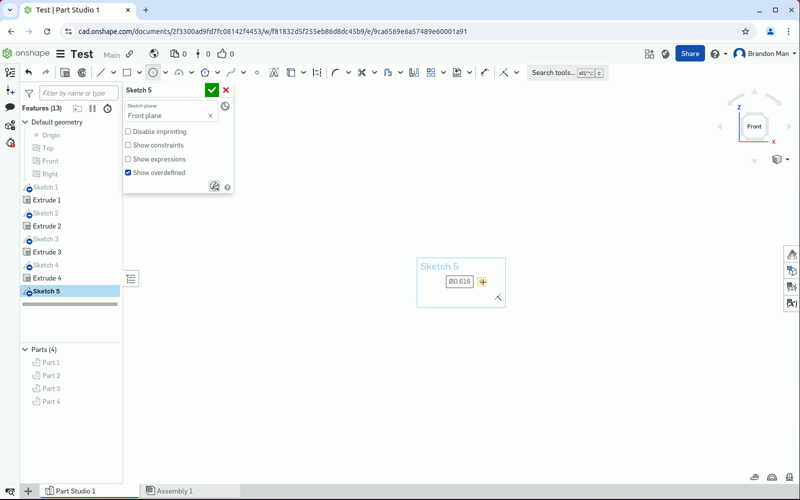
key(esc)
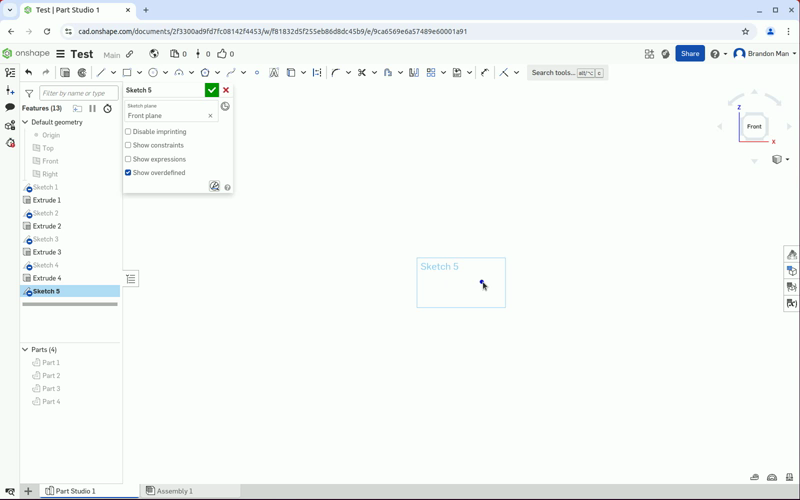
mouse_move(482, 281)
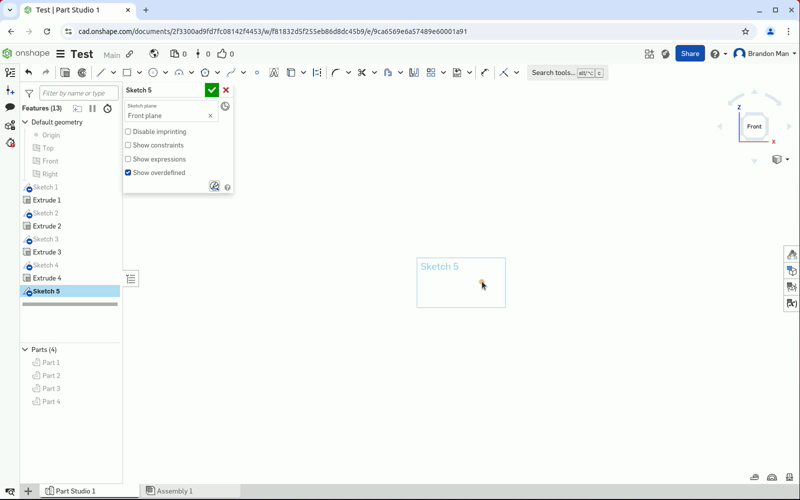
scroll(6)
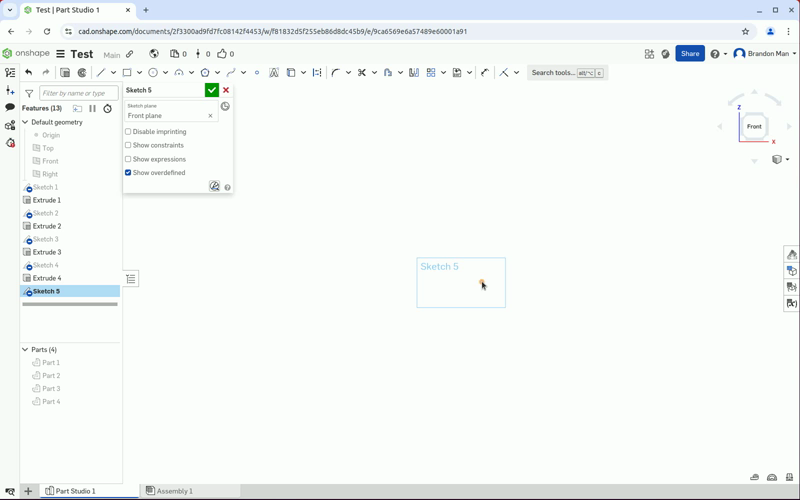
scroll(6)
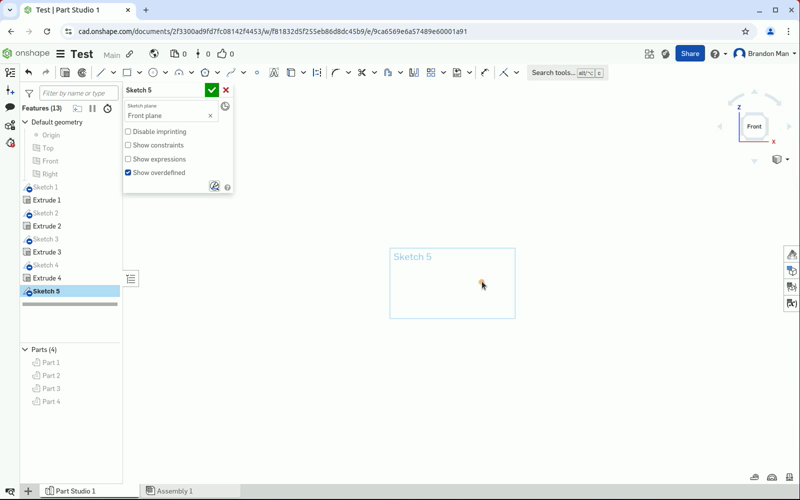
scroll(6)
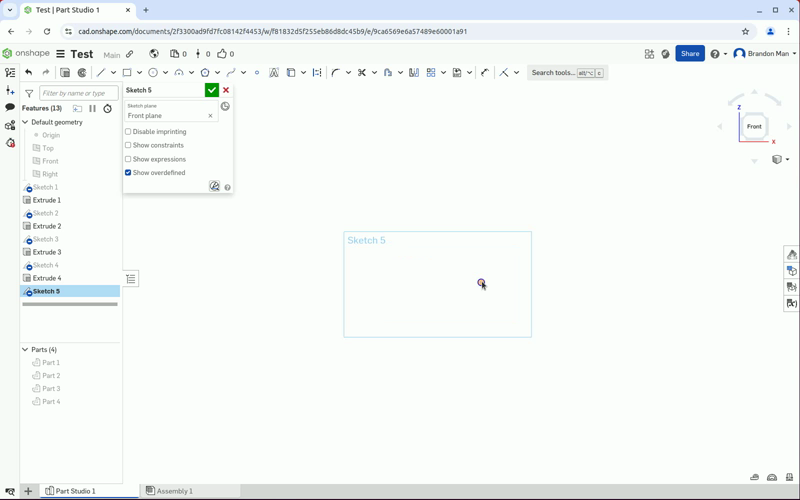
scroll(6)
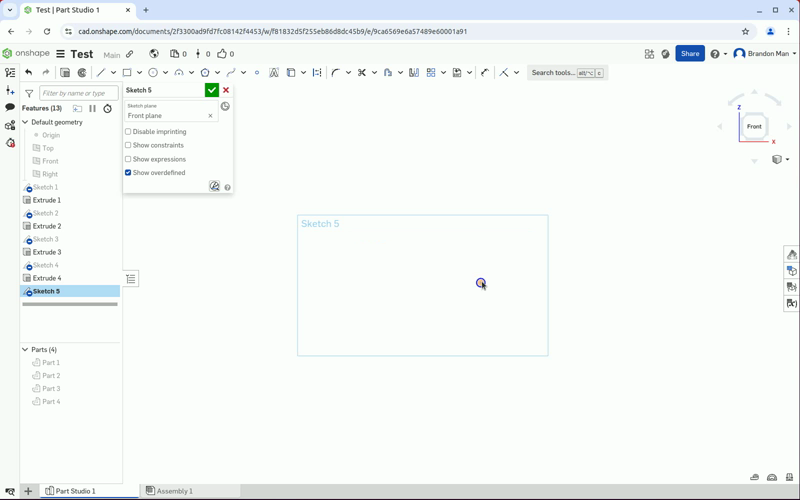
scroll(6)
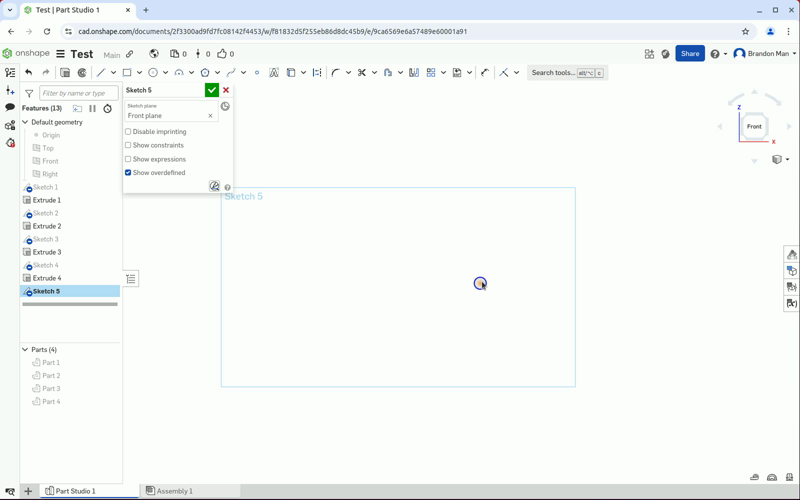
scroll(6)
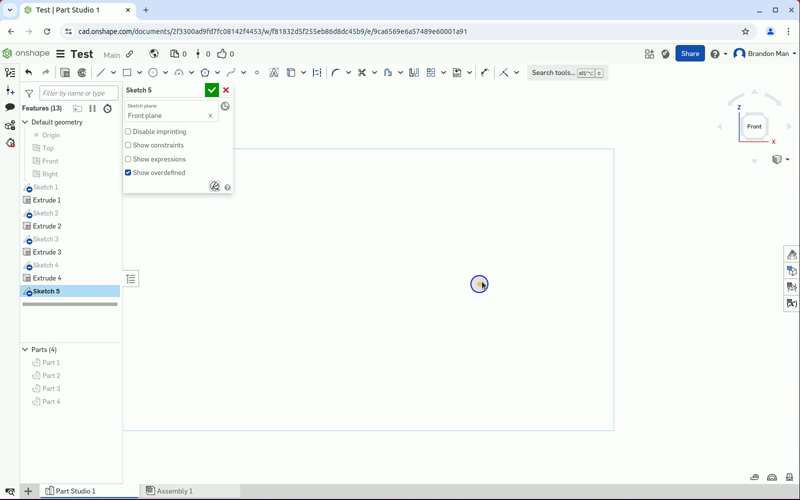
scroll(6)
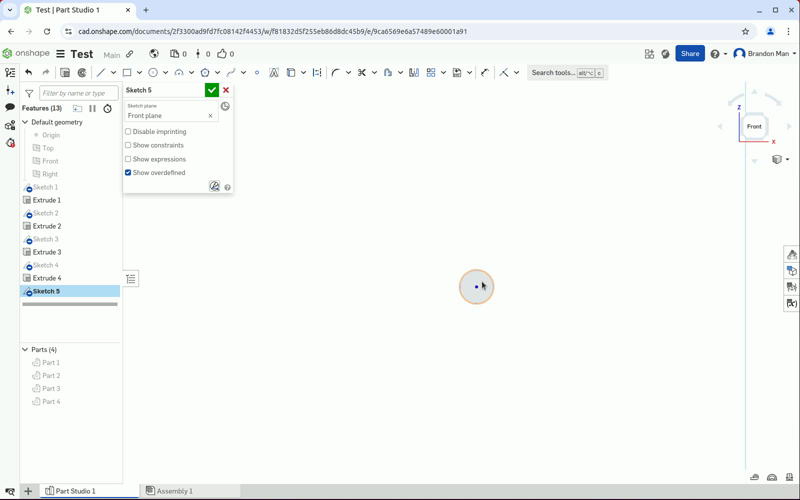
click(482, 281)
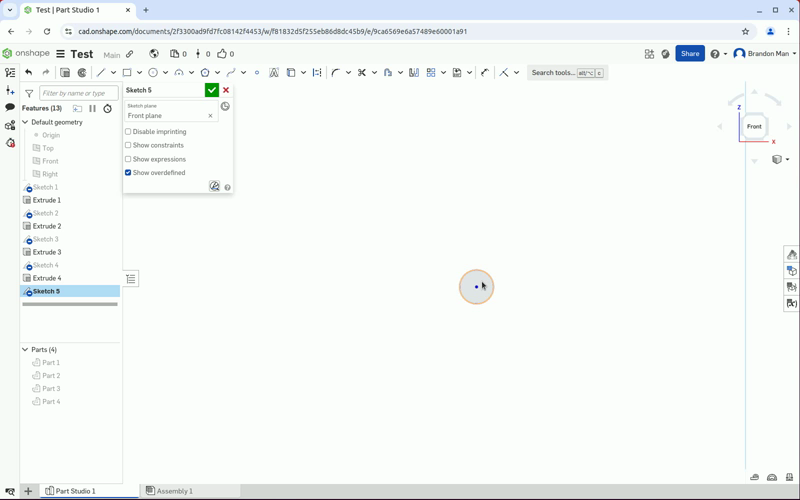
scroll(-6)
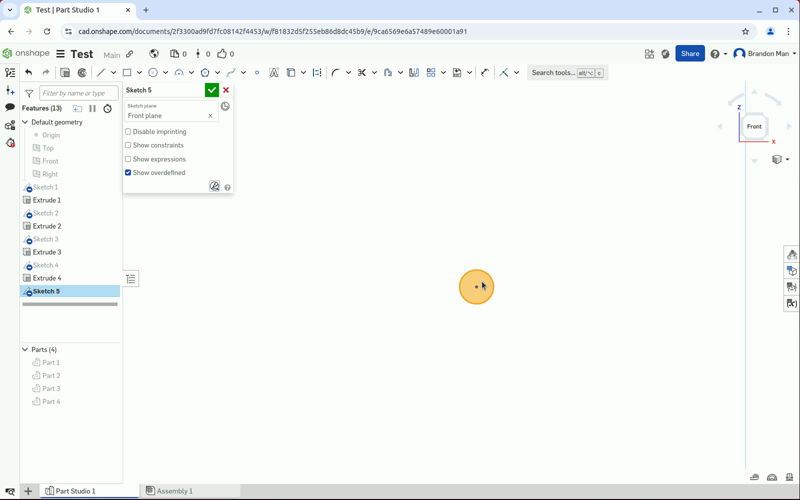
scroll(-6)
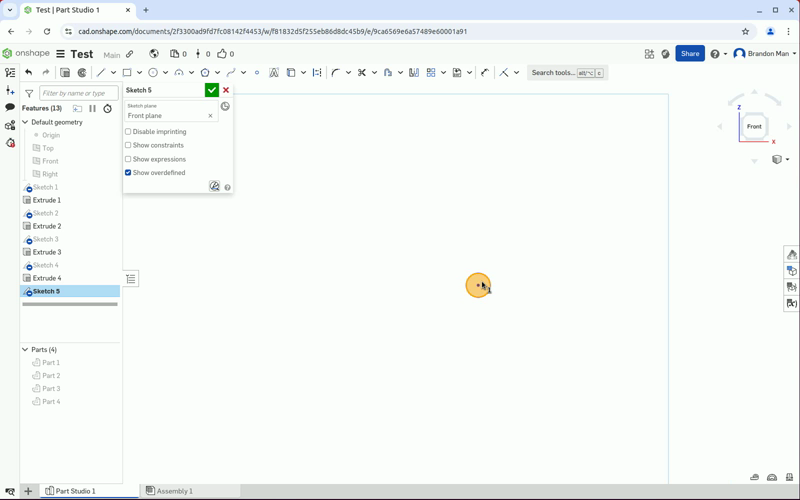
scroll(-6)
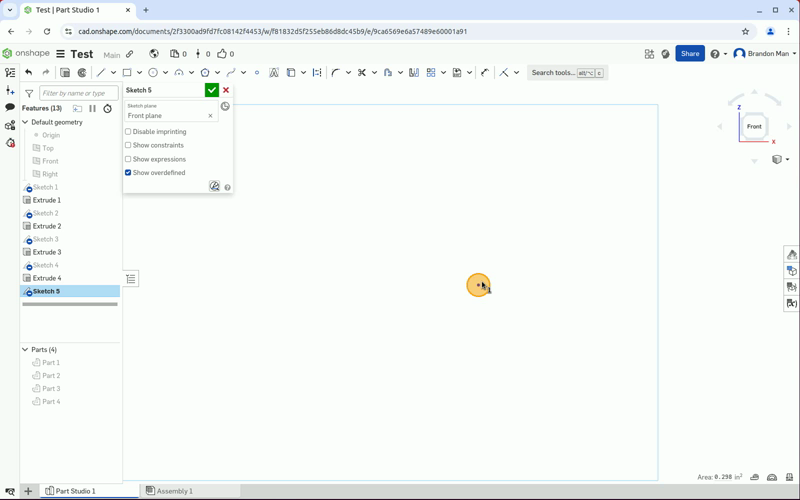
scroll(-6)
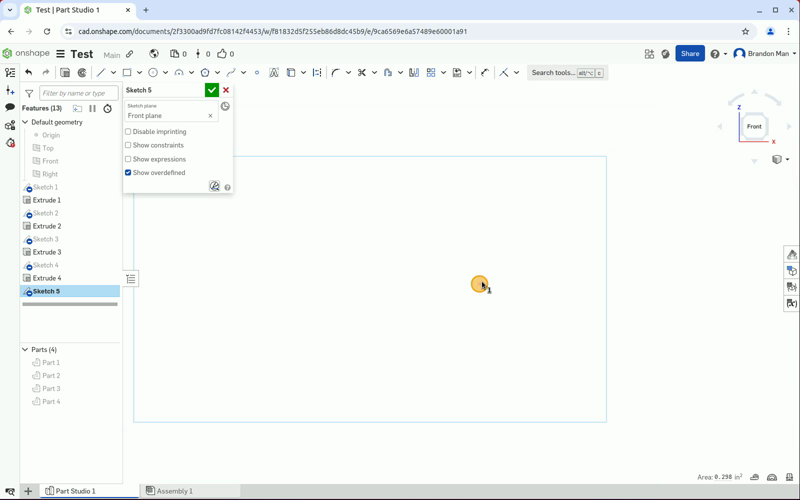
scroll(-6)
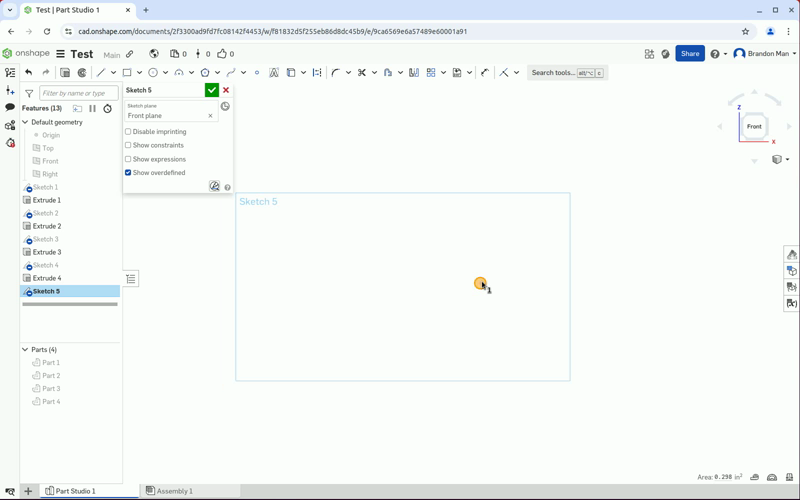
scroll(-6)
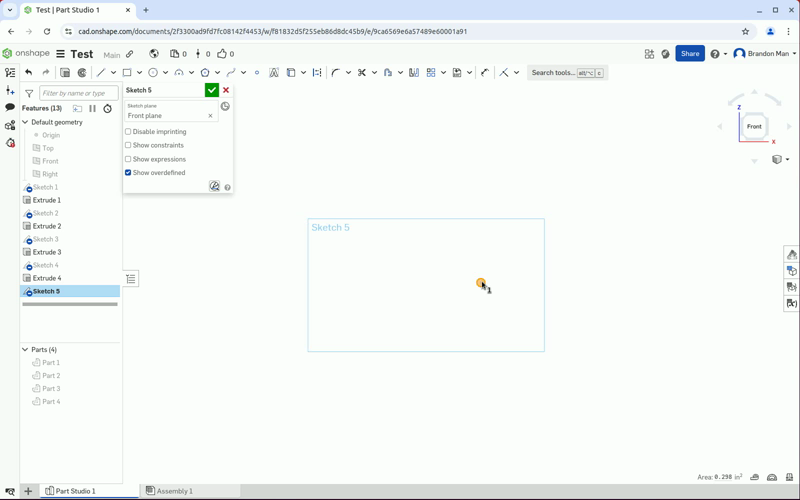
scroll(-6)
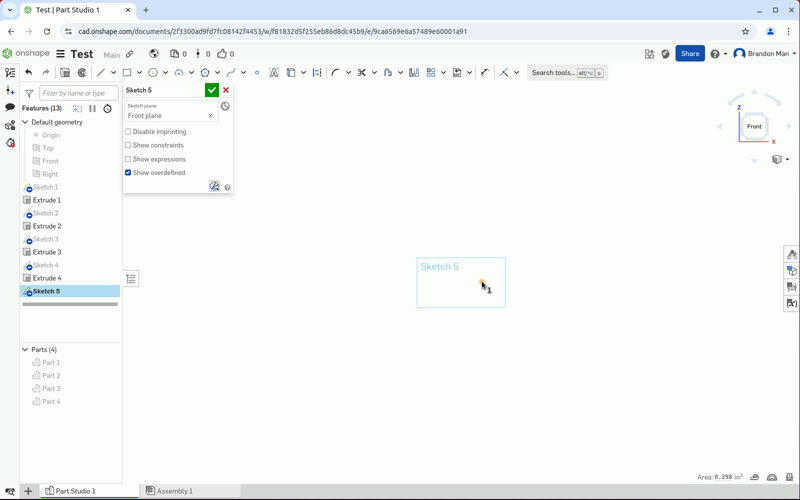
mouse_move(73, 352)
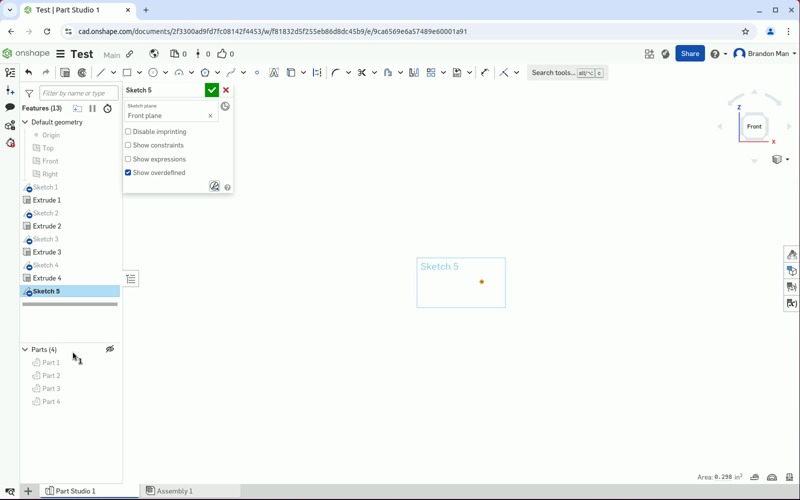
key(shift+y)
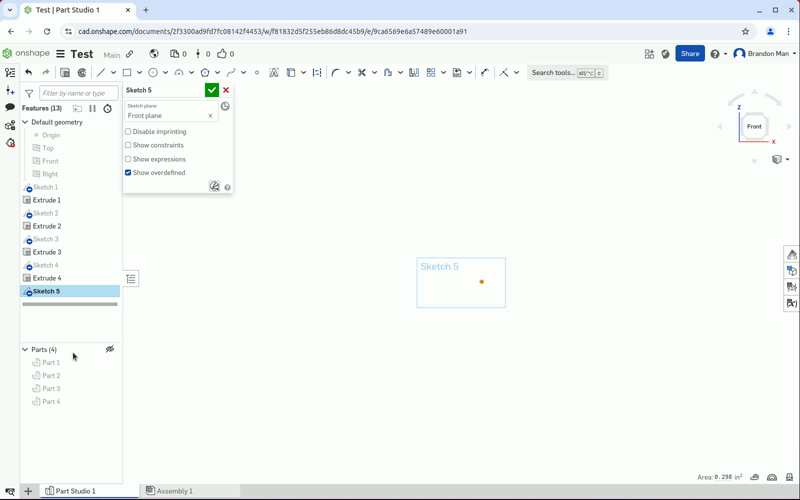
key(shift+e)
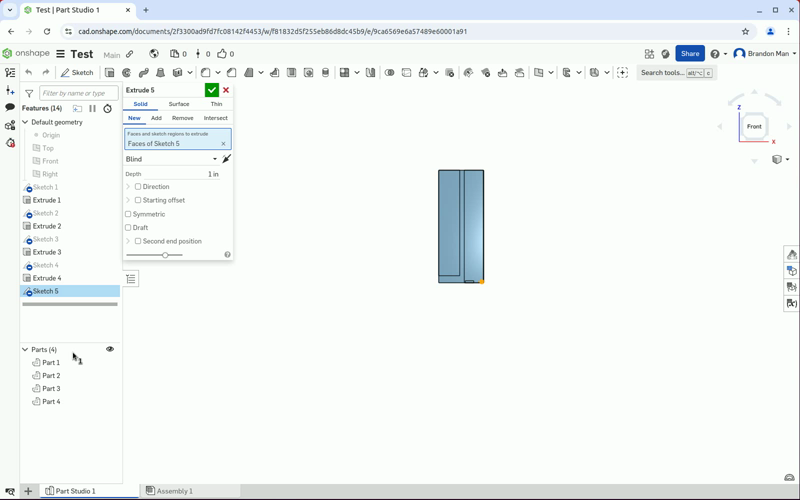
mouse_move(143, 106)
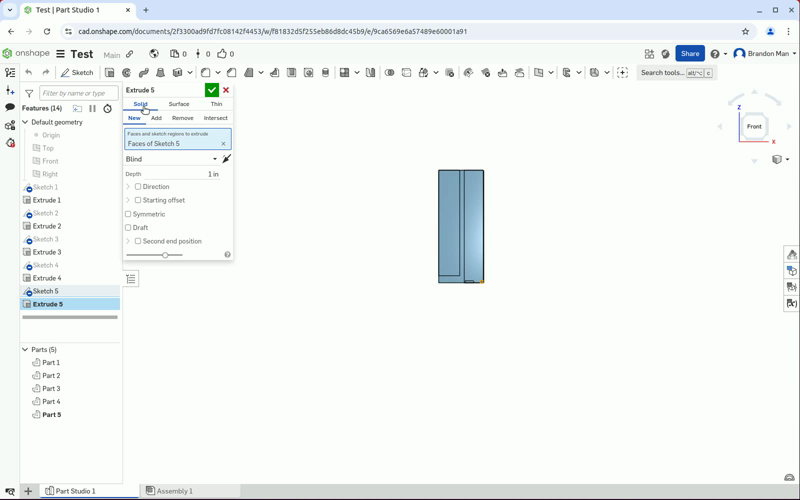
click(143, 106)
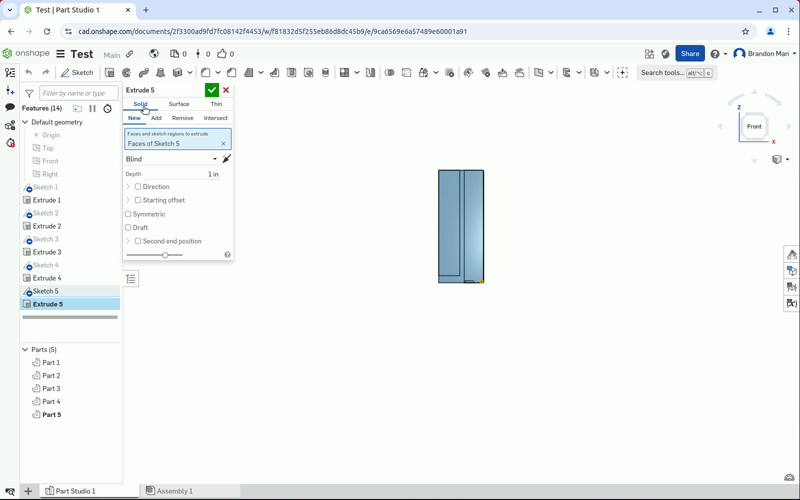
mouse_move(137, 120)
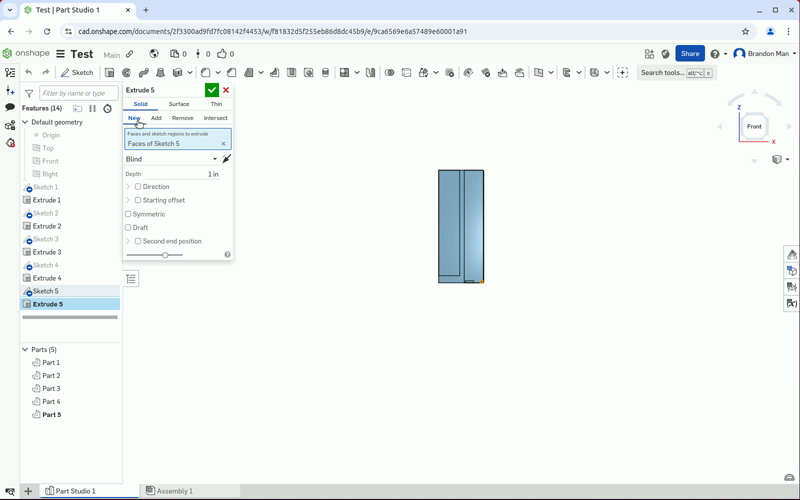
click(137, 120)
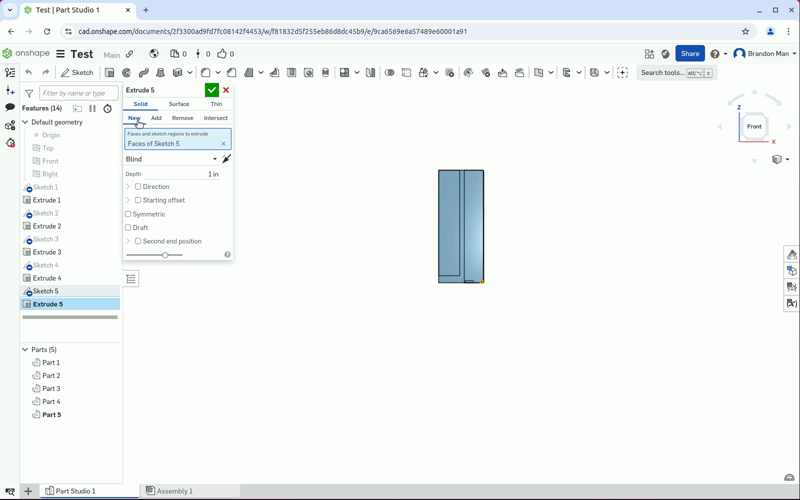
key(tab, 4)
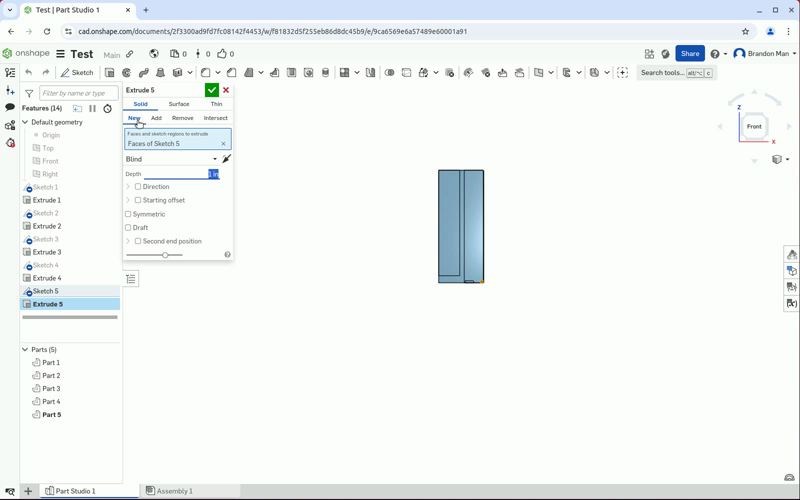
text(-0.241)
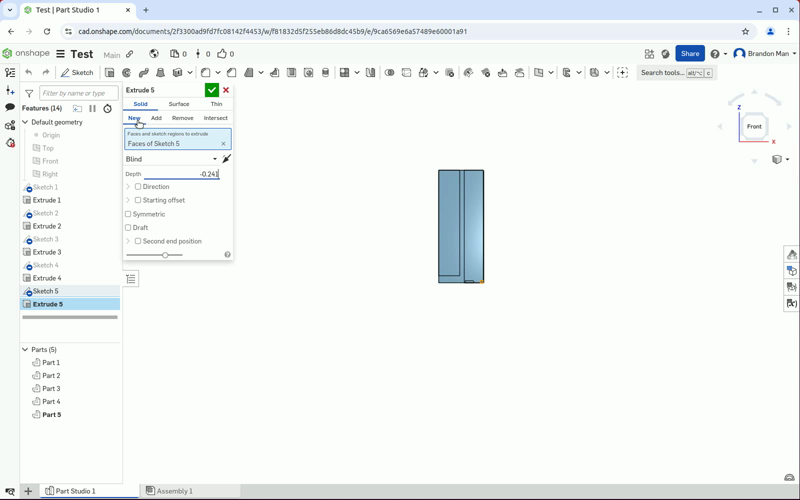
key(enter)
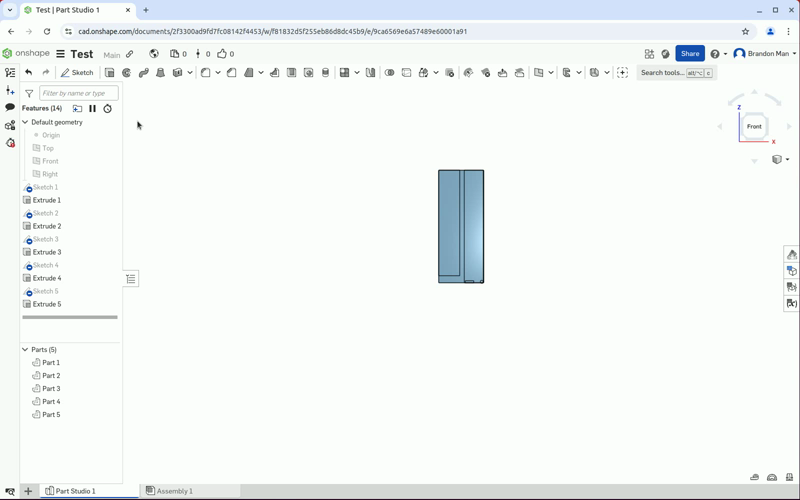
key(shift+h)
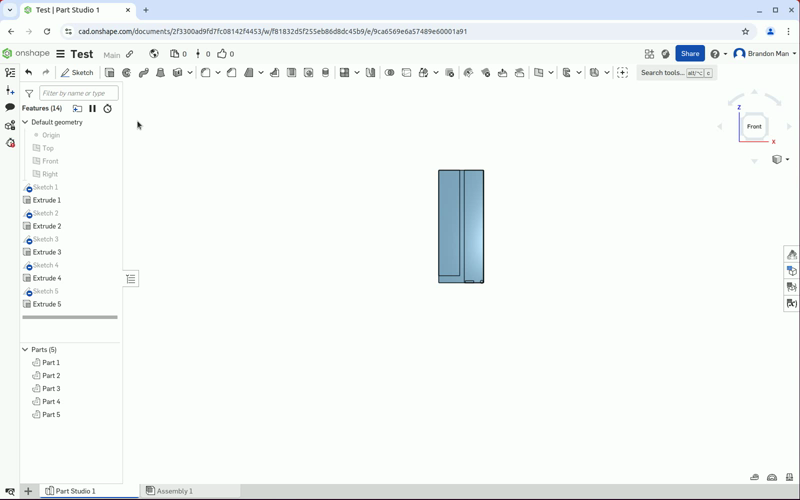
key(shift+h)
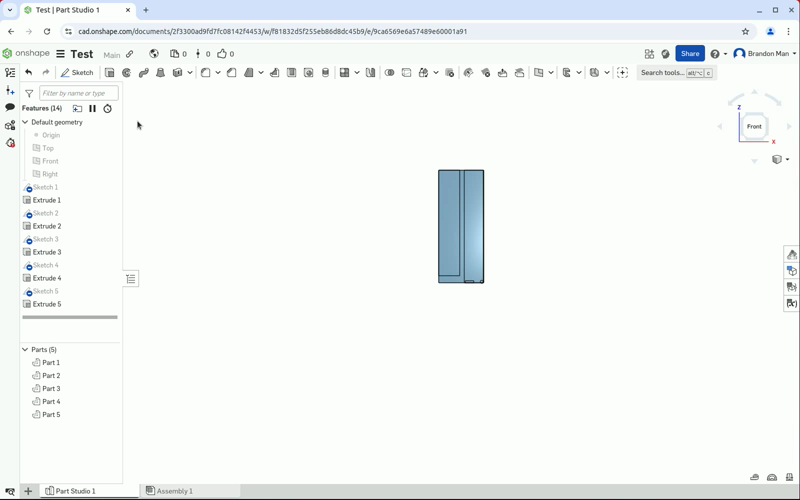
mouse_move(73, 189)
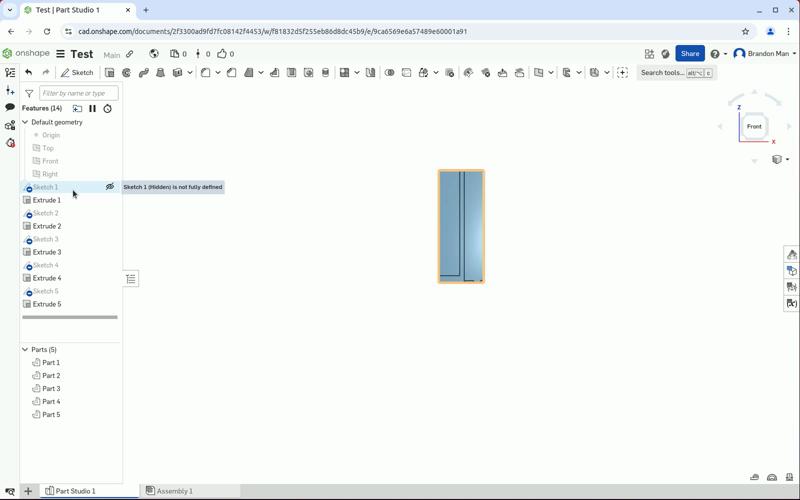
click(73, 189)
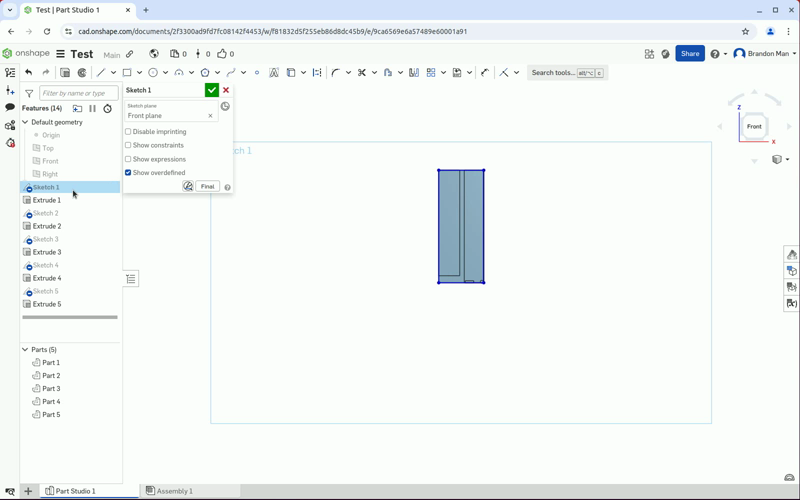
mouse_move(229, 92)
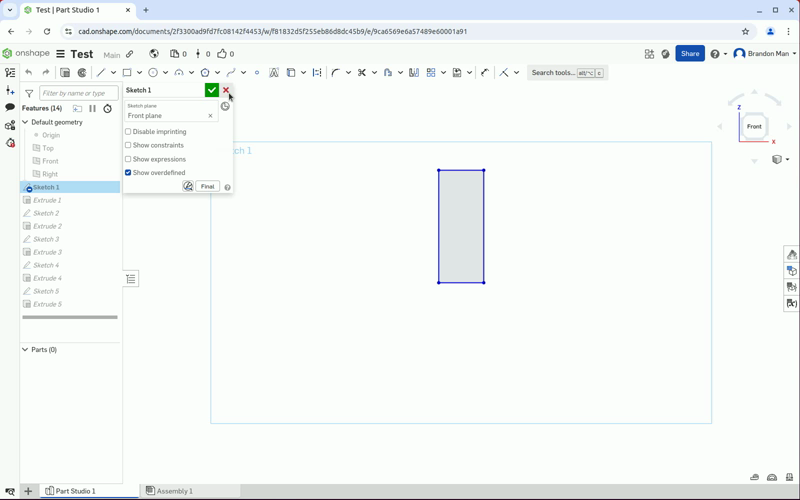
click(229, 92)
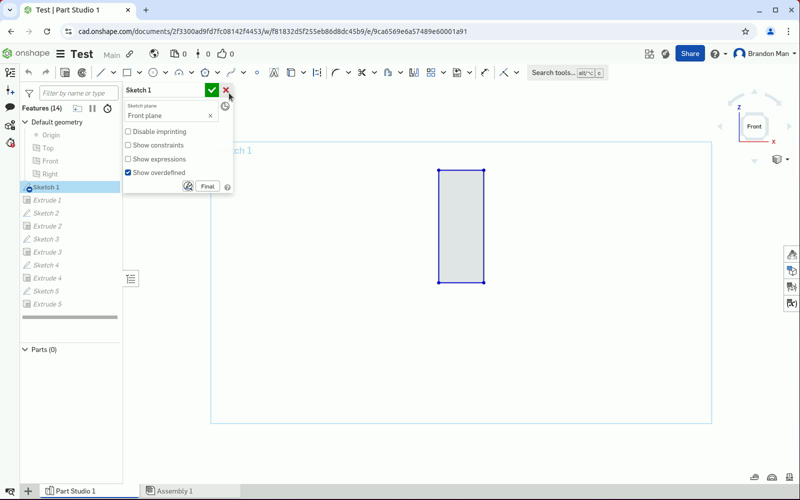
key(shift+s)
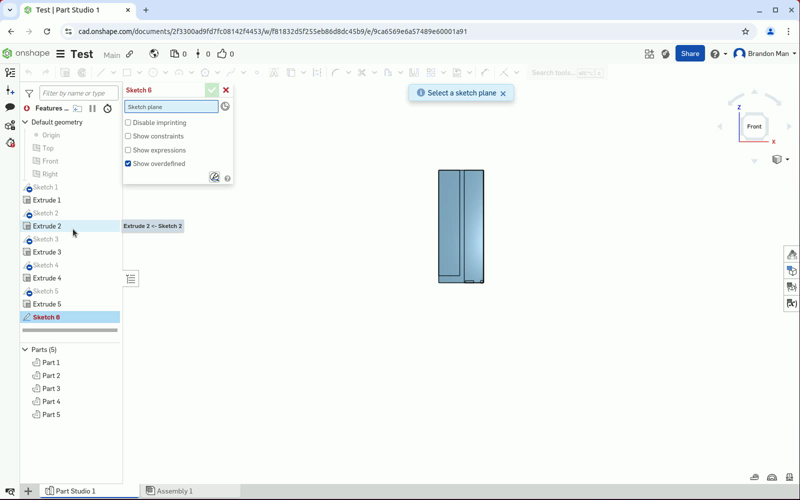
scroll(3)
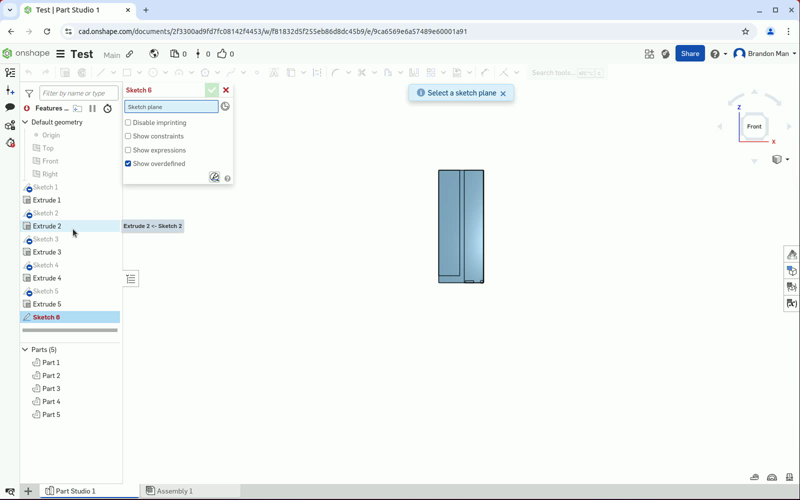
mouse_move(73, 163)
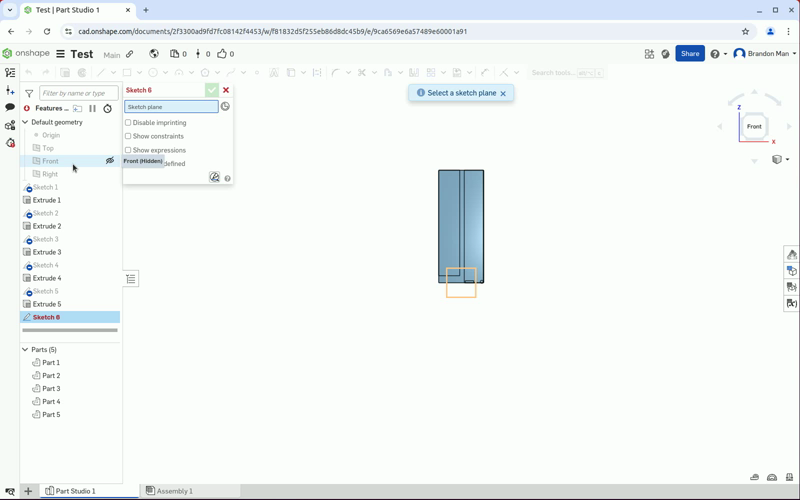
click(73, 163)
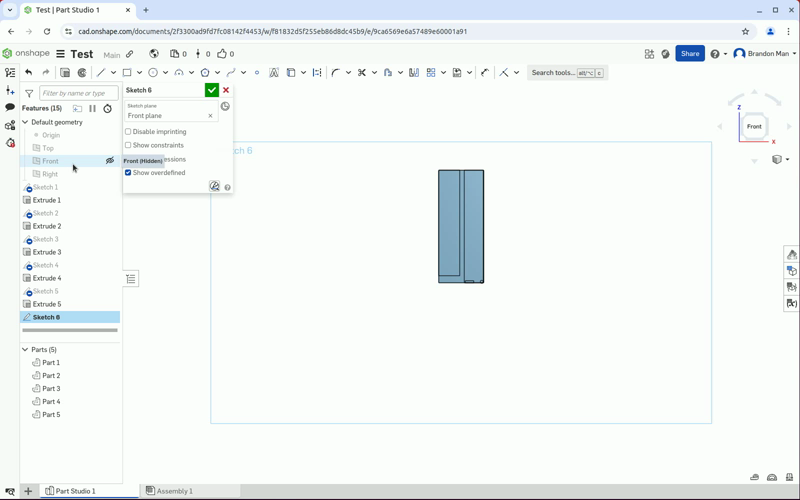
mouse_move(73, 352)
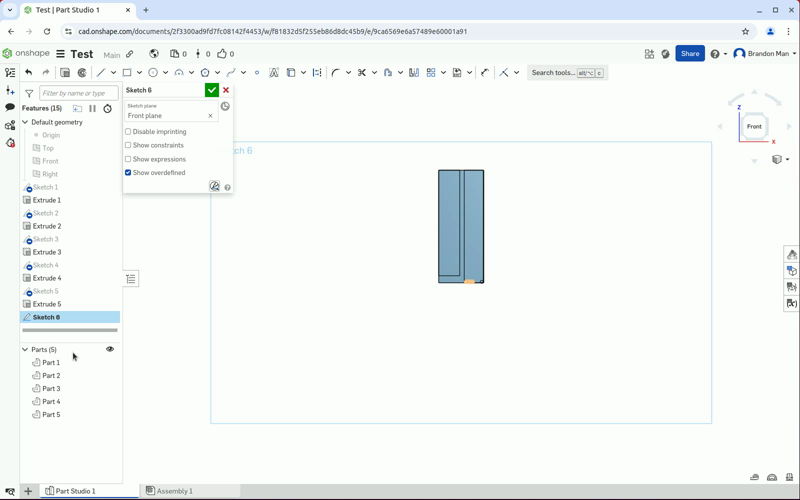
key(y)
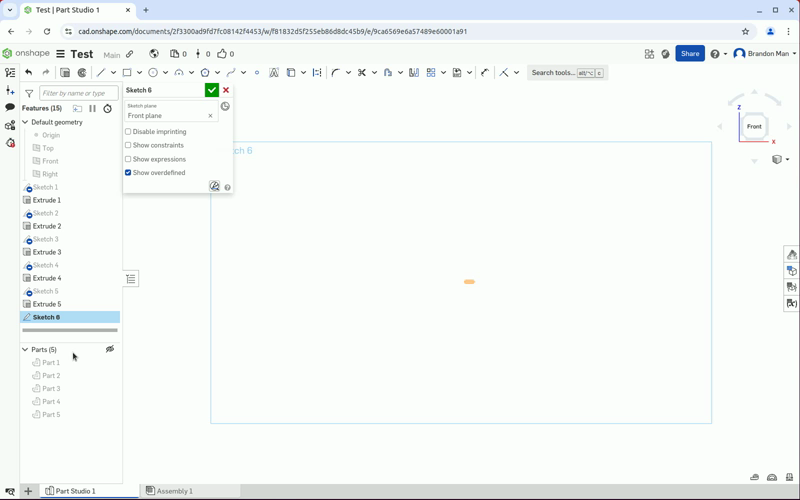
key(l)
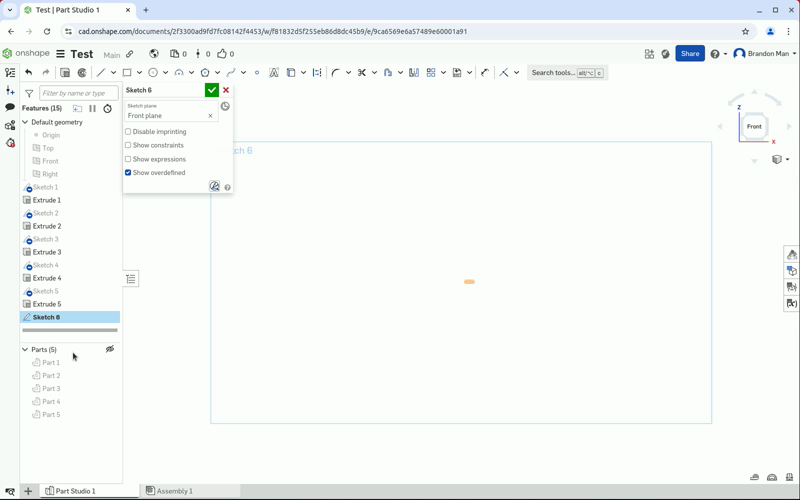
key_down(shift)
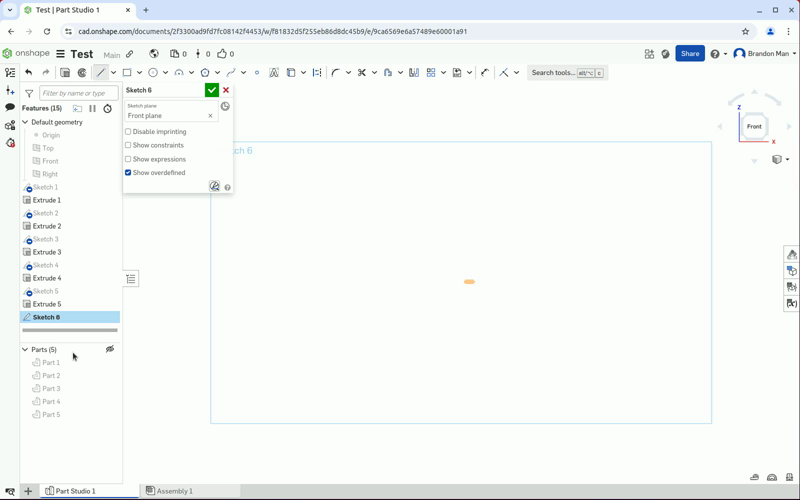
mouse_move(470, 273)
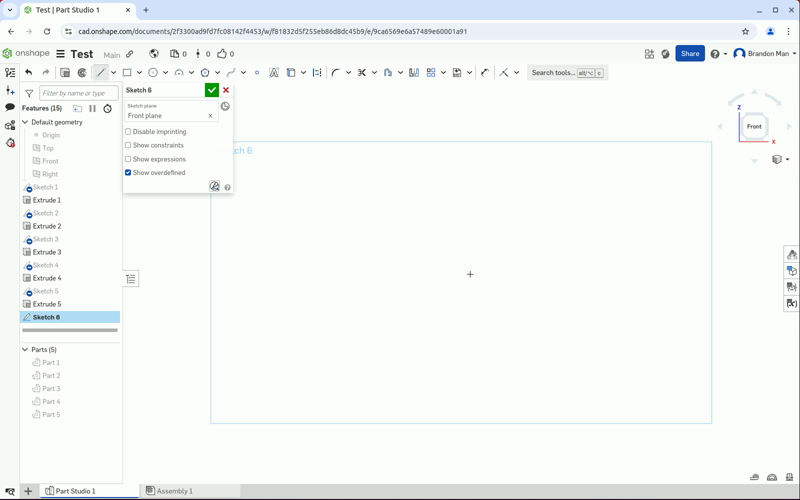
click(470, 273)
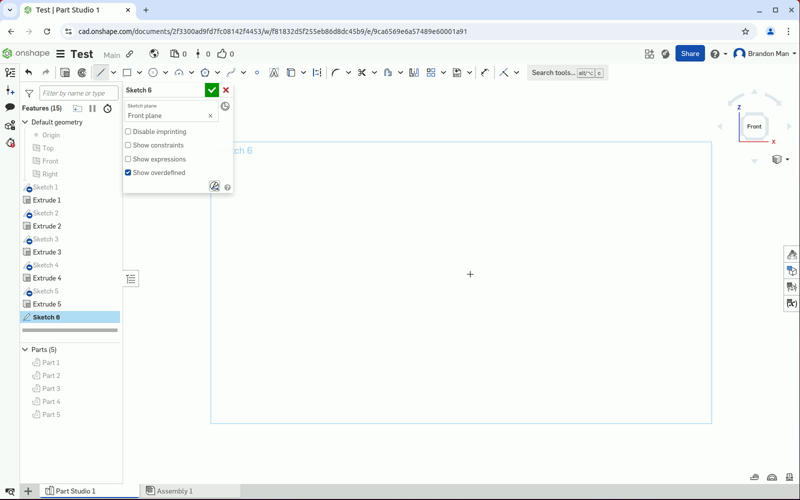
key_up(shift)
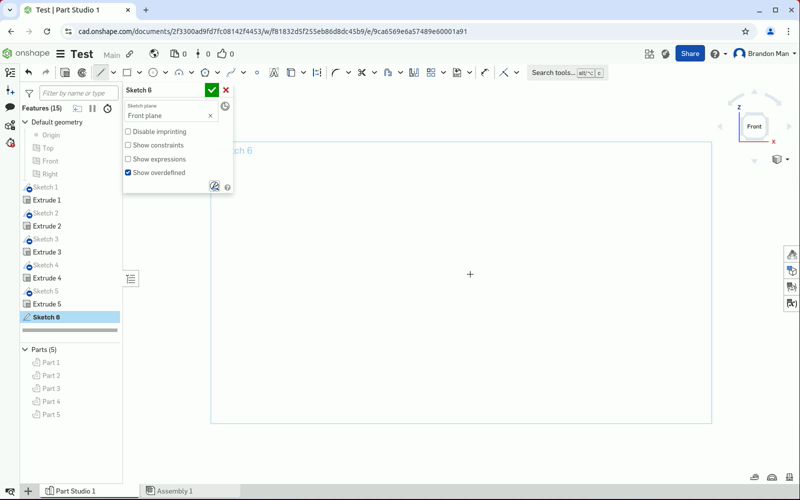
key_down(shift)
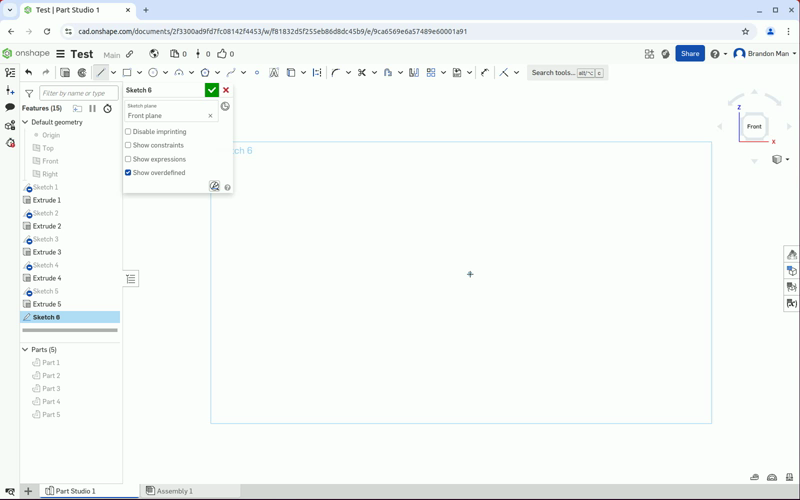
mouse_move(500, 273)
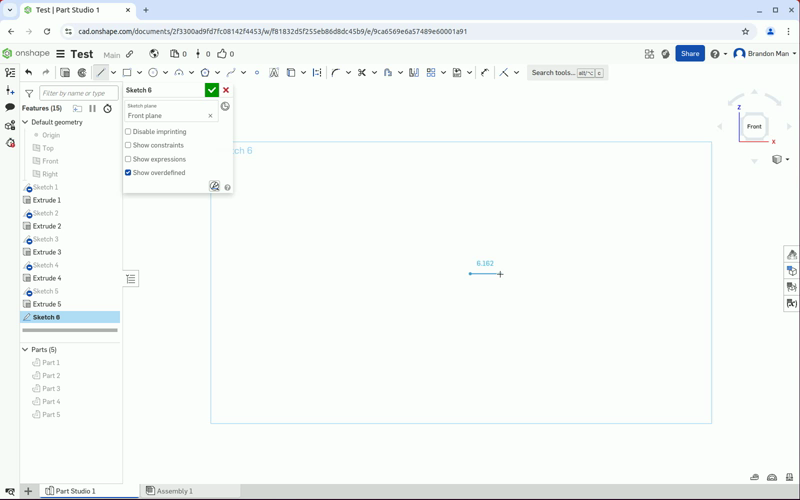
mouse_move(478, 273)
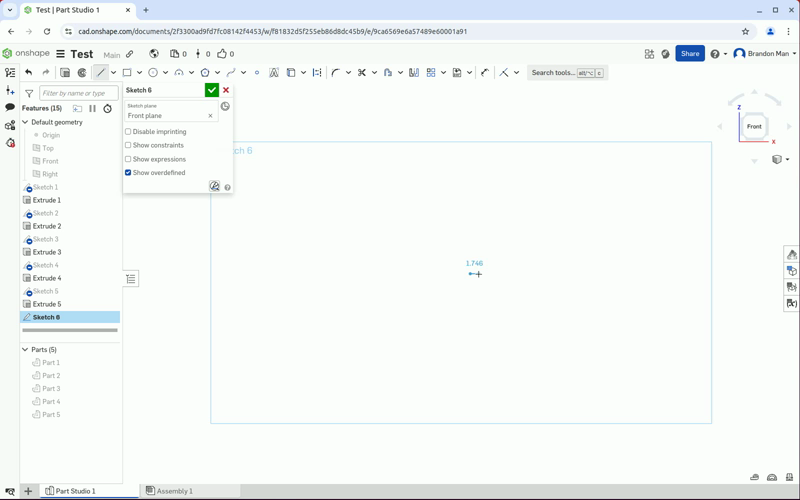
click(478, 273)
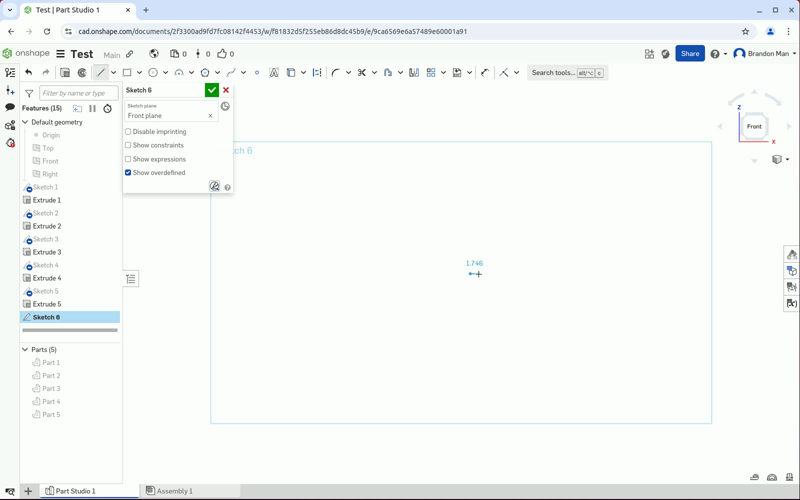
key_up(shift)
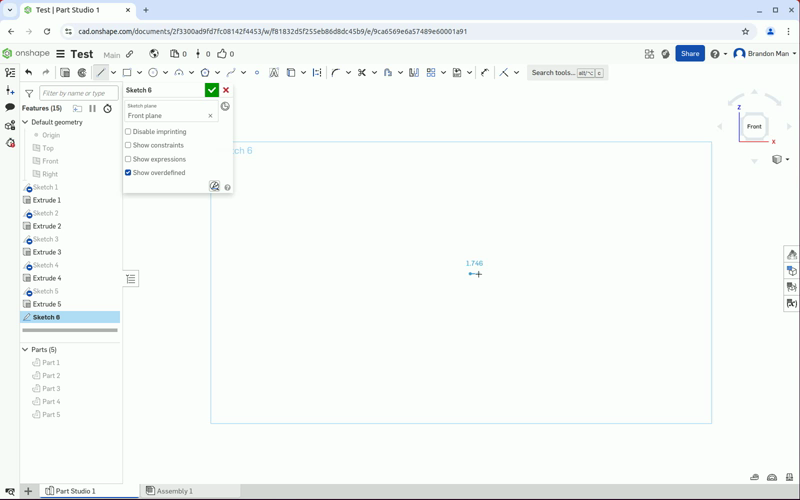
key_down(shift)
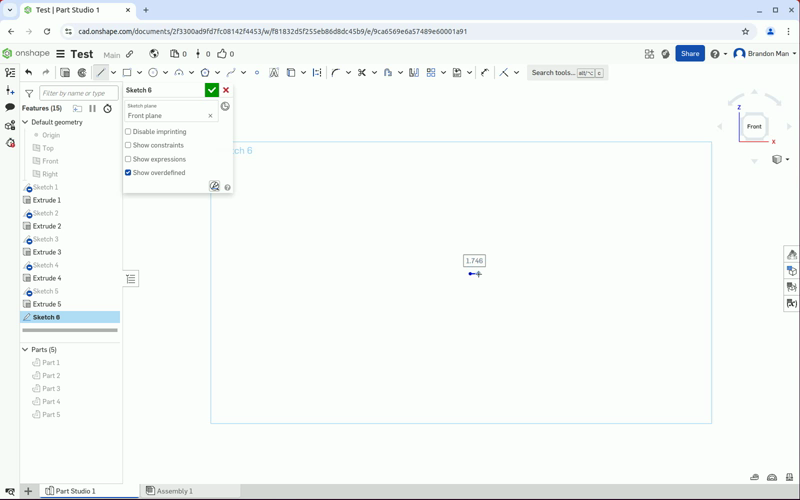
mouse_move(508, 273)
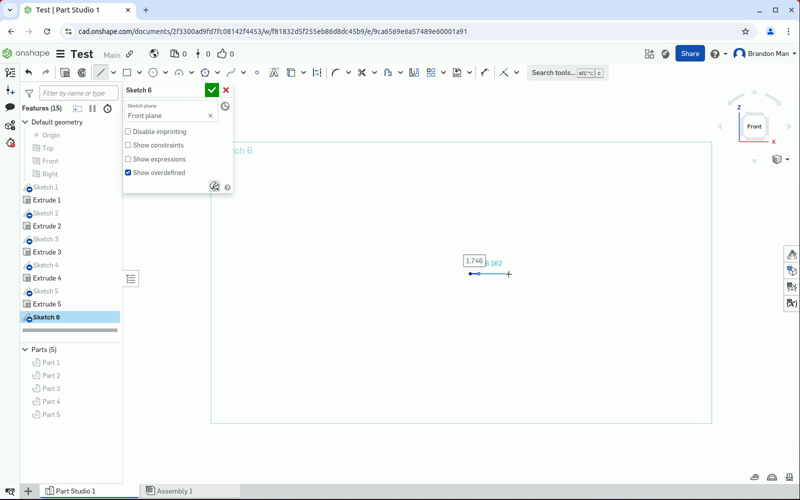
mouse_move(478, 264)
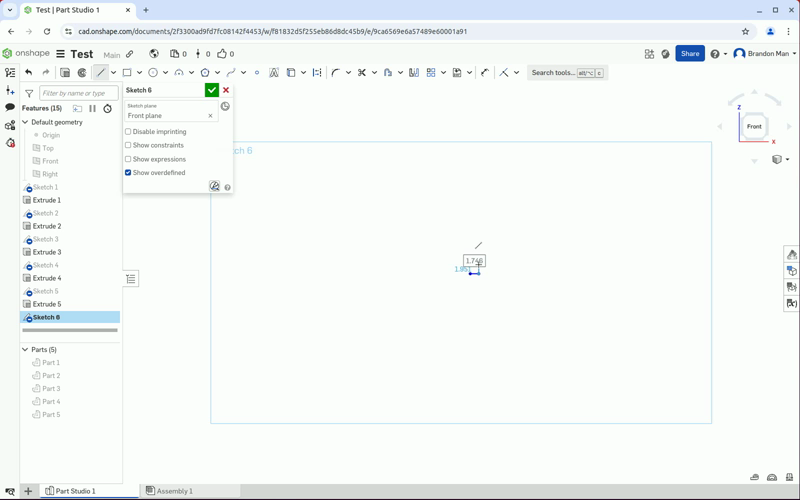
click(478, 264)
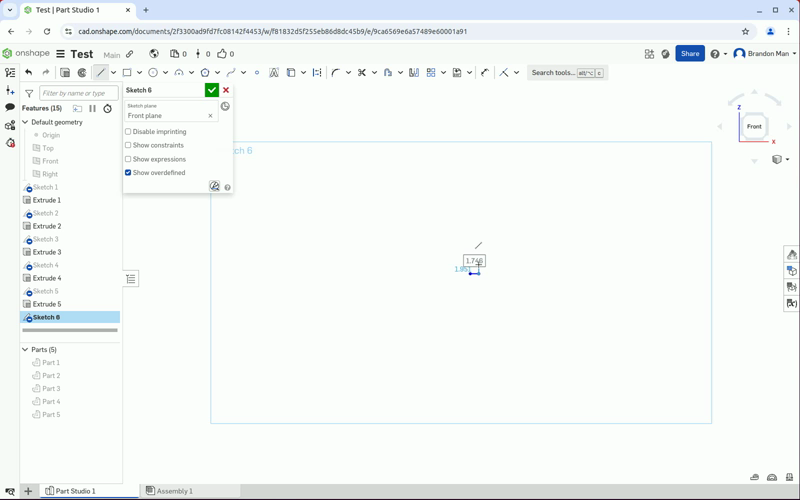
key_up(shift)
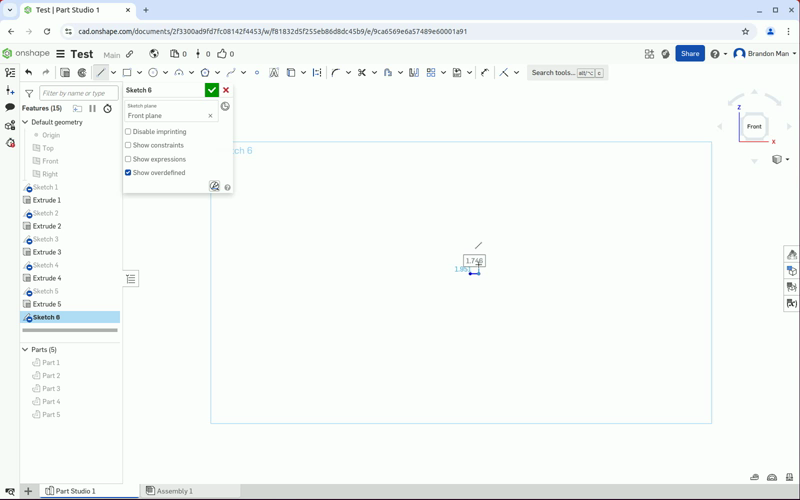
key_down(shift)
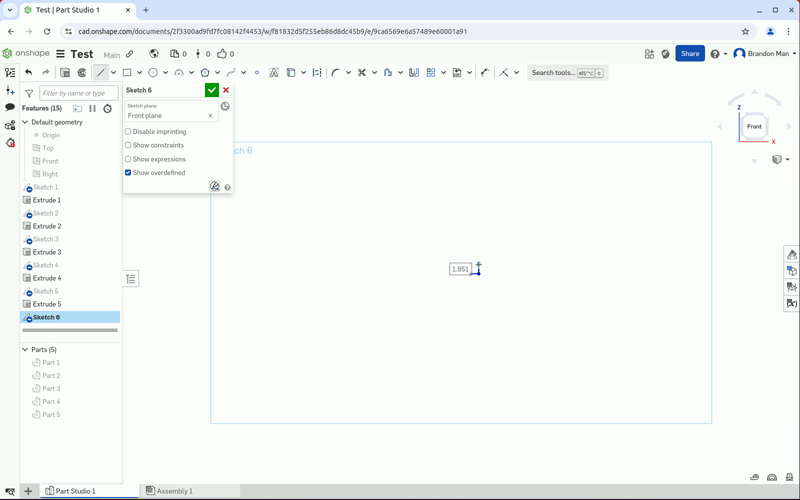
mouse_move(508, 264)
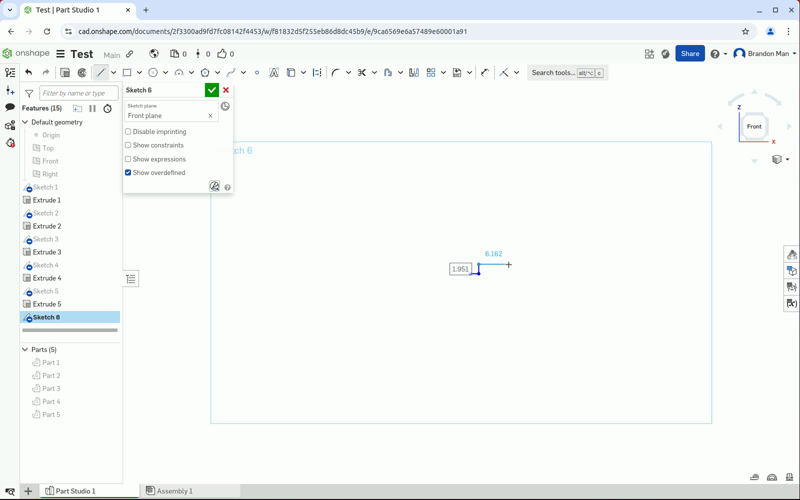
mouse_move(470, 264)
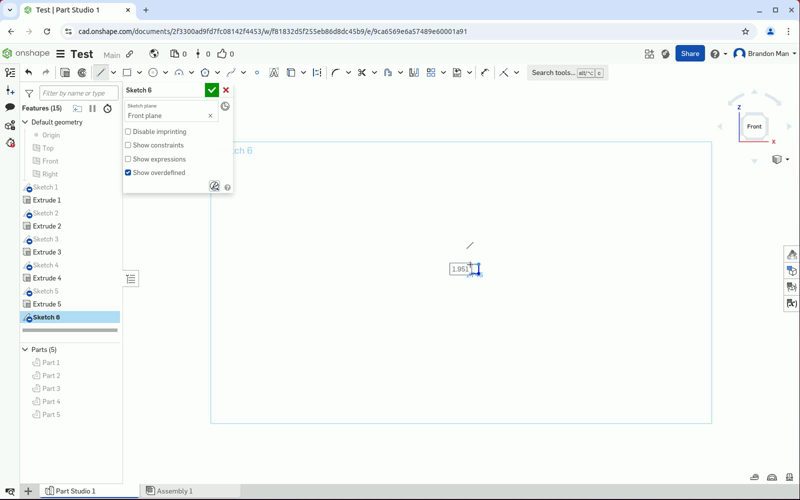
click(470, 264)
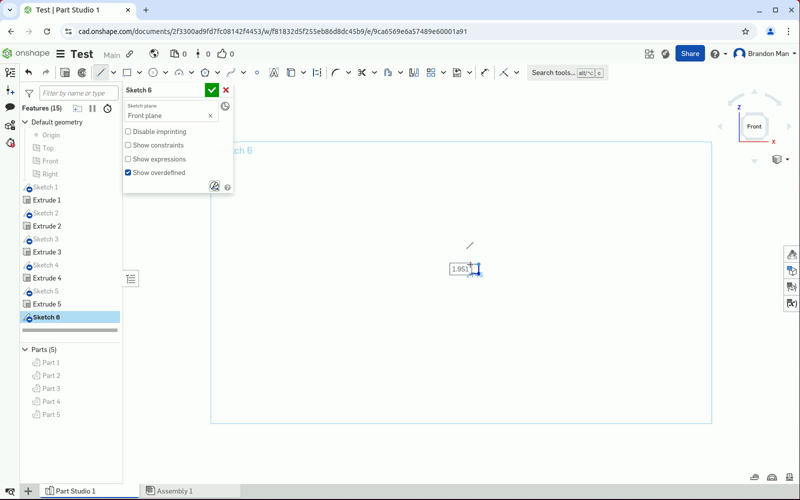
key_up(shift)
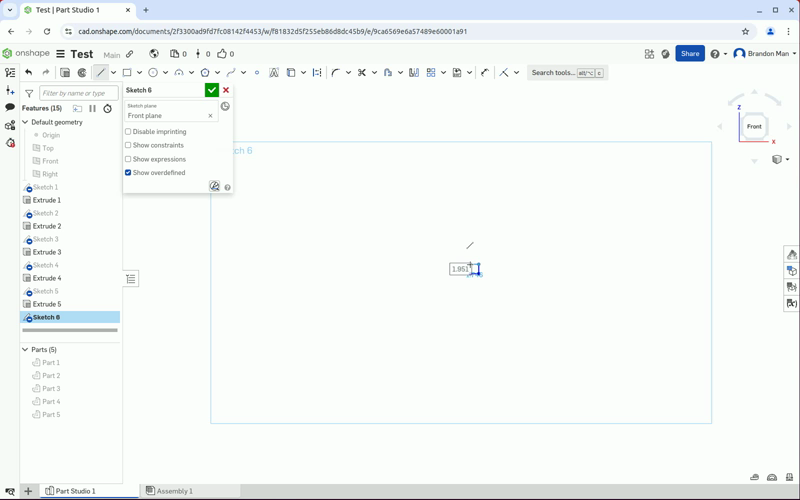
mouse_move(500, 264)
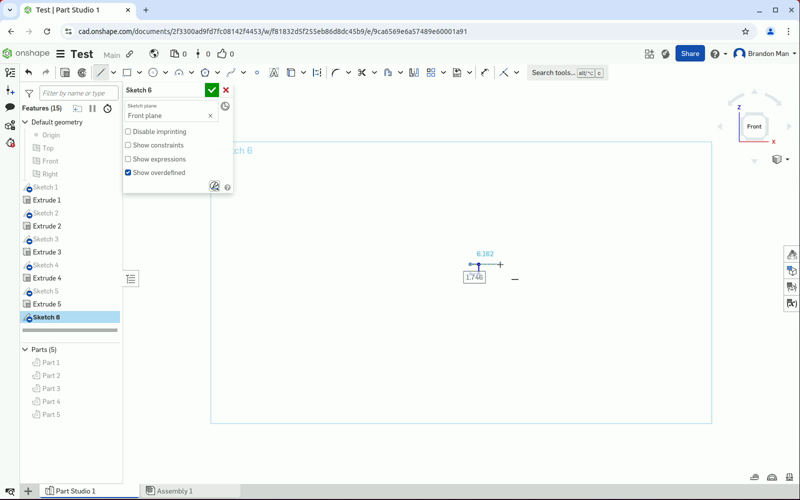
key_down(shift)
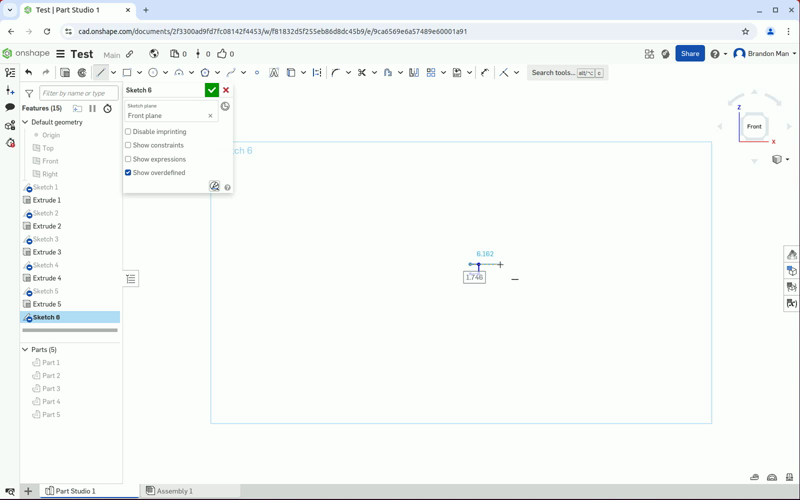
mouse_move(470, 273)
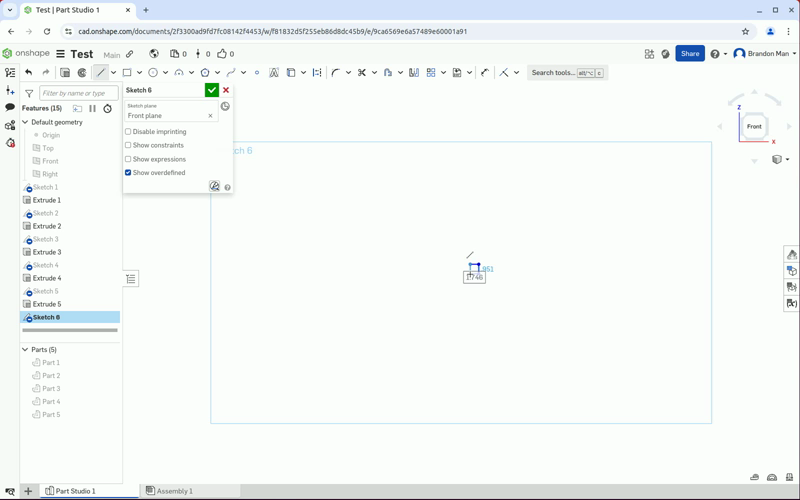
key_up(shift)
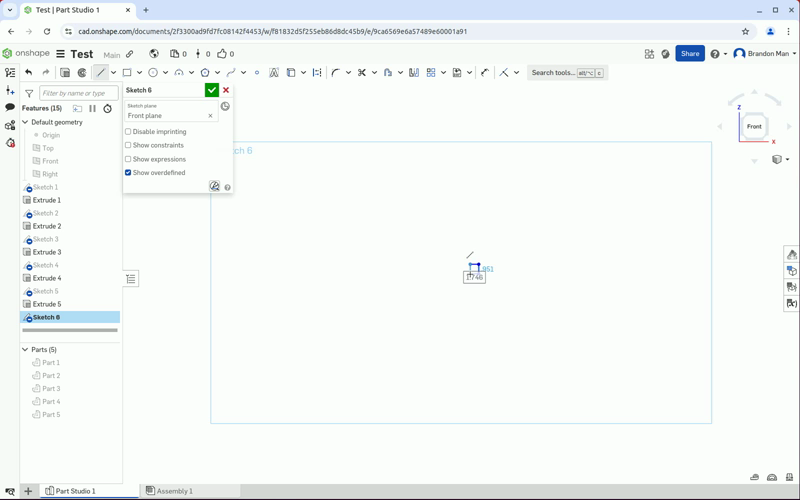
click(470, 273)
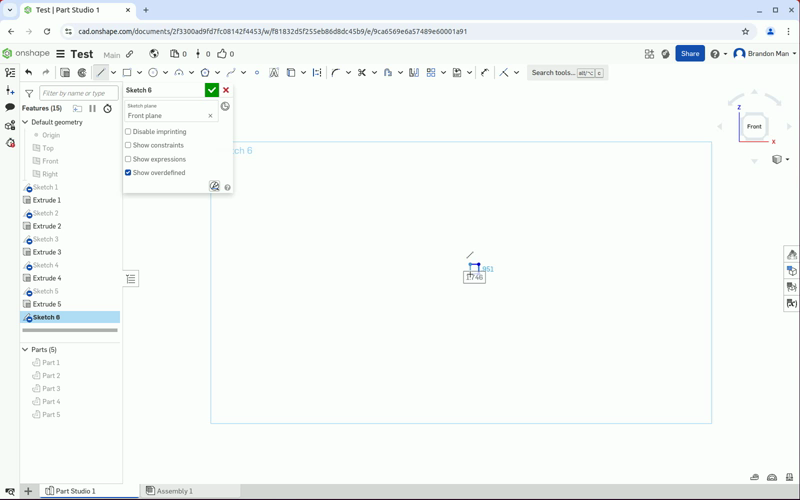
key(esc)
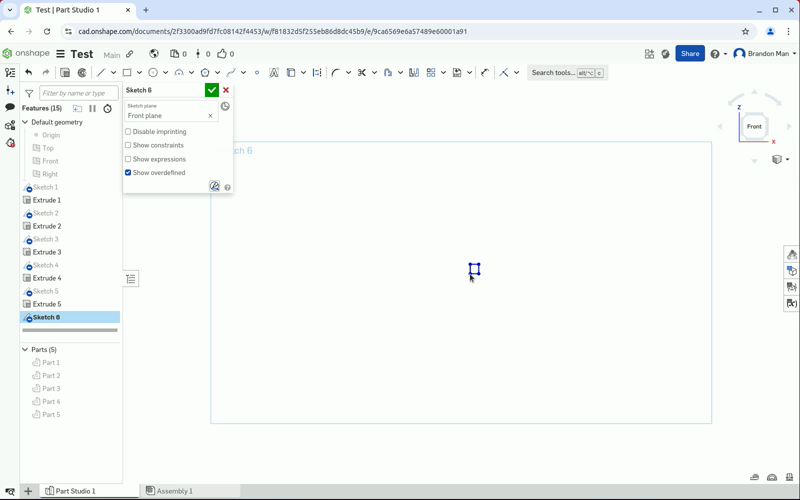
mouse_move(477, 270)
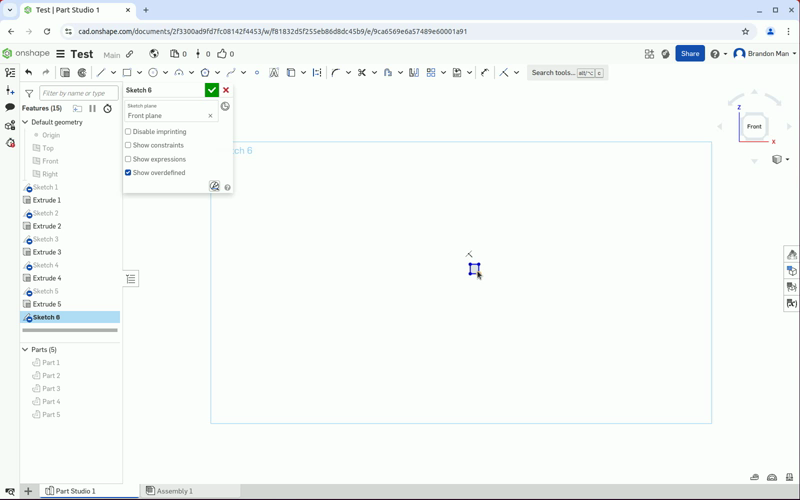
scroll(6)
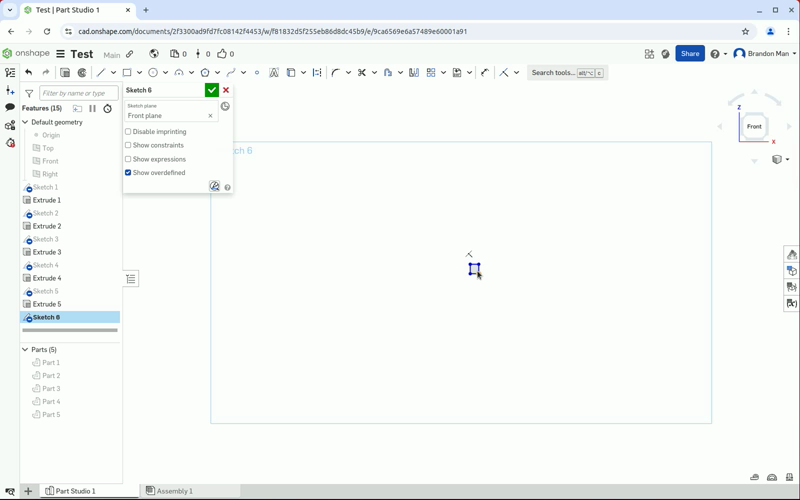
scroll(6)
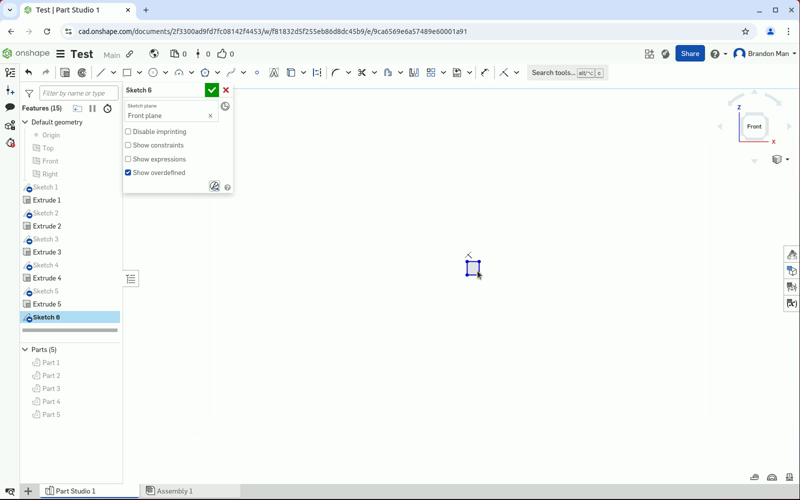
scroll(6)
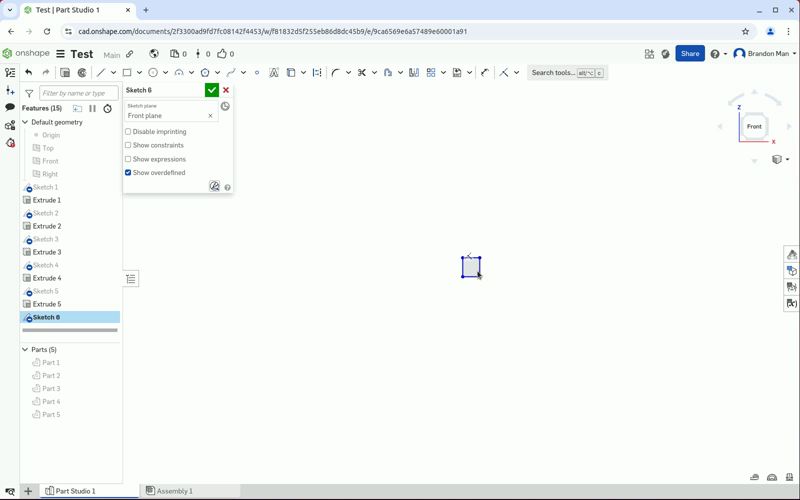
scroll(6)
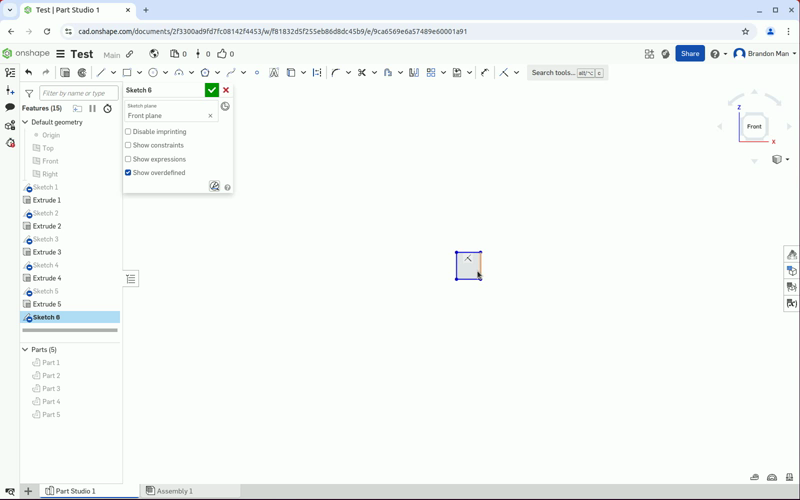
scroll(6)
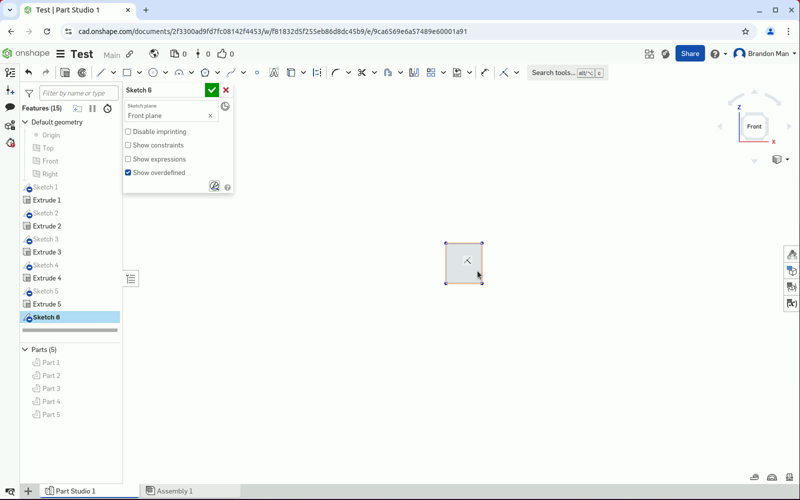
scroll(6)
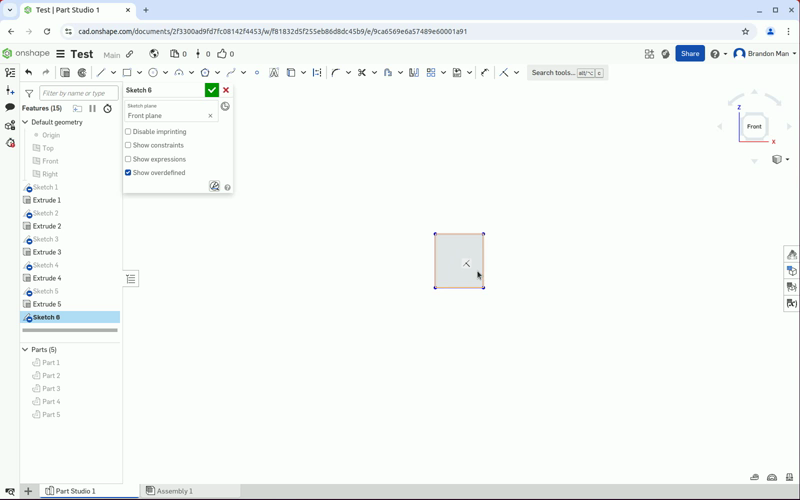
scroll(6)
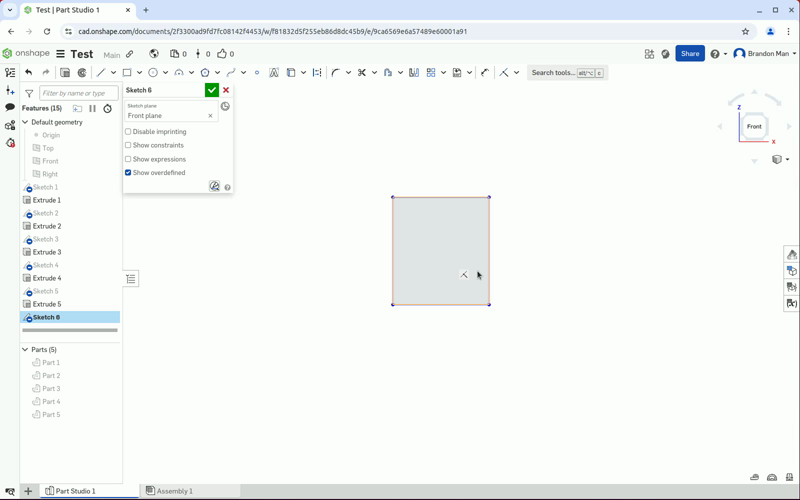
click(477, 270)
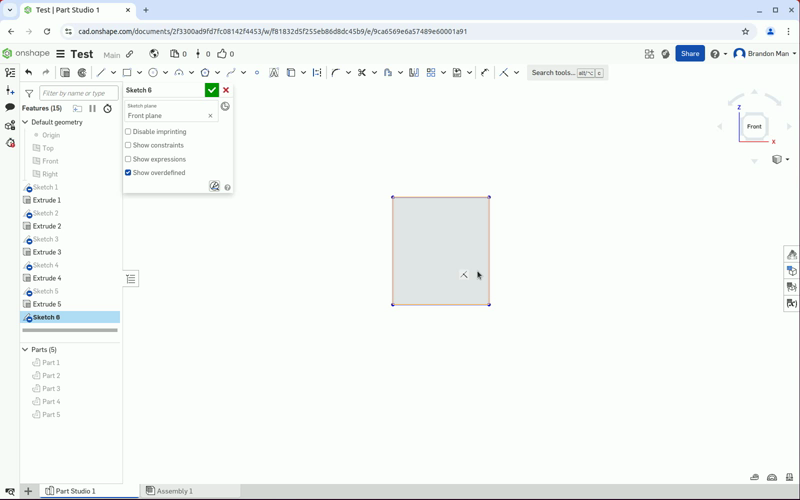
scroll(-6)
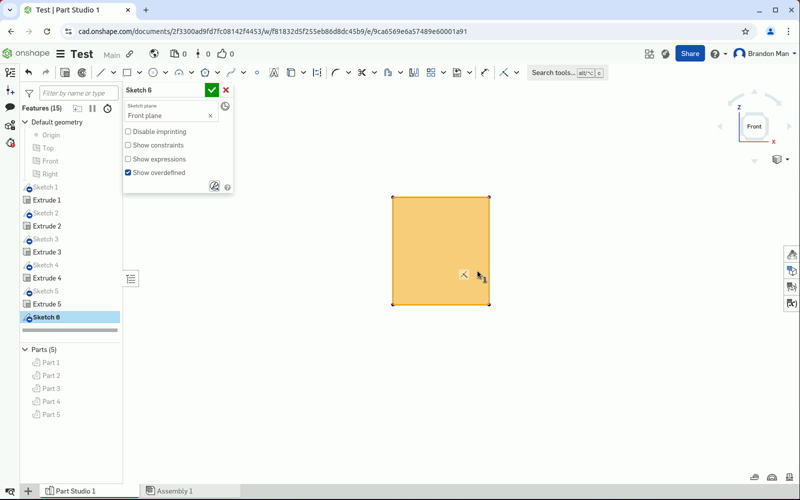
scroll(-6)
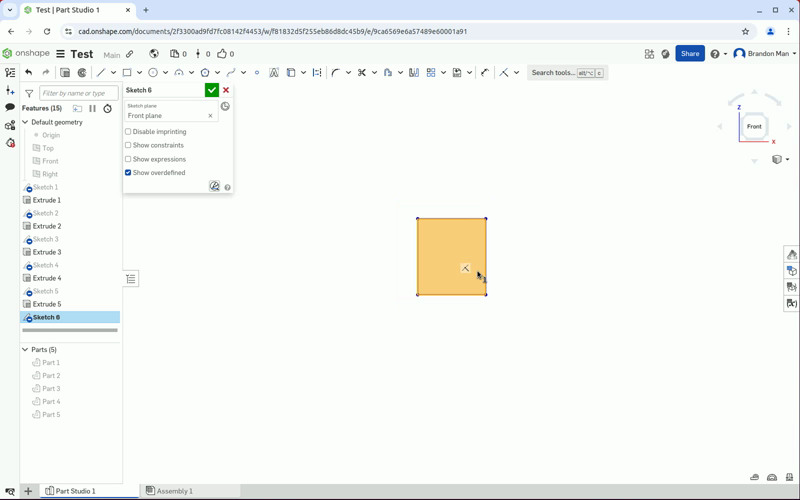
scroll(-6)
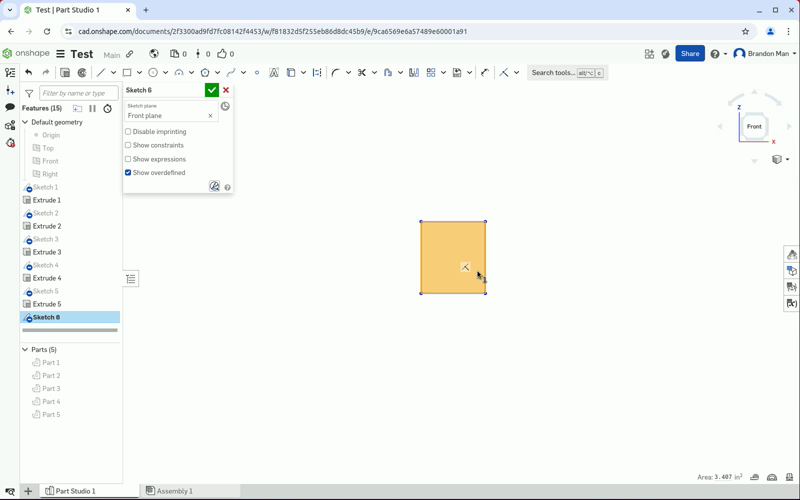
scroll(-6)
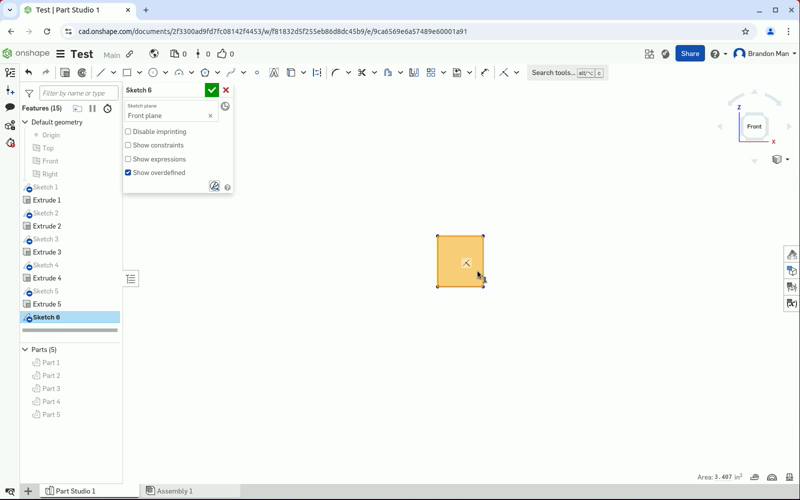
scroll(-6)
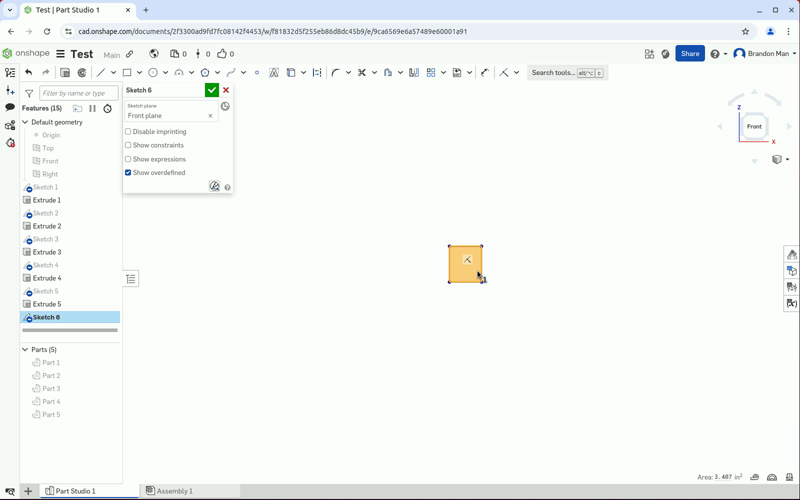
scroll(-6)
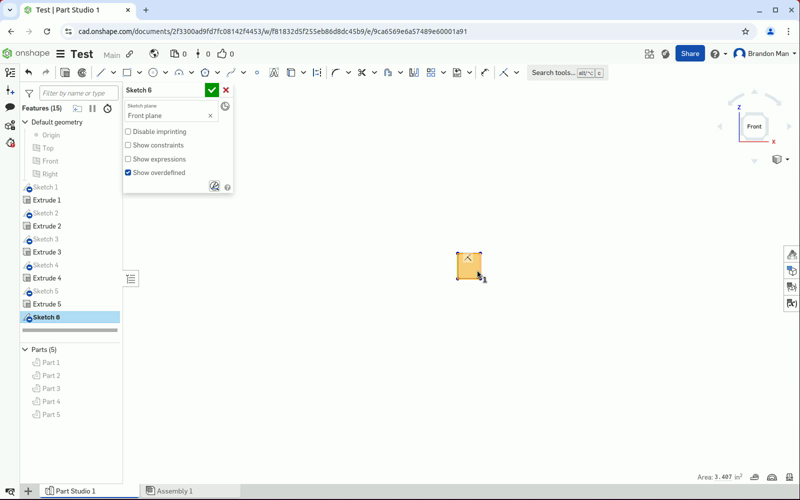
scroll(-6)
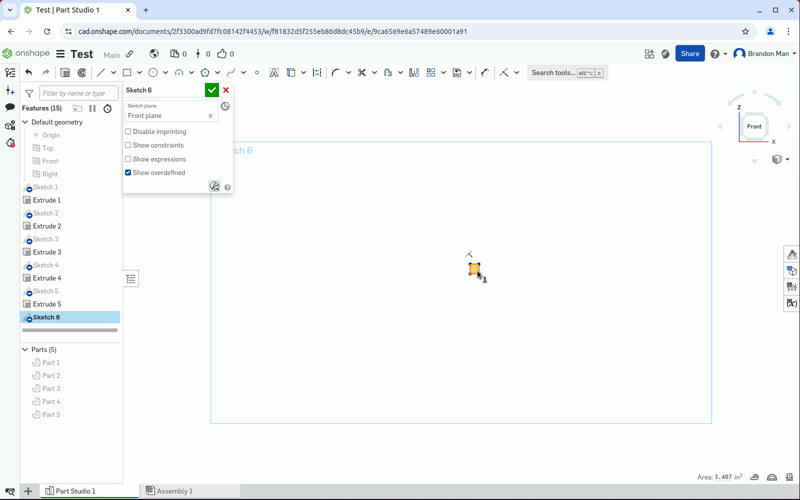
mouse_move(73, 352)
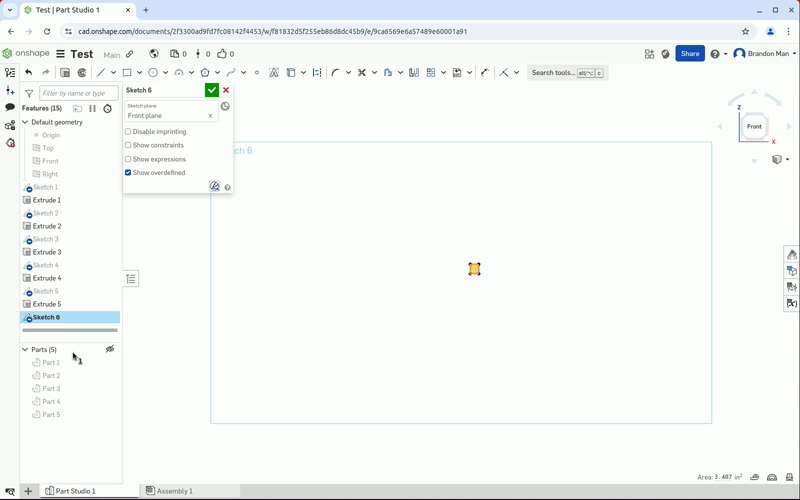
key(shift+y)
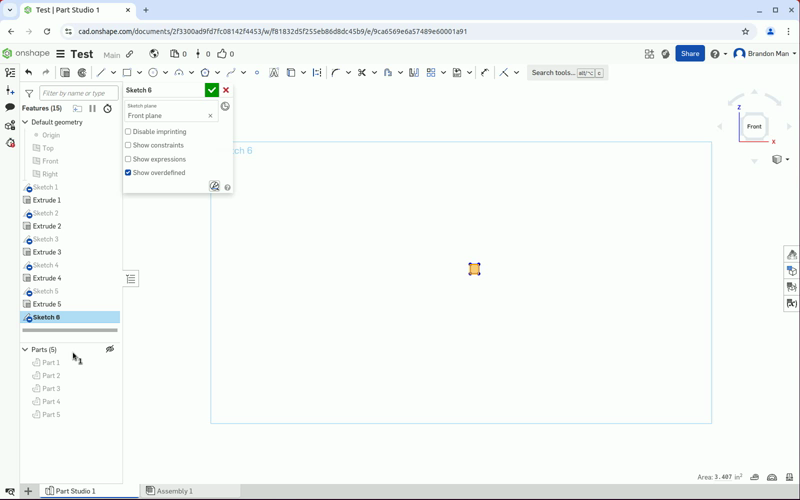
key(shift+e)
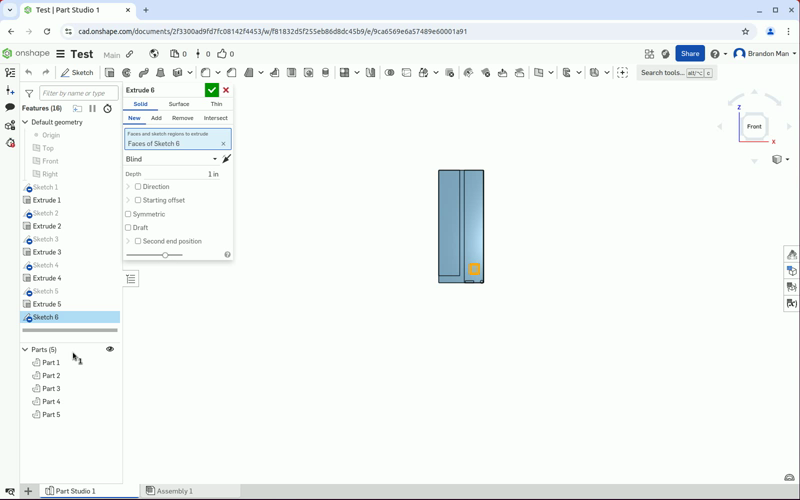
mouse_move(143, 106)
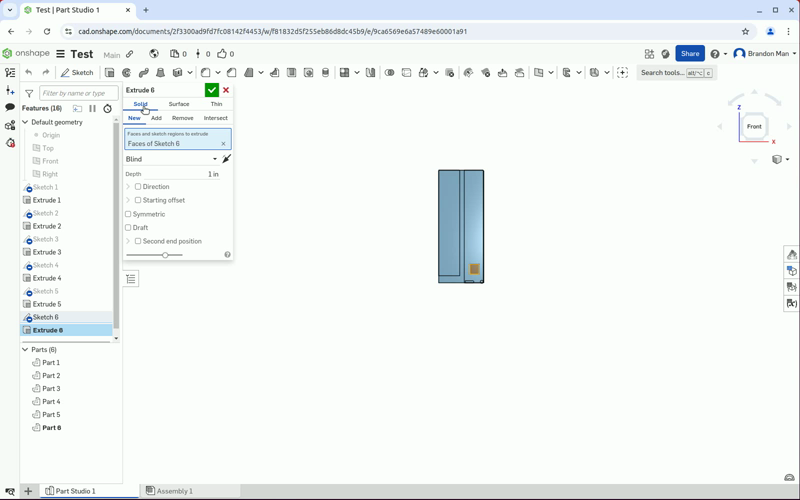
click(143, 106)
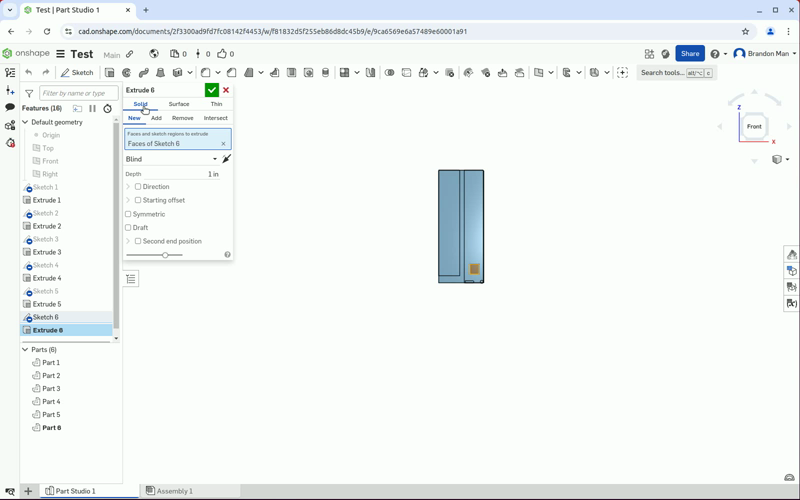
mouse_move(137, 120)
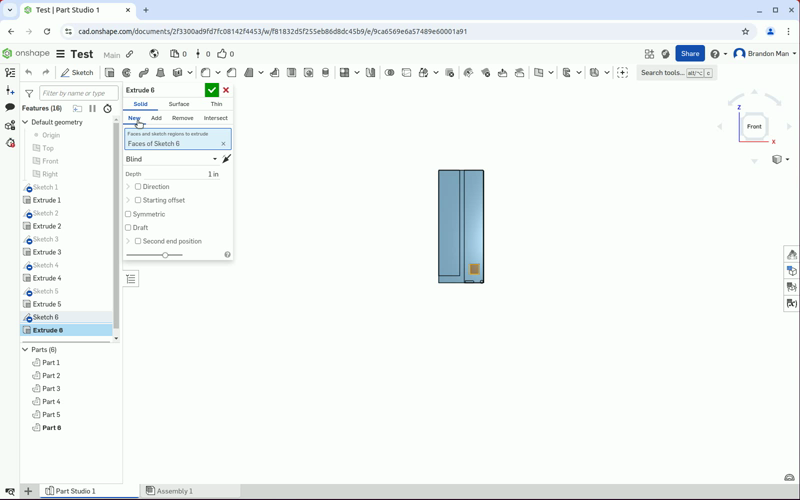
click(137, 120)
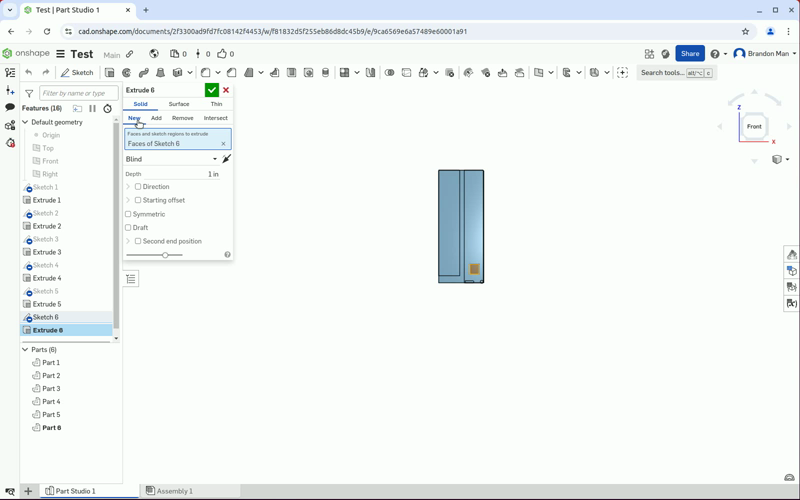
key(tab, 4)
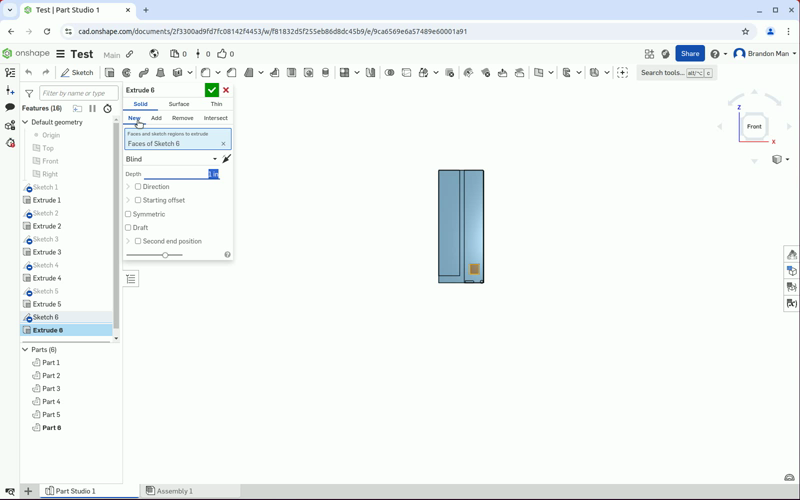
text(-0.241)
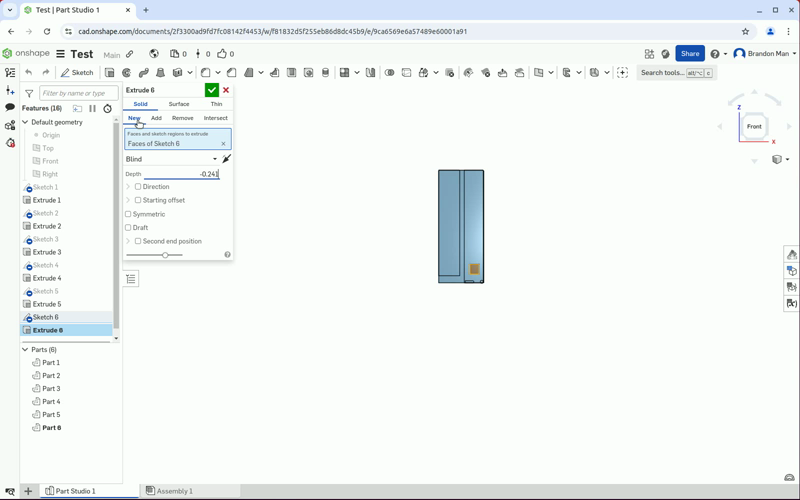
key(enter)
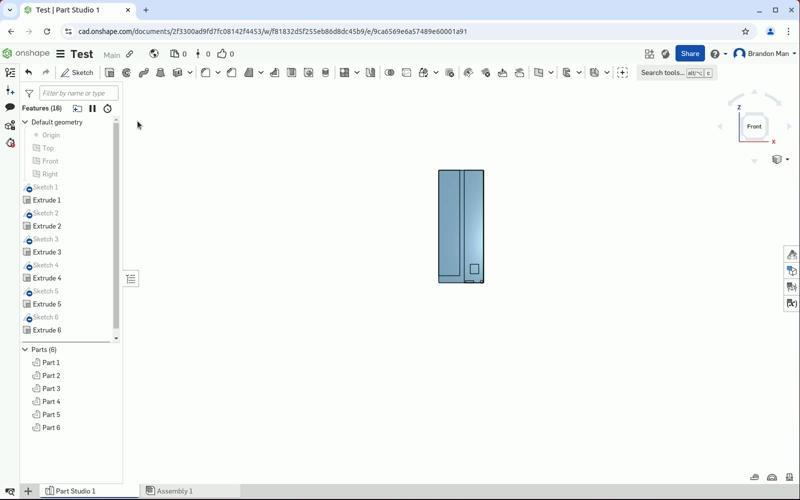
key(shift+h)
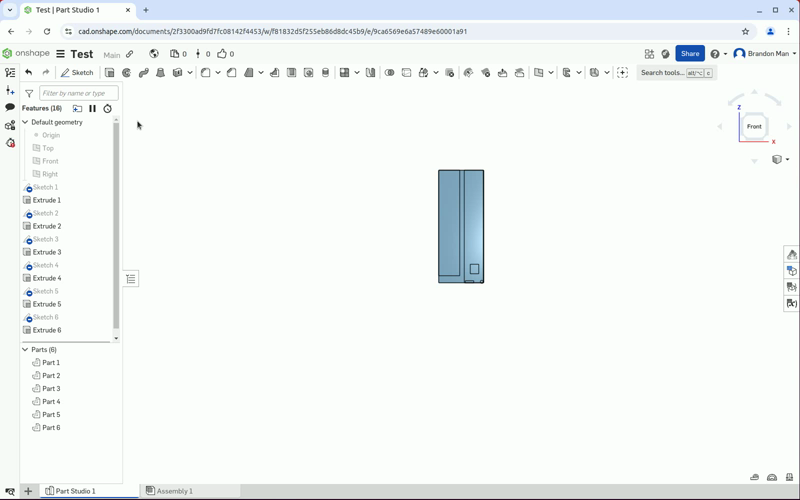
key(shift+h)
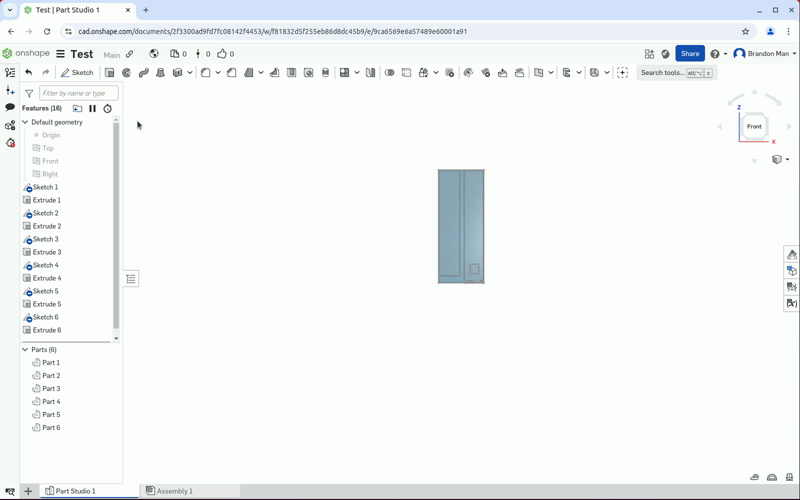
key(shift+7)
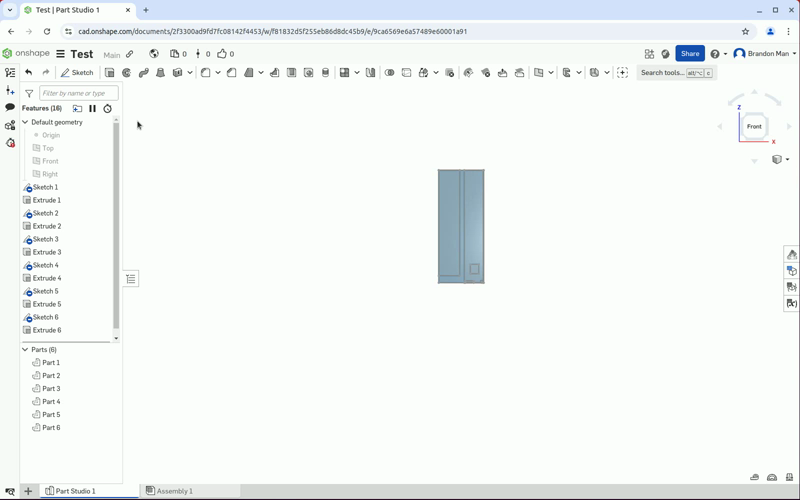
key(left, 2)
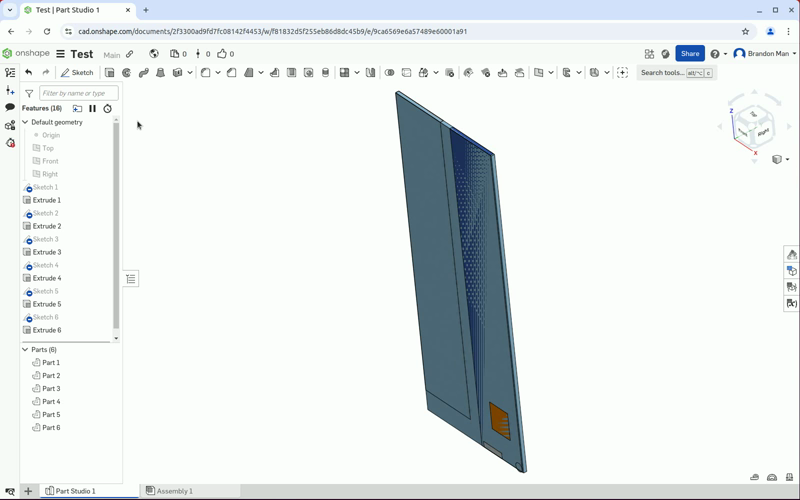
key(down, 2)
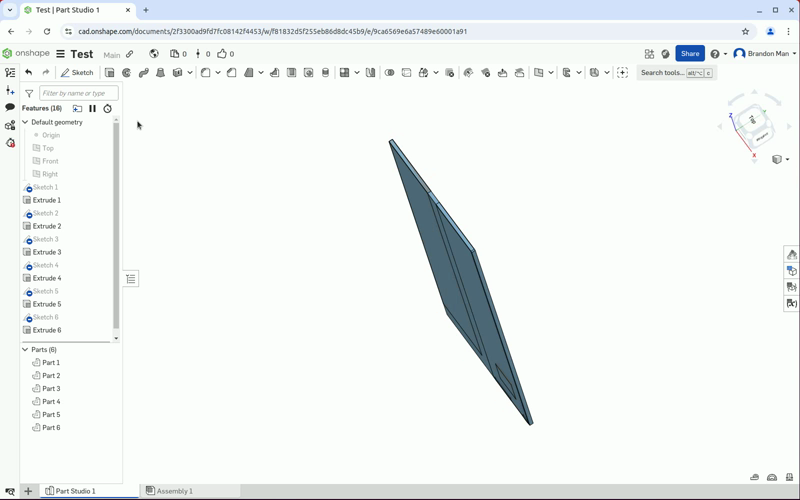
key(up, 2)
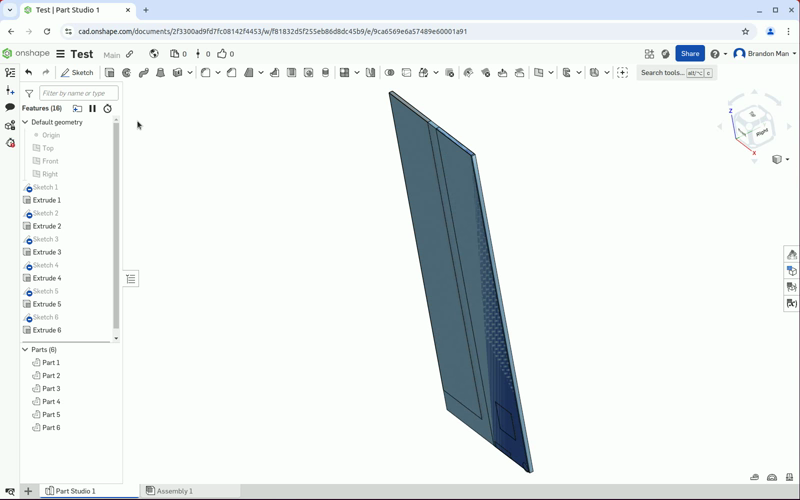
key(right, 2)
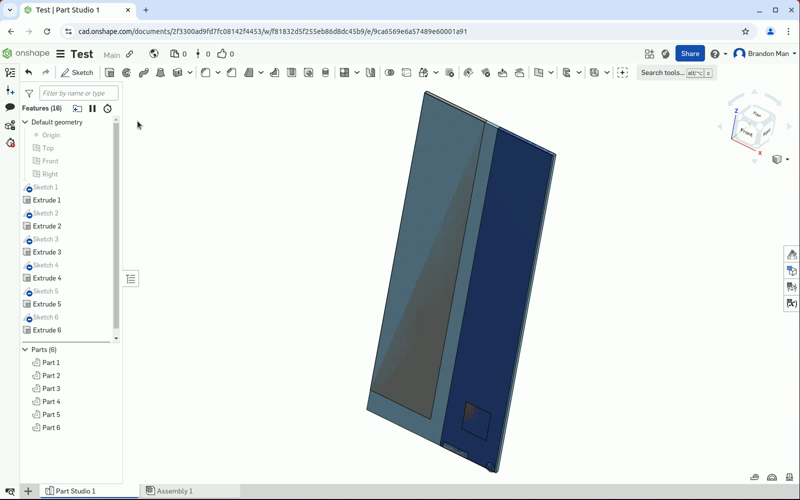
mouse_move(69, 189)
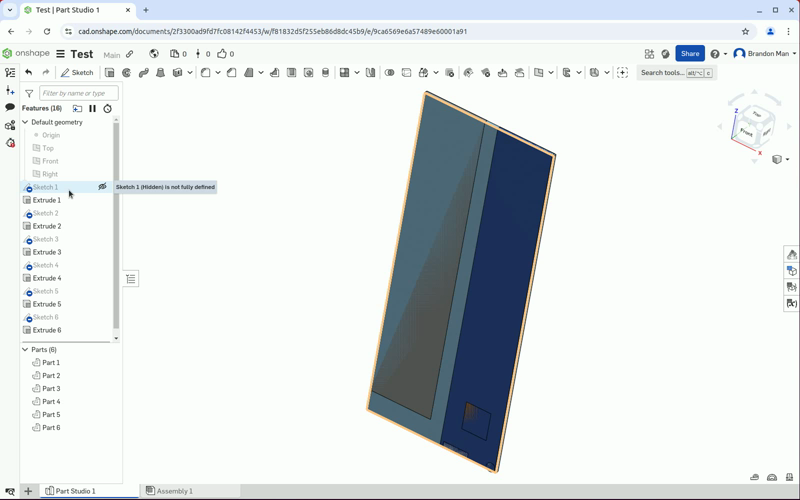
click(69, 189)